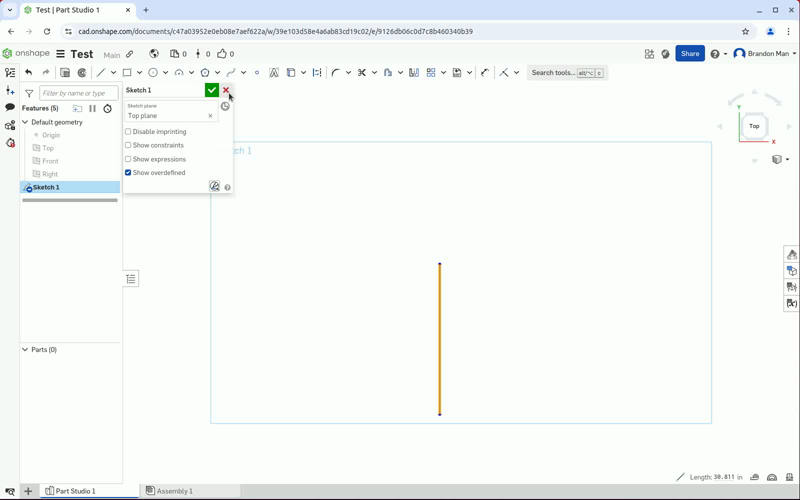
key(shift+h)
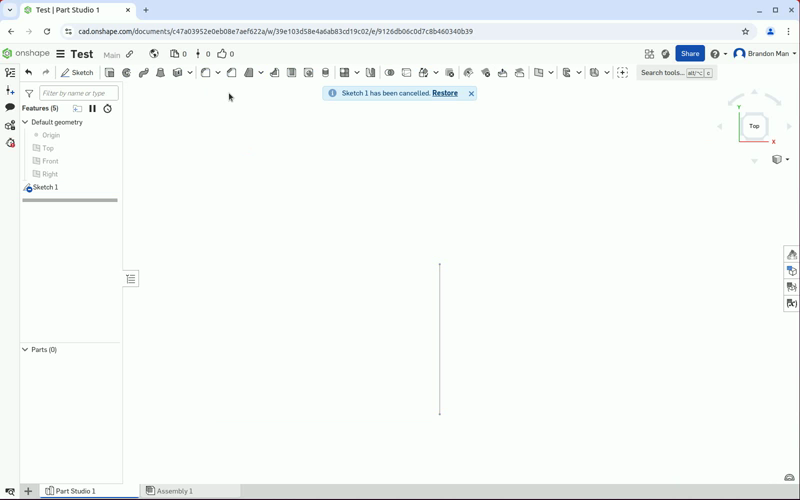
key(shift+s)
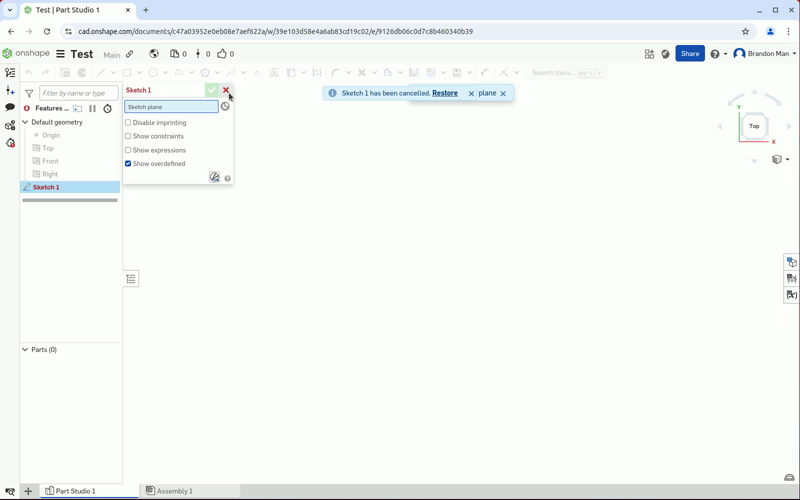
mouse_move(73, 150)
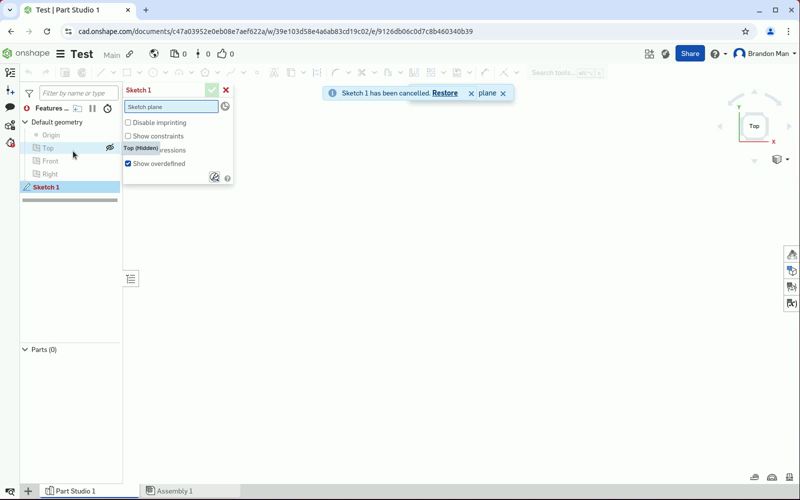
click(73, 150)
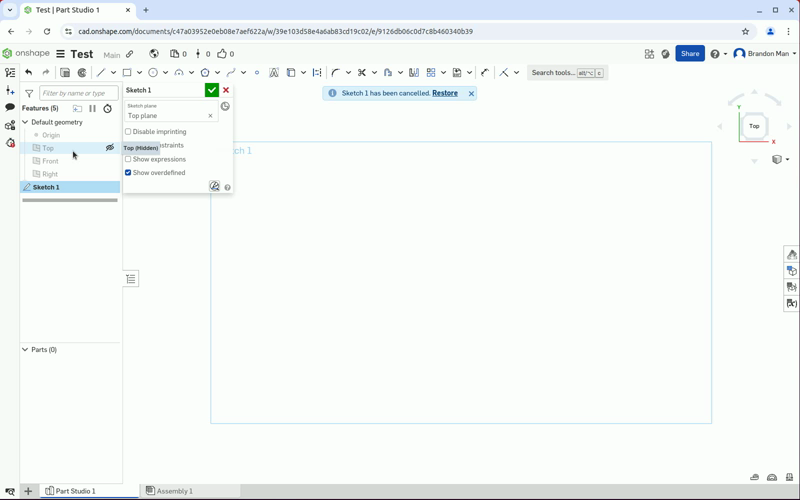
mouse_move(73, 352)
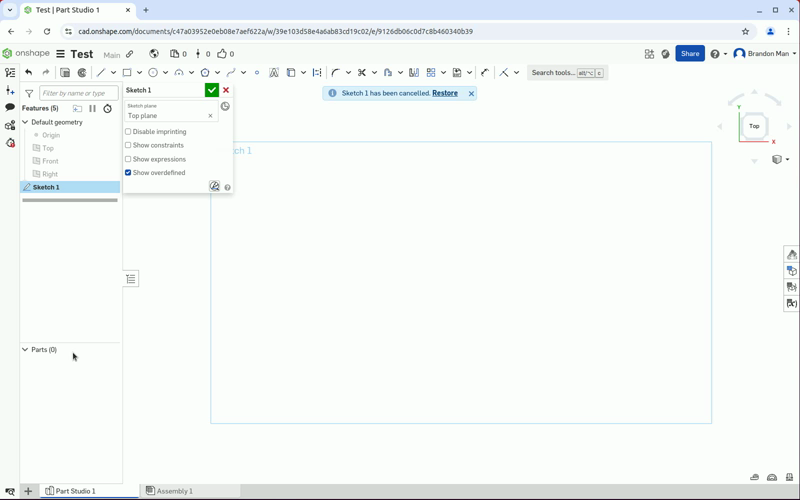
key(y)
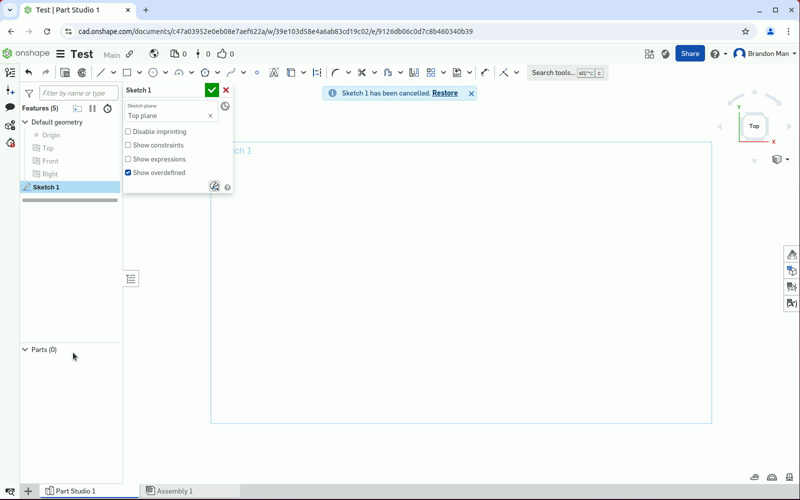
key(l)
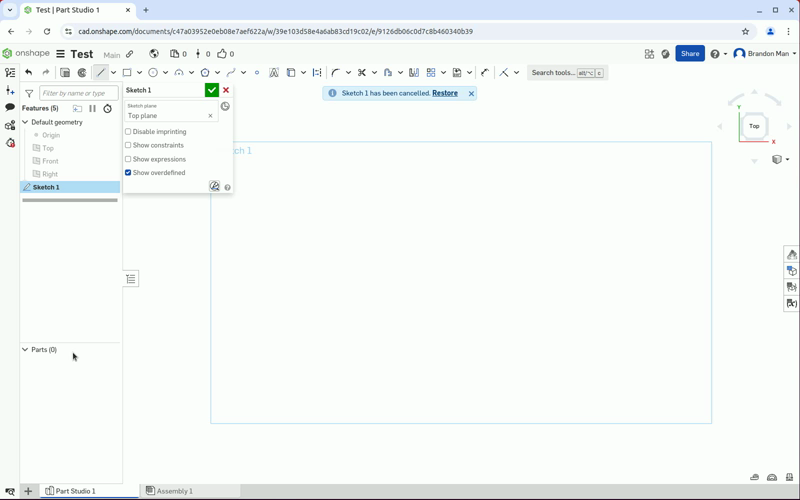
key_down(shift)
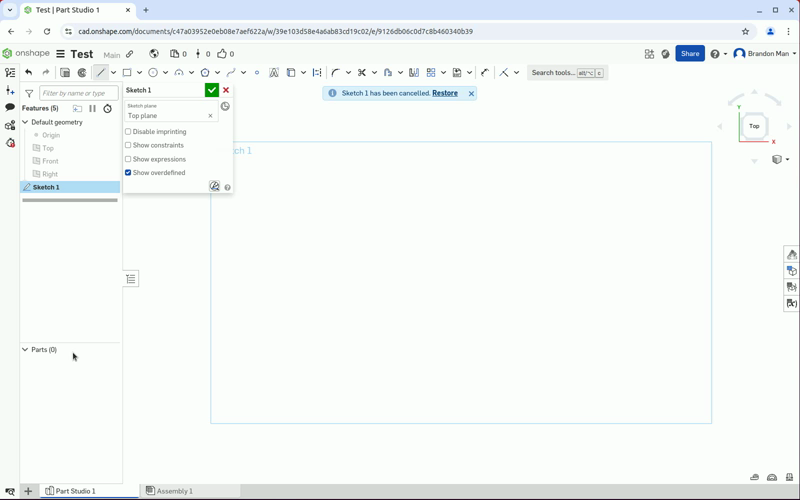
mouse_move(351, 335)
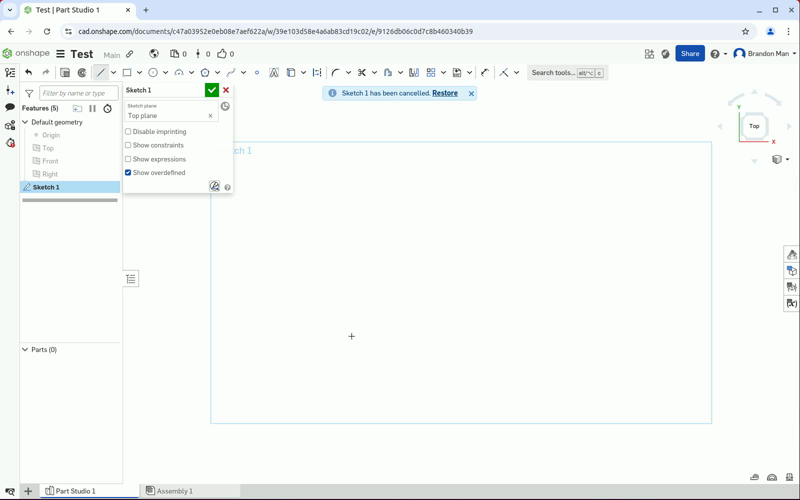
click(351, 335)
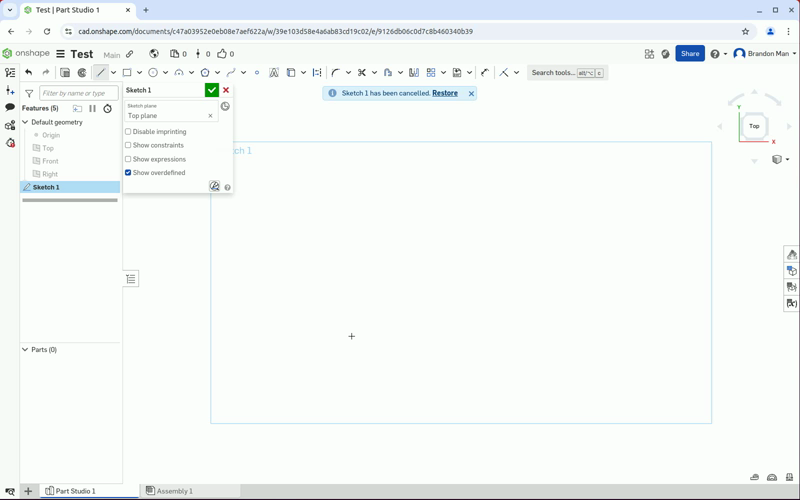
key_up(shift)
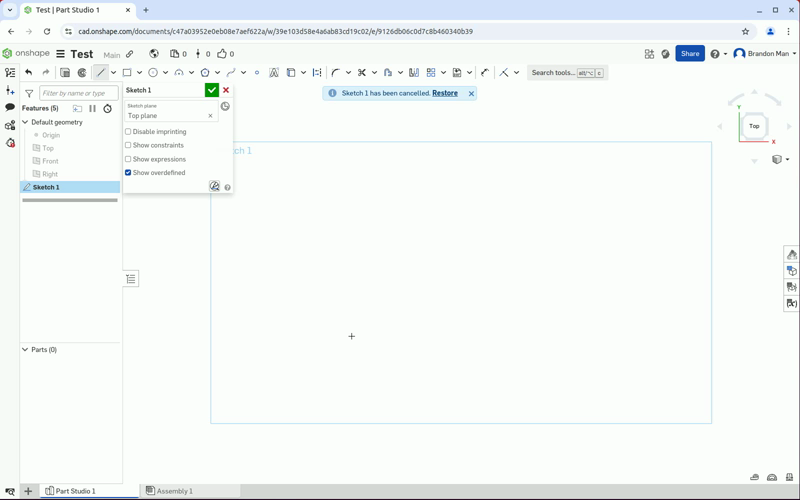
key_down(shift)
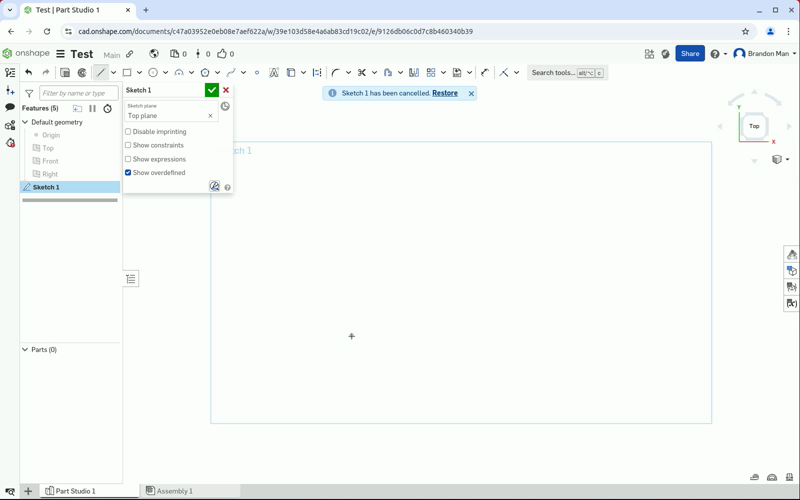
mouse_move(569, 335)
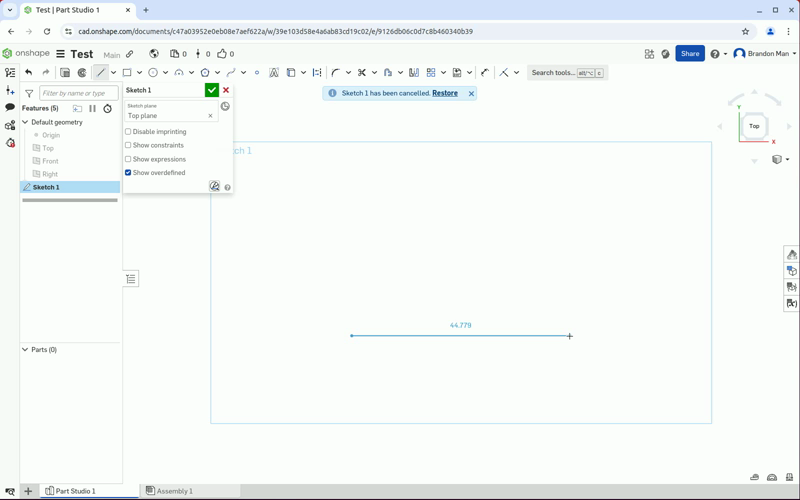
click(569, 335)
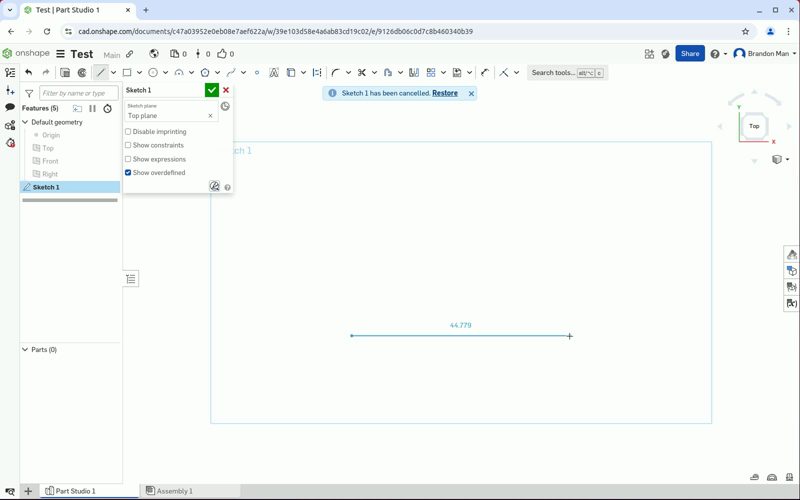
key_up(shift)
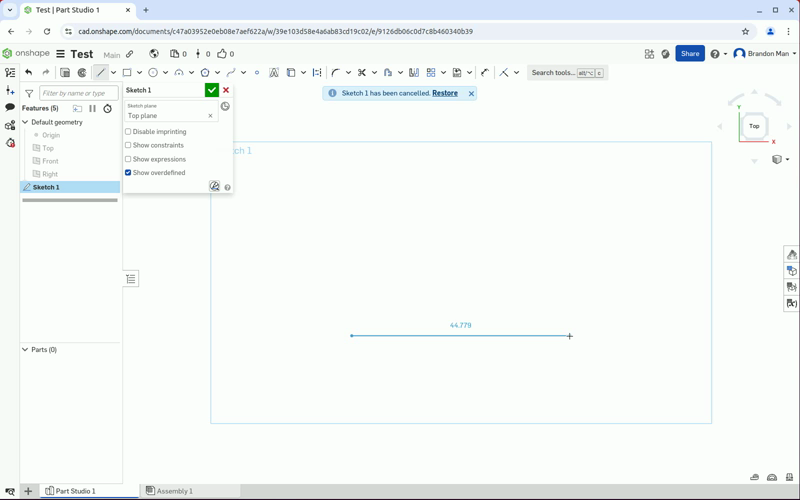
key_down(shift)
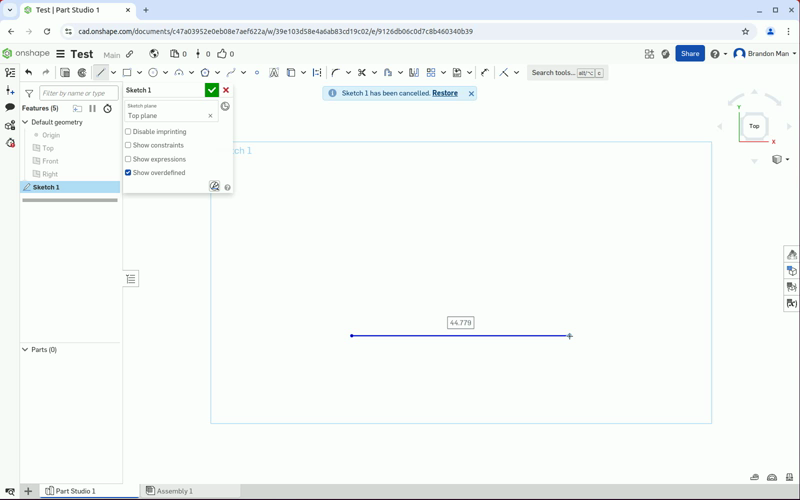
mouse_move(569, 230)
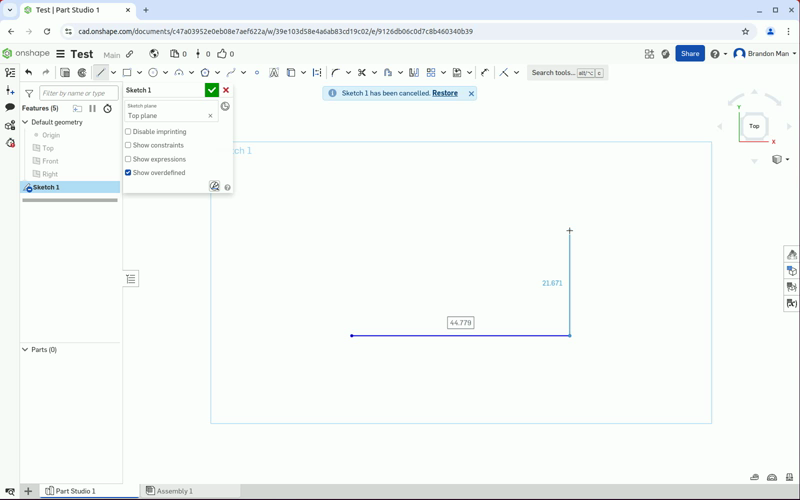
click(569, 230)
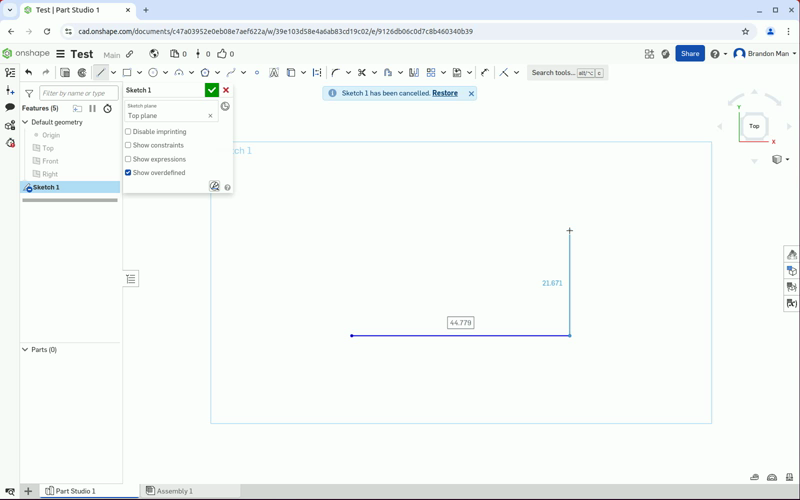
key_up(shift)
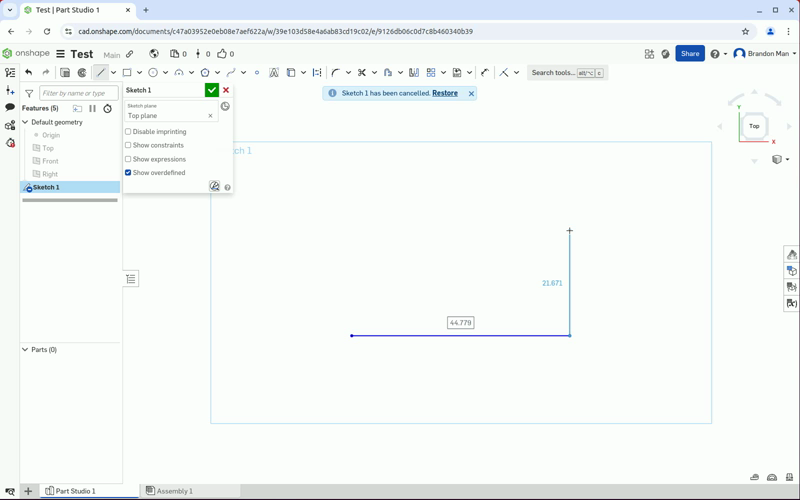
key_down(shift)
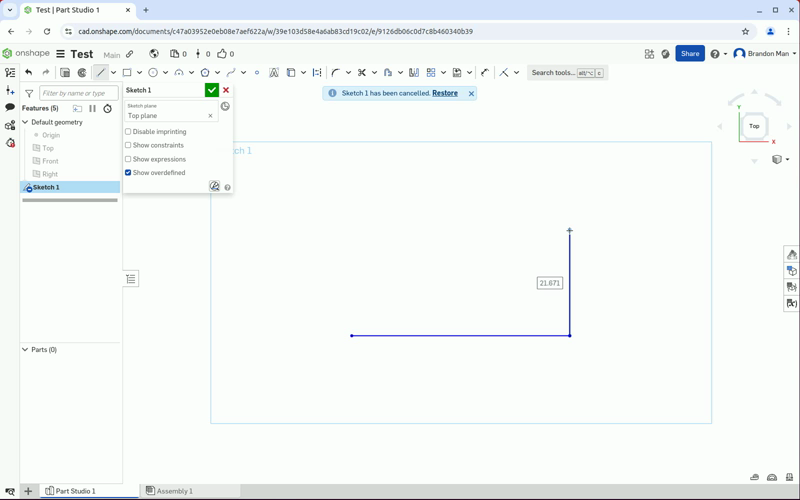
mouse_move(351, 230)
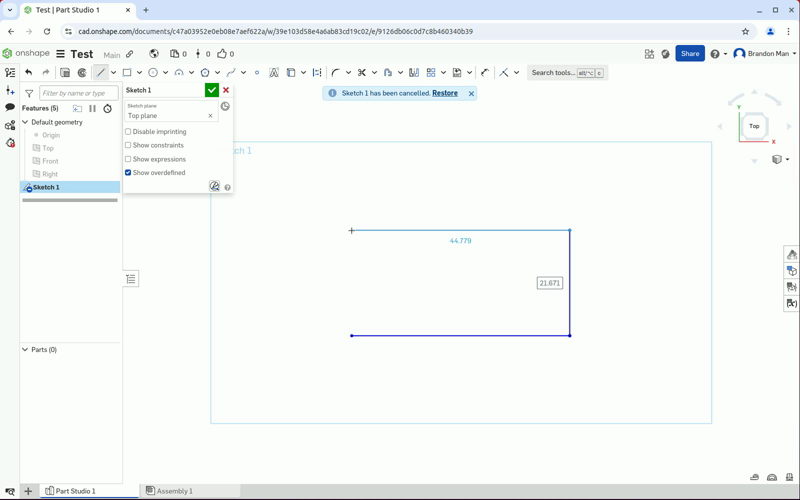
click(351, 230)
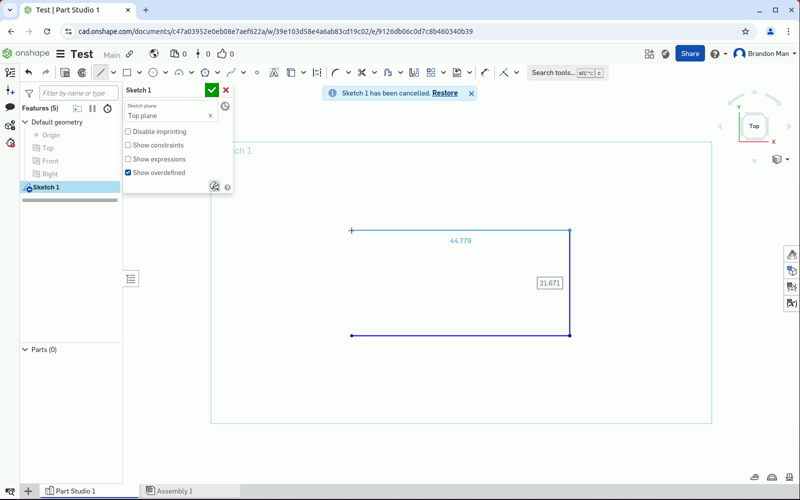
key_up(shift)
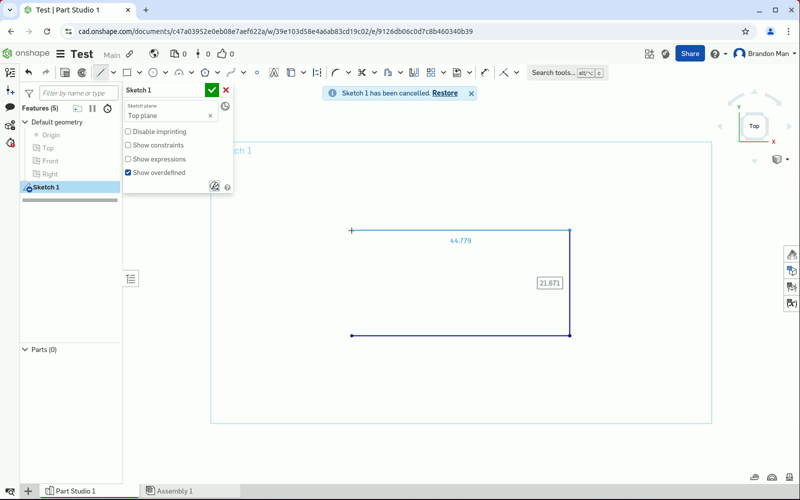
key_down(shift)
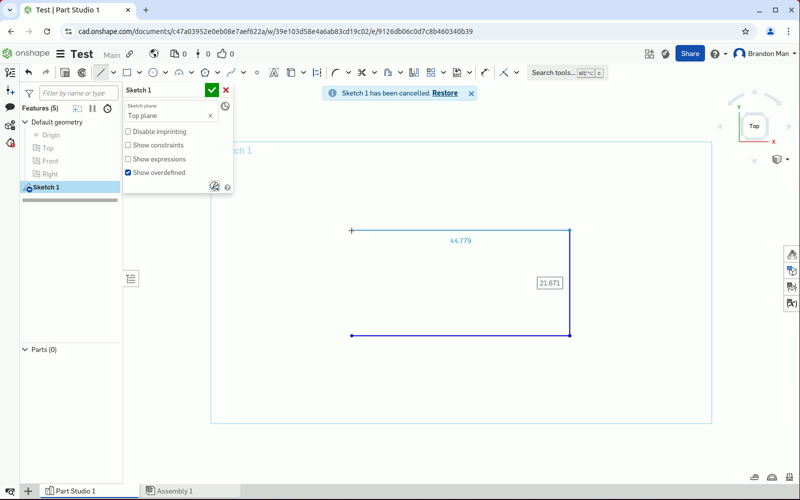
mouse_move(351, 335)
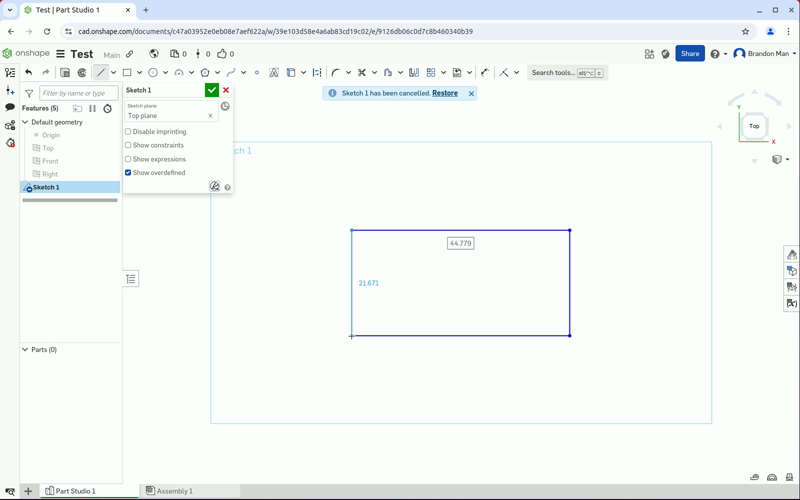
key_up(shift)
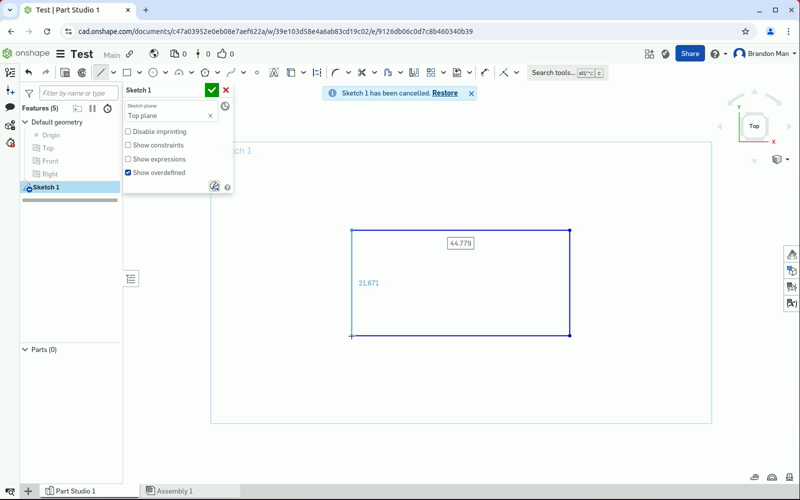
click(351, 335)
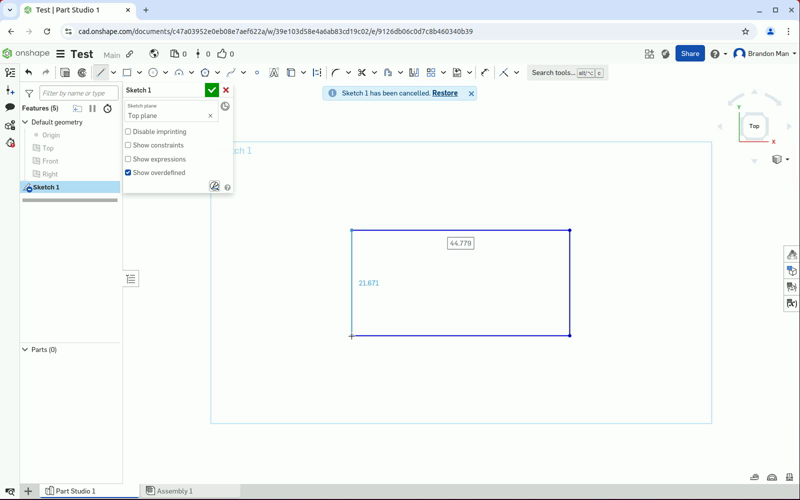
key(esc)
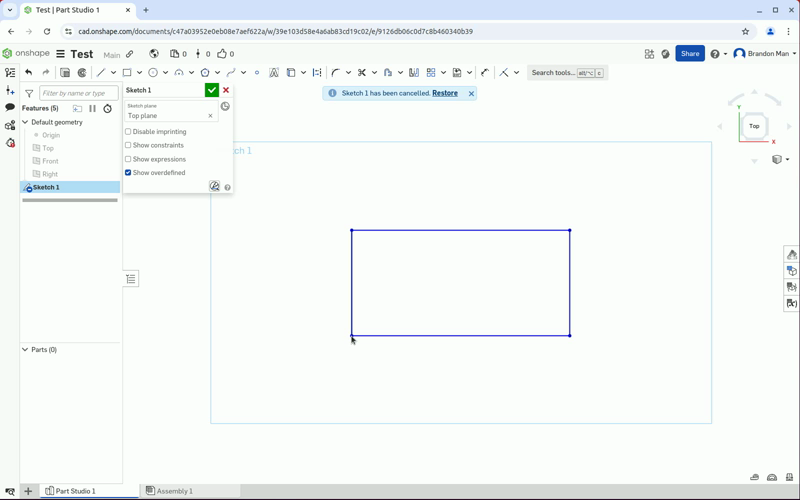
mouse_move(541, 261)
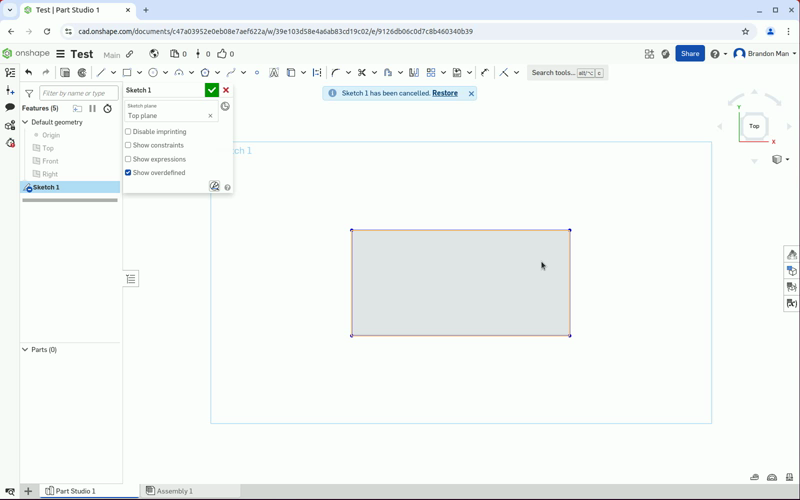
click(541, 261)
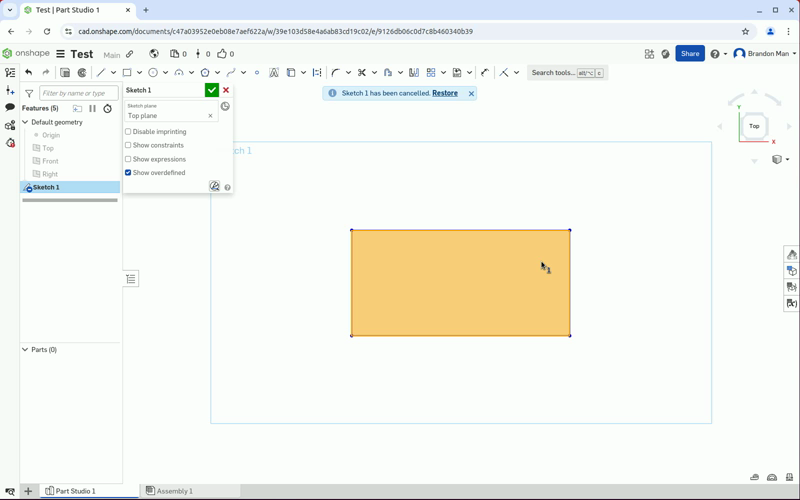
mouse_move(73, 352)
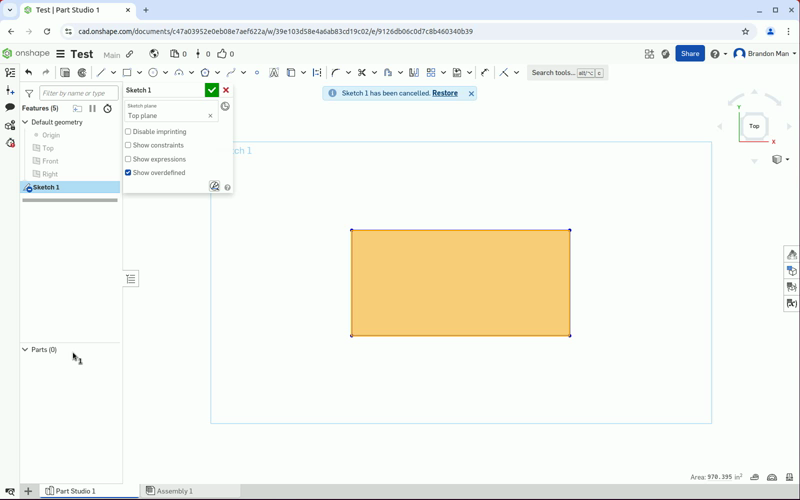
key(shift+y)
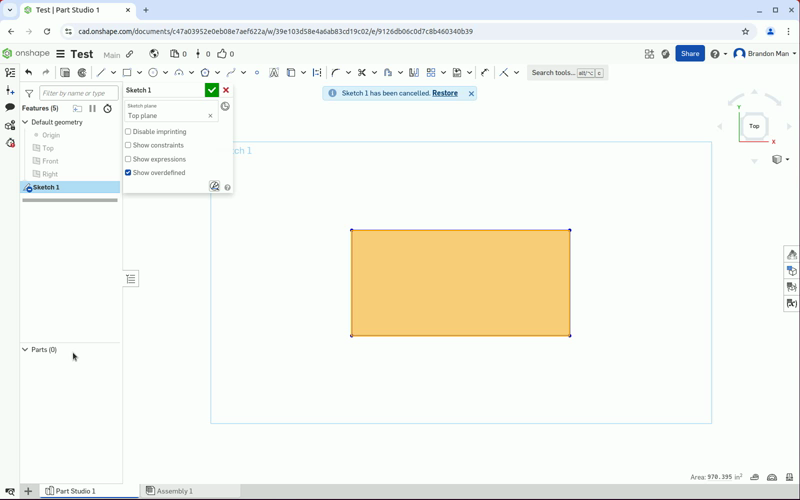
key(shift+e)
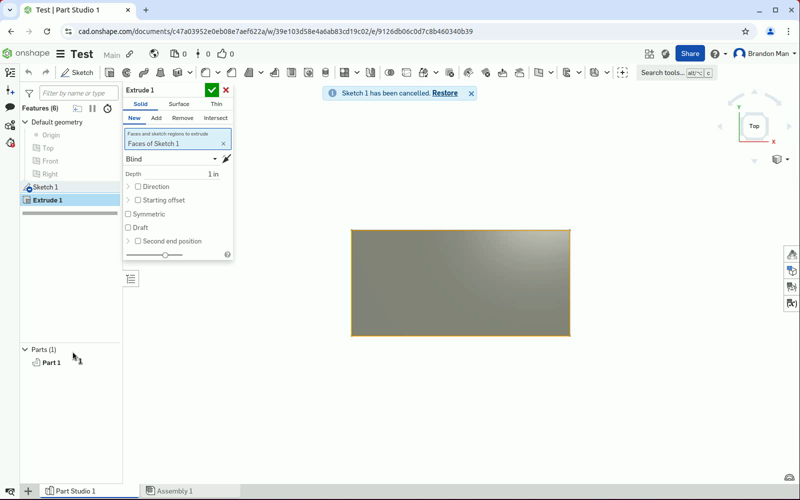
mouse_move(143, 106)
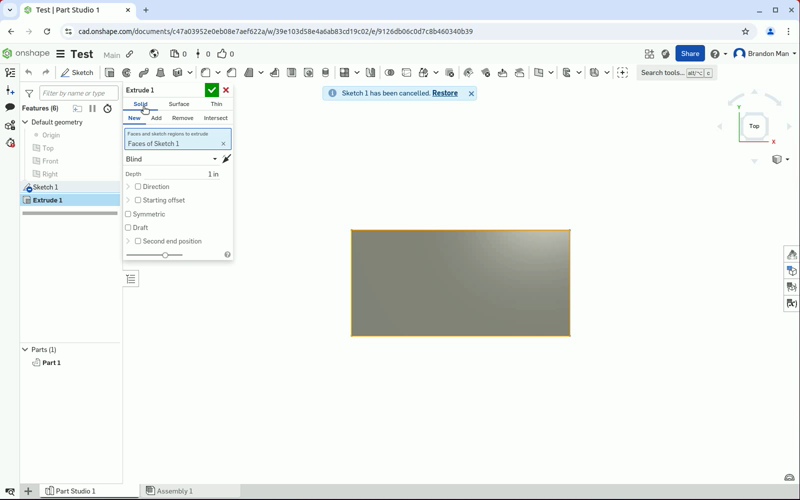
click(143, 106)
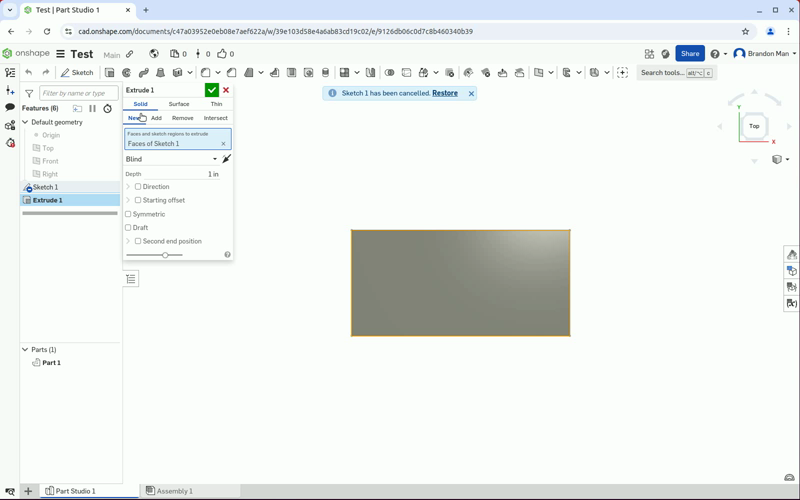
mouse_move(137, 120)
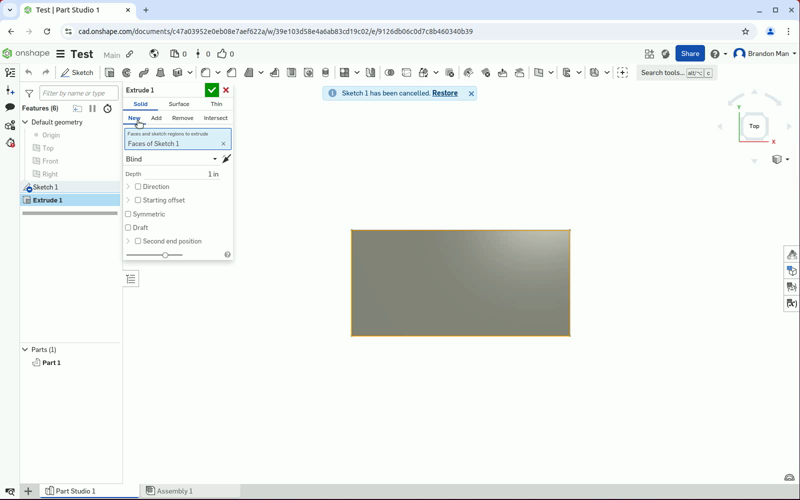
click(137, 120)
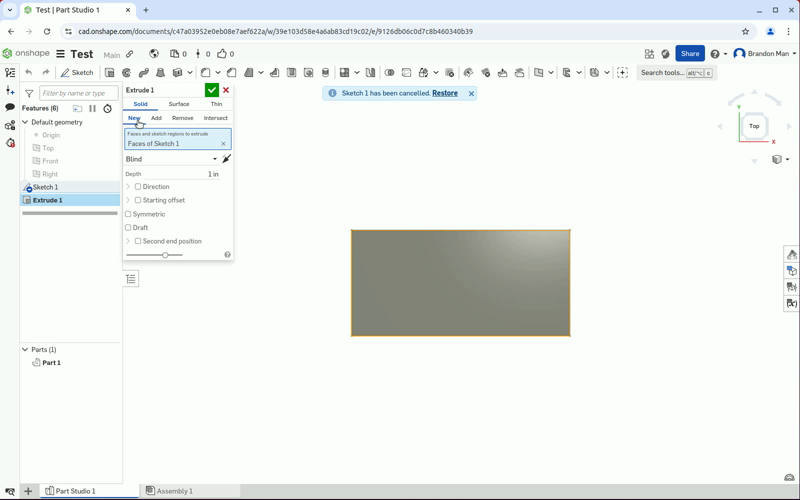
key(tab, 4)
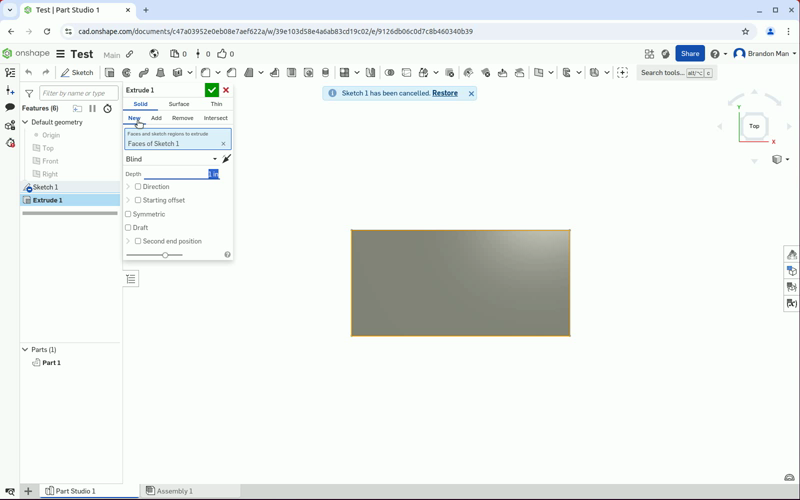
text(4.574)
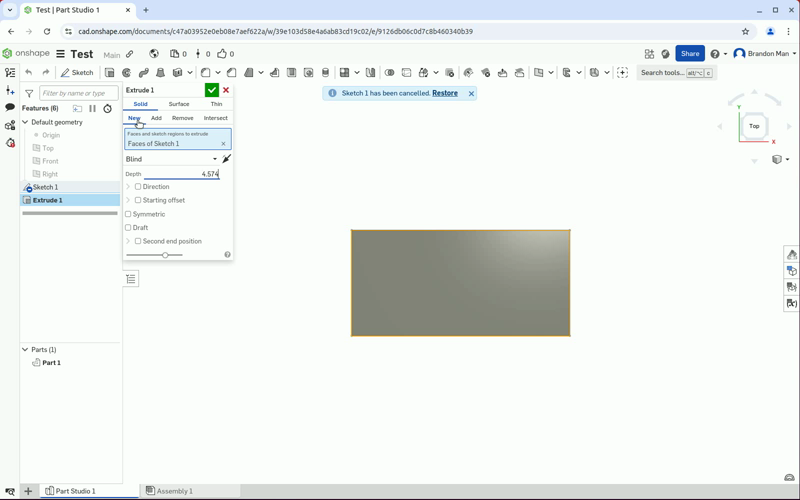
key(enter)
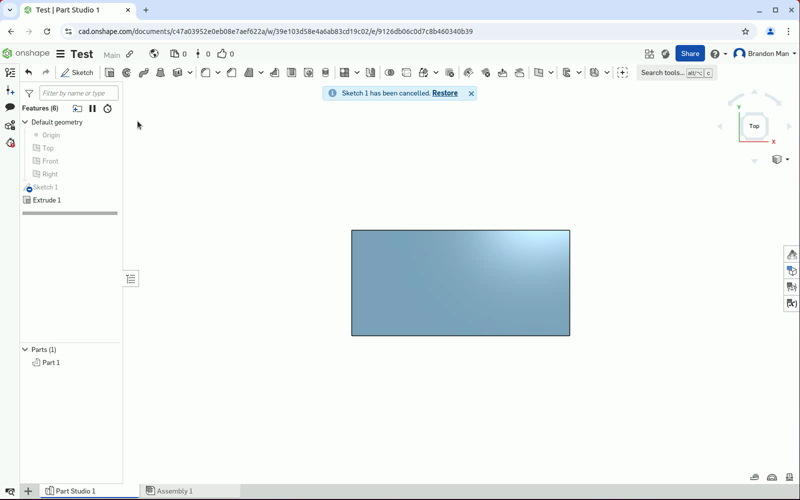
key(shift+h)
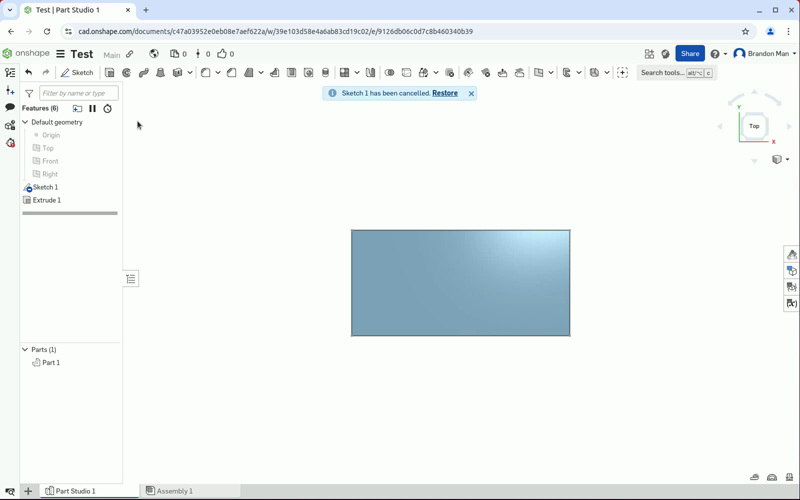
key(shift+h)
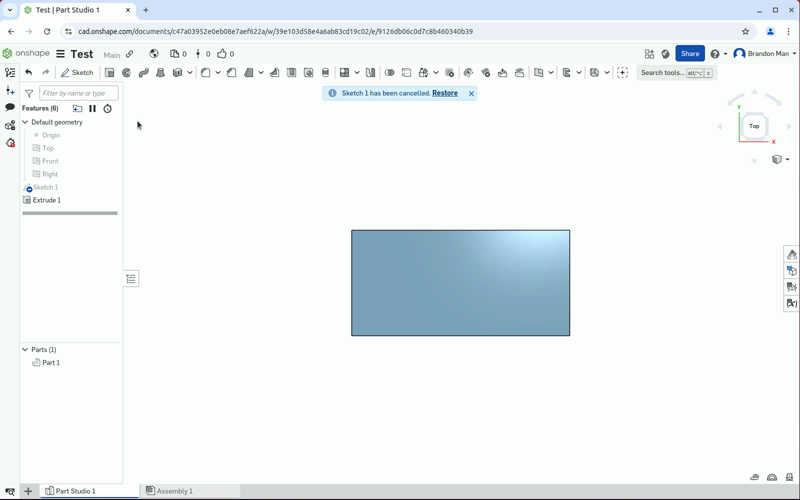
mouse_move(73, 189)
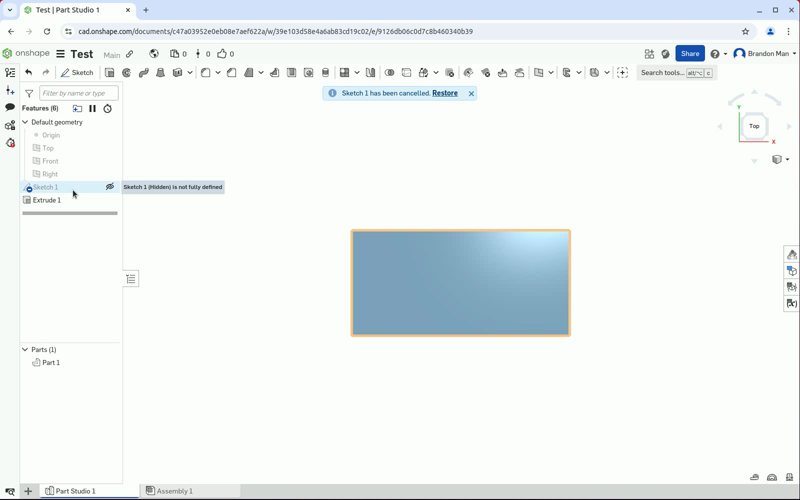
click(73, 189)
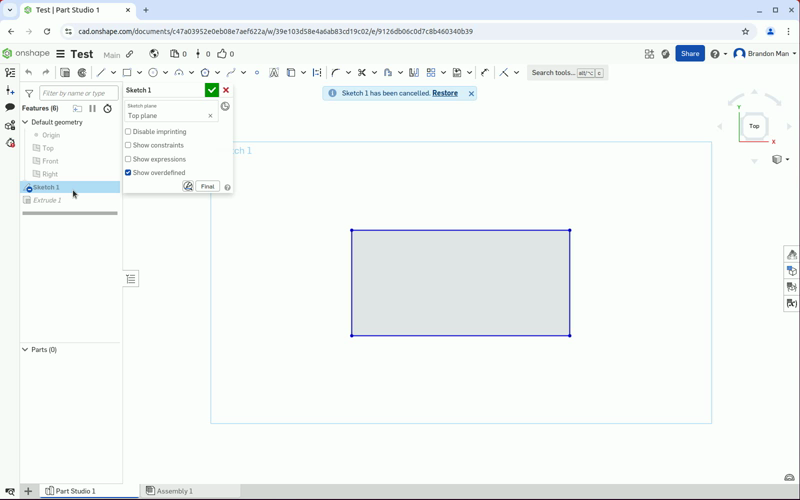
mouse_move(229, 92)
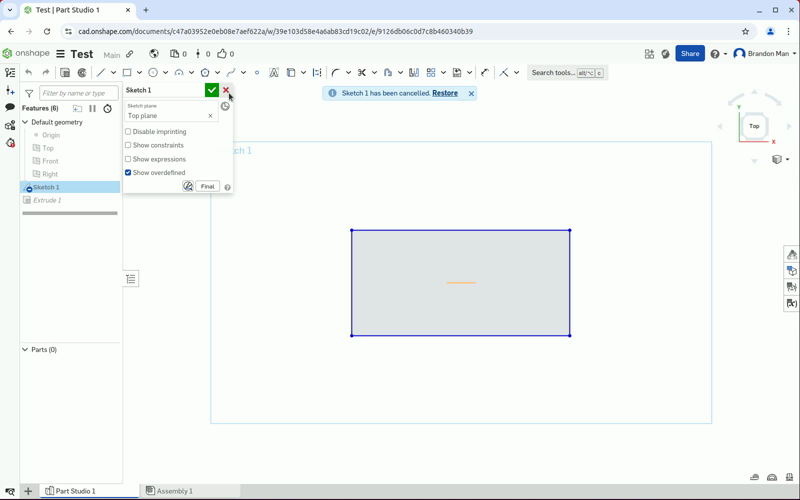
click(229, 92)
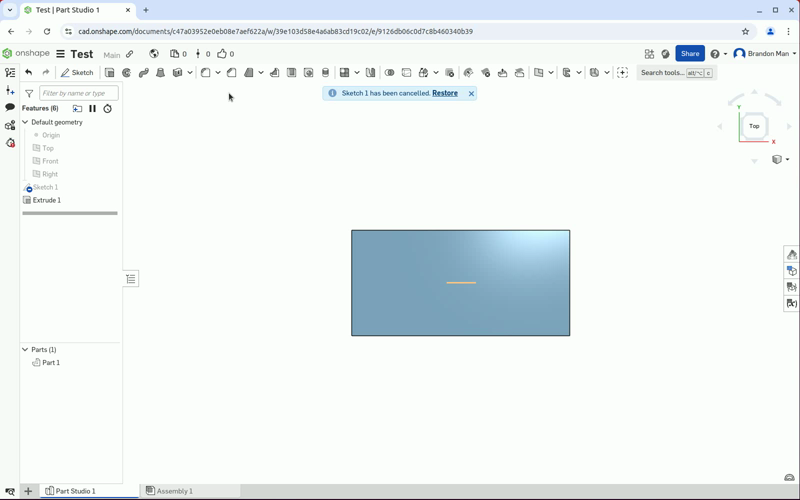
mouse_move(73, 352)
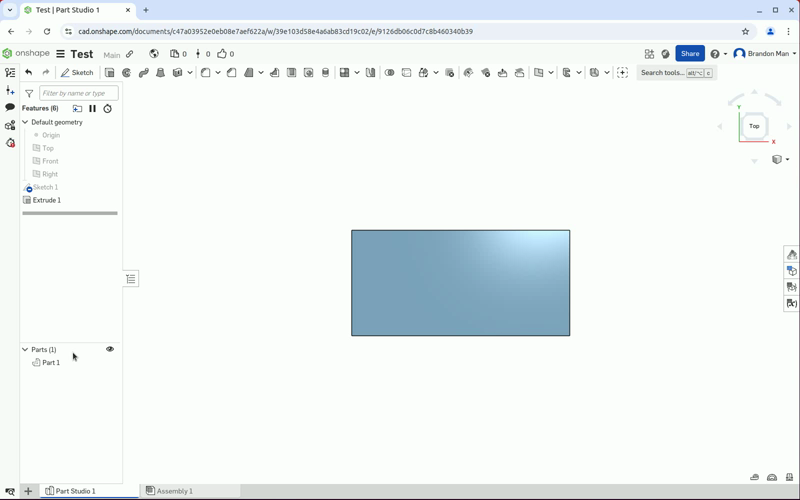
key(y)
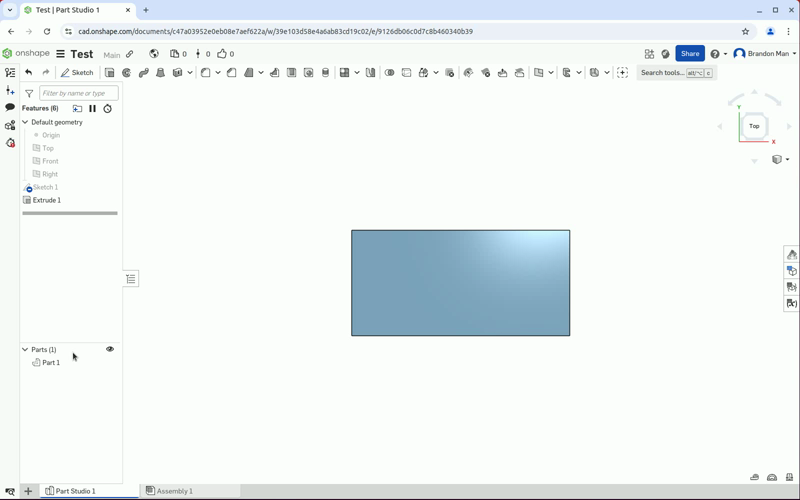
key(shift+p)
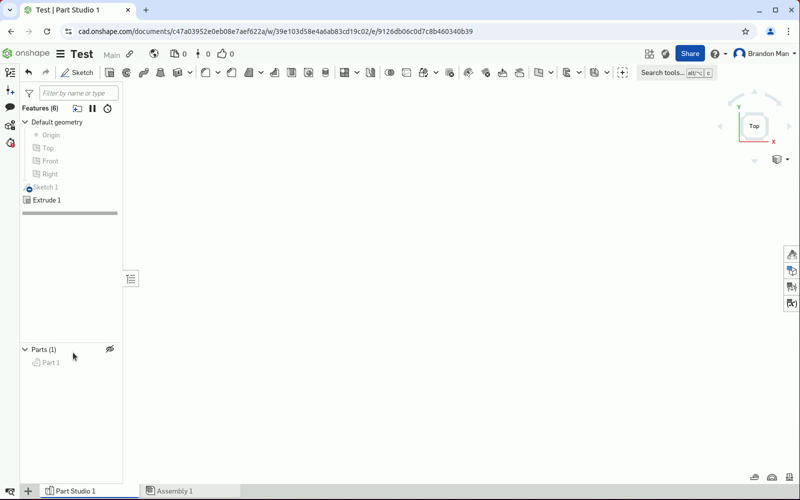
key(space)
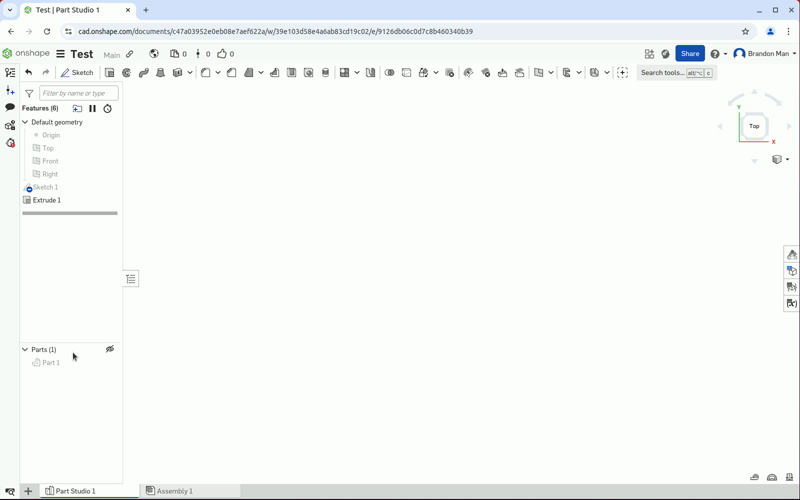
key_down(shift)
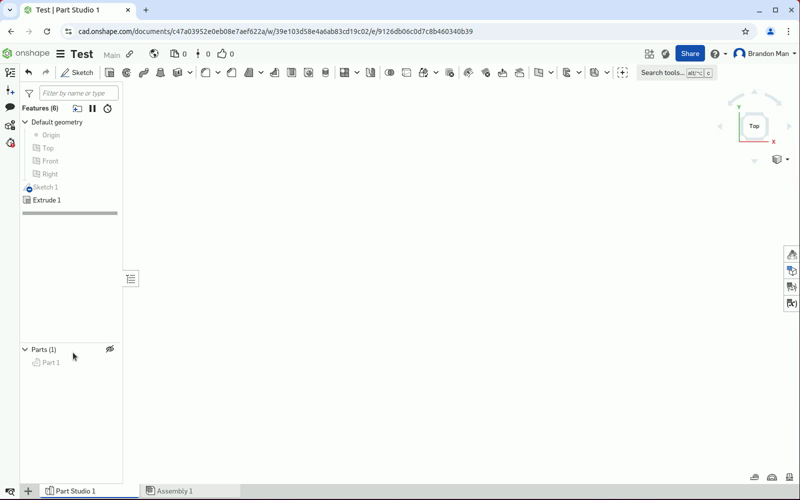
key(up)
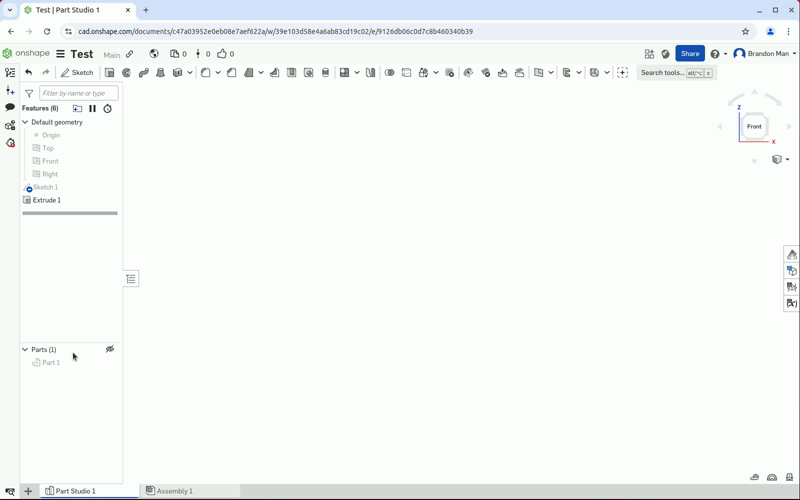
key_up(shift)
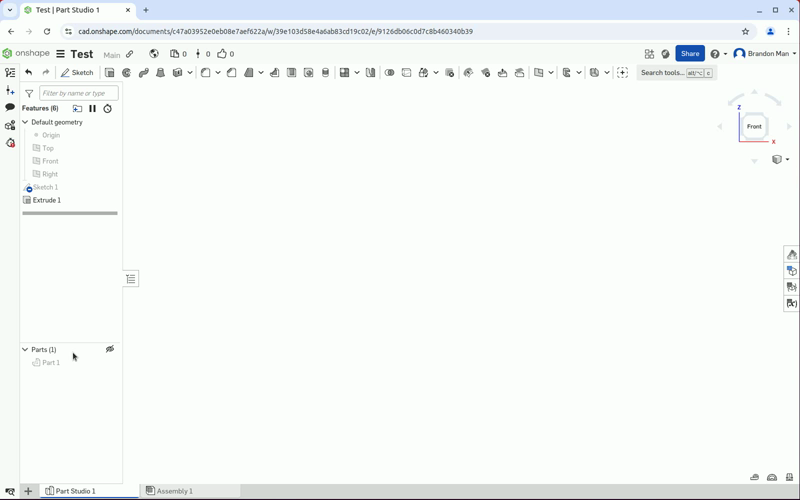
key(space)
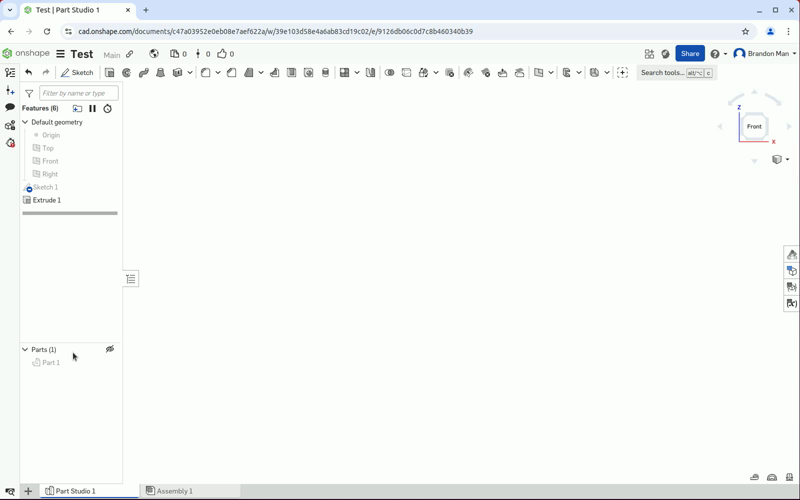
key_down(shift)
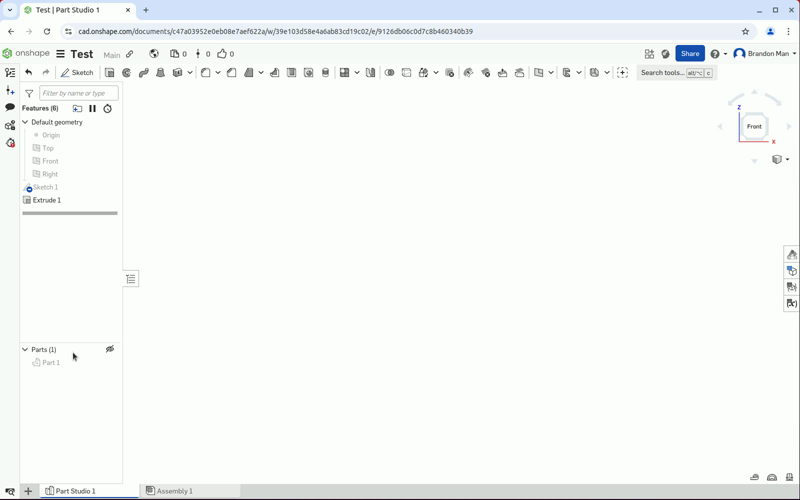
key(left)
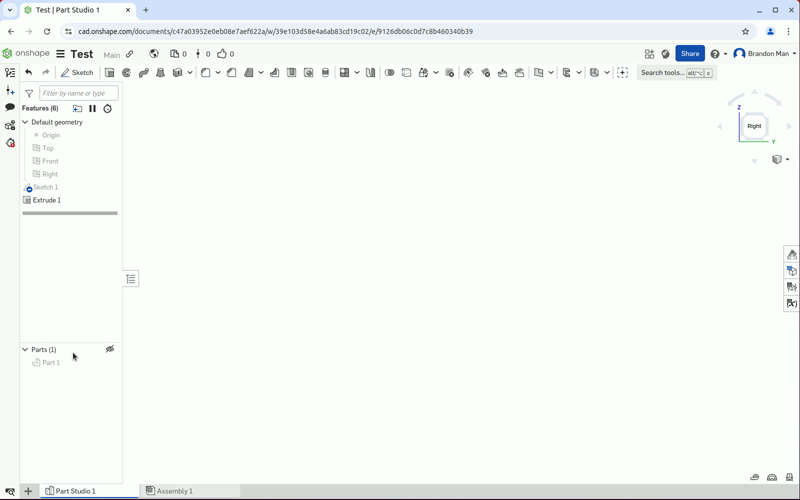
key_up(shift)
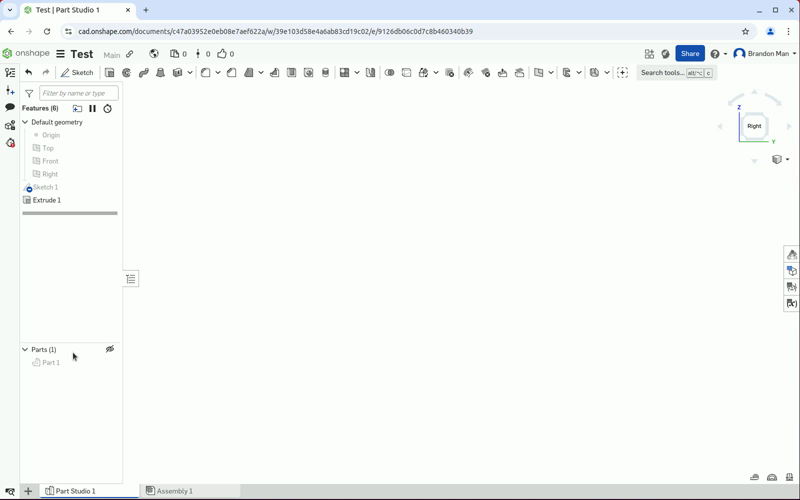
mouse_move(73, 352)
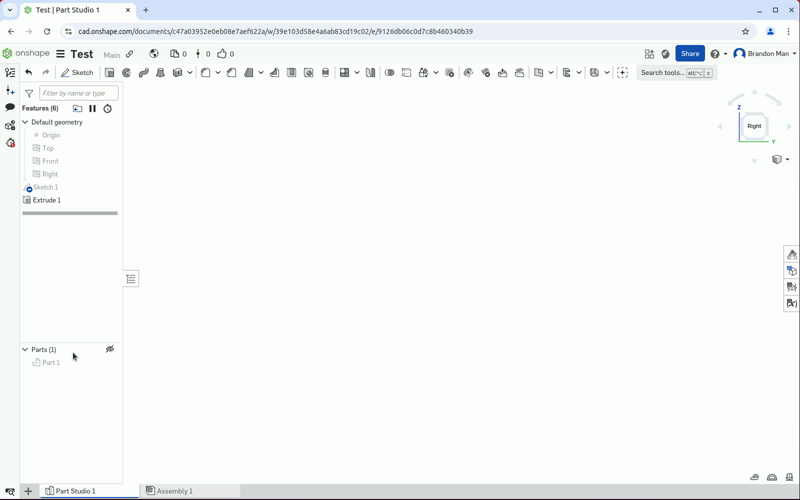
key(shift+y)
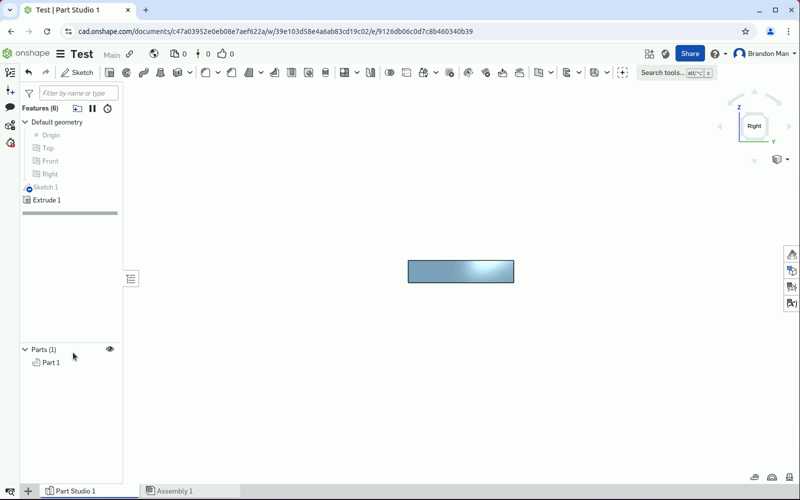
mouse_move(541, 75)
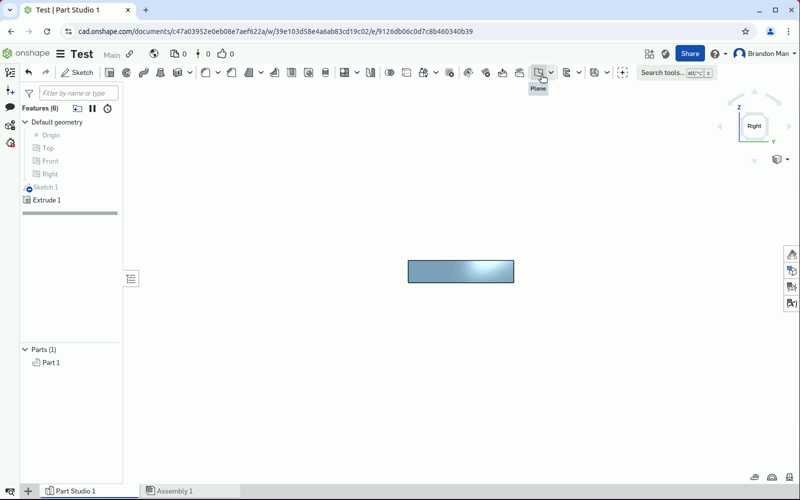
click(541, 75)
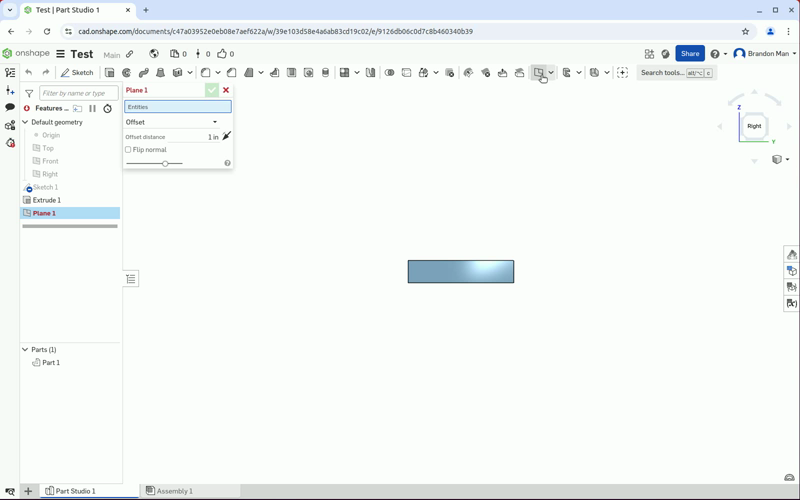
mouse_move(73, 176)
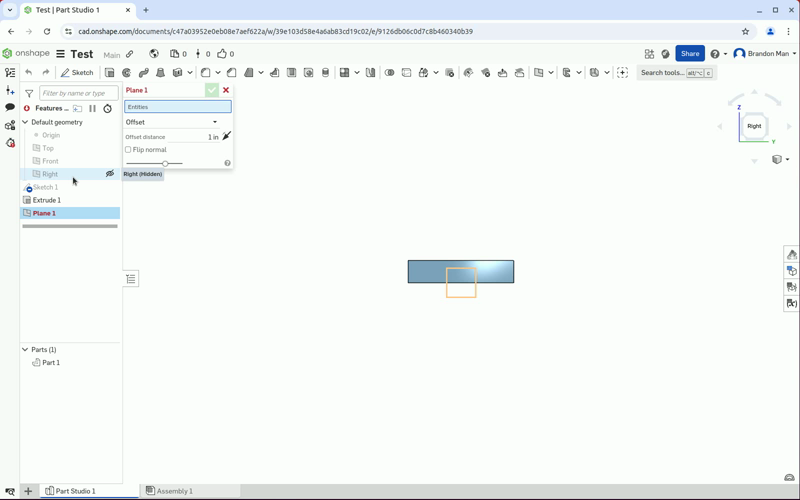
click(73, 176)
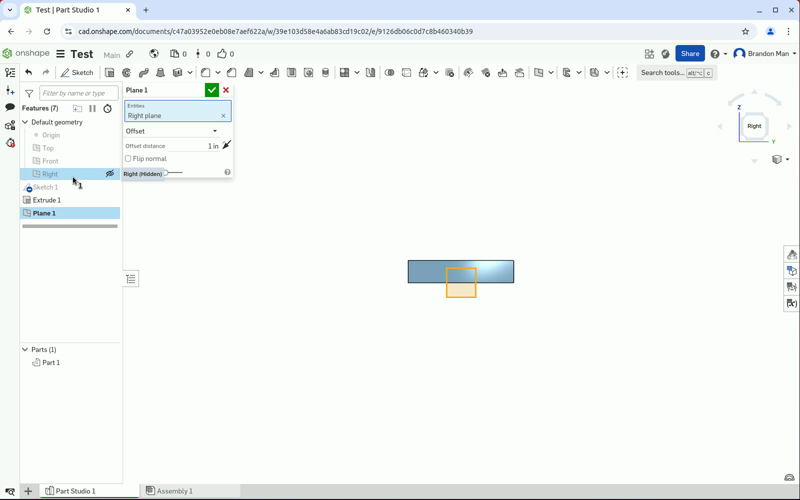
key(tab, 2)
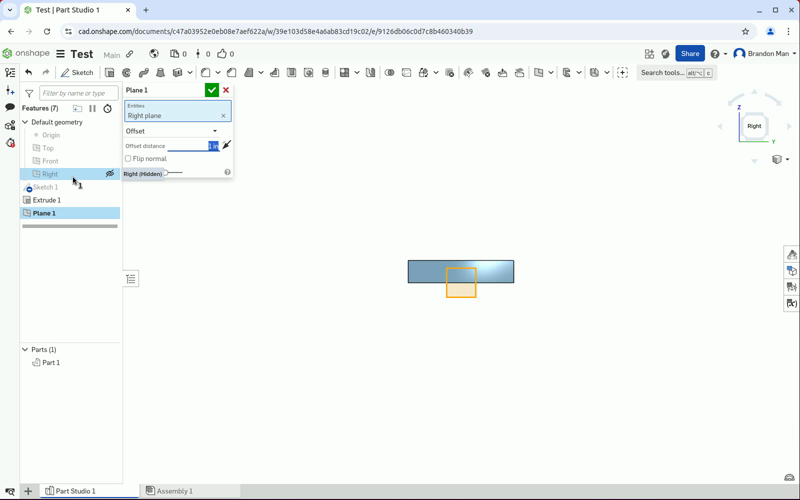
text(22.4)
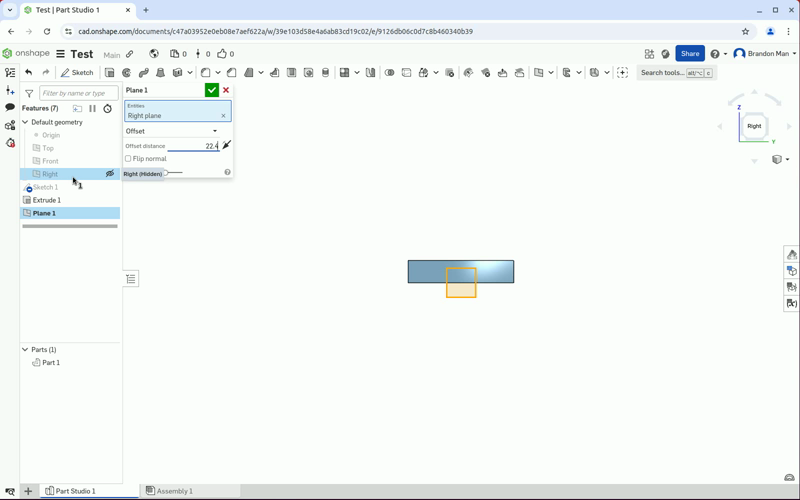
key(enter, 2)
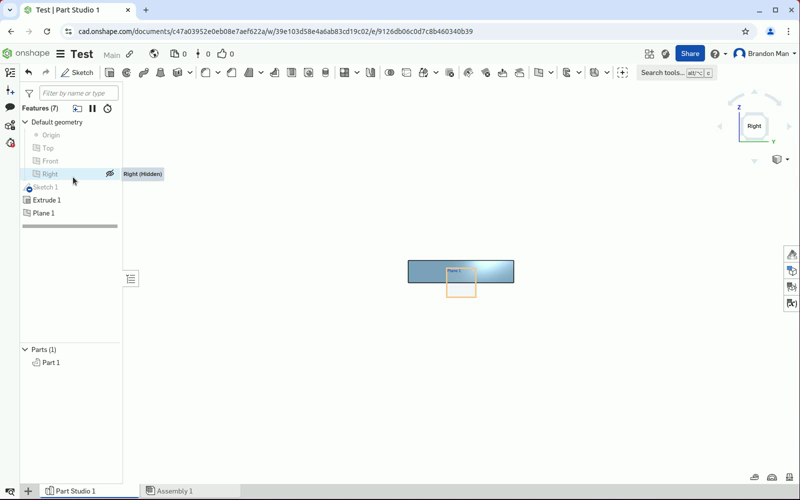
key(shift+s)
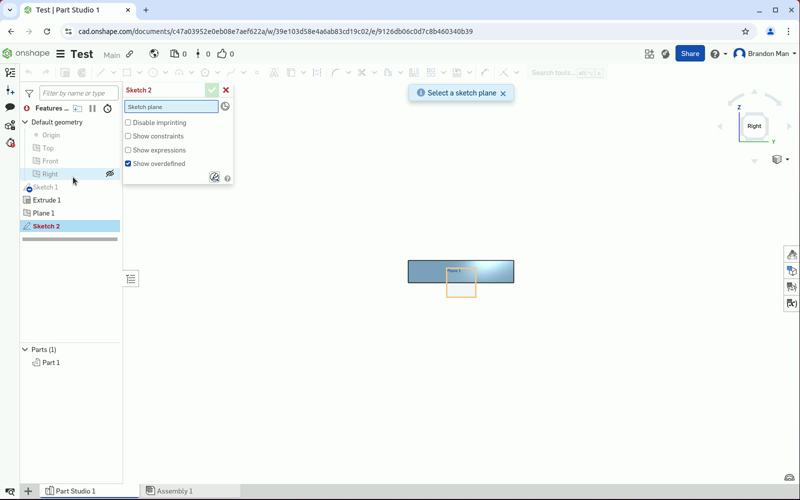
mouse_move(73, 215)
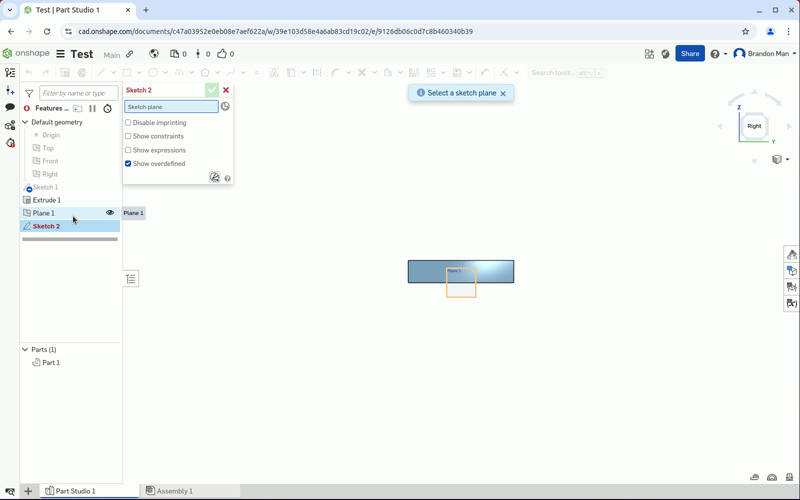
click(73, 215)
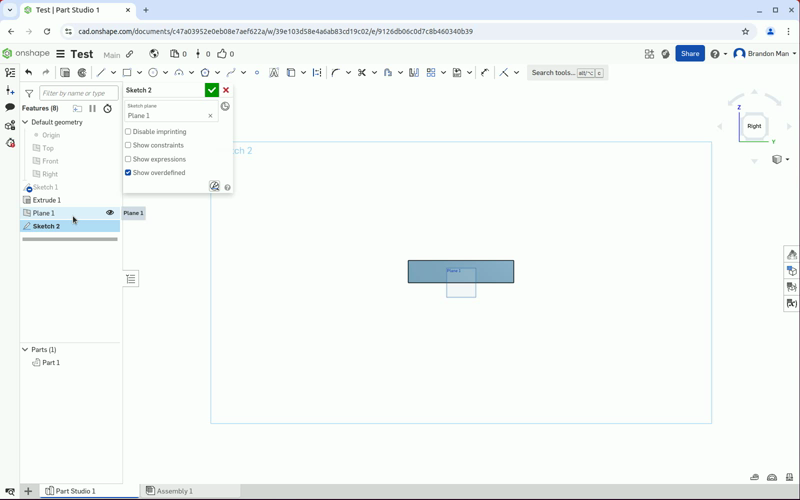
mouse_move(73, 352)
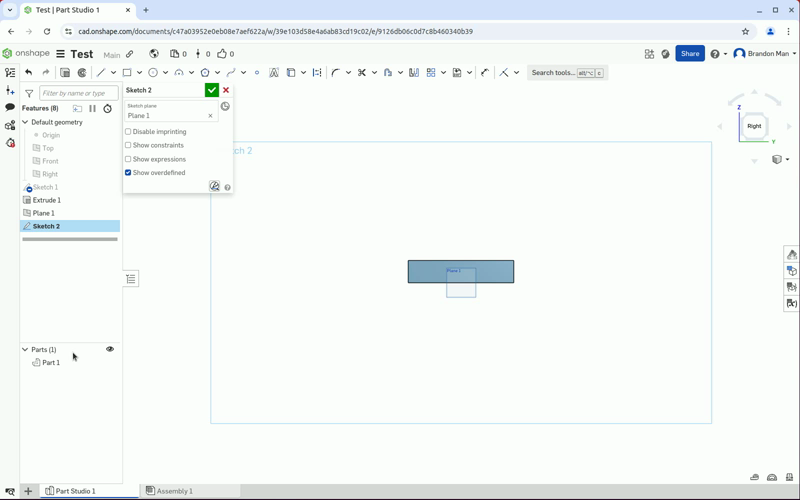
key(y)
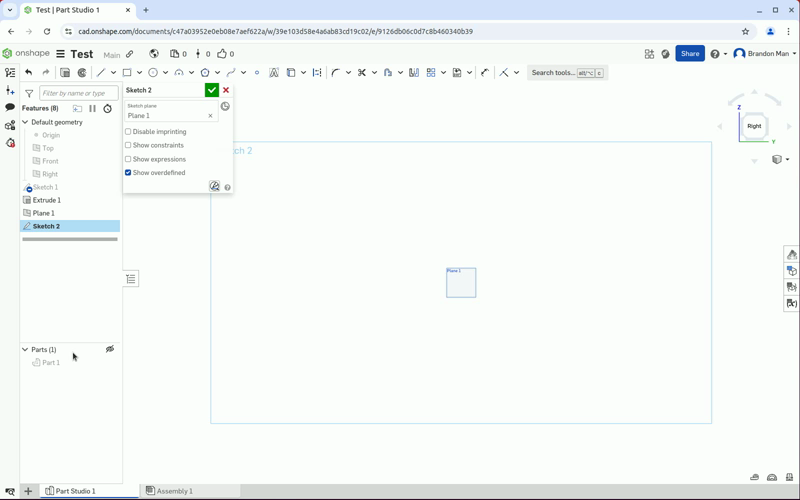
key(l)
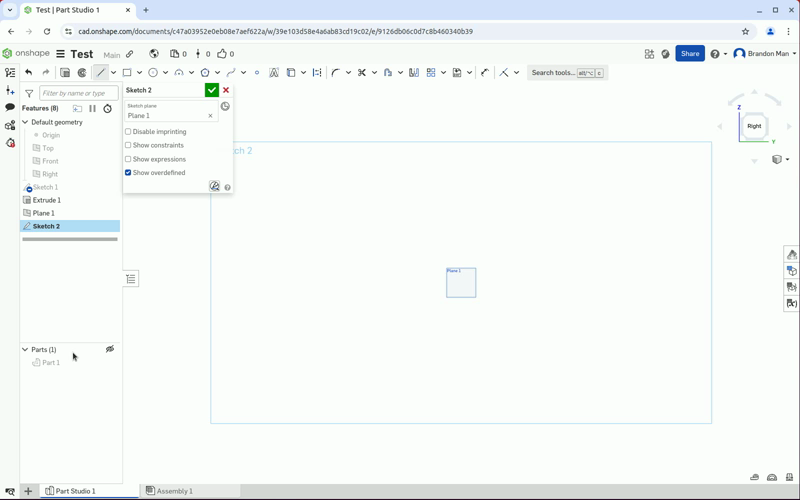
key_down(shift)
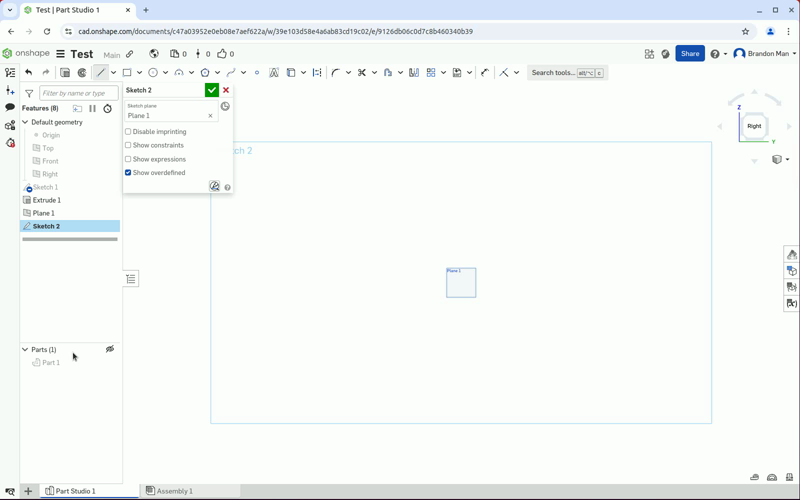
mouse_move(407, 282)
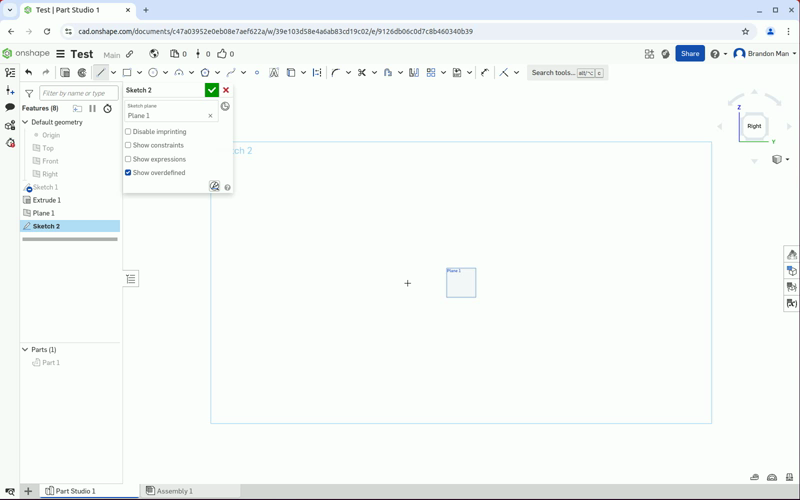
click(407, 282)
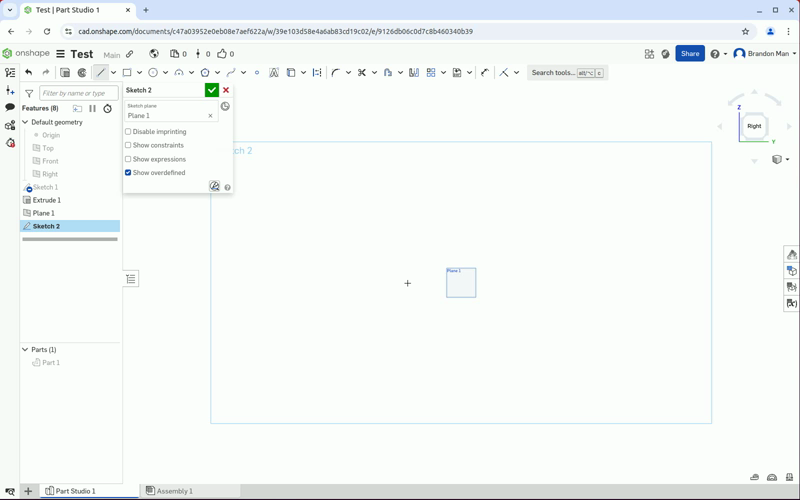
key_up(shift)
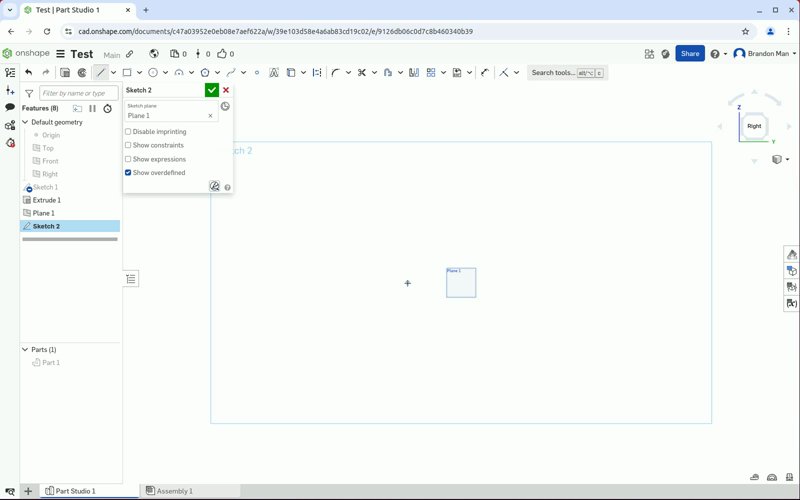
key_down(shift)
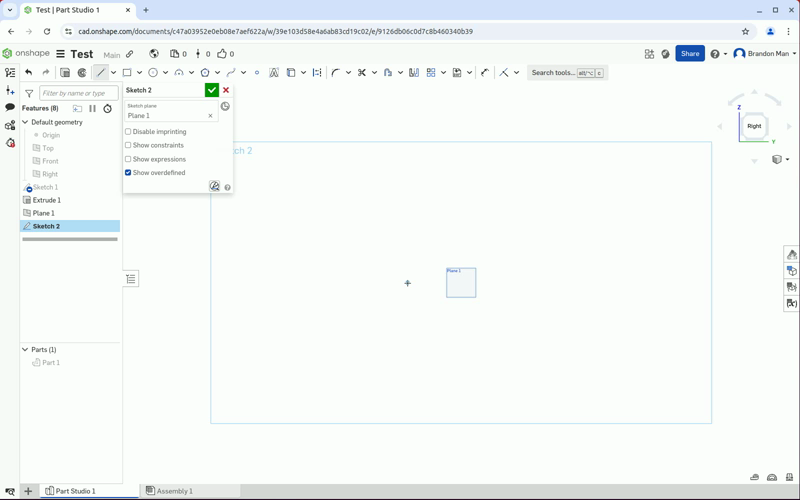
mouse_move(513, 282)
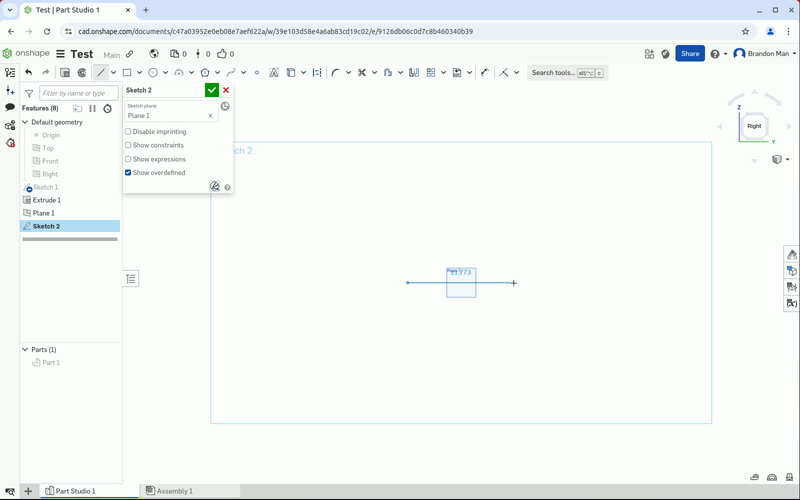
click(513, 282)
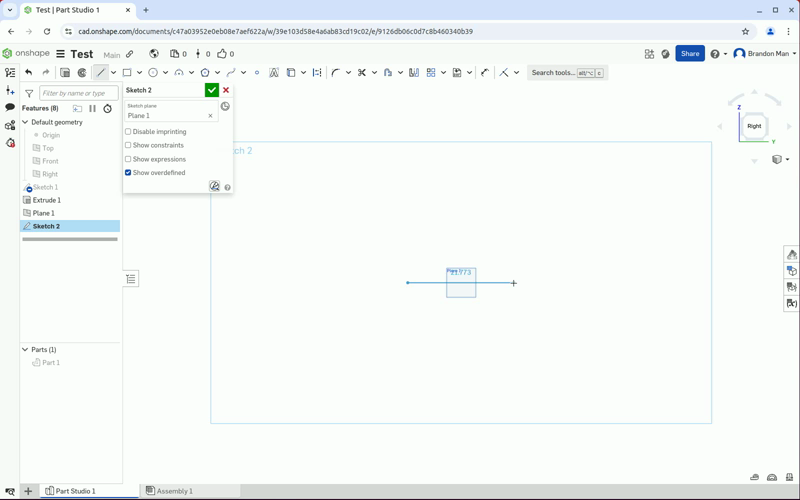
key_up(shift)
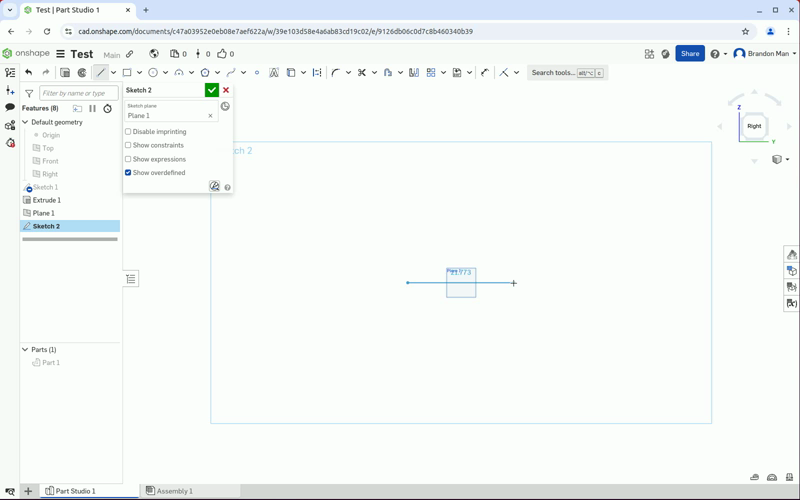
key_down(shift)
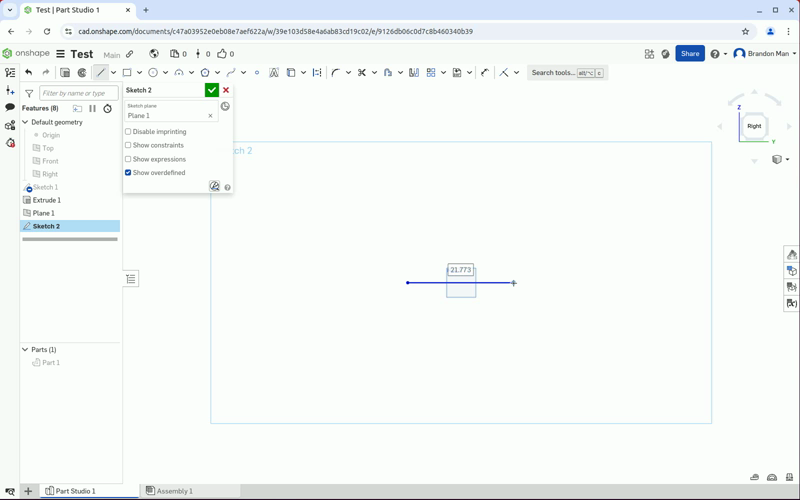
mouse_move(543, 282)
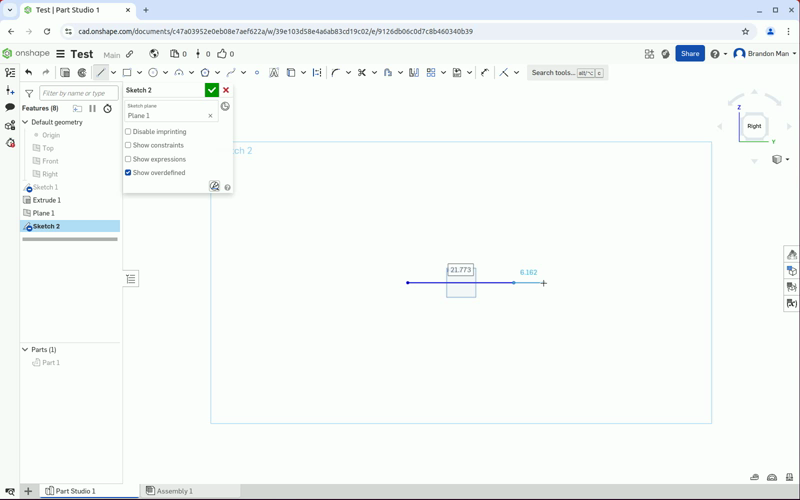
mouse_move(513, 260)
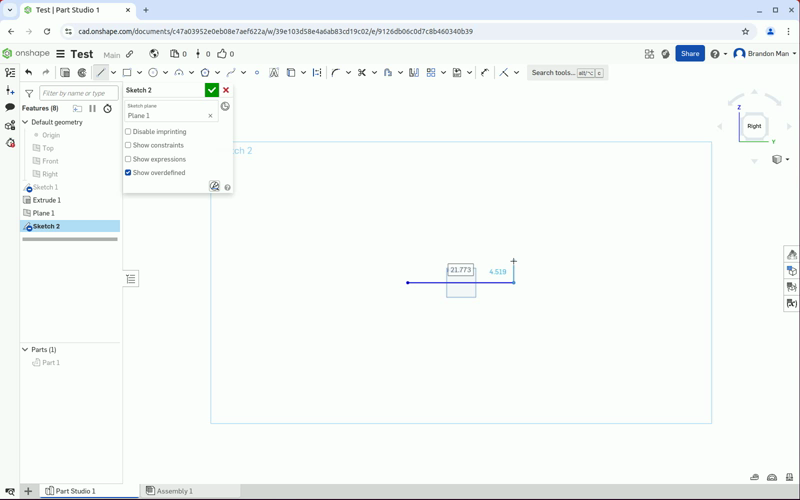
click(513, 260)
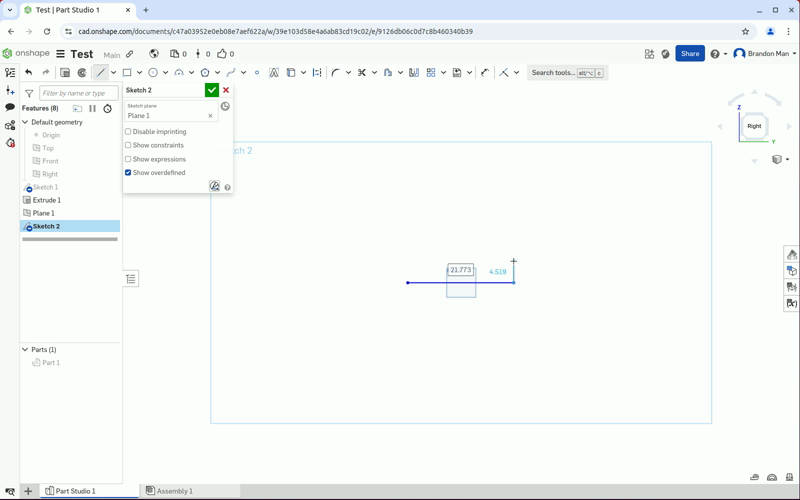
key_up(shift)
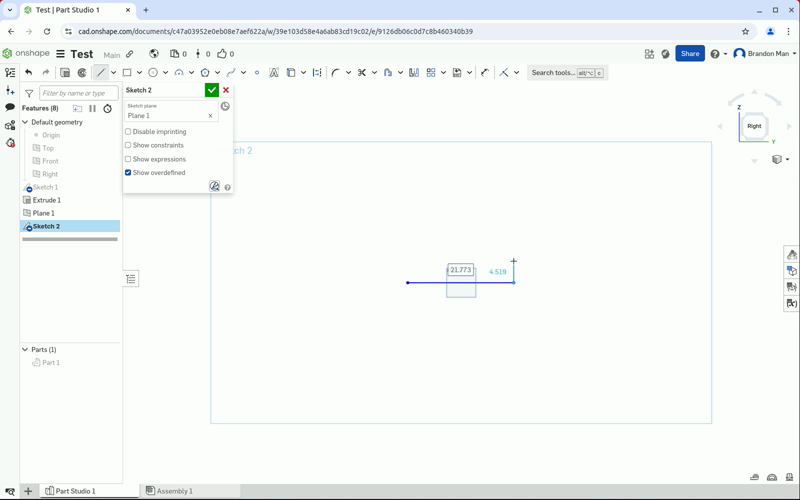
key_down(shift)
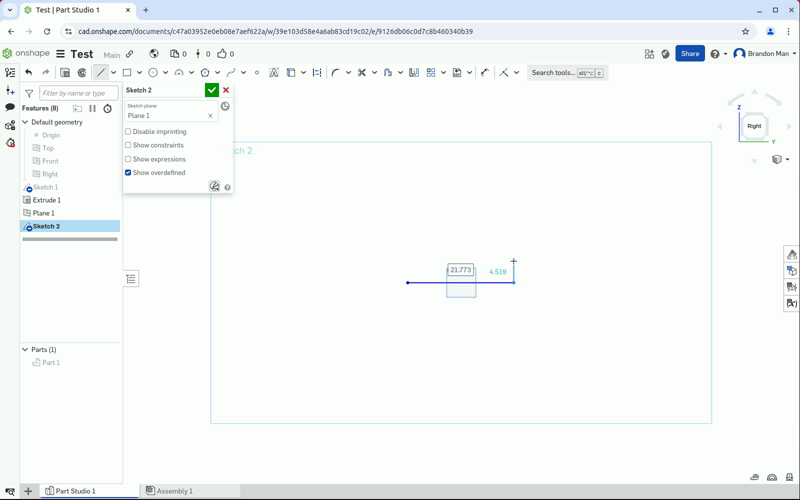
mouse_move(407, 260)
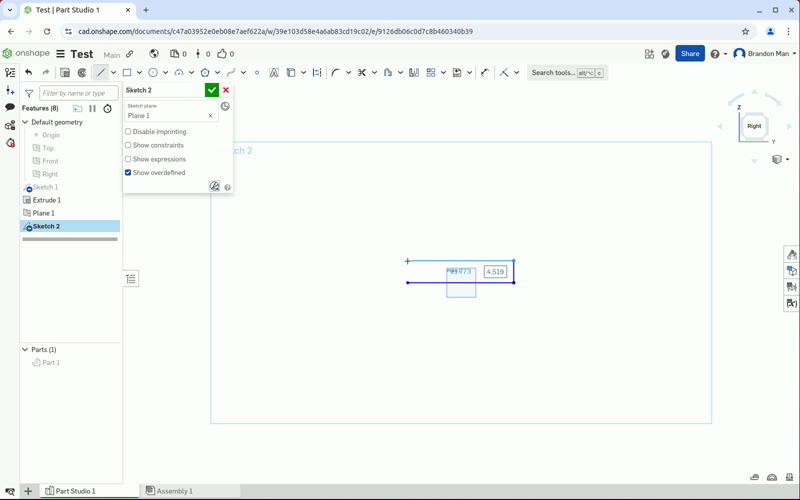
click(407, 260)
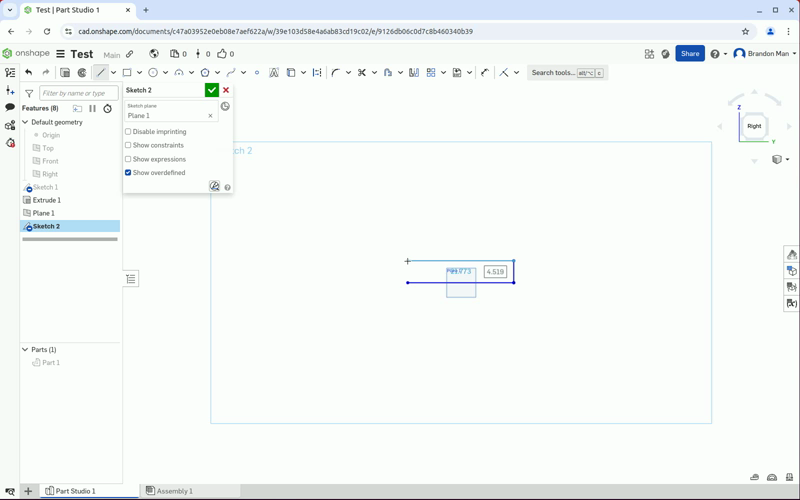
key_up(shift)
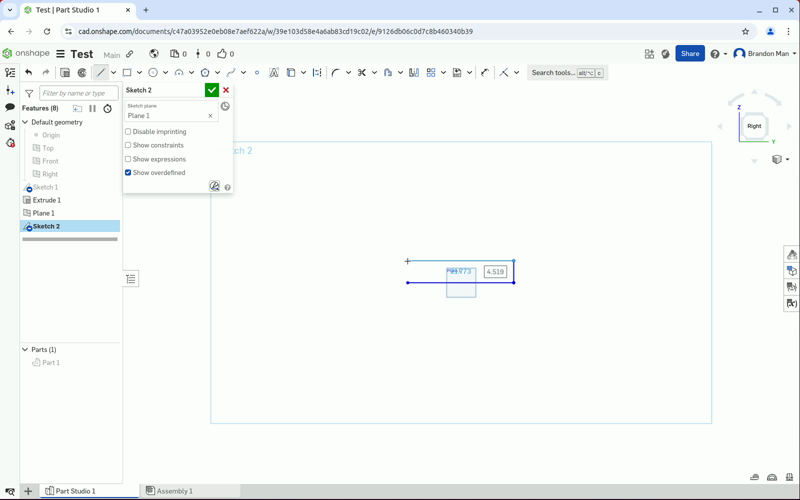
mouse_move(437, 260)
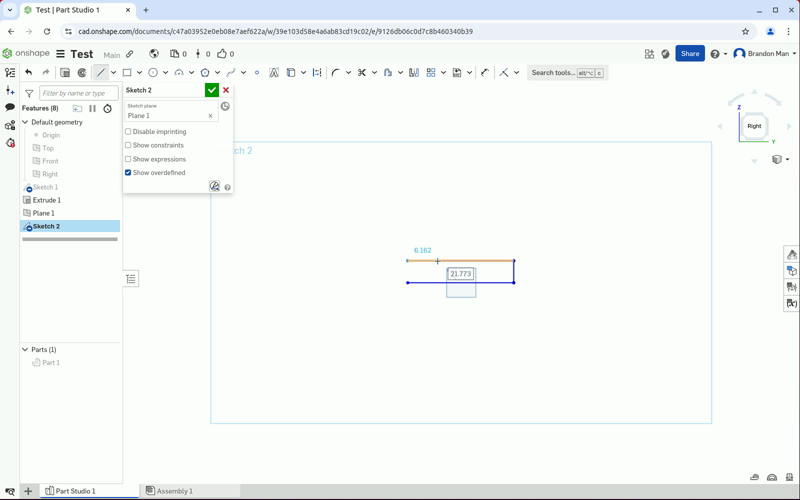
key_down(shift)
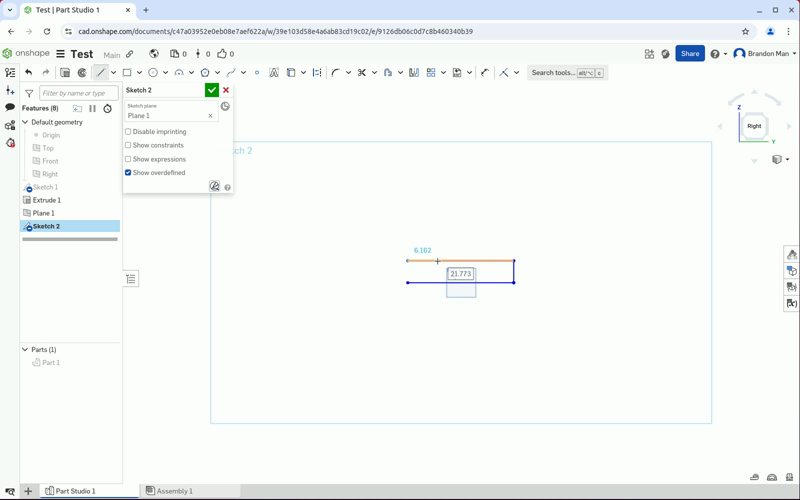
mouse_move(407, 282)
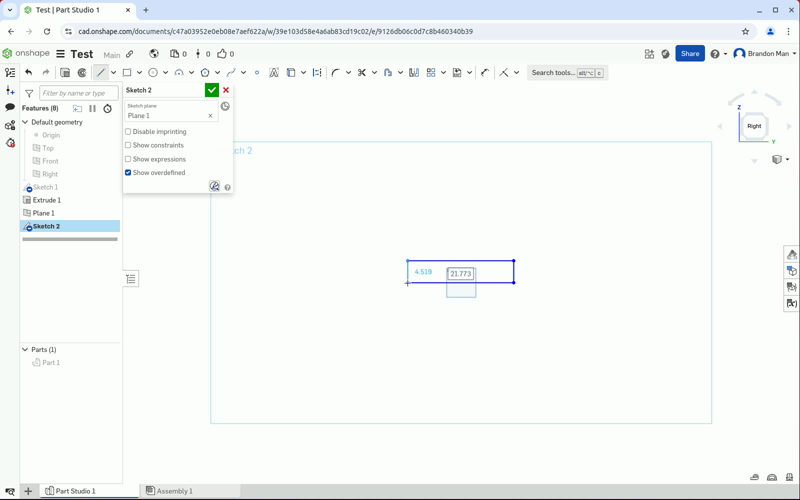
key_up(shift)
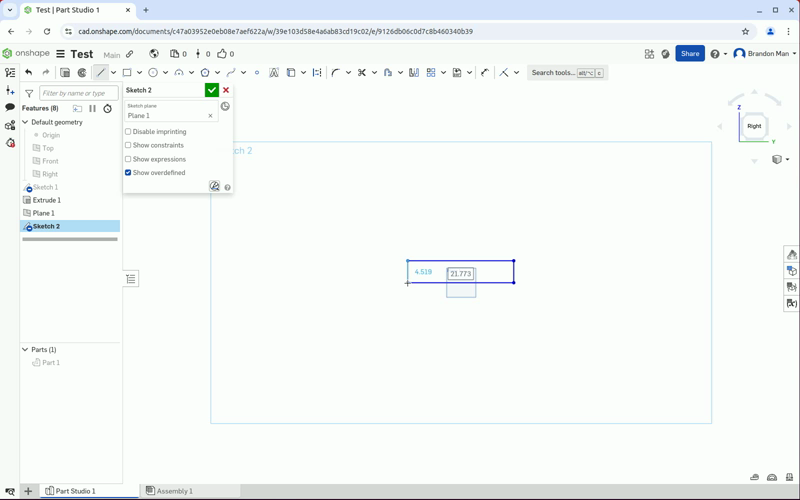
click(407, 282)
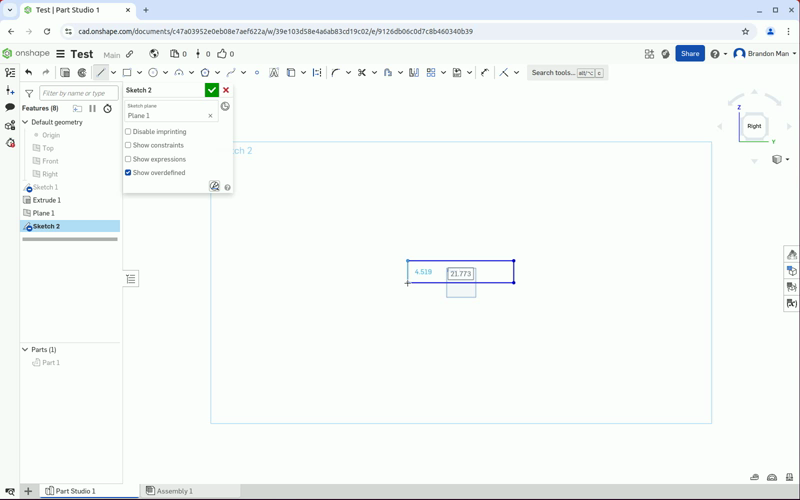
key(esc)
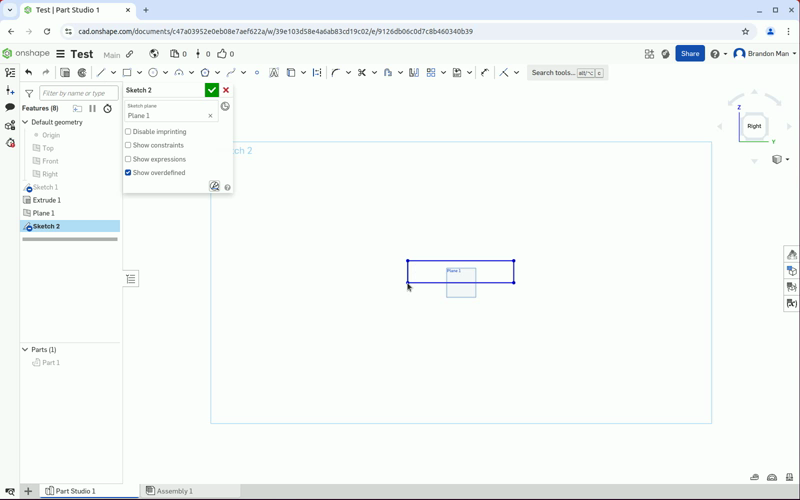
mouse_move(411, 272)
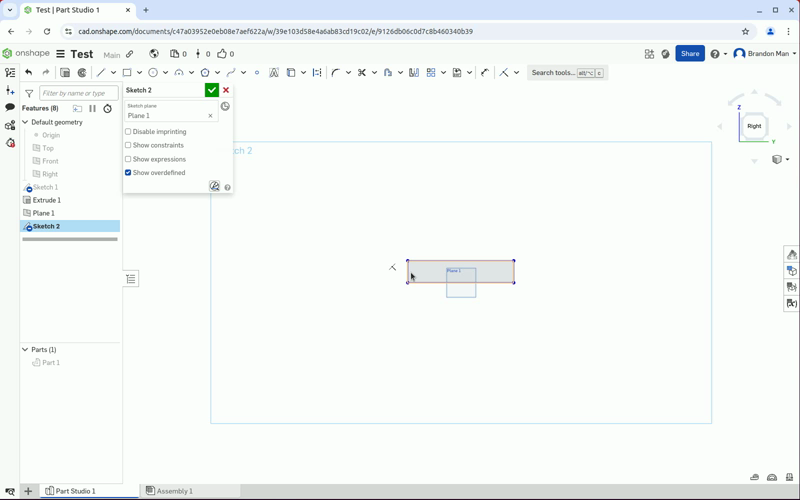
click(411, 272)
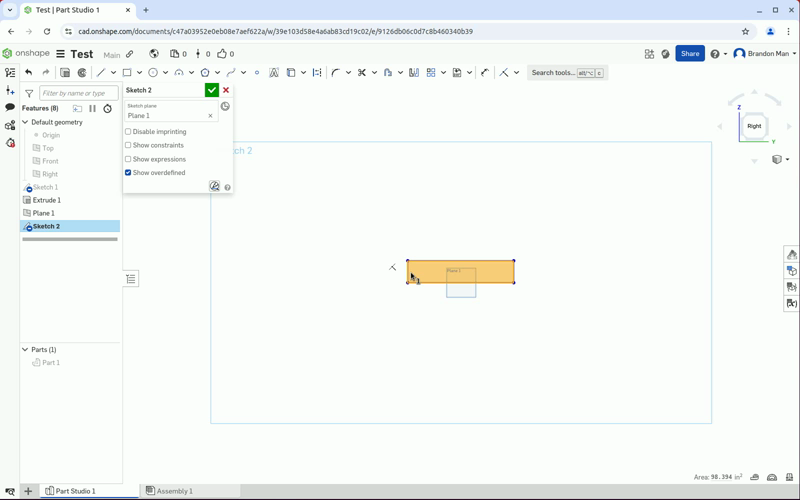
mouse_move(73, 352)
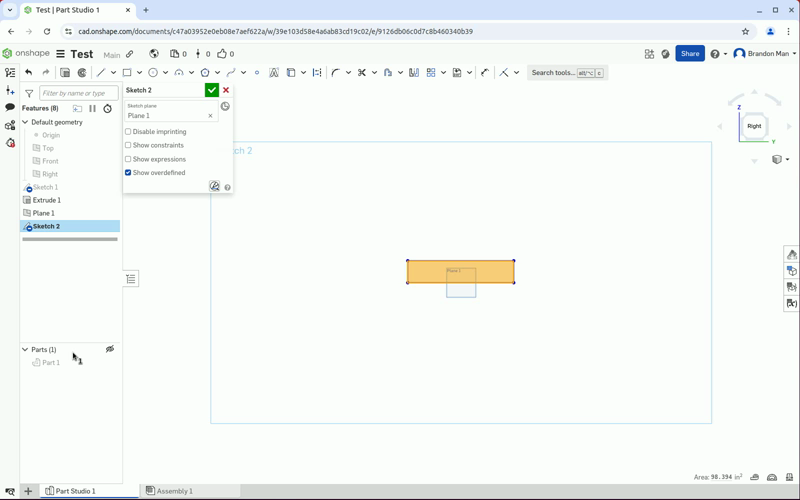
key(shift+y)
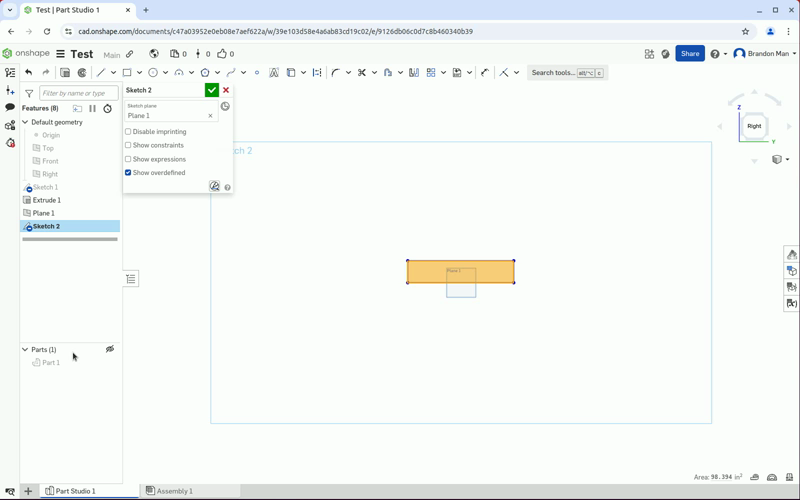
key(shift+e)
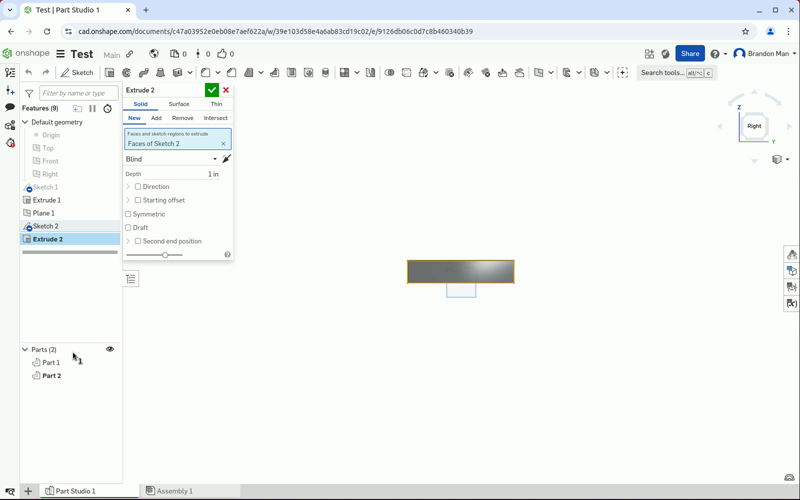
mouse_move(143, 106)
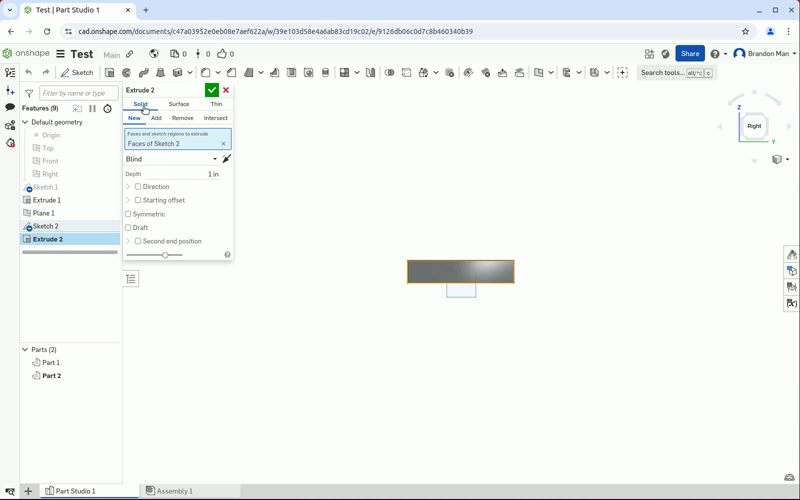
click(143, 106)
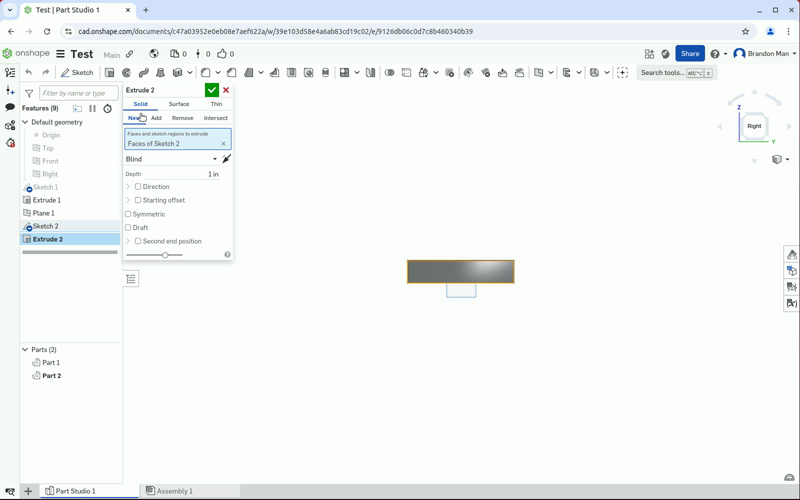
mouse_move(137, 120)
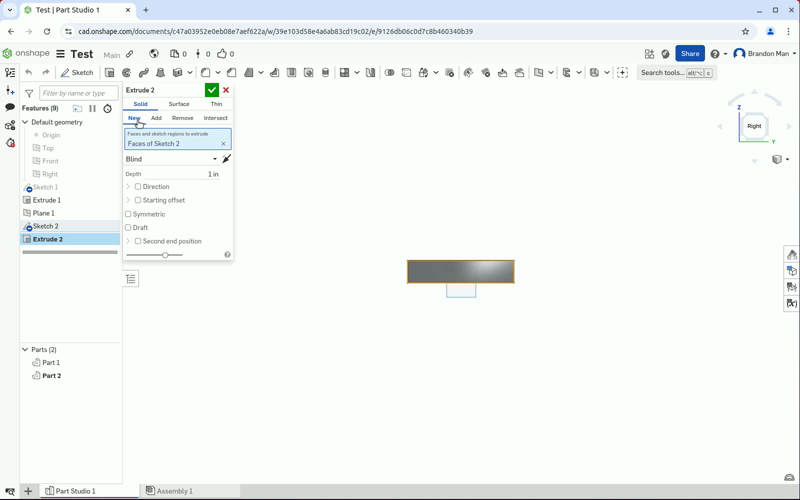
click(137, 120)
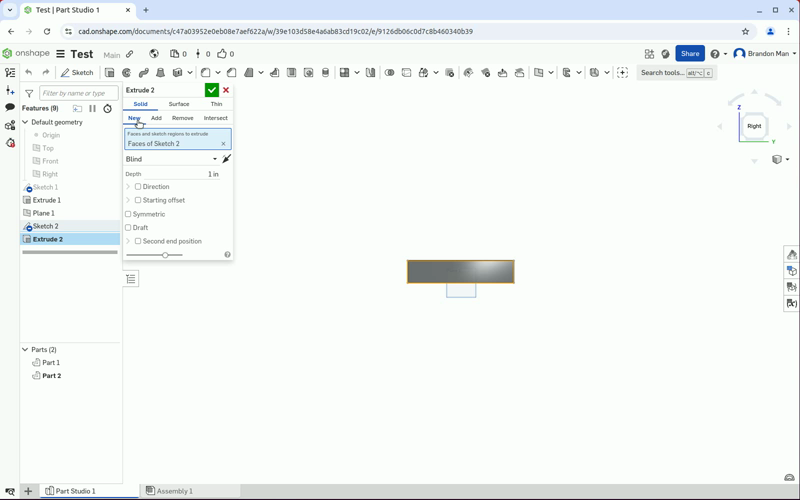
key(tab, 4)
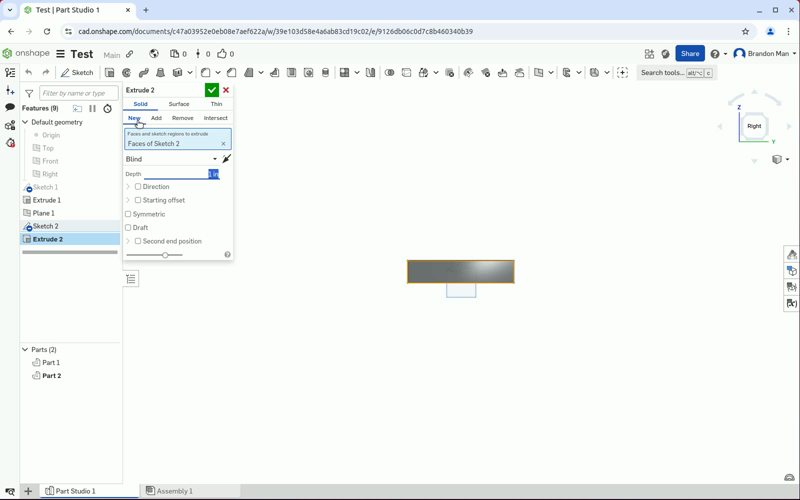
text(0.722)
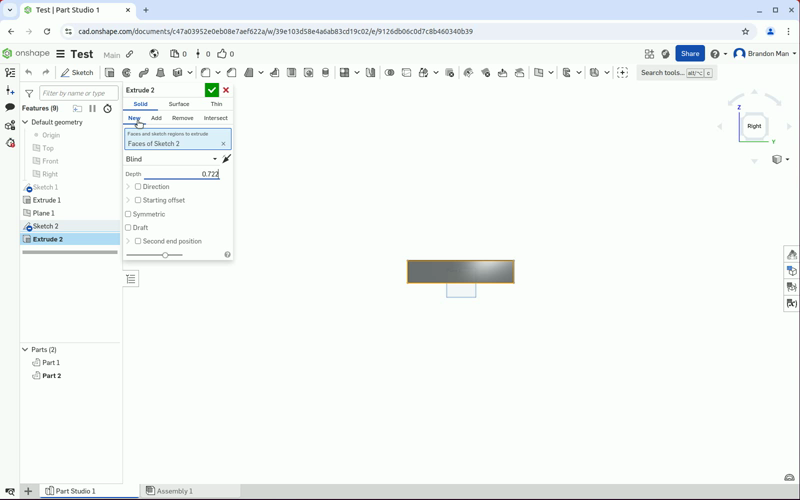
key(enter)
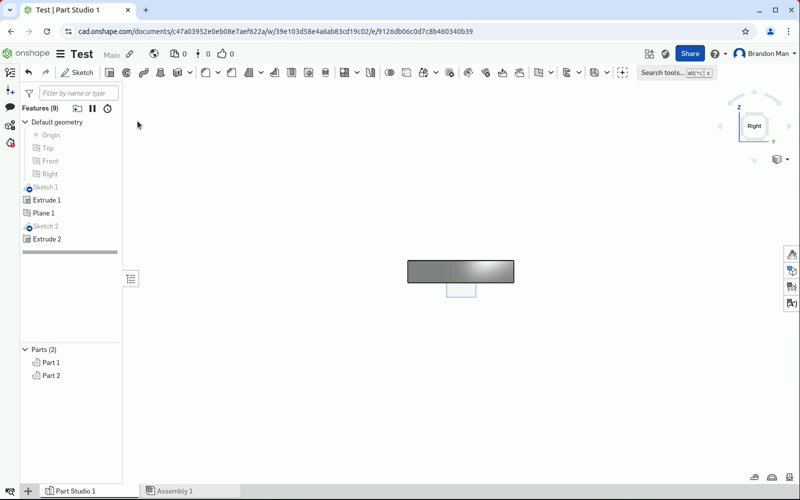
key(shift+h)
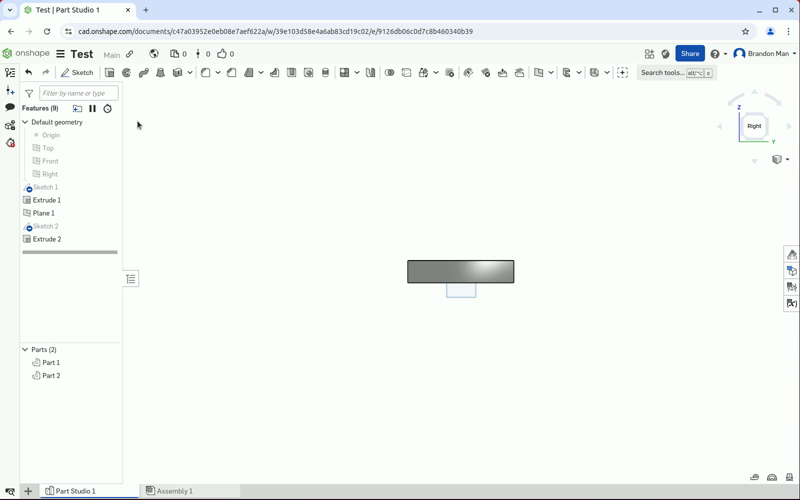
key(shift+h)
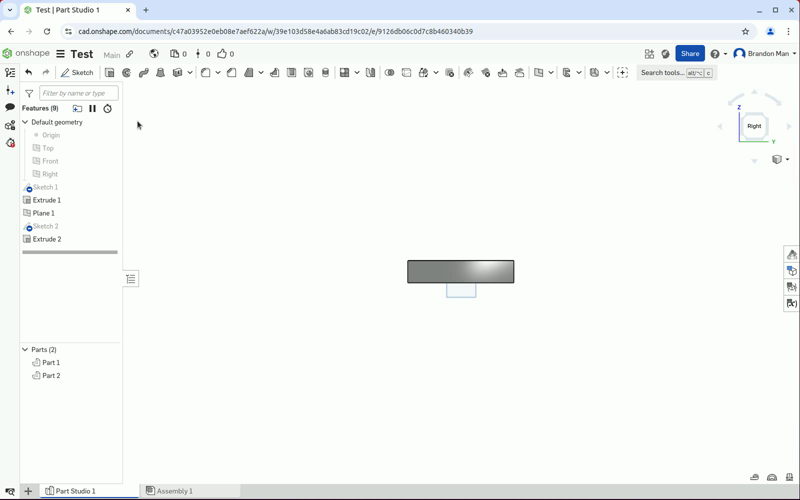
mouse_move(73, 189)
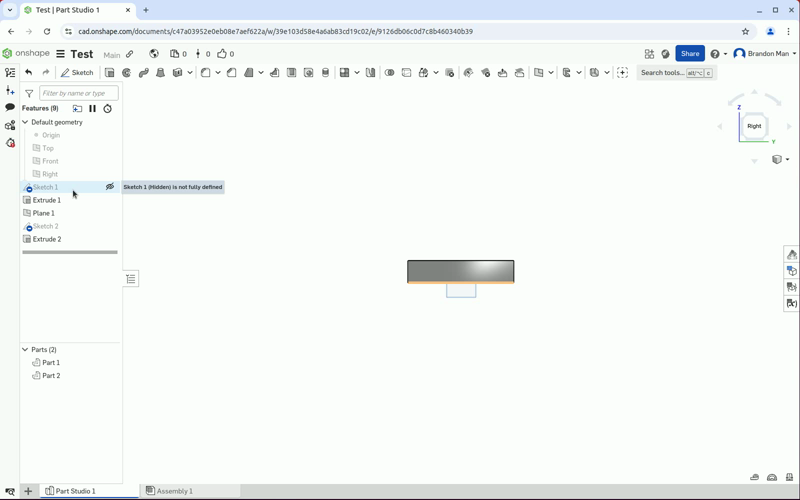
click(73, 189)
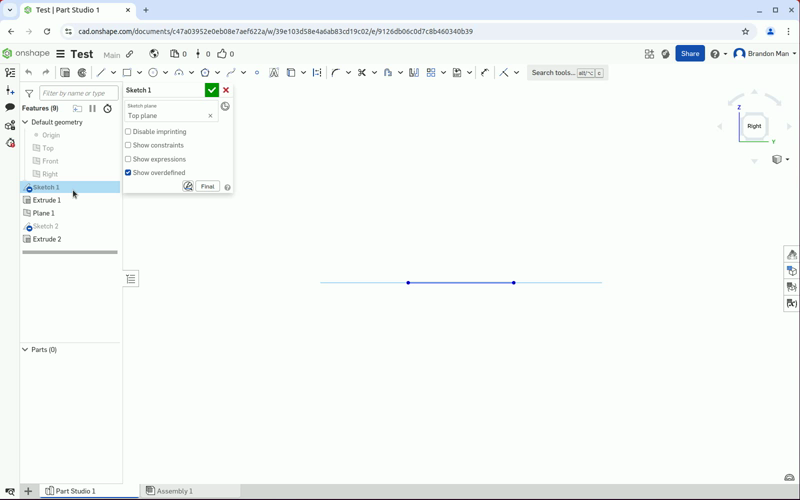
mouse_move(229, 92)
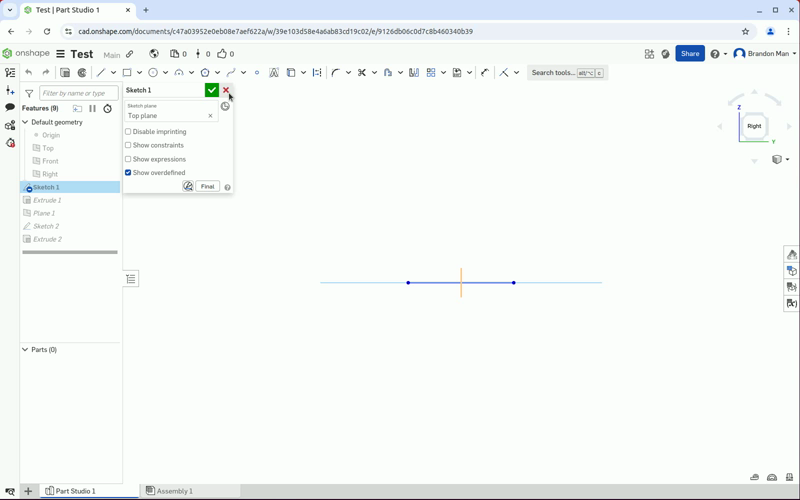
click(229, 92)
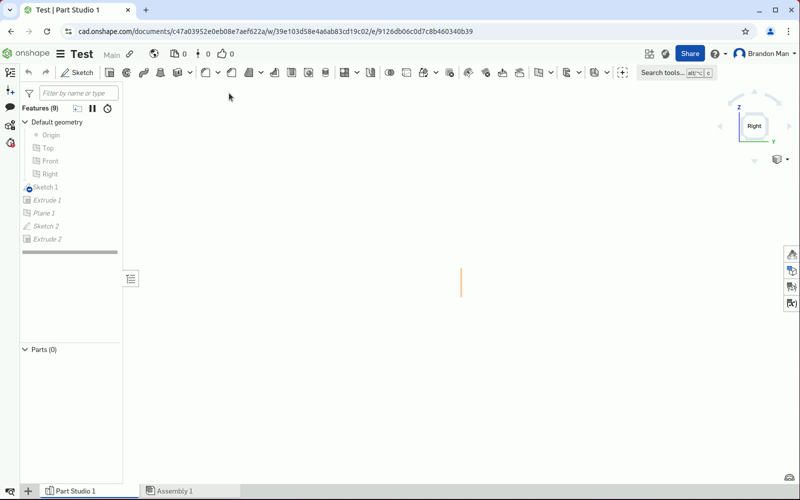
key(shift+s)
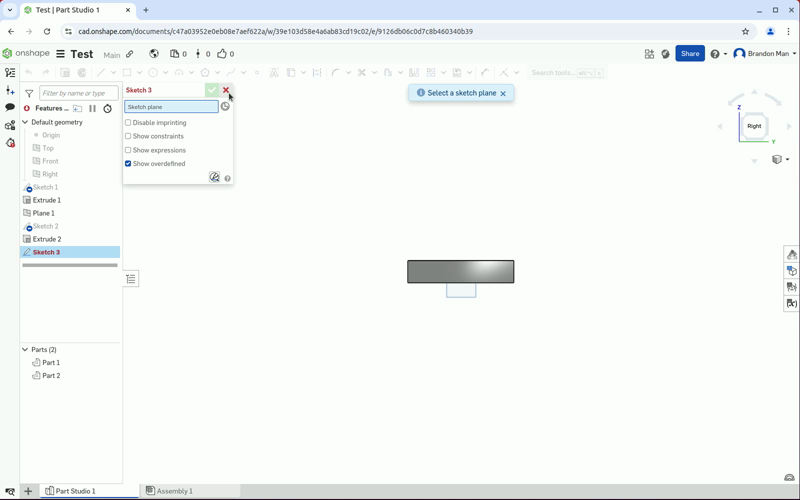
mouse_move(73, 215)
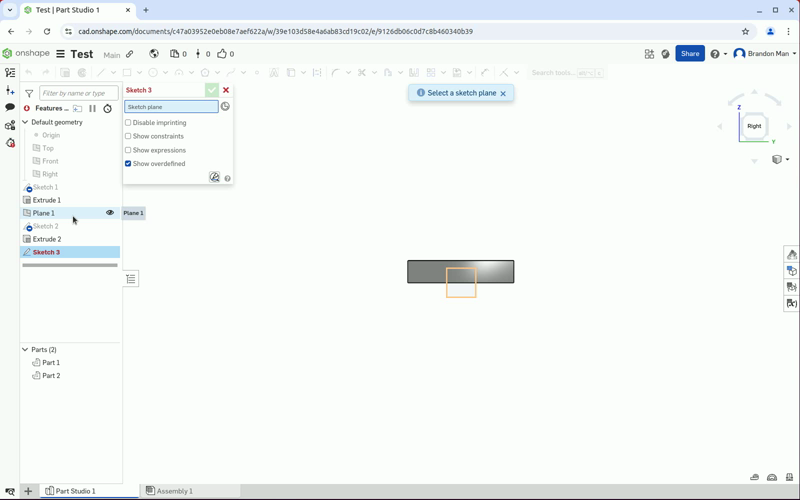
click(73, 215)
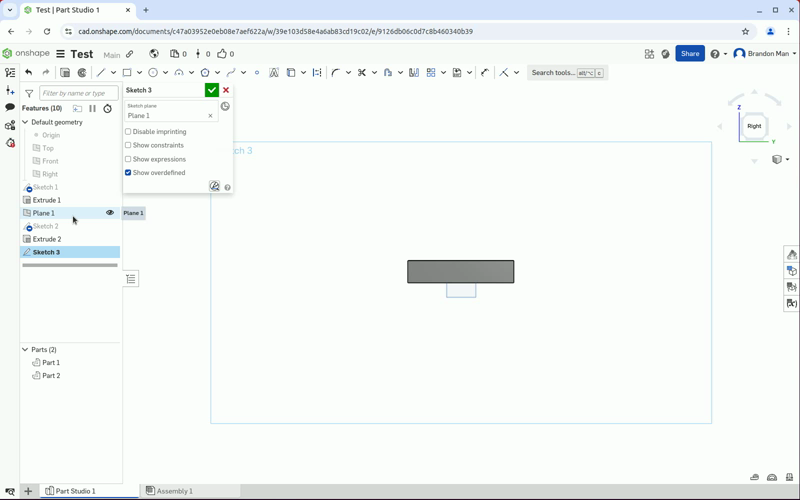
mouse_move(73, 352)
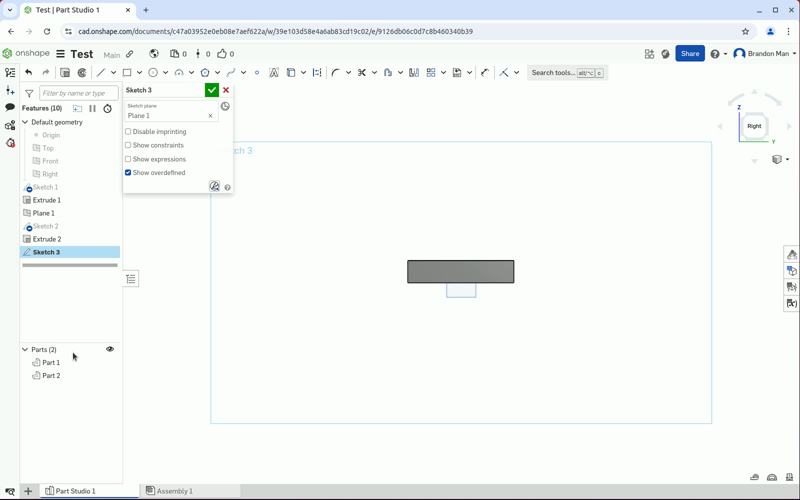
key(y)
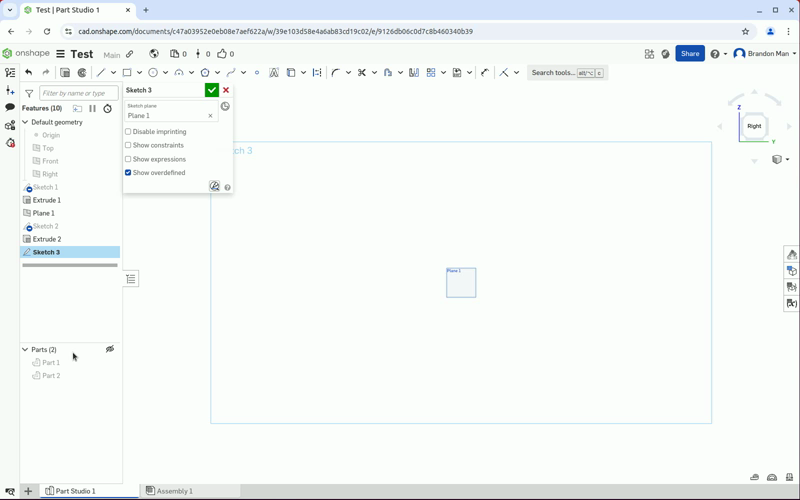
key(l)
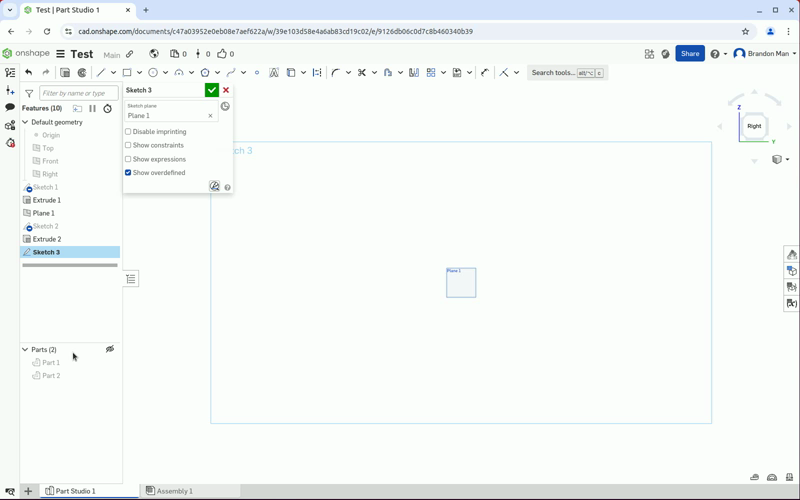
key_down(shift)
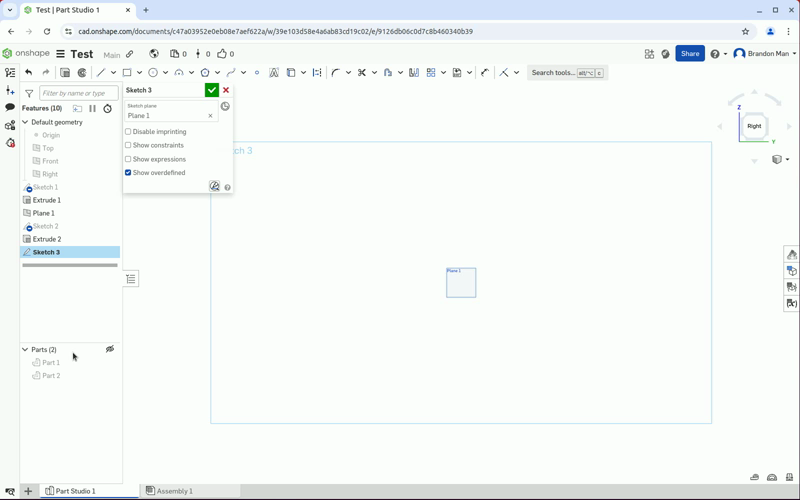
mouse_move(407, 260)
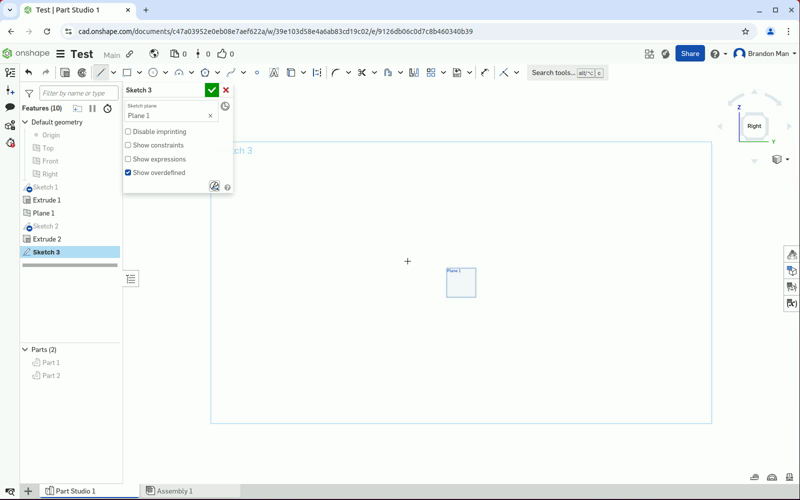
click(407, 260)
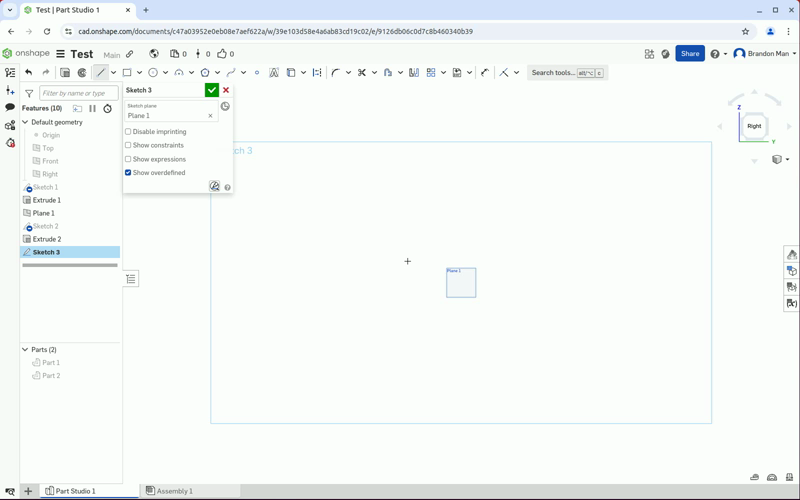
key_up(shift)
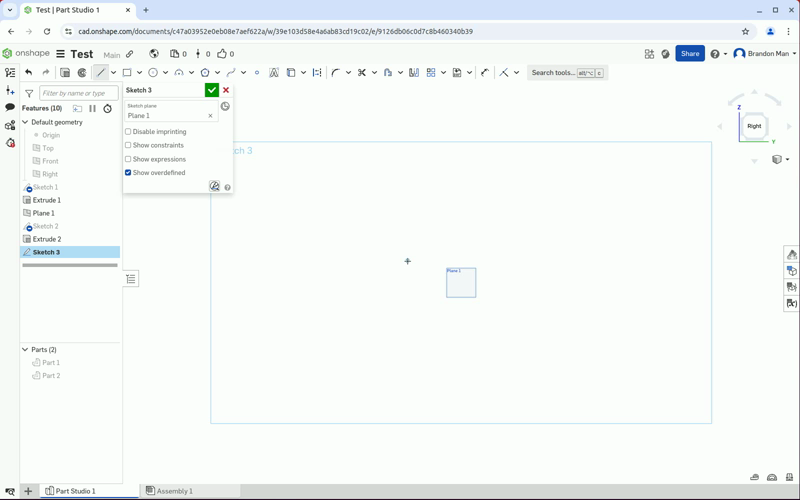
key_down(shift)
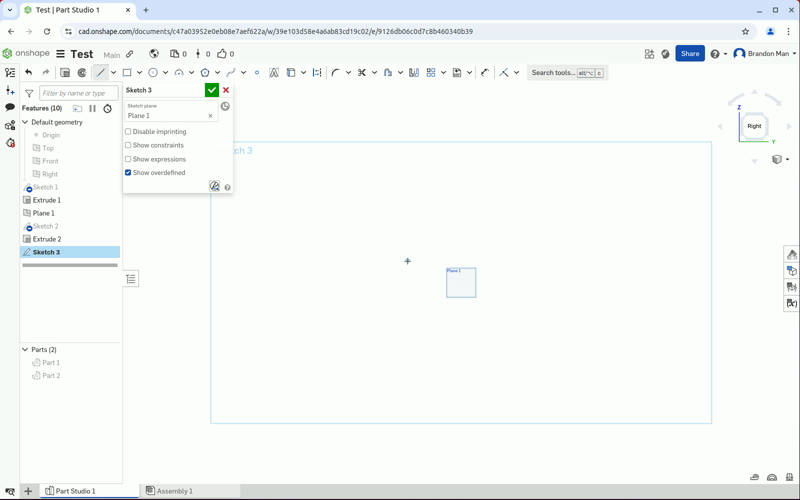
mouse_move(513, 260)
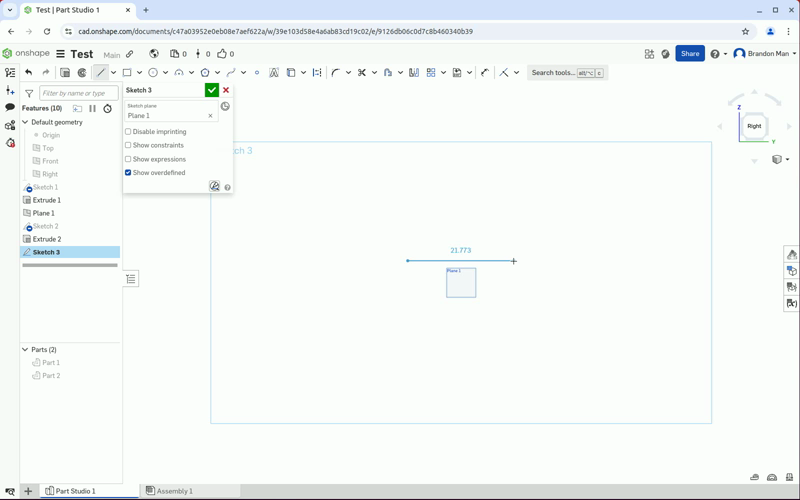
click(513, 260)
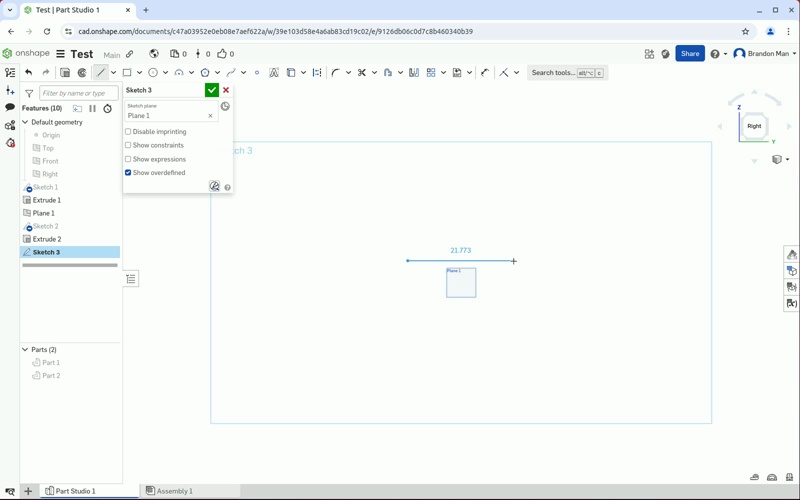
key_up(shift)
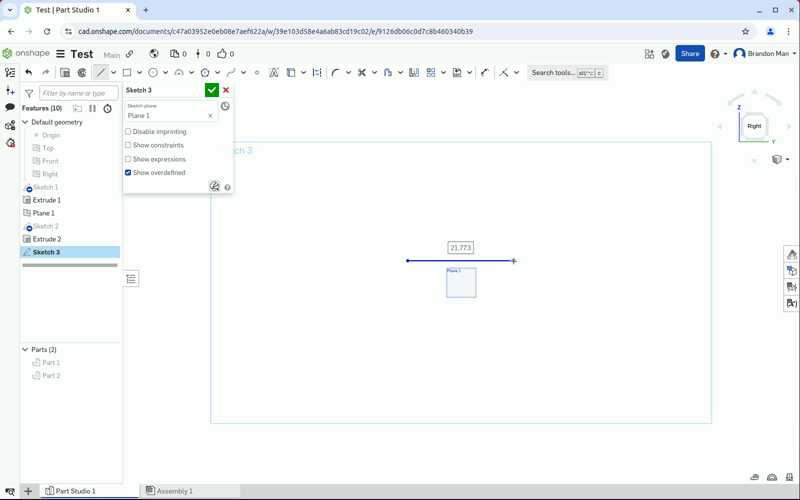
key_down(shift)
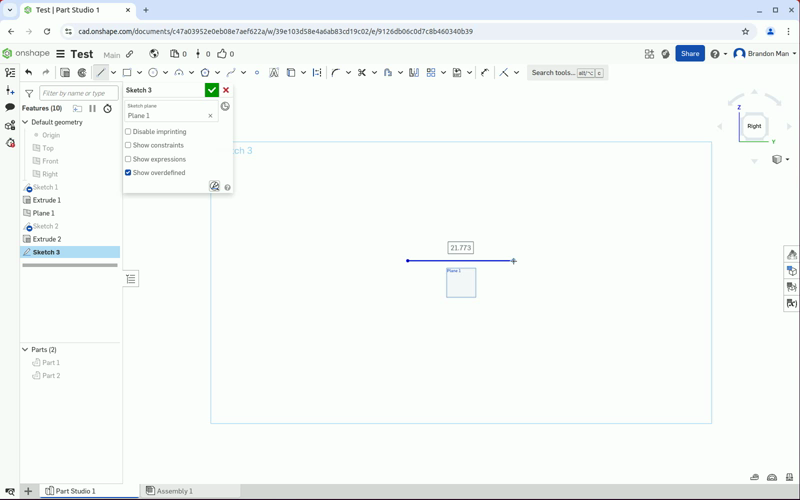
mouse_move(543, 260)
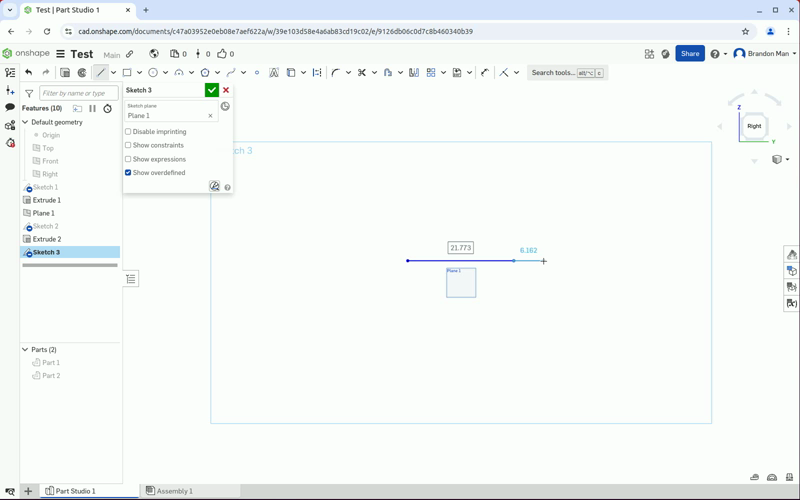
mouse_move(513, 257)
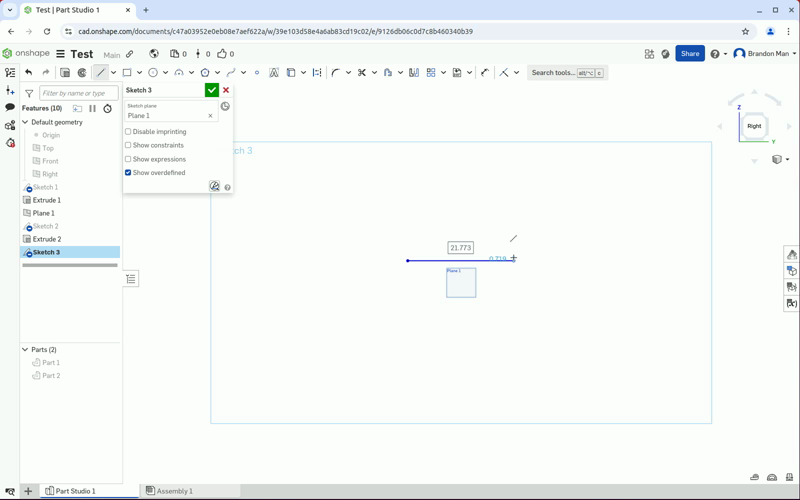
scroll(6)
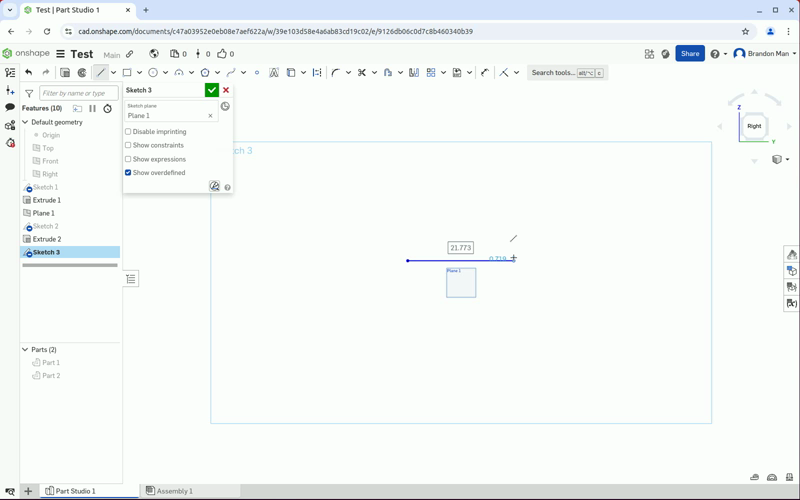
scroll(6)
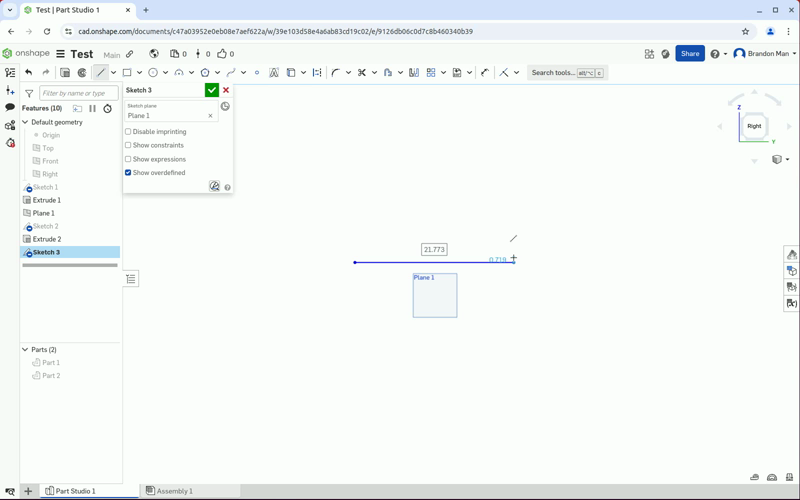
scroll(6)
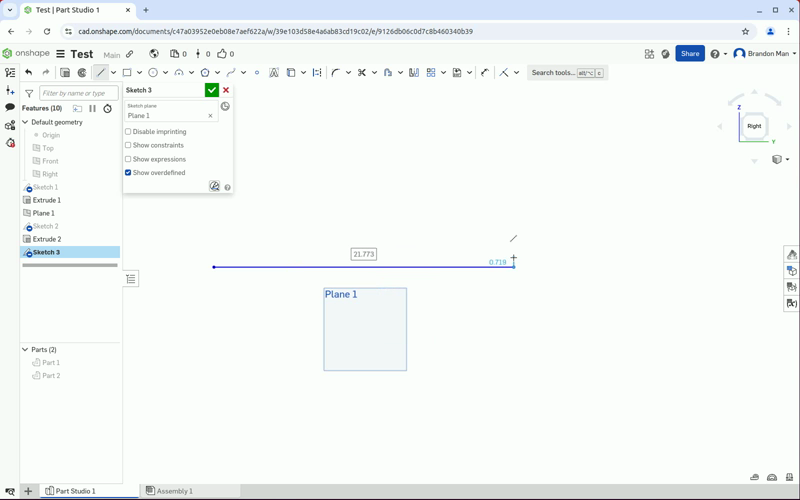
scroll(6)
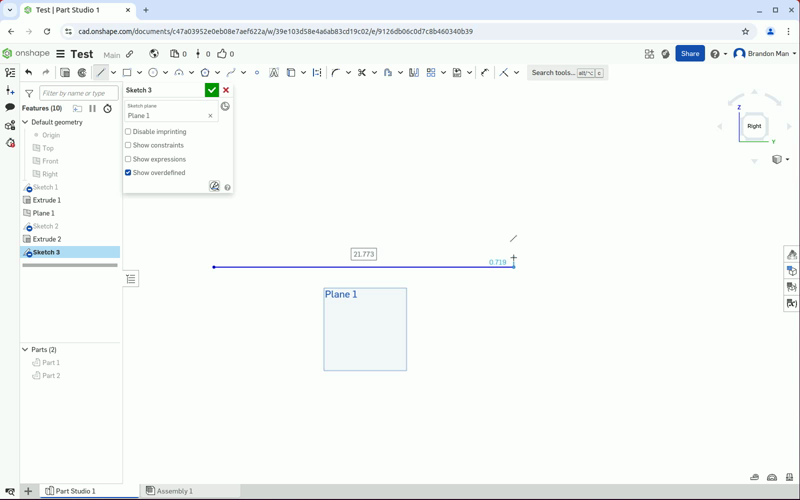
scroll(6)
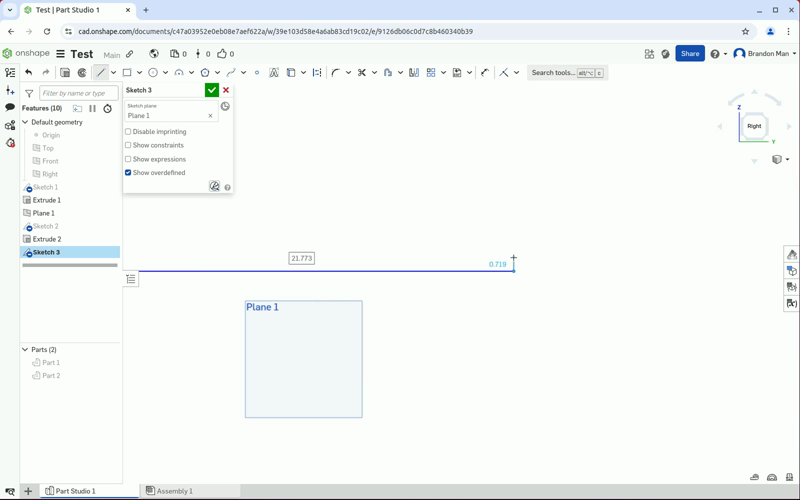
scroll(6)
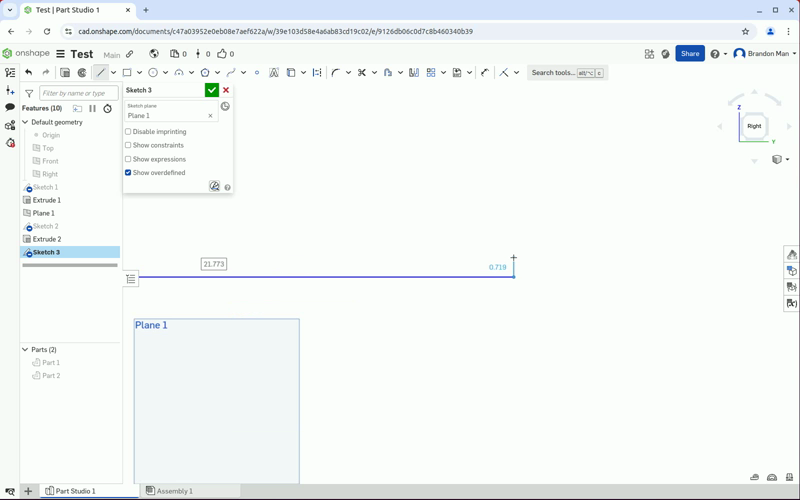
scroll(6)
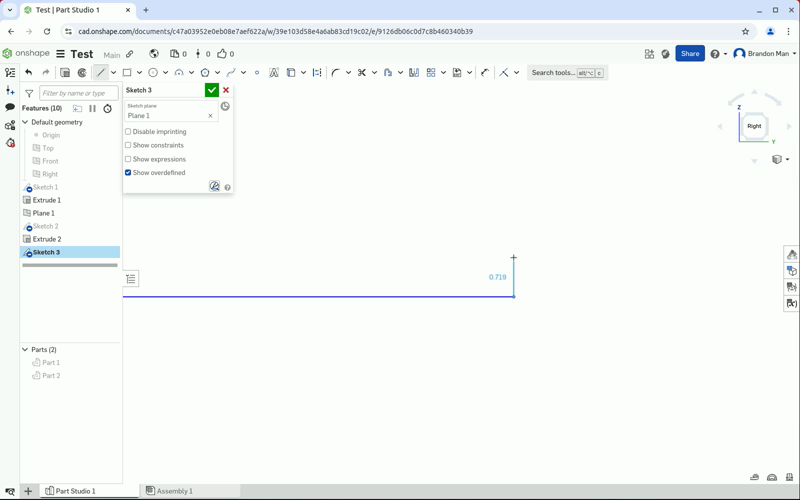
click(513, 257)
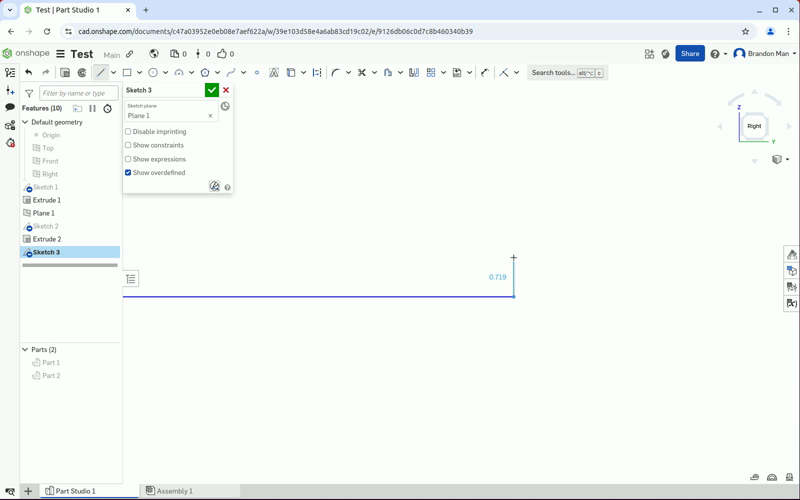
scroll(-6)
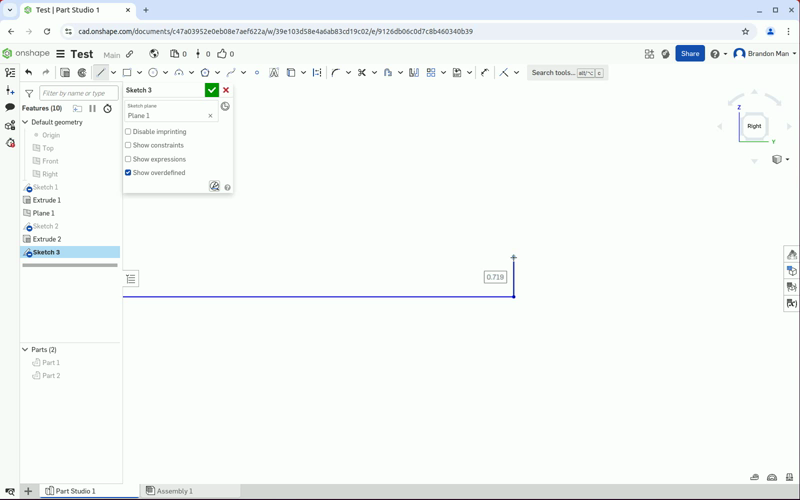
scroll(-6)
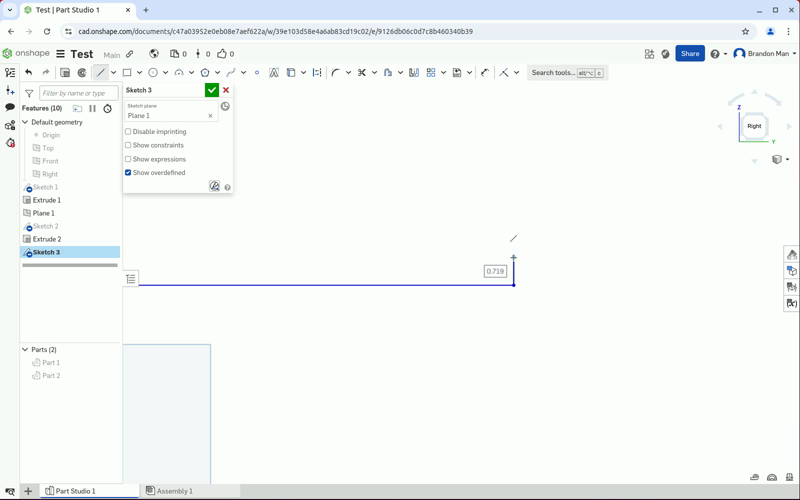
scroll(-6)
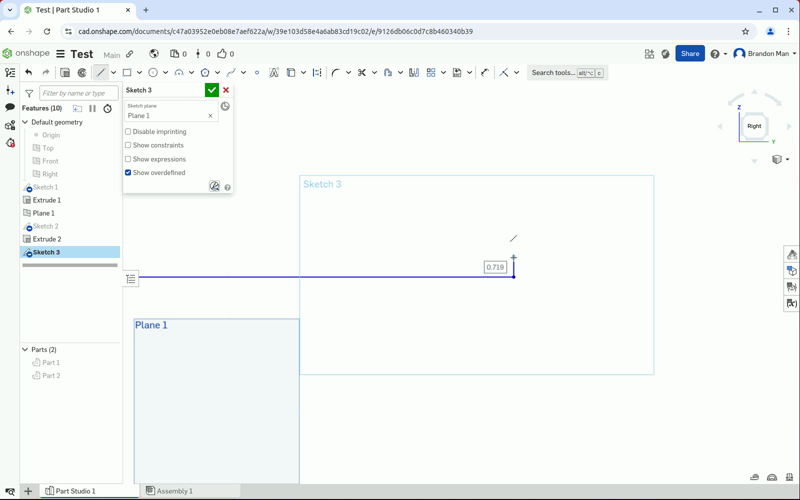
scroll(-6)
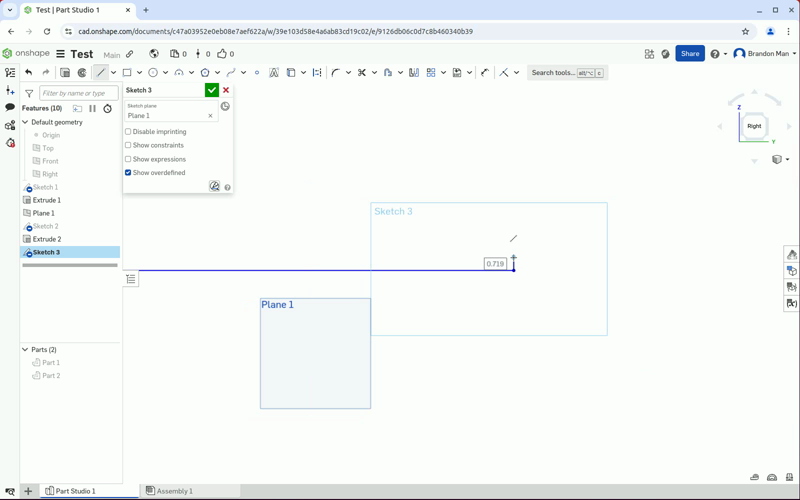
scroll(-6)
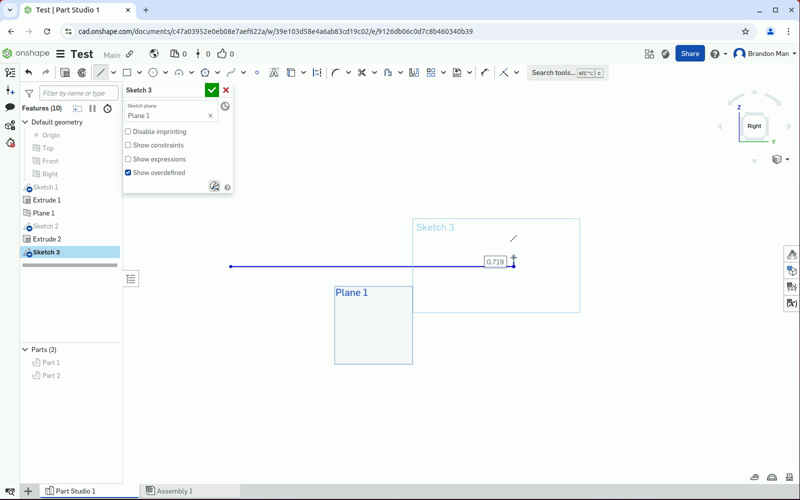
scroll(-6)
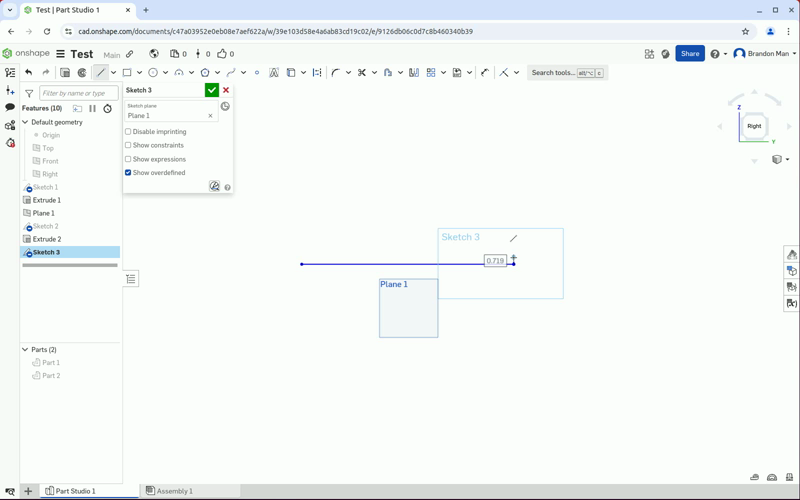
scroll(-6)
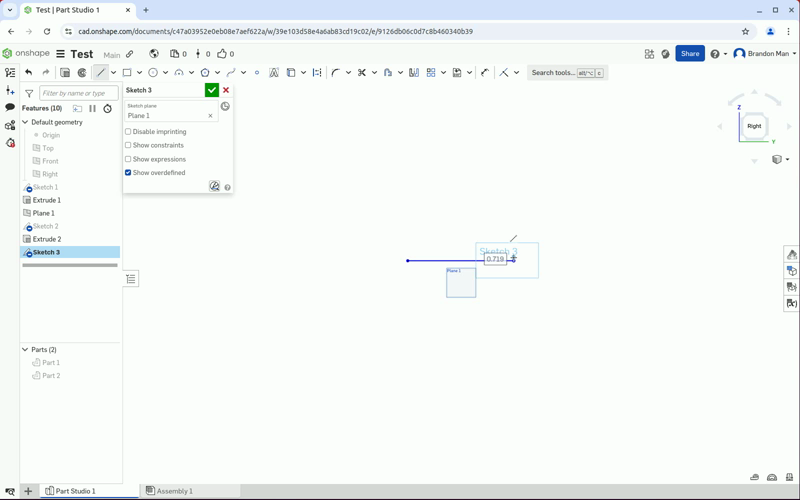
key_up(shift)
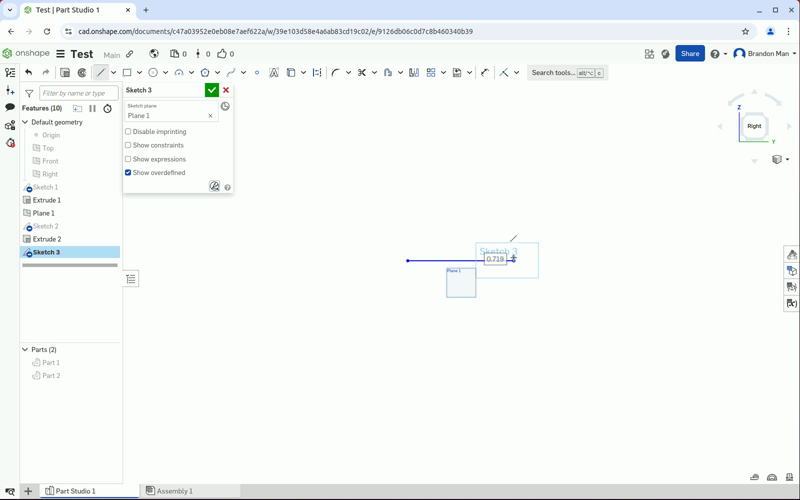
key_down(shift)
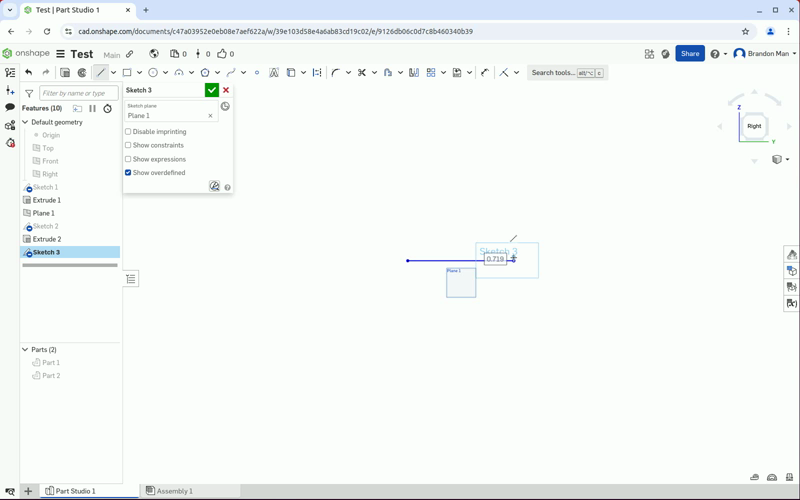
mouse_move(407, 257)
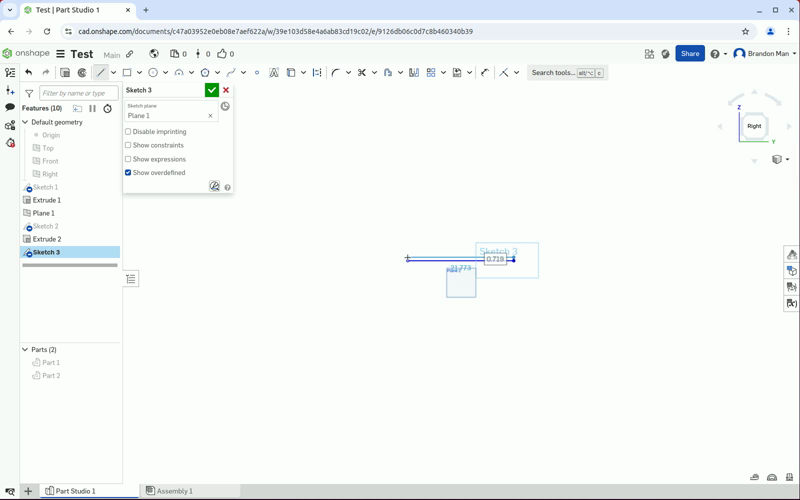
scroll(6)
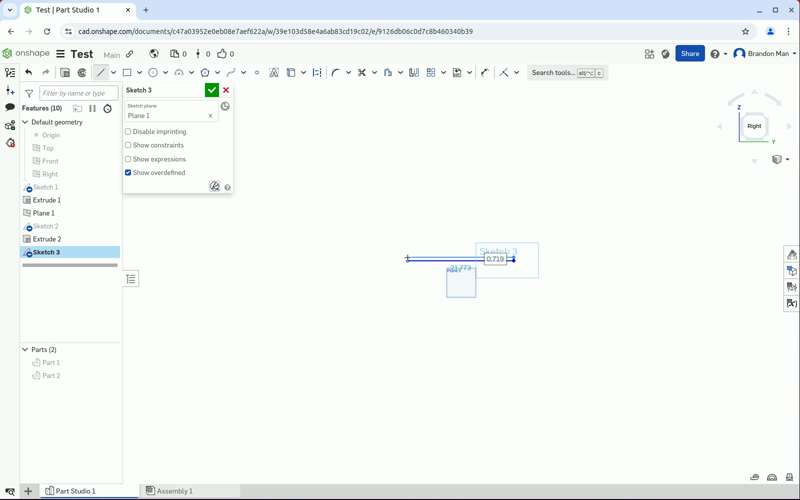
scroll(6)
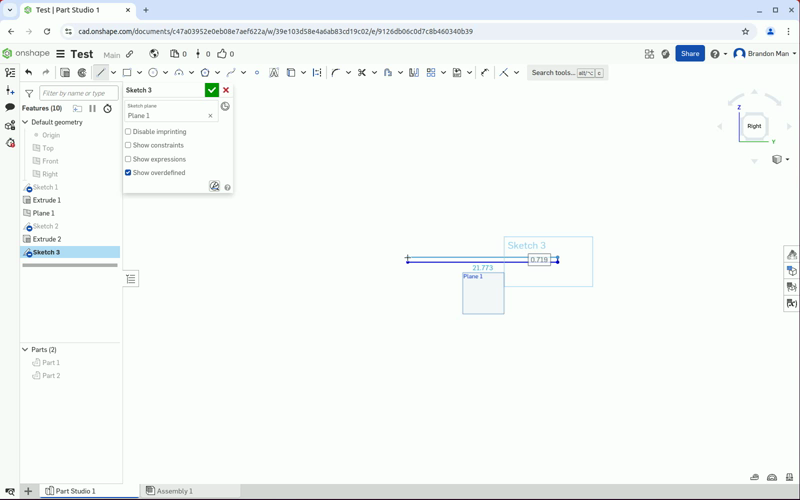
scroll(6)
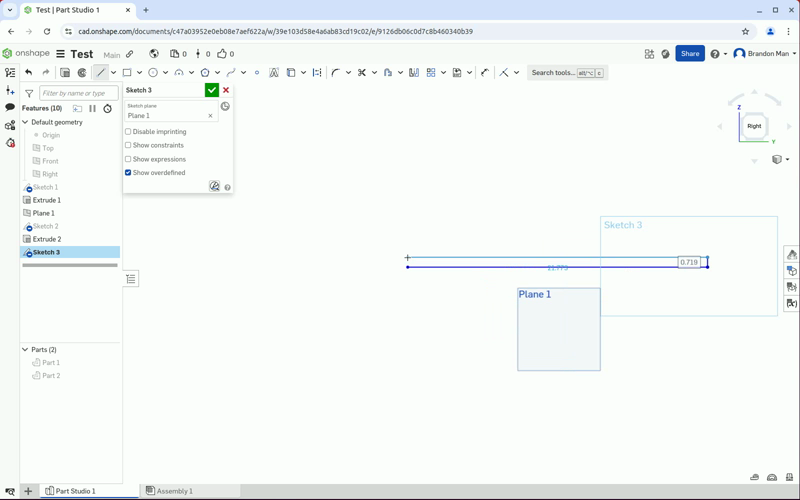
scroll(6)
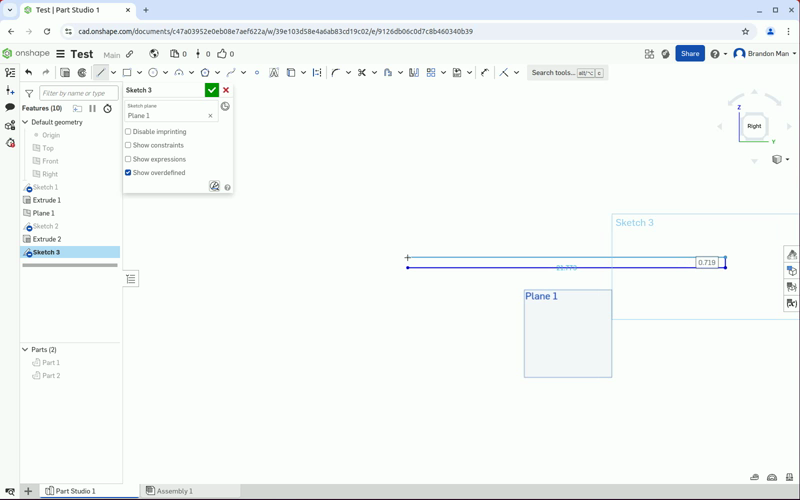
scroll(6)
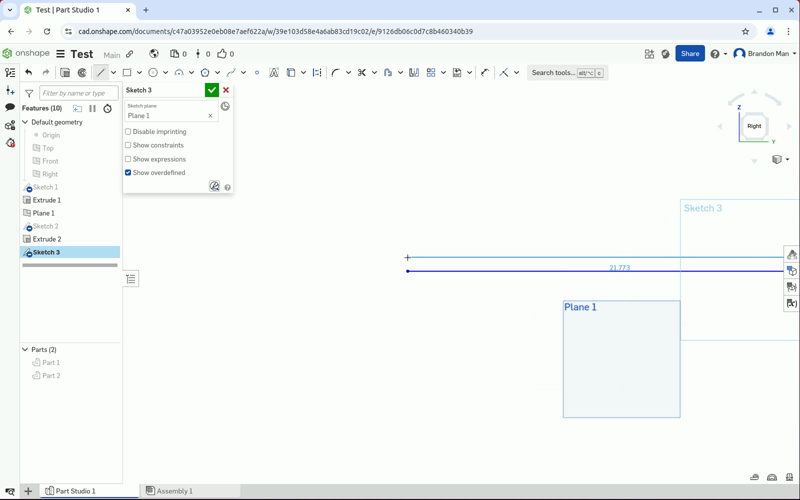
scroll(6)
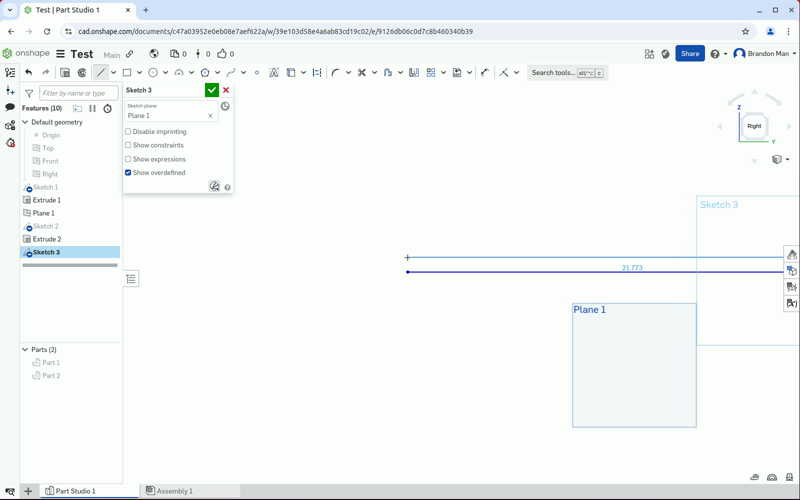
scroll(6)
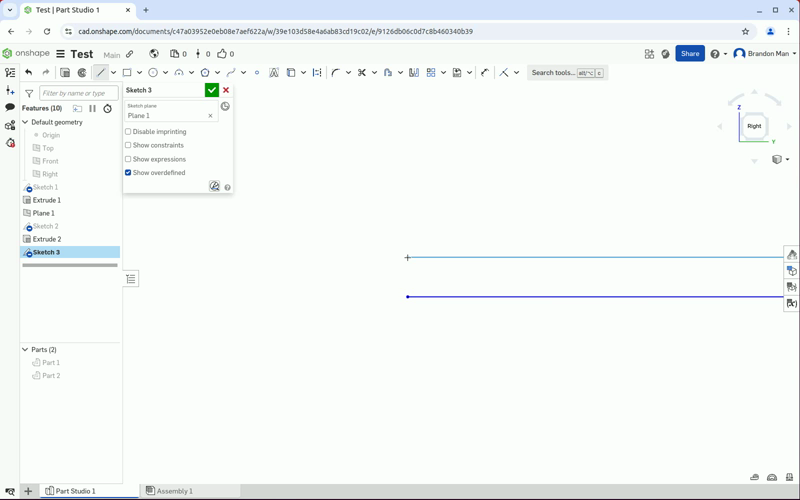
click(407, 257)
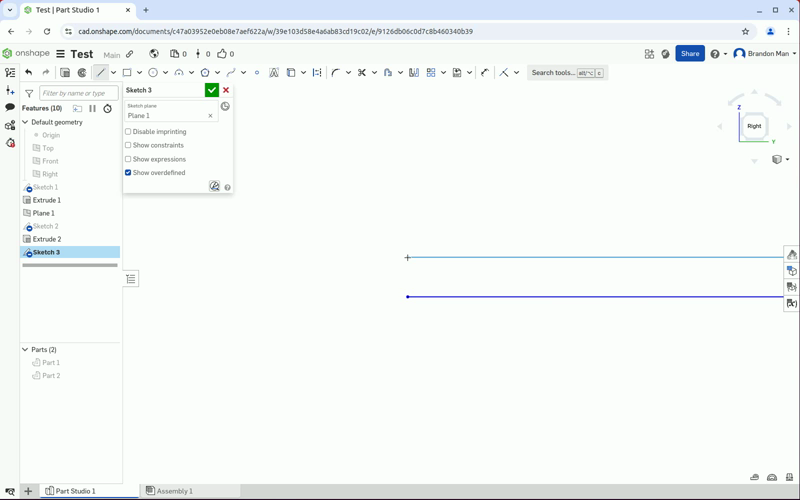
scroll(-6)
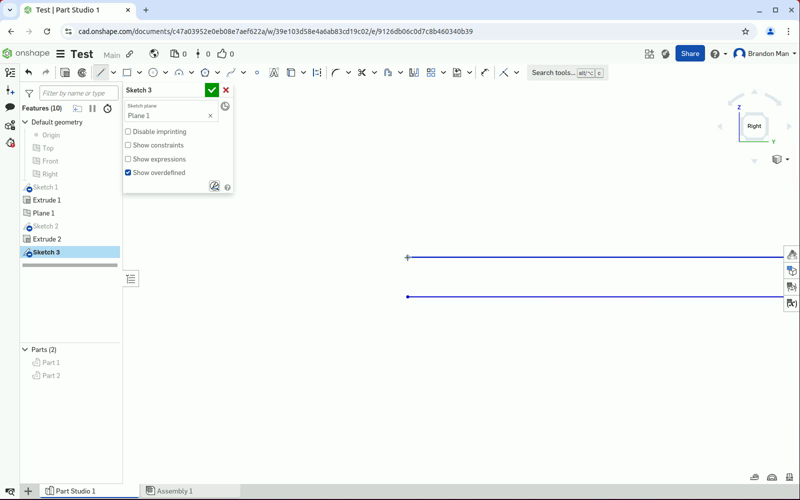
scroll(-6)
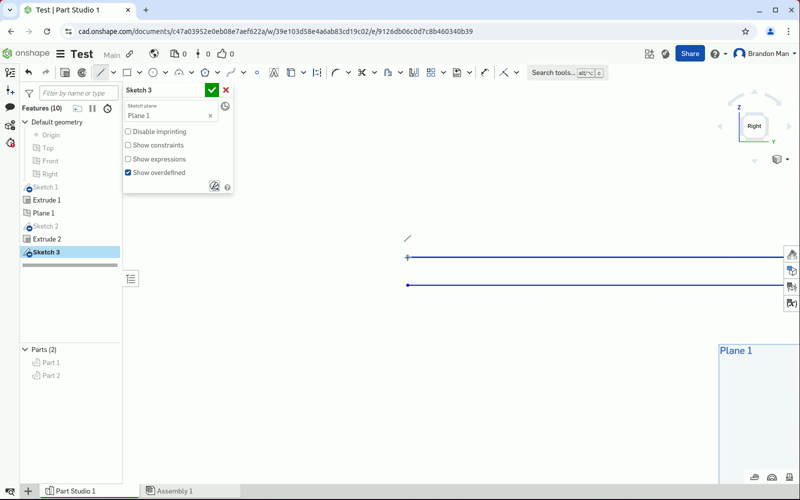
scroll(-6)
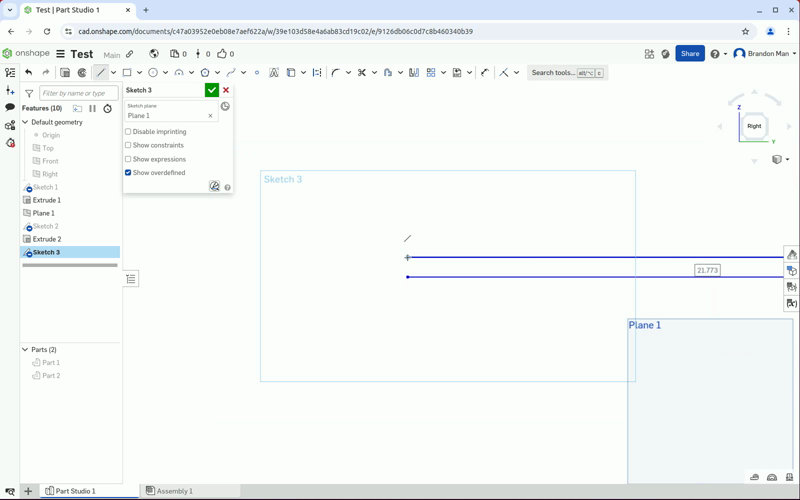
scroll(-6)
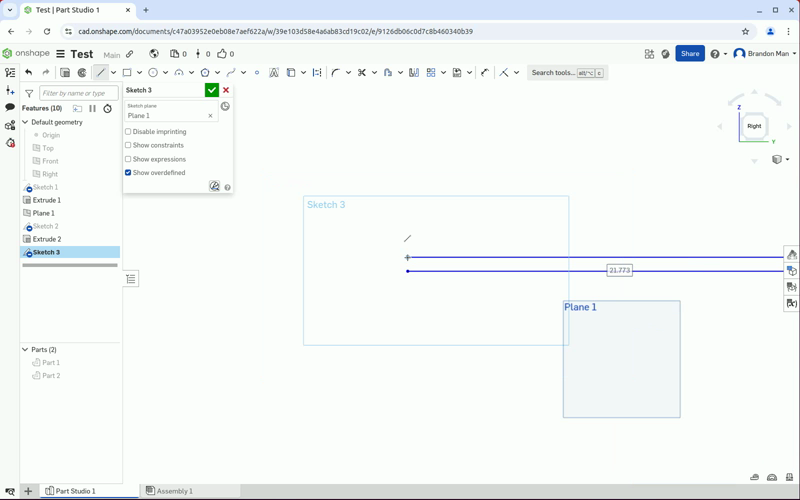
scroll(-6)
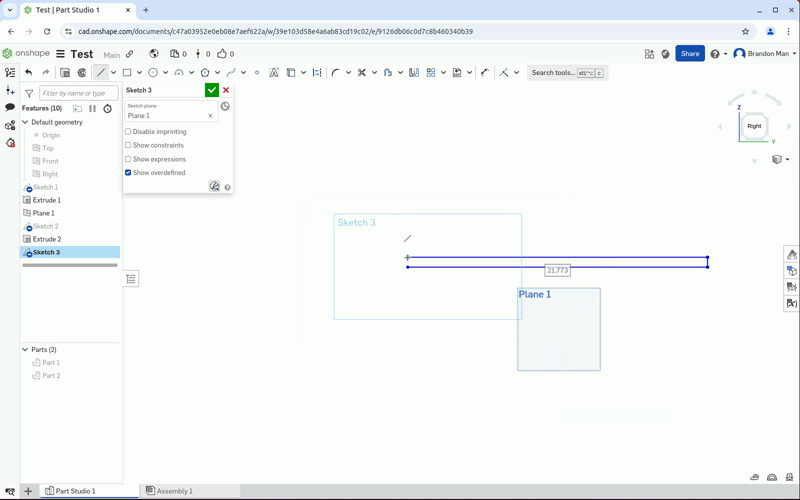
scroll(-6)
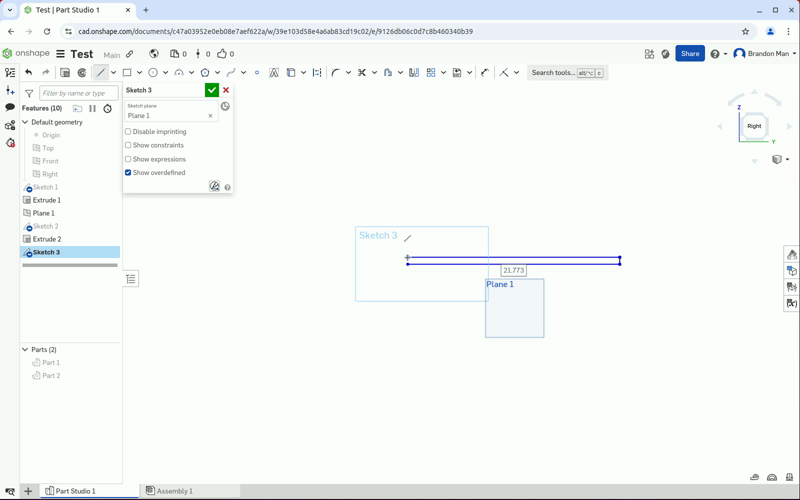
scroll(-6)
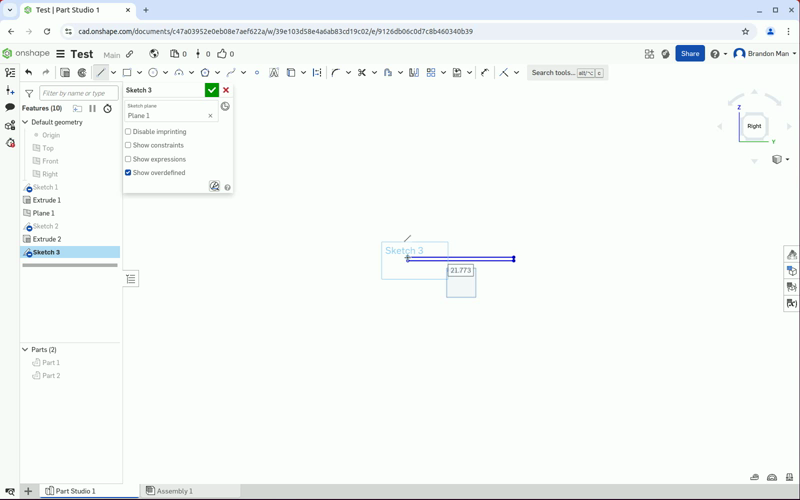
key_up(shift)
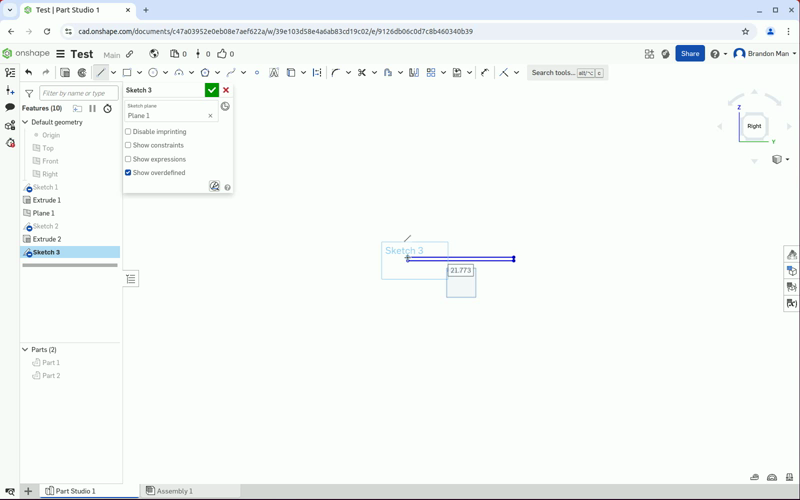
mouse_move(437, 257)
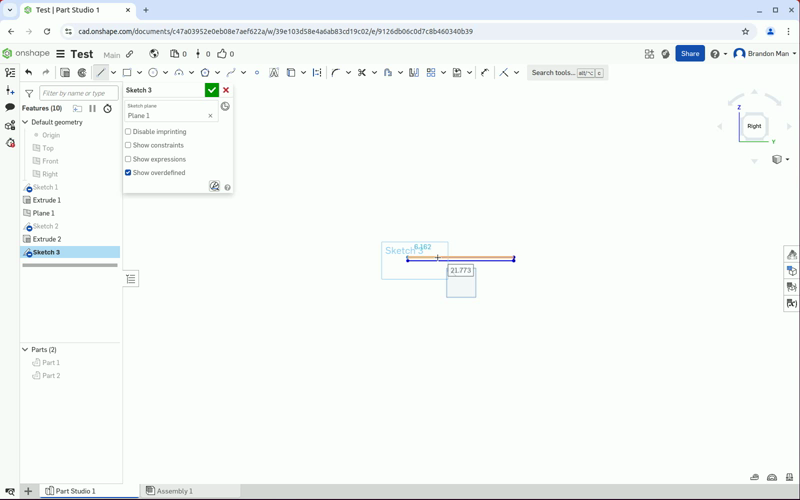
key_down(shift)
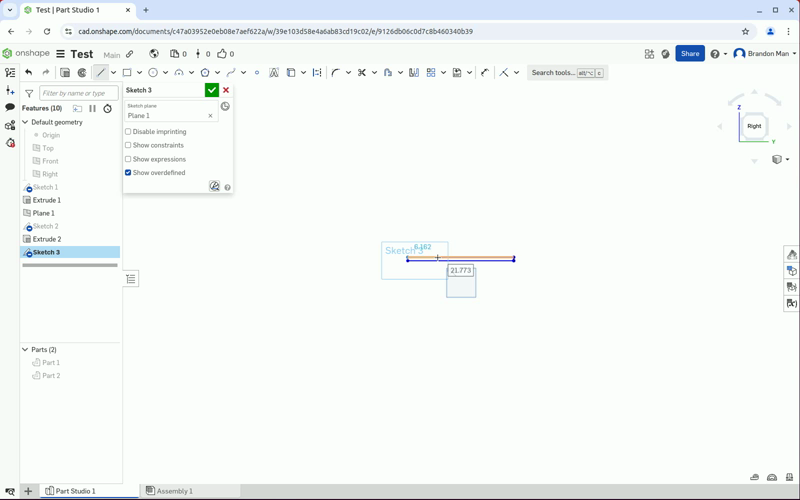
mouse_move(407, 260)
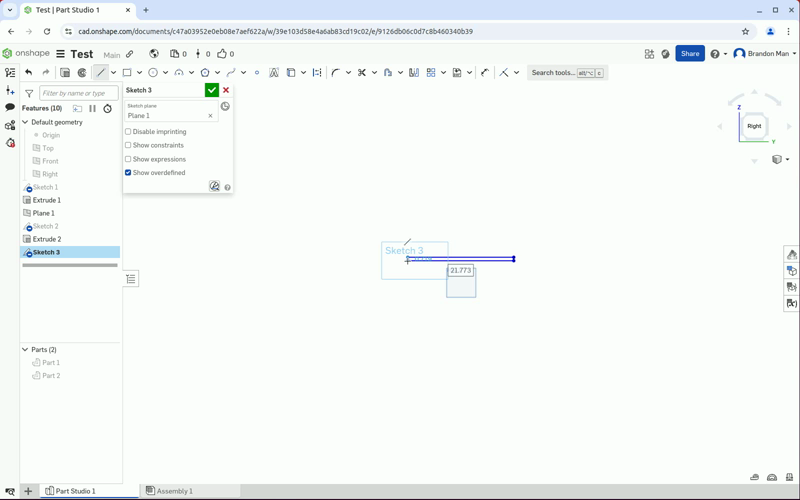
scroll(6)
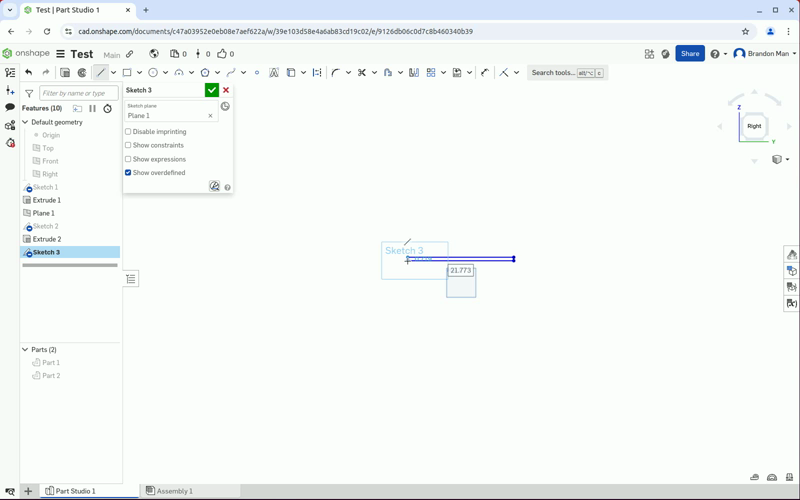
scroll(6)
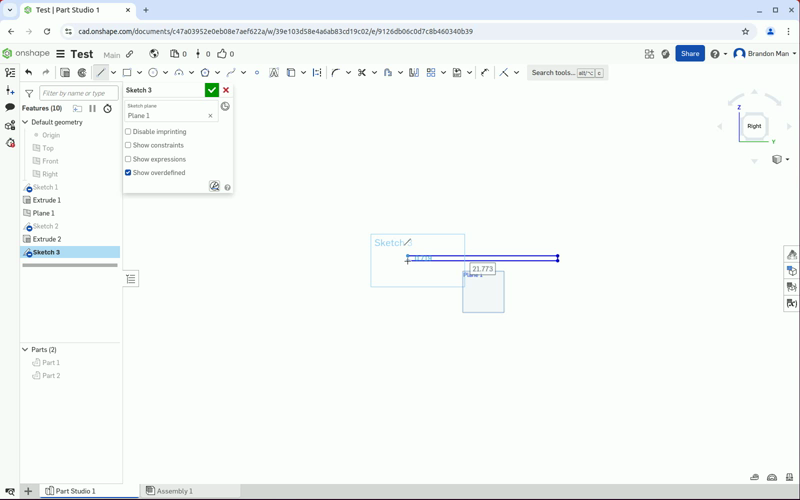
scroll(6)
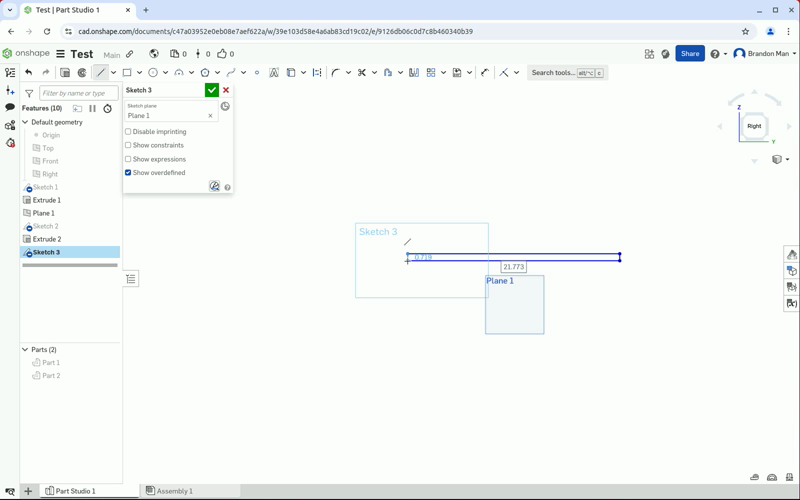
scroll(6)
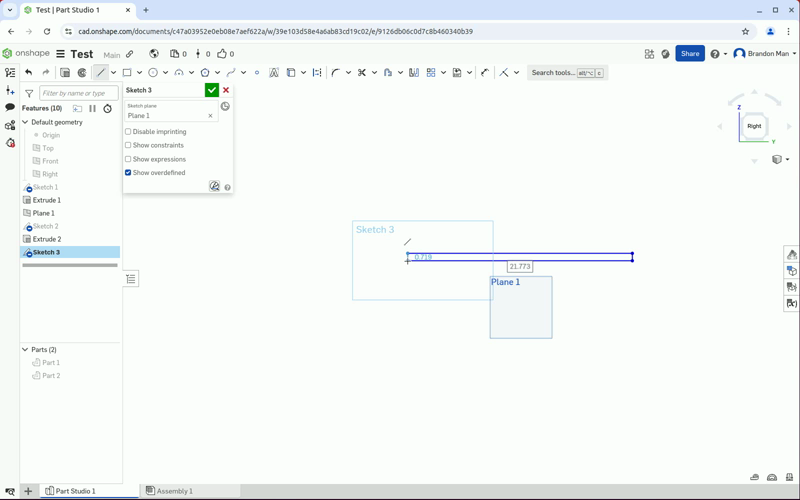
scroll(6)
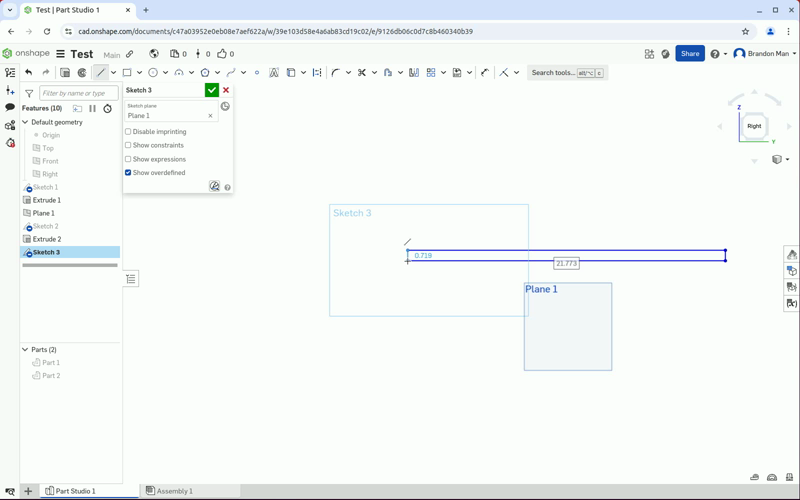
scroll(6)
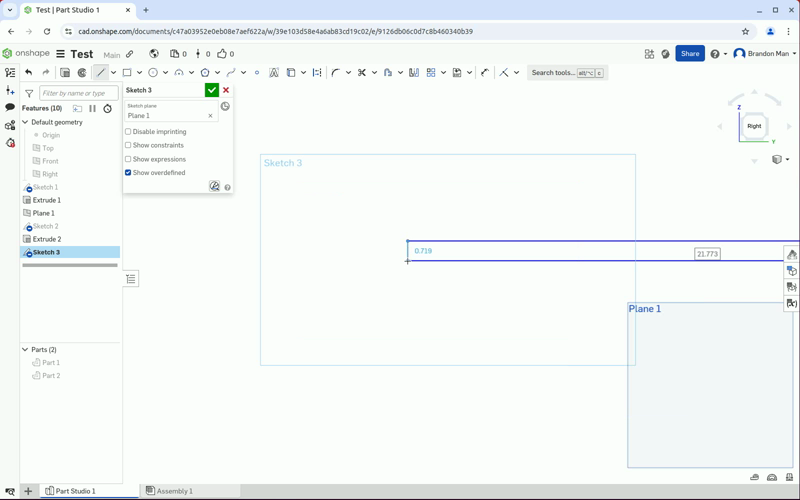
scroll(6)
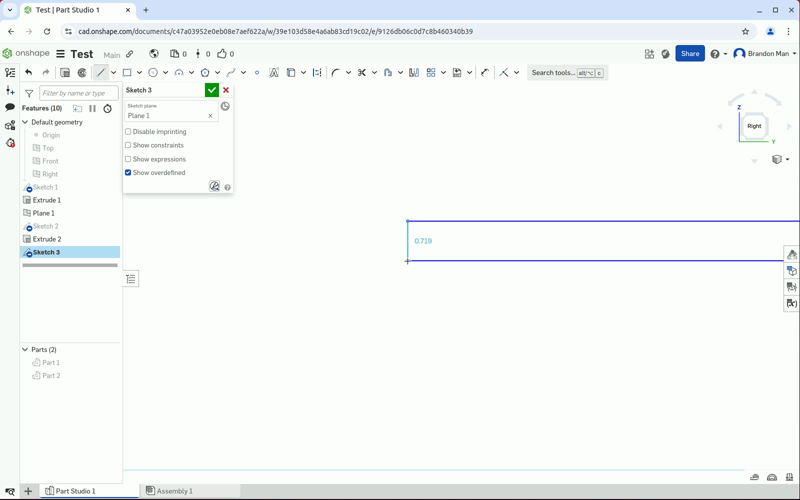
key_up(shift)
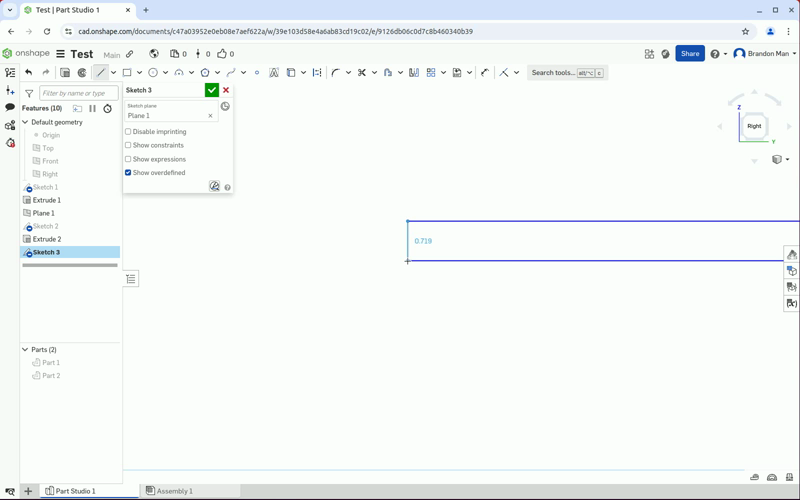
click(407, 260)
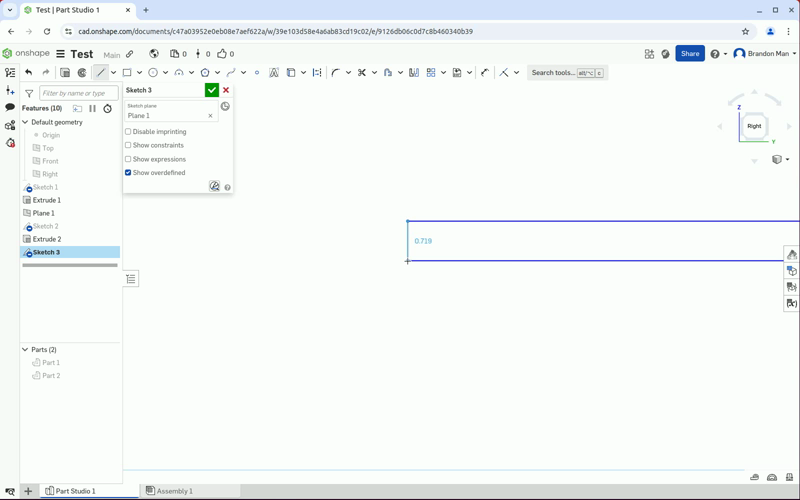
scroll(-6)
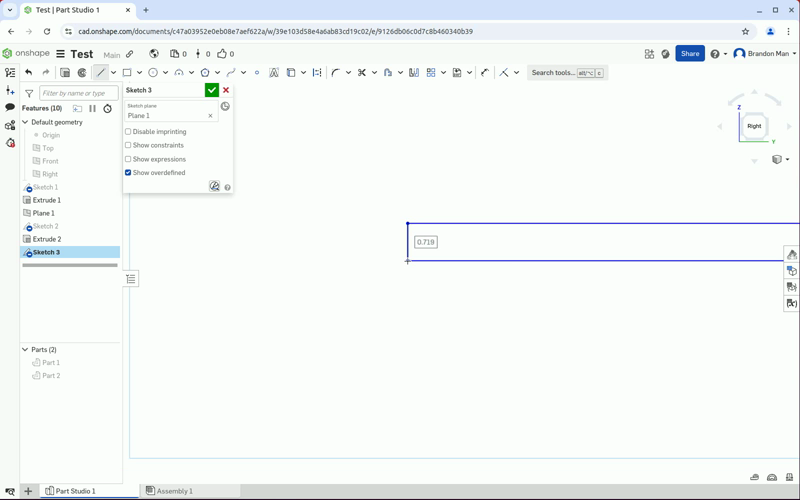
scroll(-6)
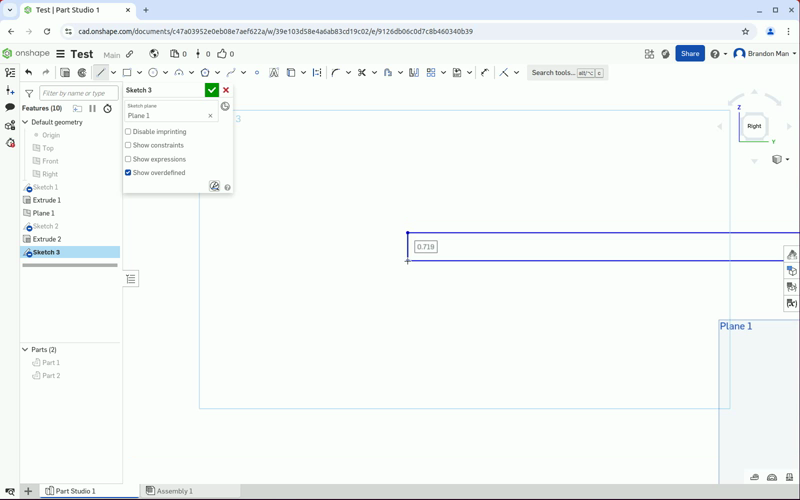
scroll(-6)
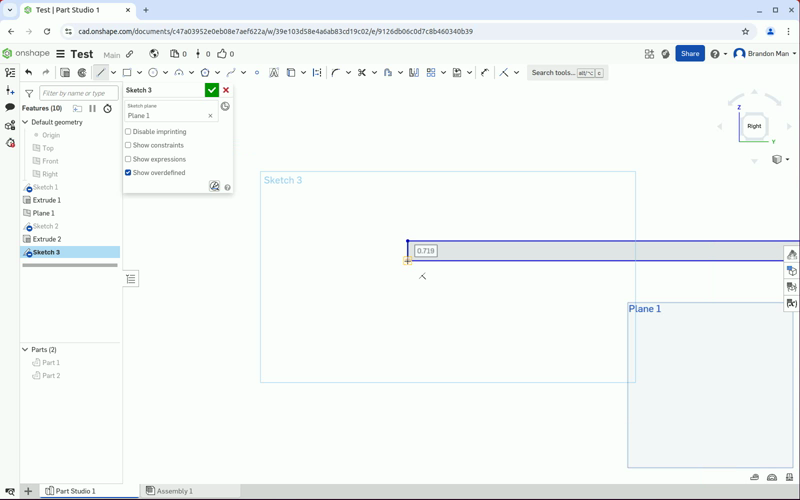
scroll(-6)
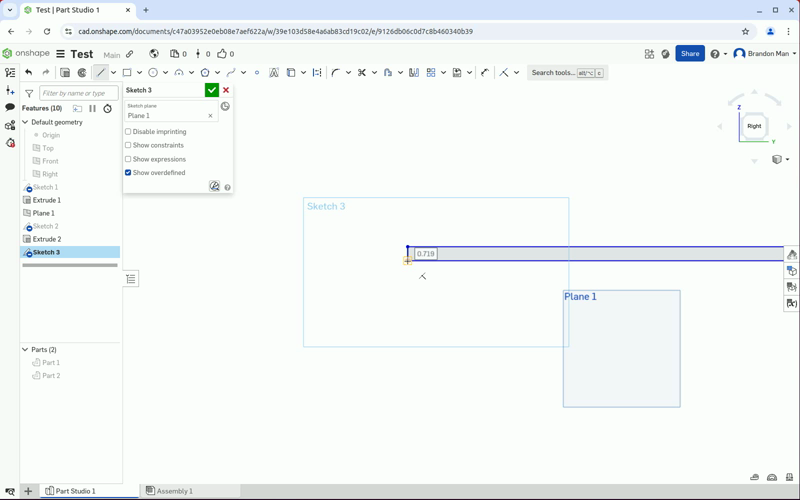
scroll(-6)
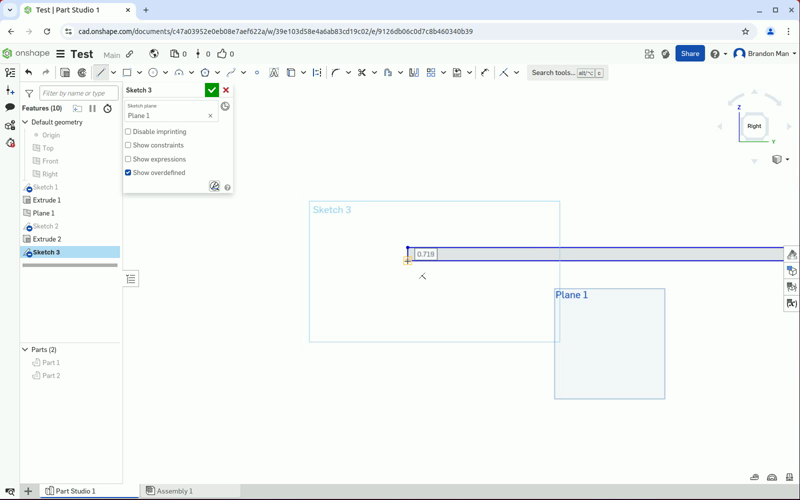
scroll(-6)
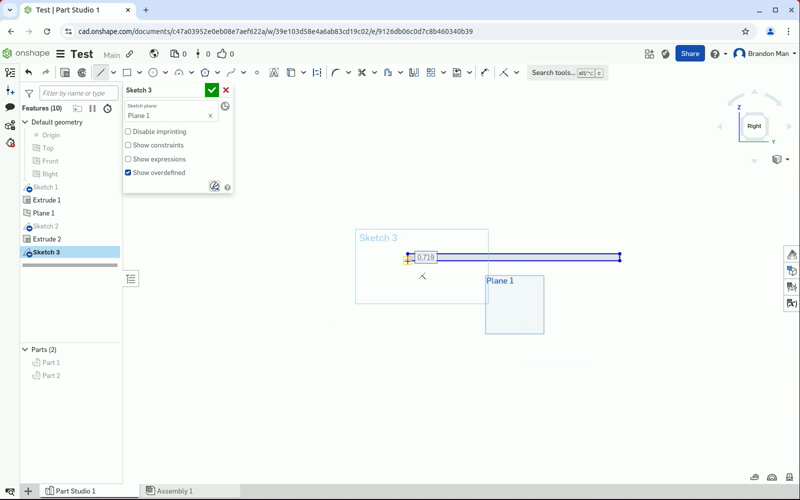
scroll(-6)
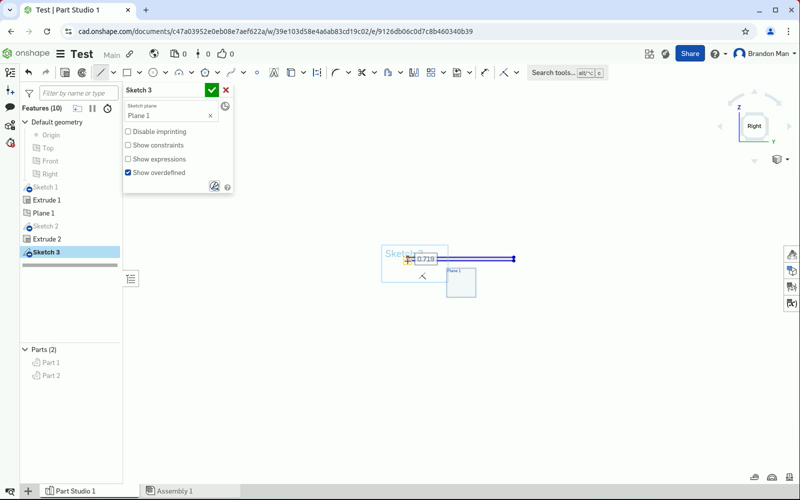
key(esc)
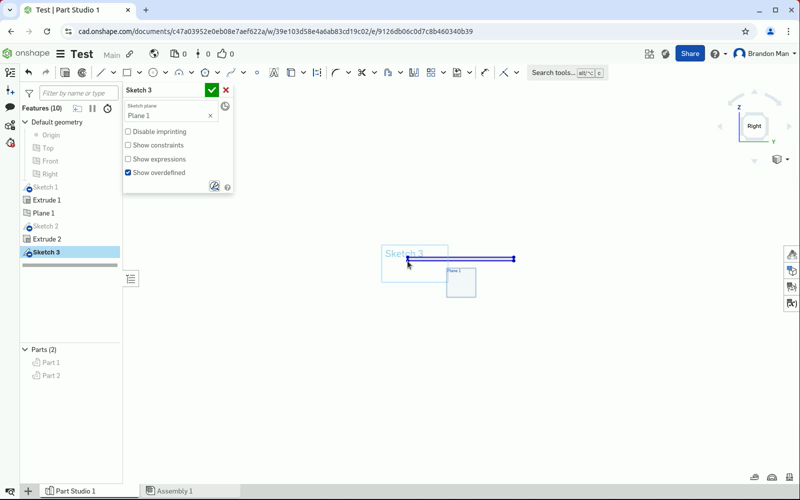
mouse_move(509, 258)
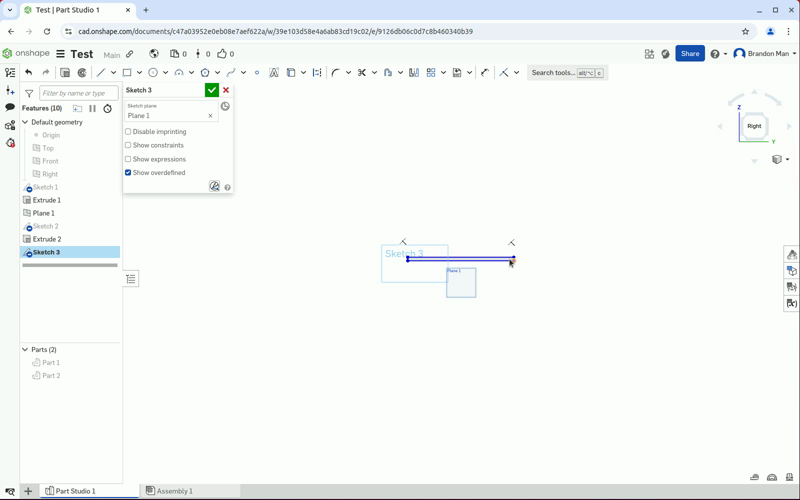
scroll(6)
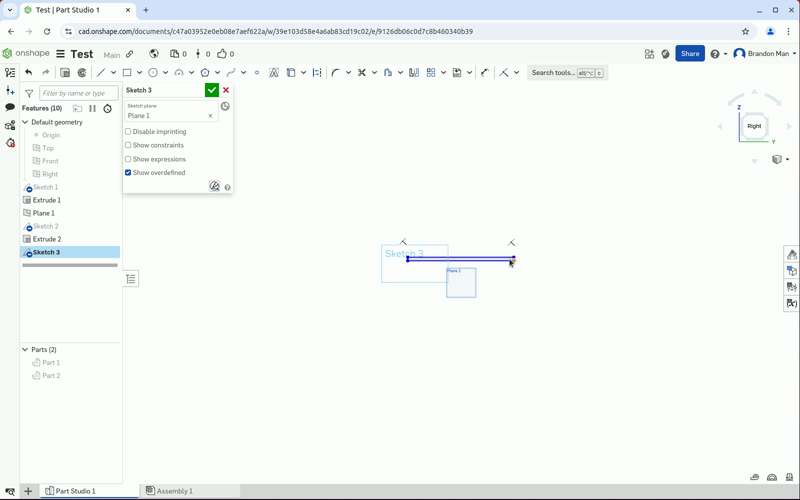
scroll(6)
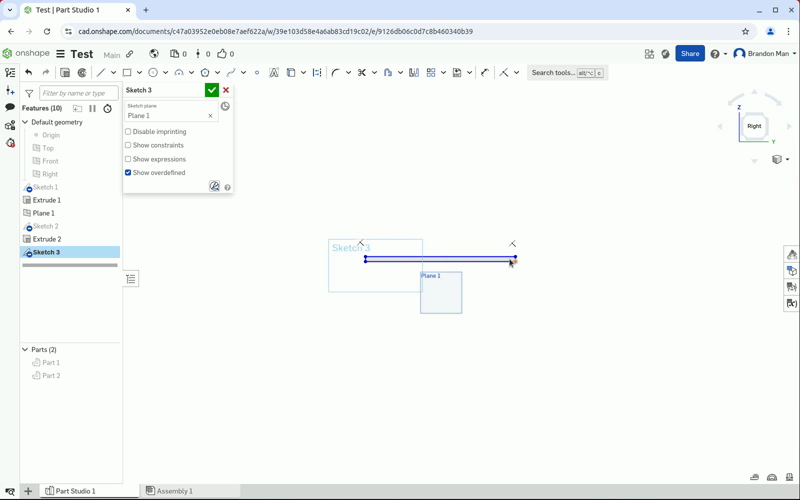
scroll(6)
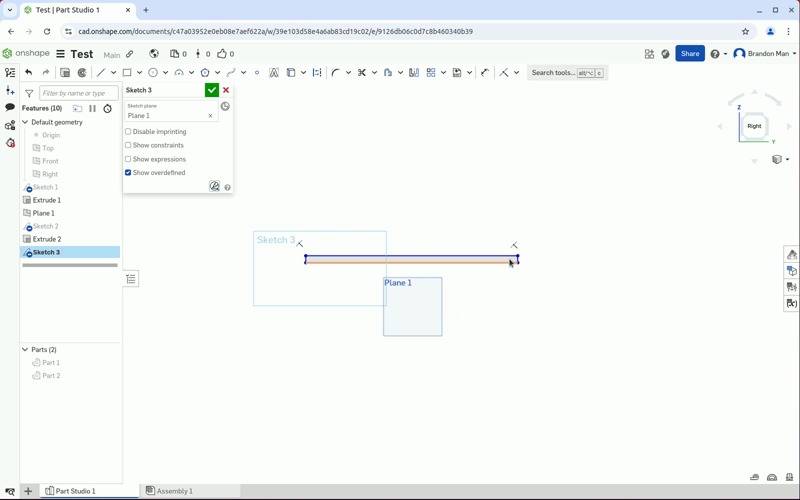
scroll(6)
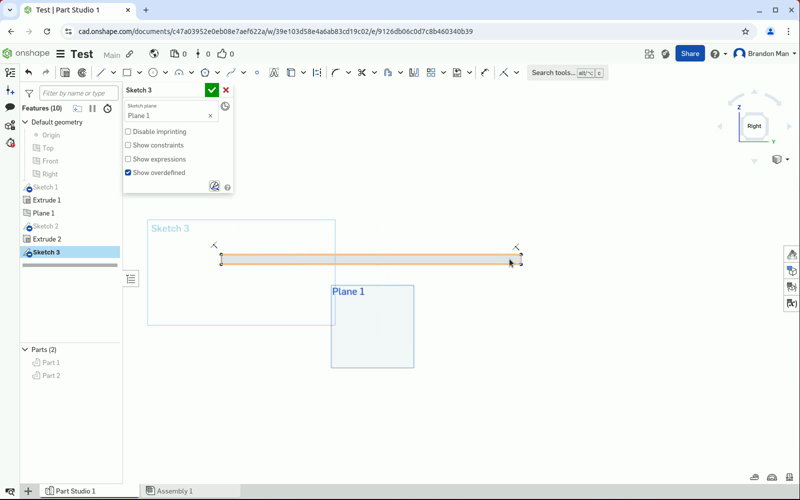
scroll(6)
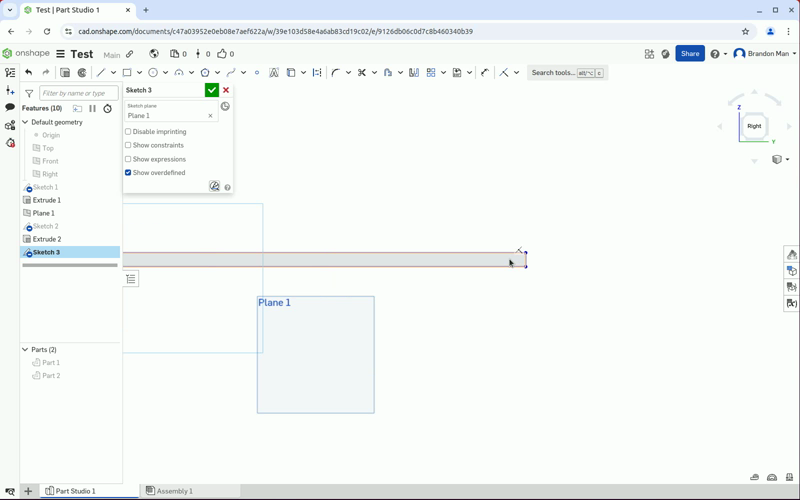
scroll(6)
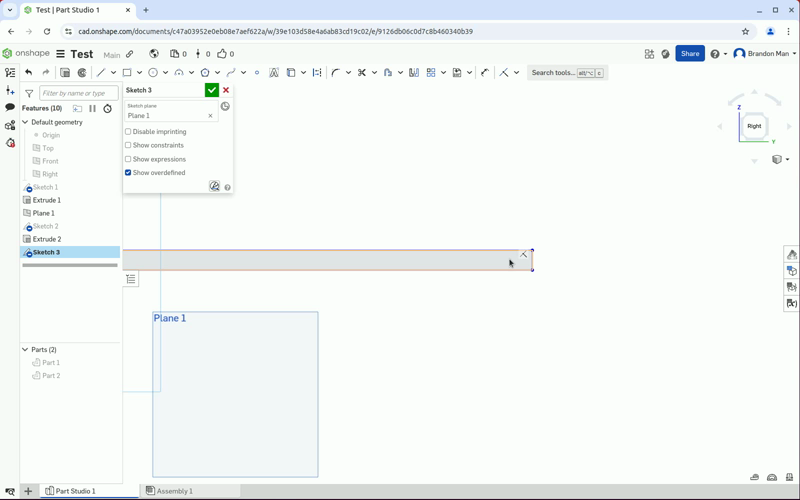
scroll(6)
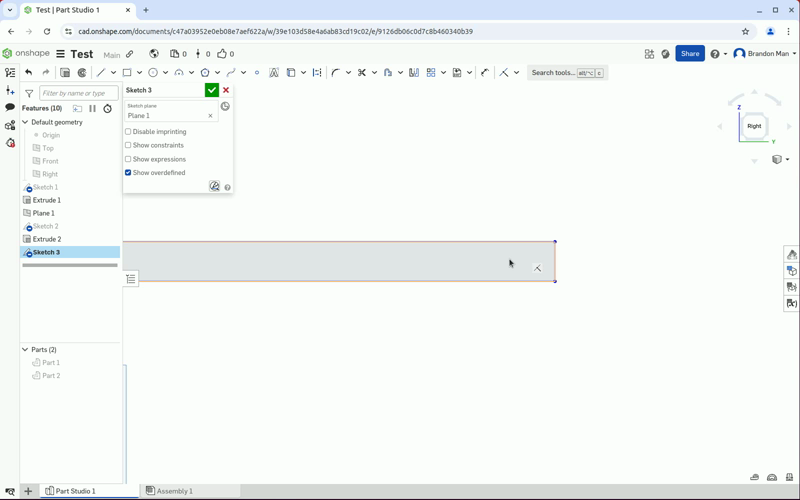
click(509, 258)
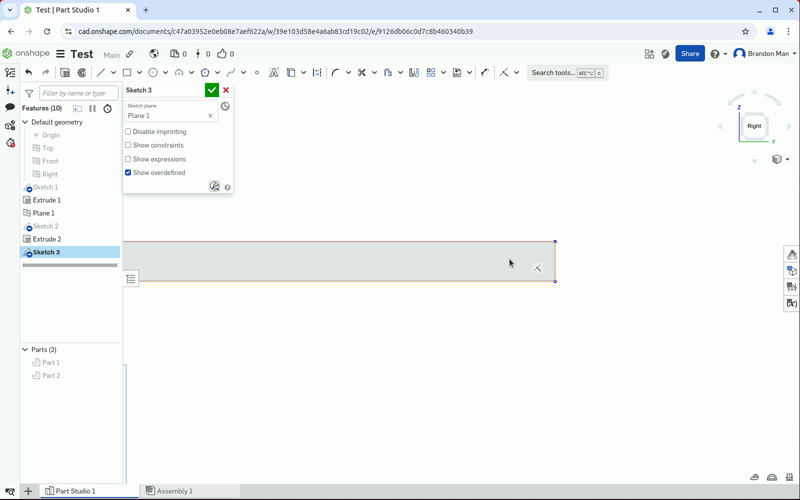
scroll(-6)
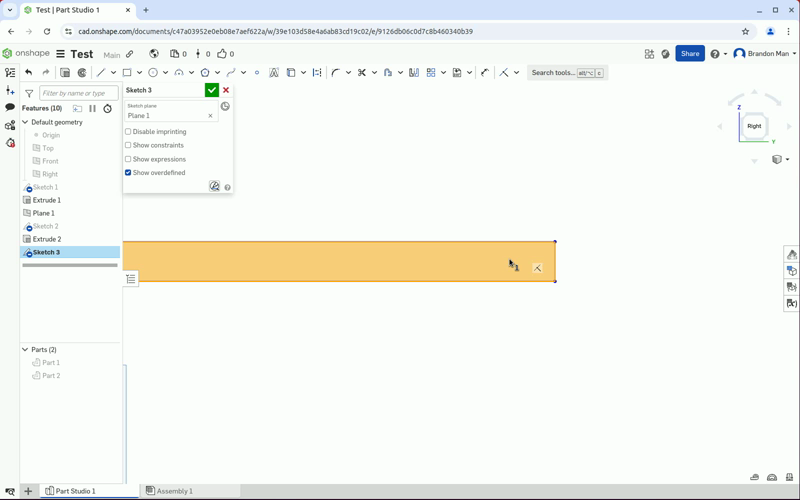
scroll(-6)
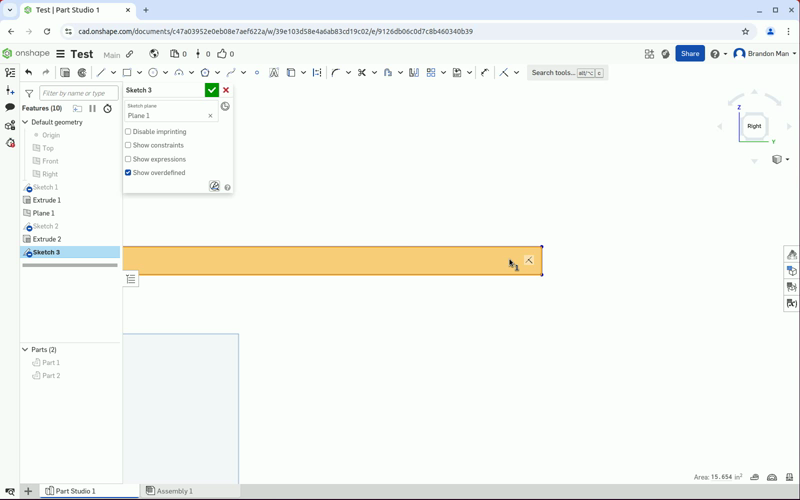
scroll(-6)
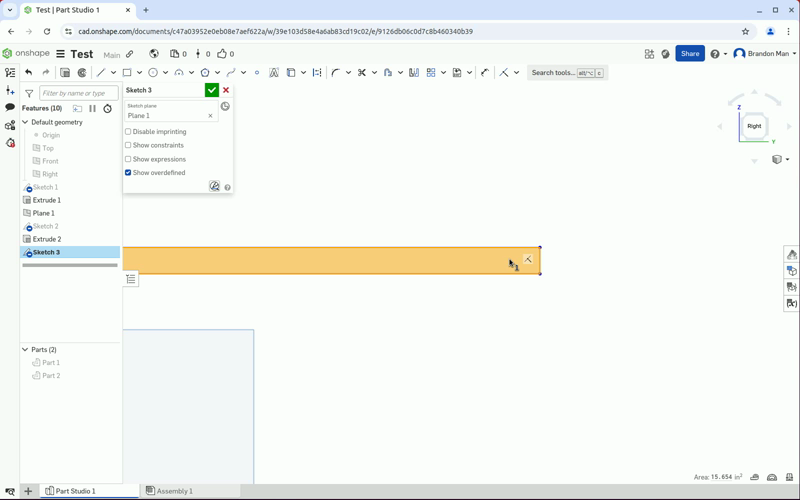
scroll(-6)
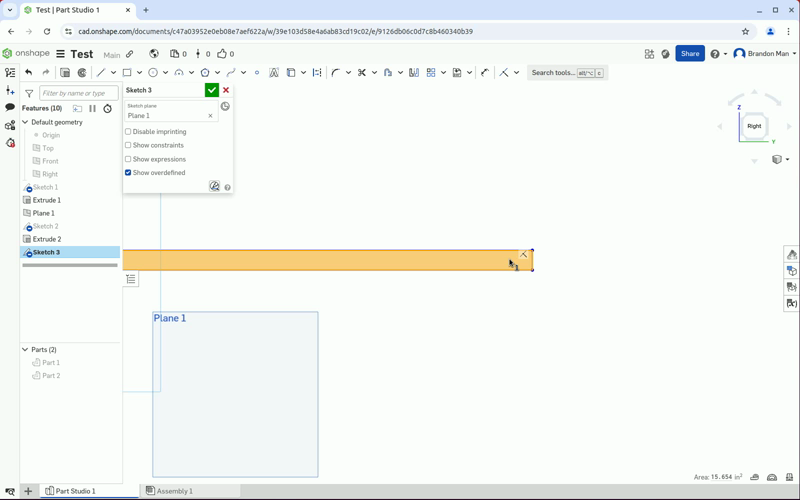
scroll(-6)
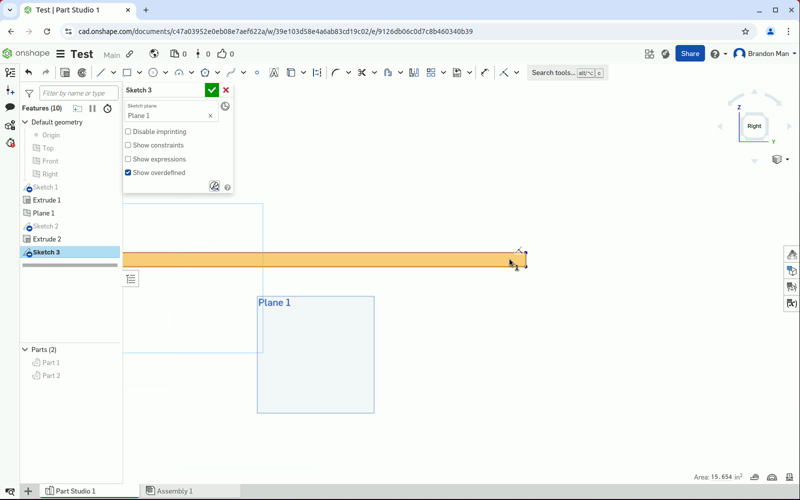
scroll(-6)
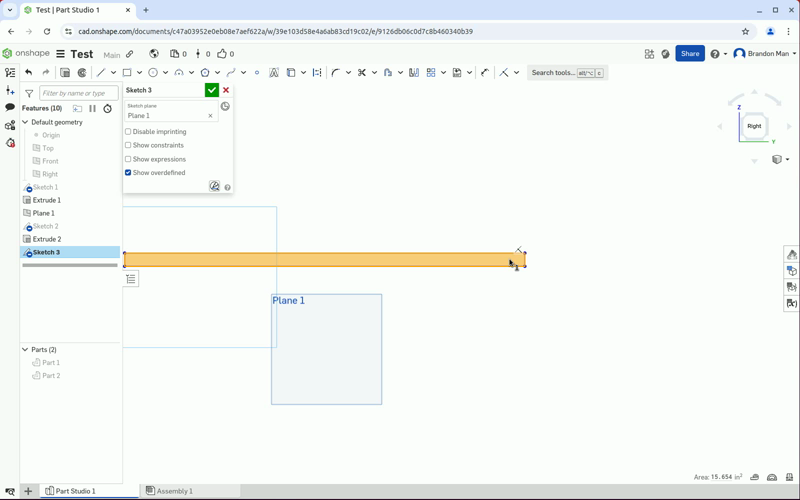
scroll(-6)
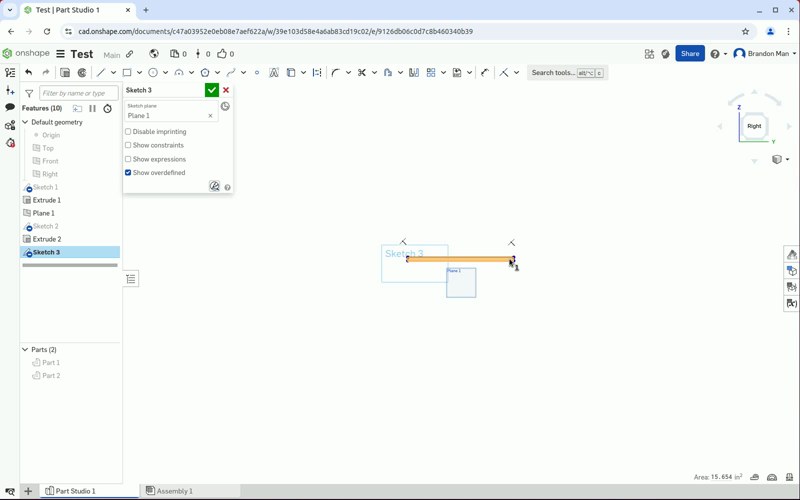
mouse_move(73, 352)
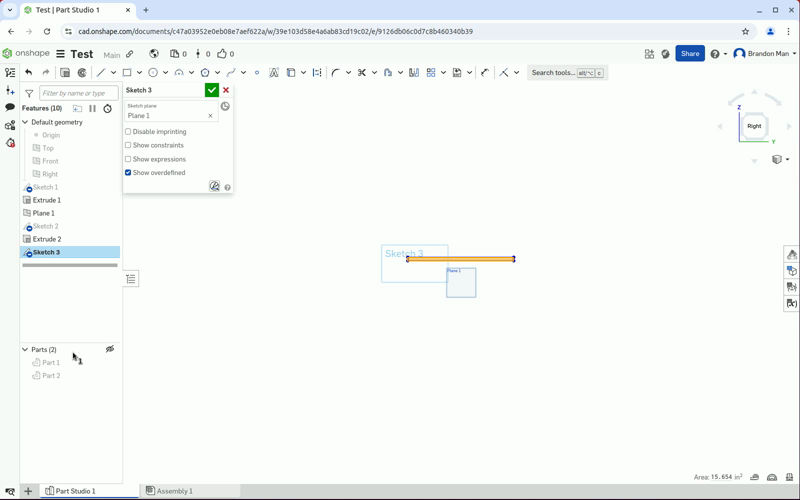
key(shift+y)
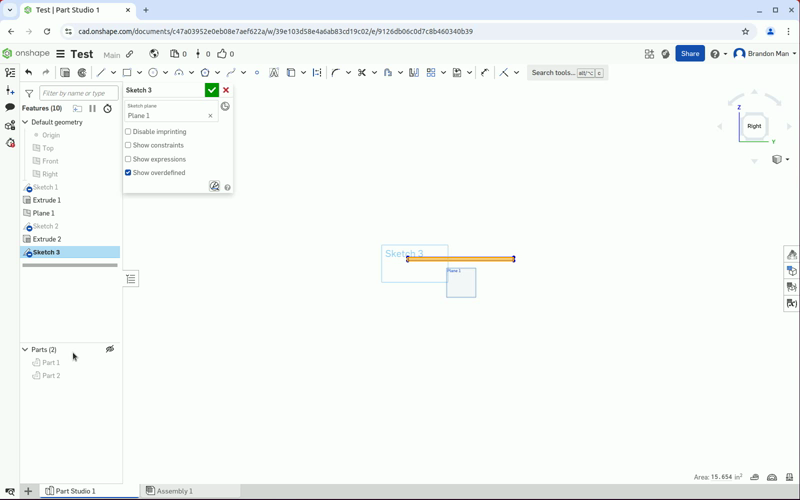
key(shift+e)
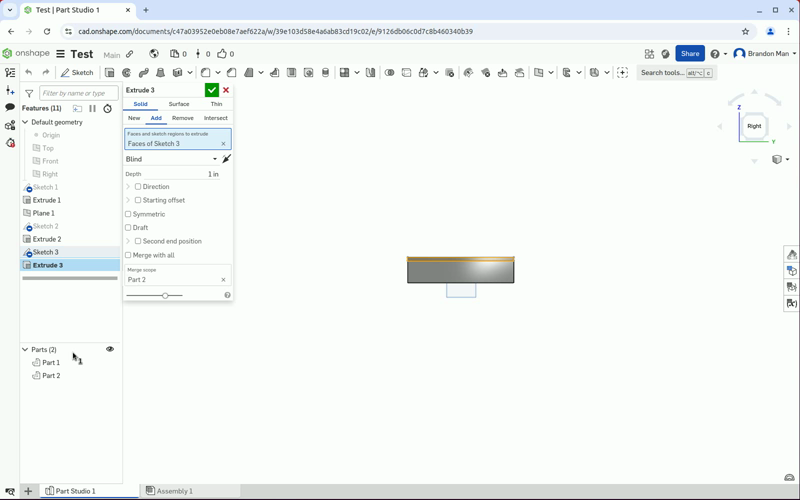
mouse_move(143, 106)
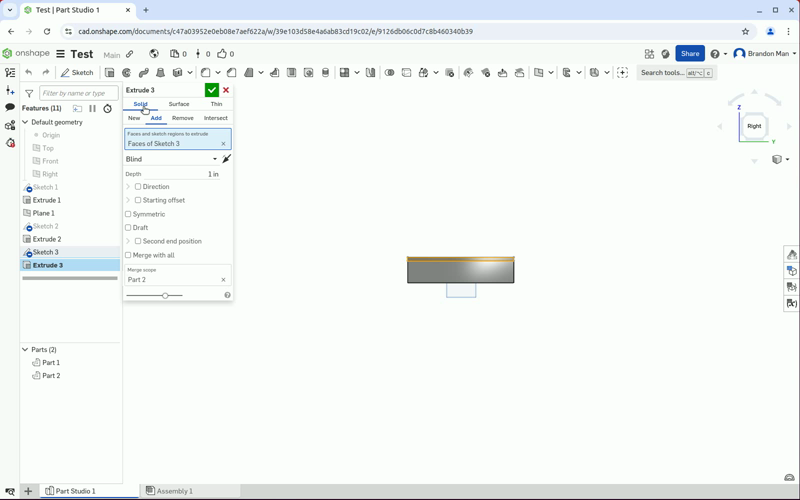
click(143, 106)
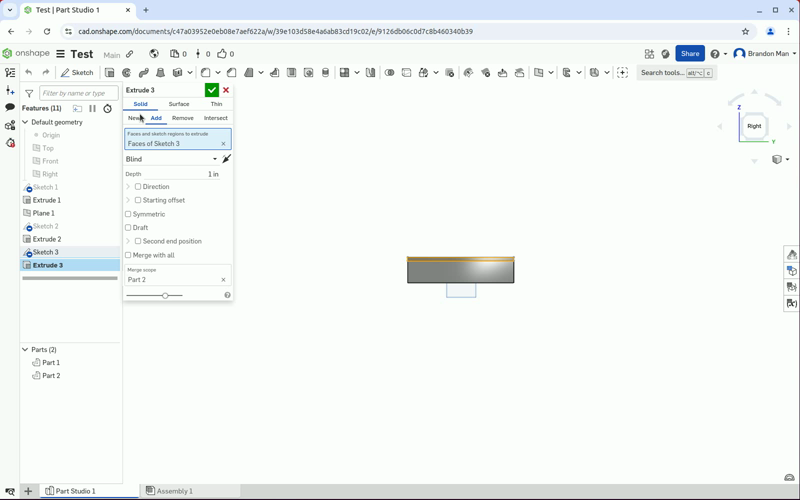
mouse_move(137, 120)
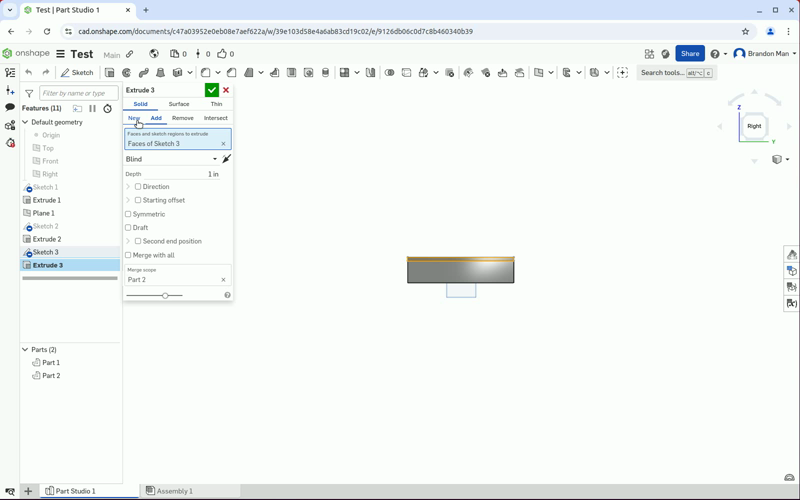
click(137, 120)
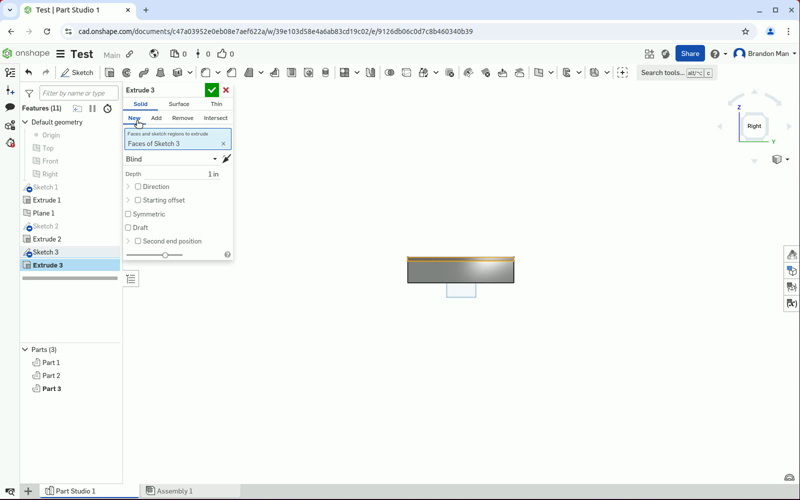
key(tab, 4)
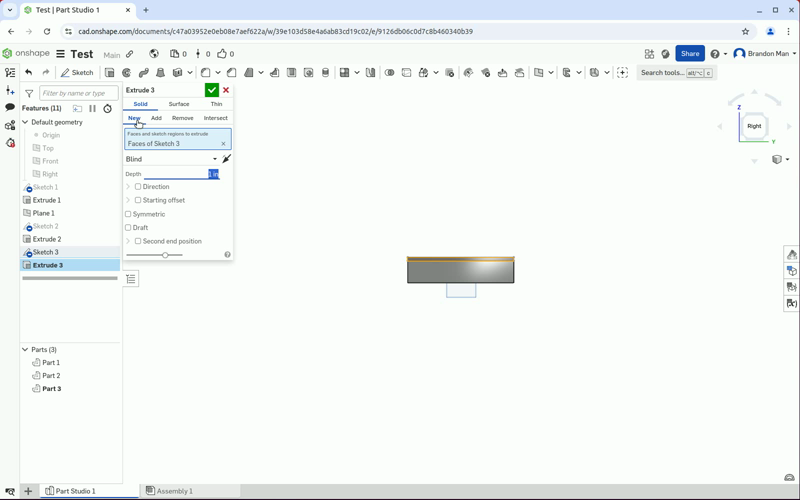
text(0.722)
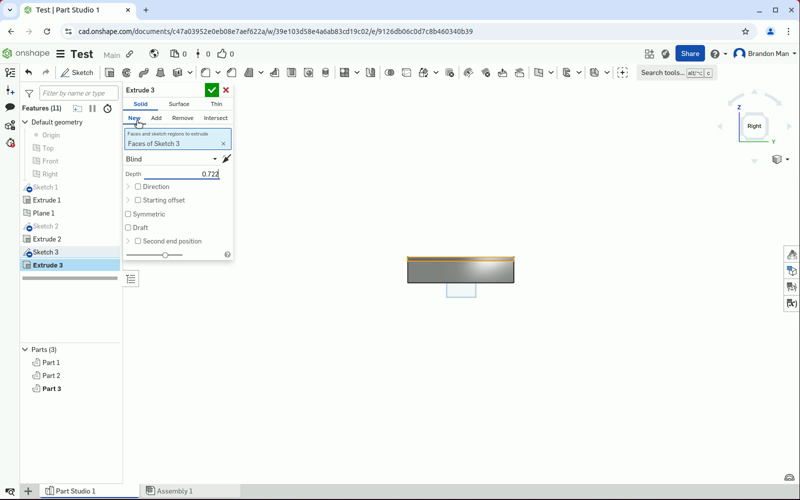
key(enter)
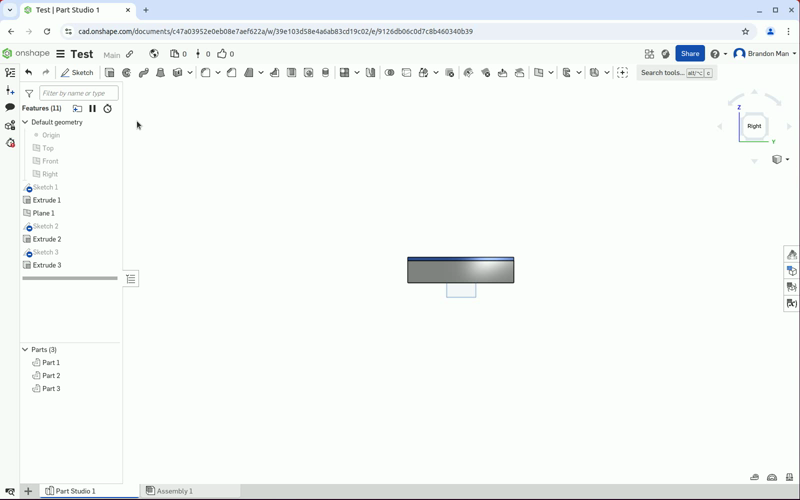
key(shift+h)
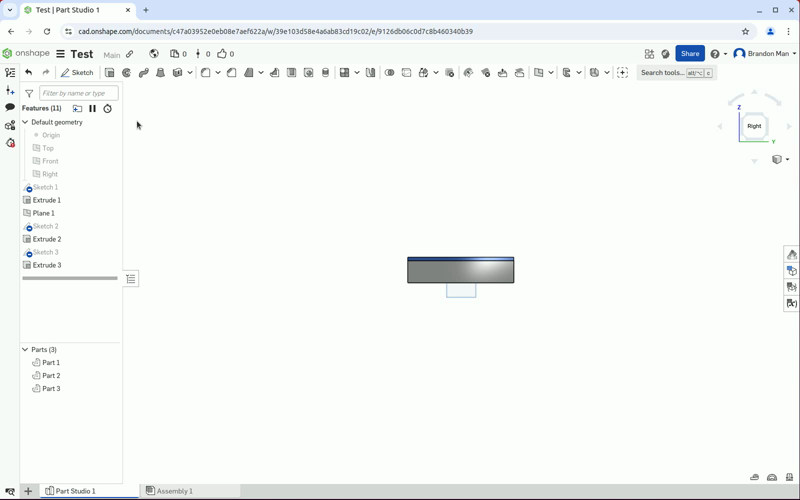
key(shift+h)
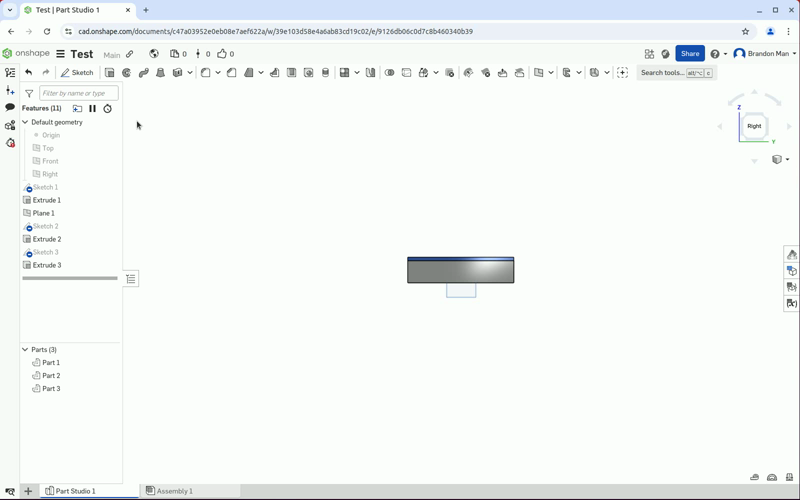
mouse_move(73, 189)
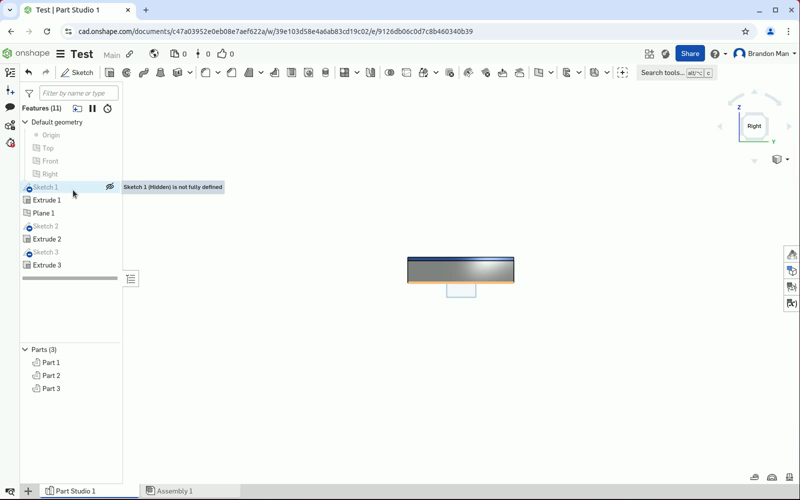
click(73, 189)
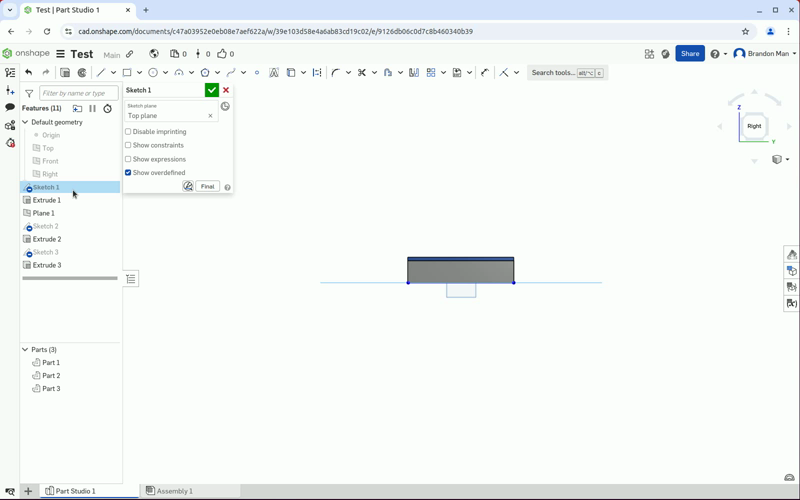
mouse_move(229, 92)
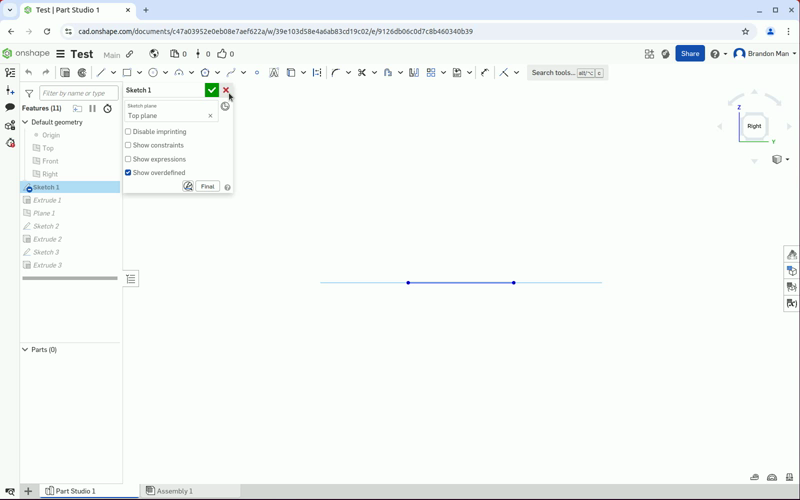
click(229, 92)
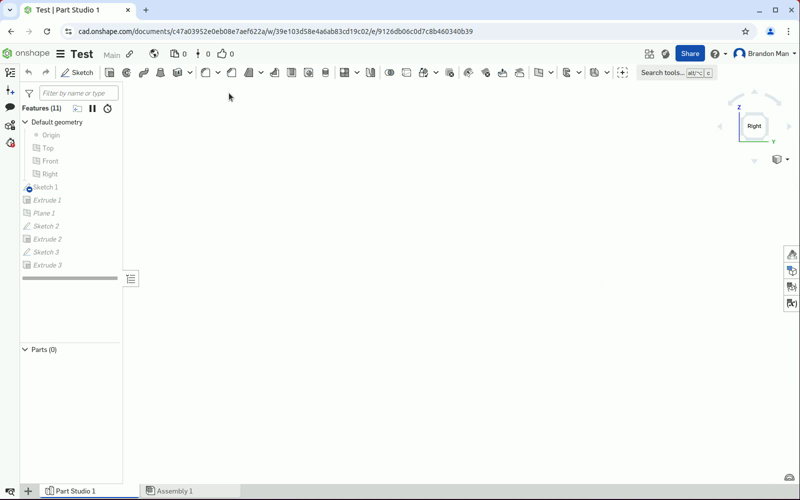
mouse_move(73, 352)
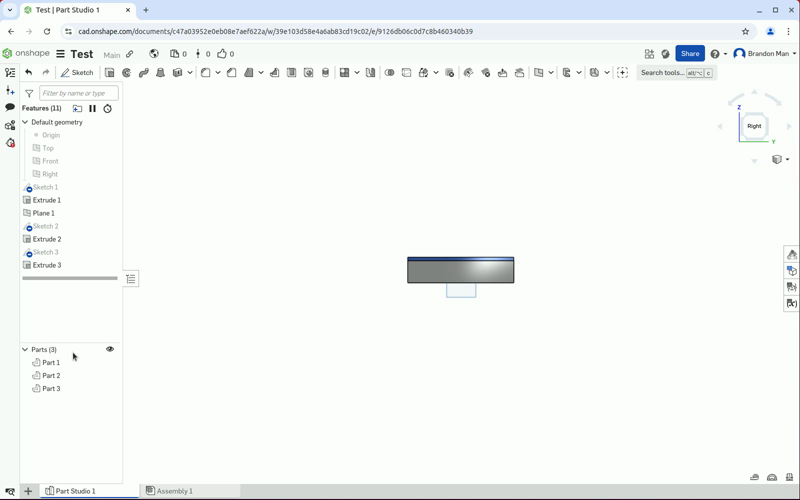
key(y)
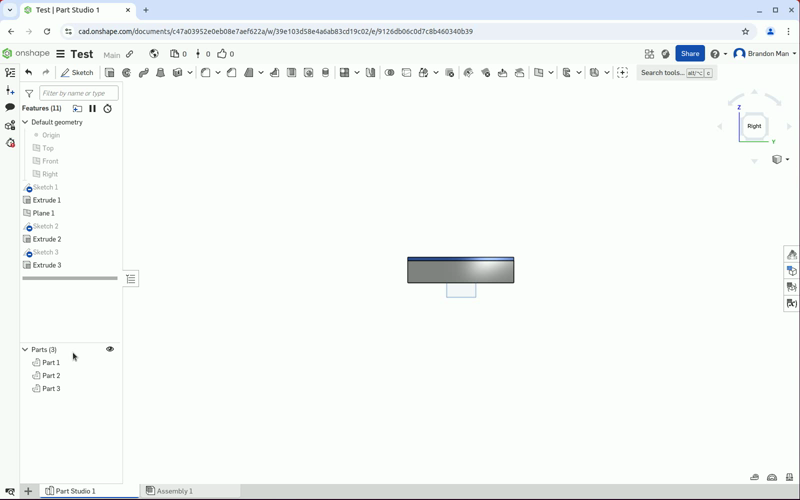
key(shift+p)
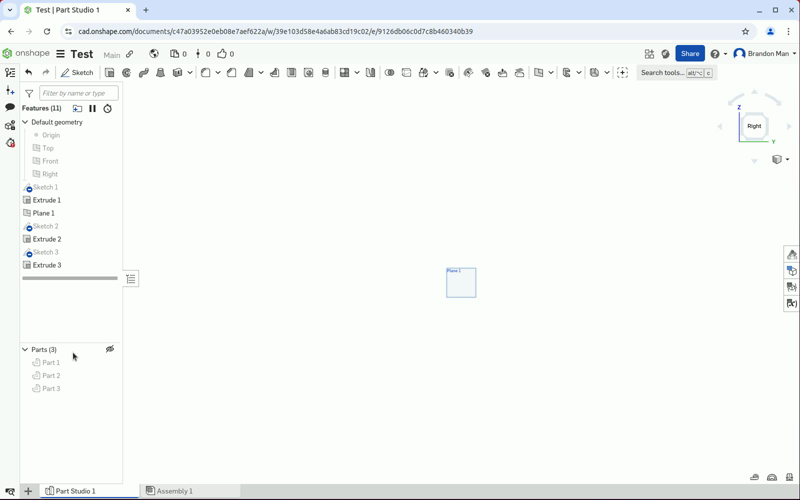
key(space)
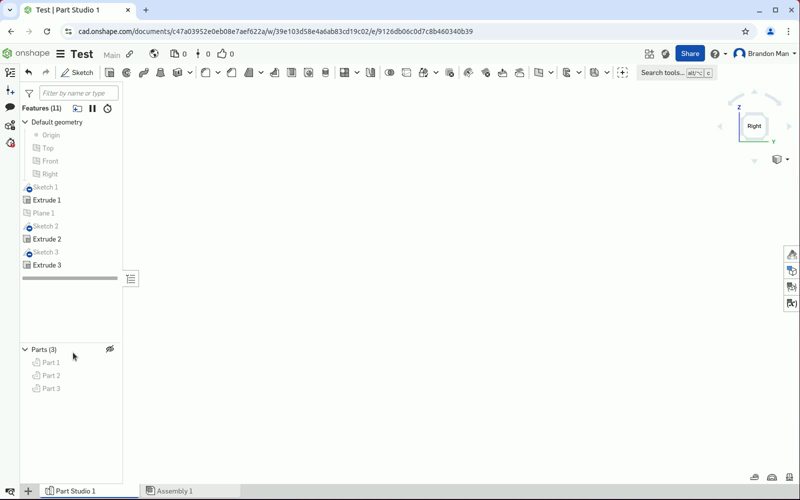
key_down(shift)
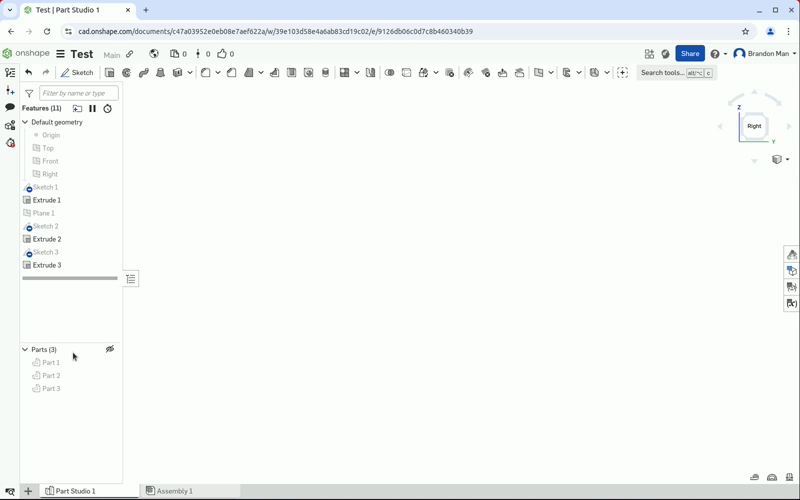
key(right)
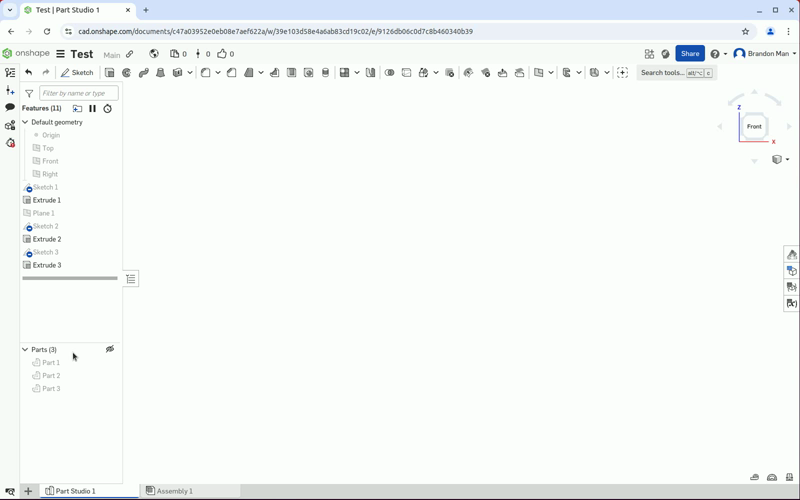
key_up(shift)
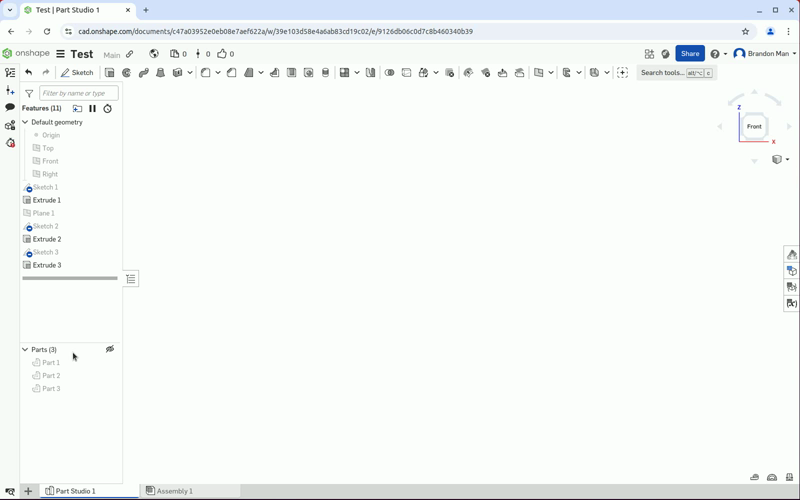
mouse_move(73, 352)
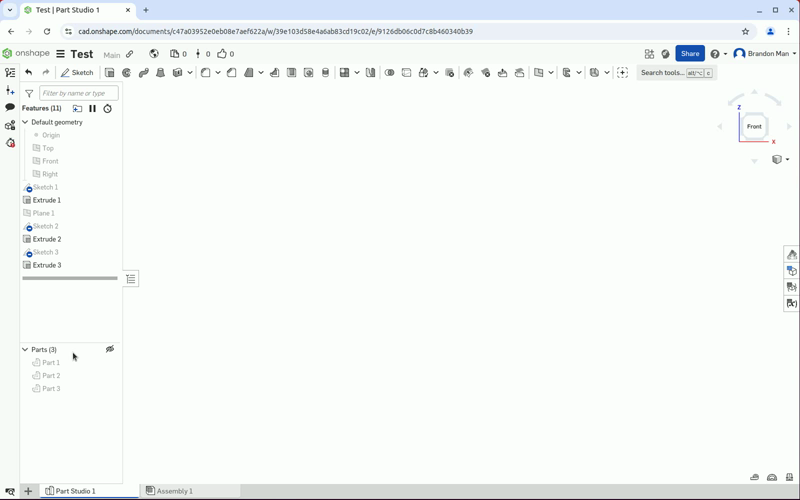
key(shift+y)
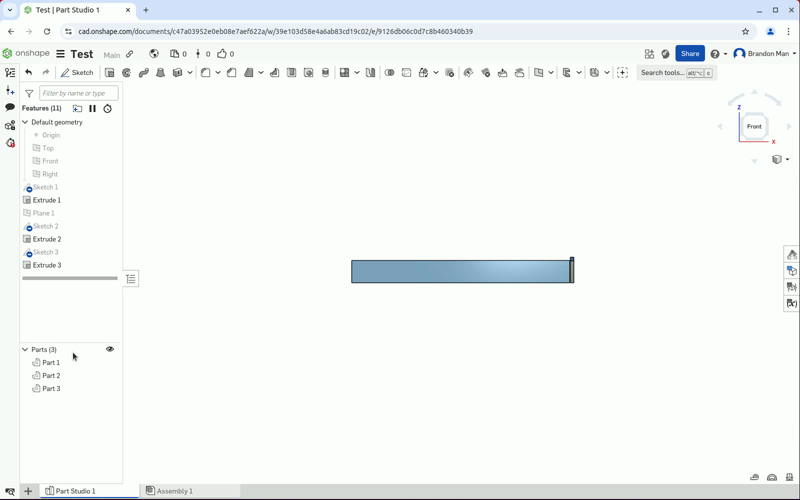
mouse_move(541, 75)
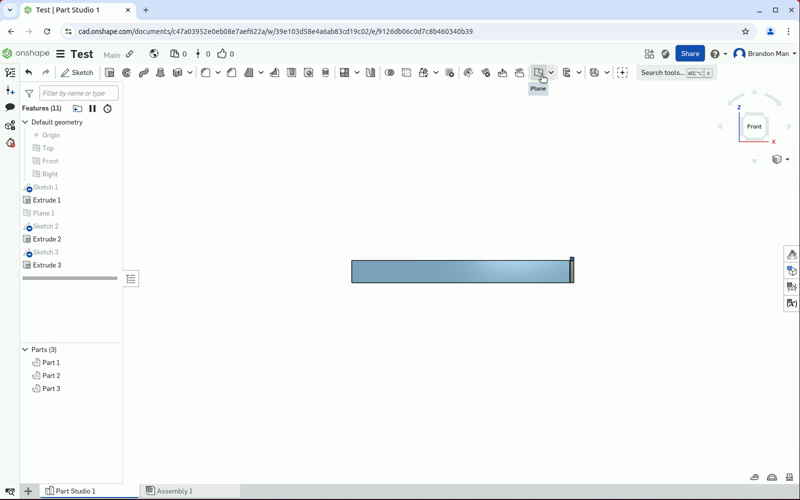
click(541, 75)
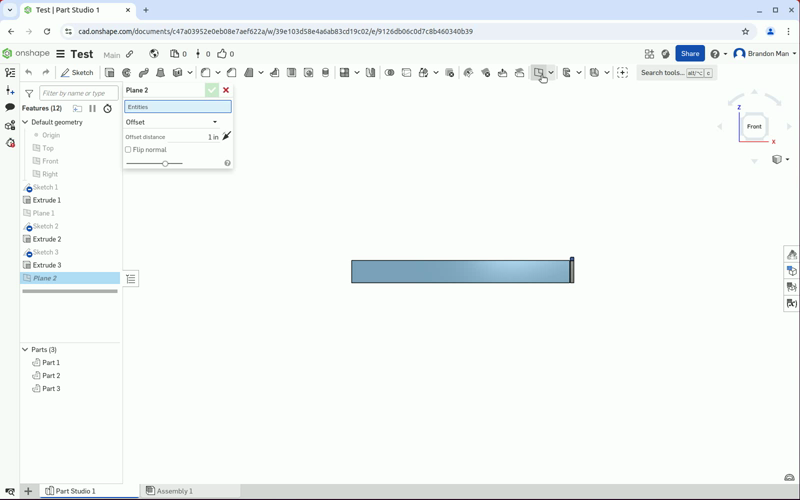
mouse_move(73, 163)
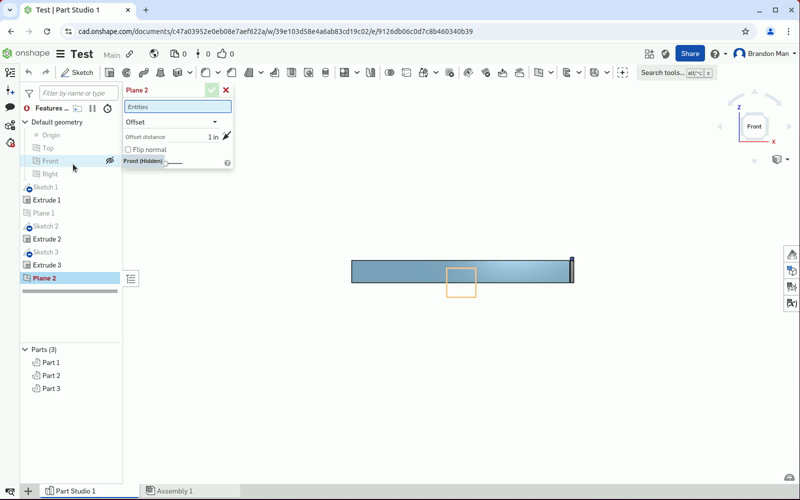
click(73, 163)
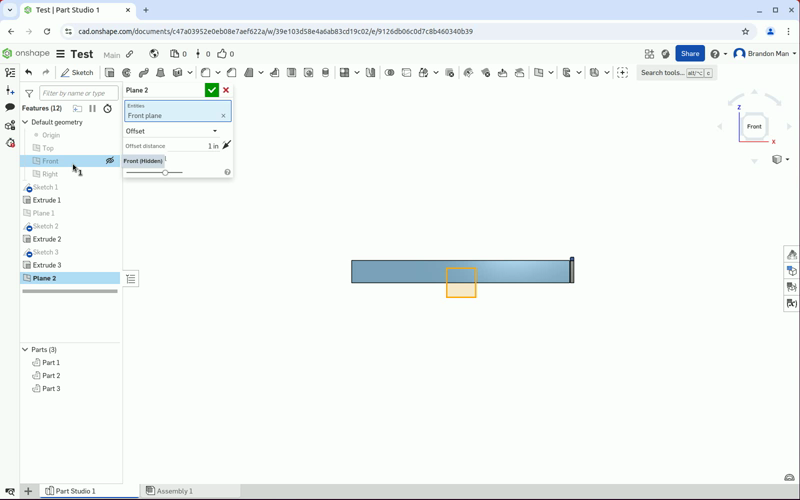
key(tab, 2)
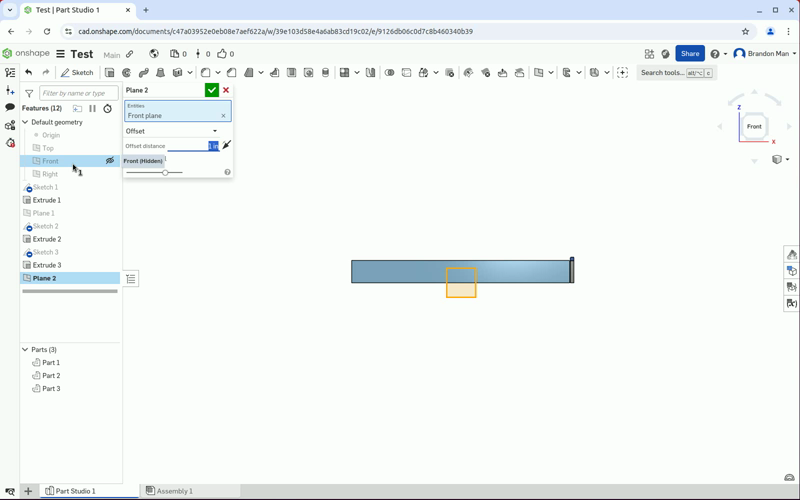
text(10.845)
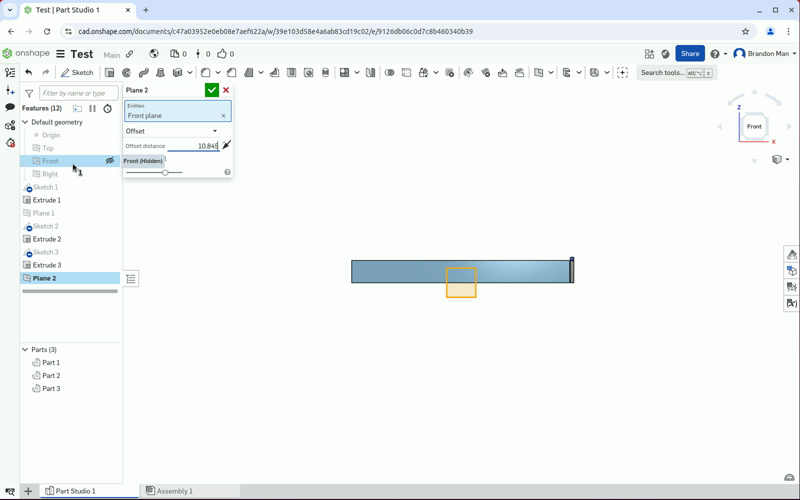
key(enter, 2)
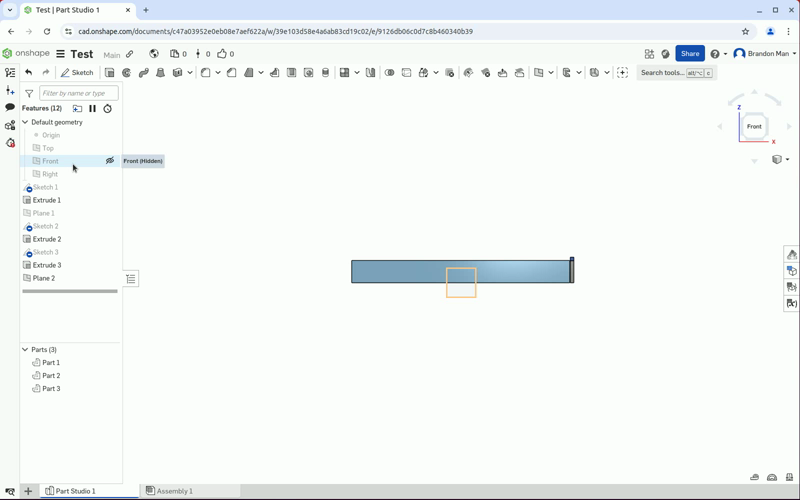
key(shift+s)
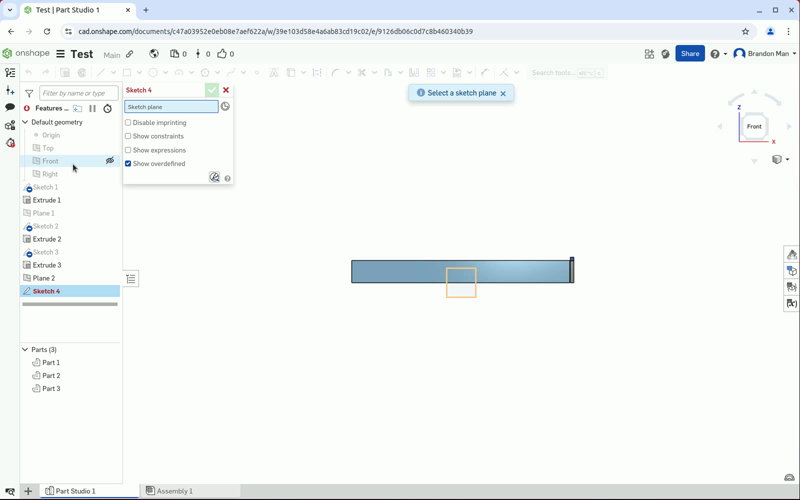
mouse_move(73, 280)
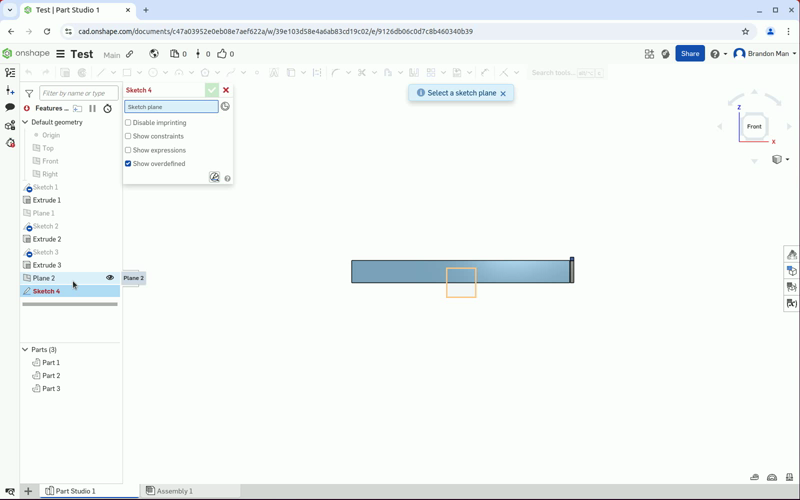
click(73, 280)
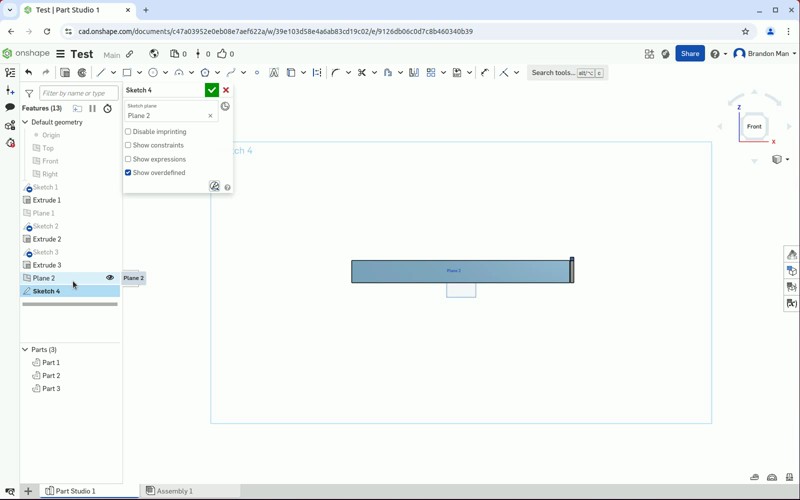
mouse_move(73, 352)
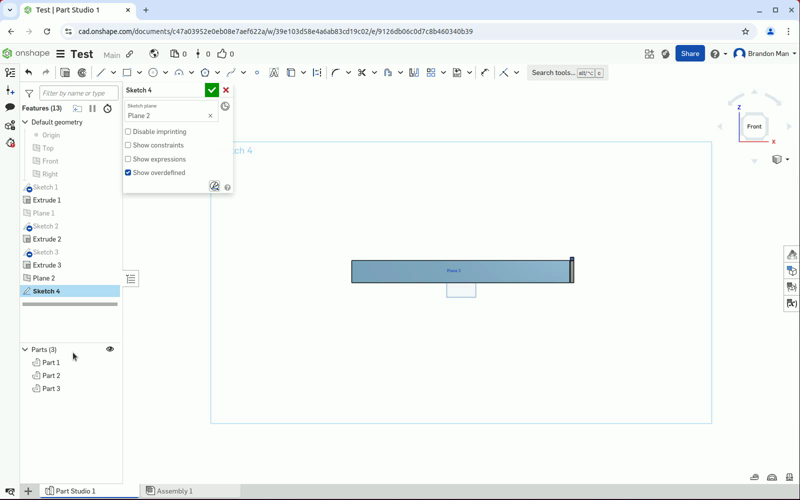
key(y)
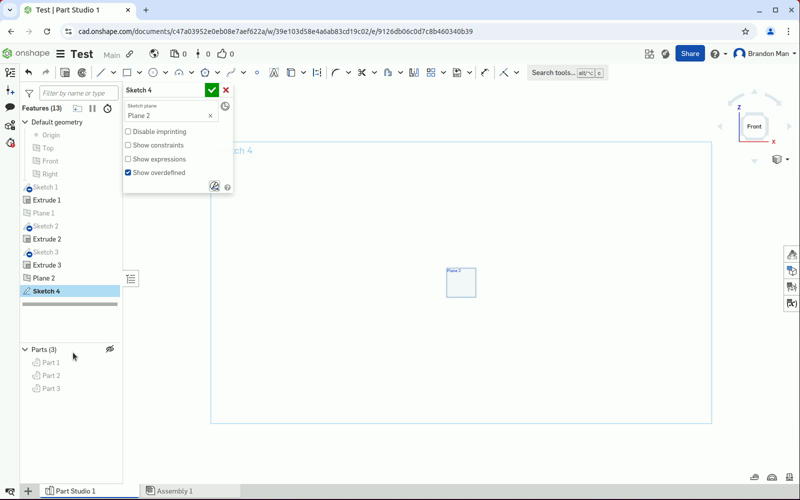
key(l)
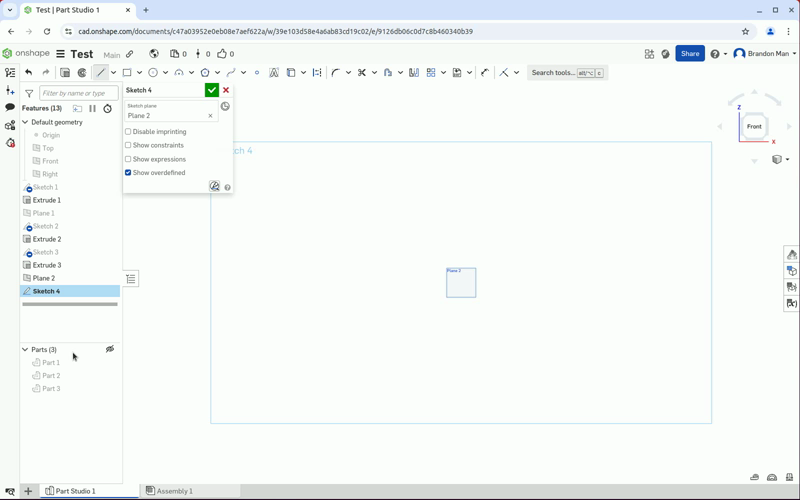
key_down(shift)
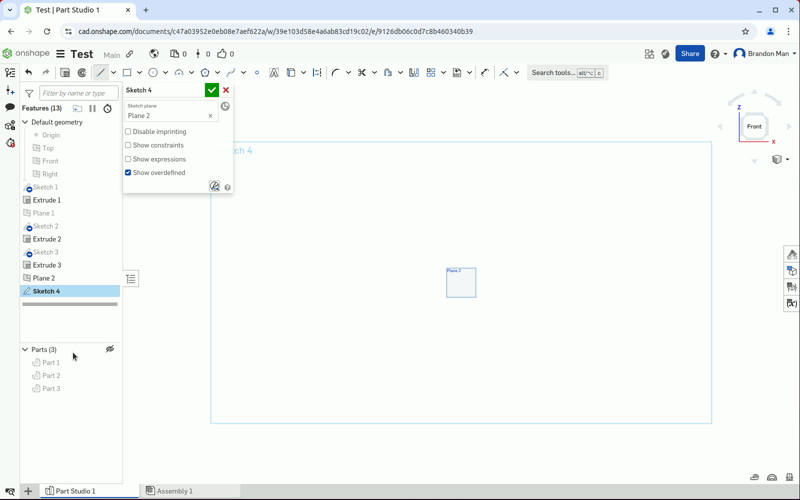
mouse_move(348, 282)
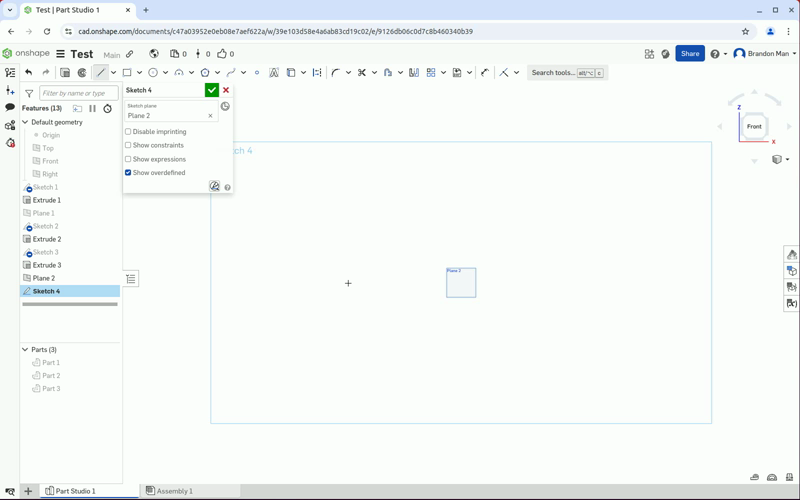
click(348, 282)
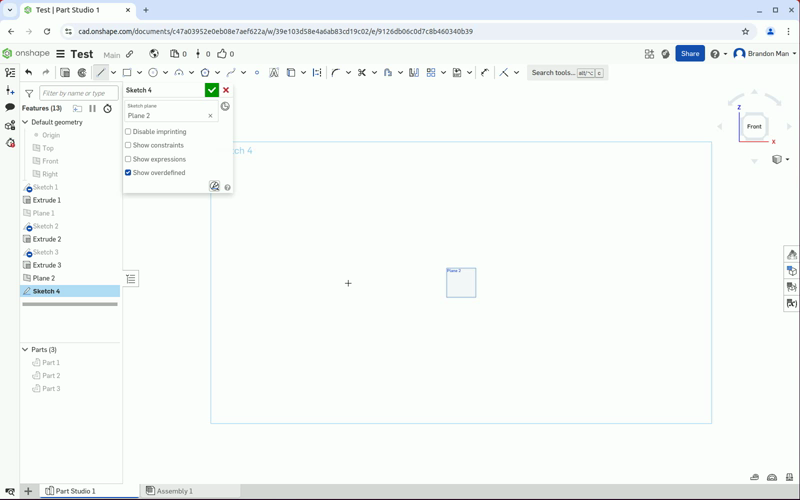
key_up(shift)
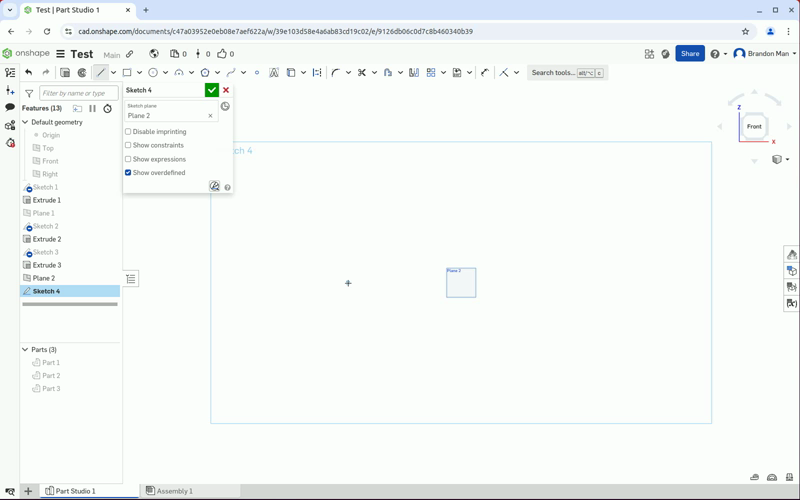
key_down(shift)
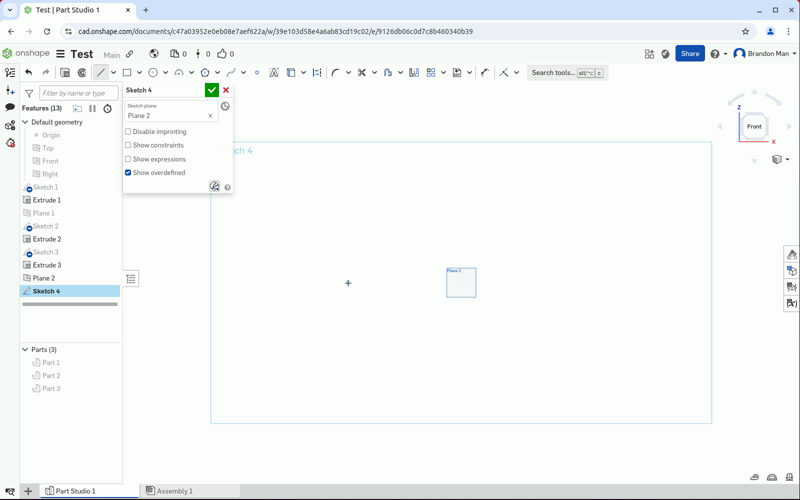
mouse_move(378, 282)
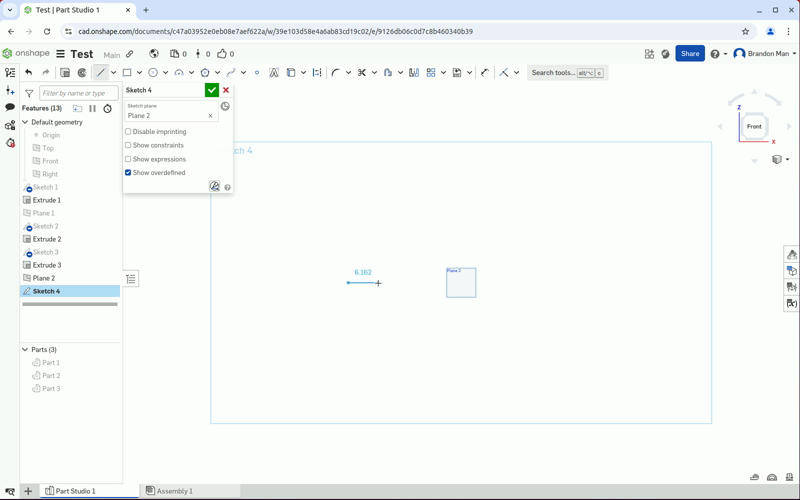
mouse_move(350, 282)
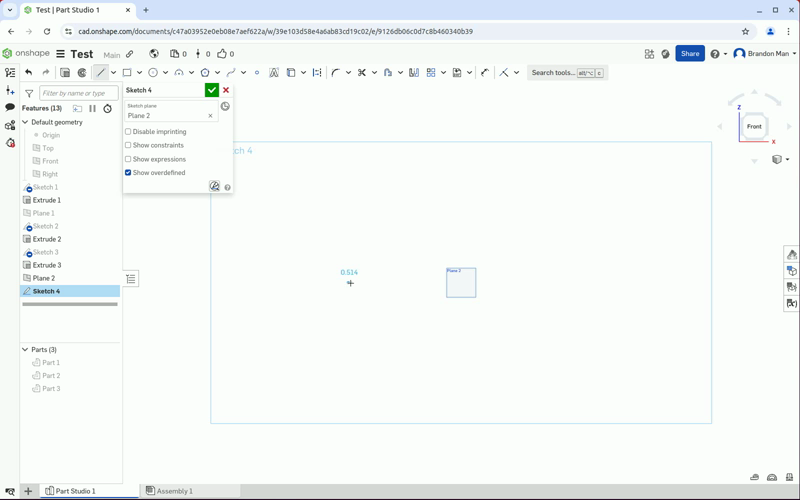
scroll(6)
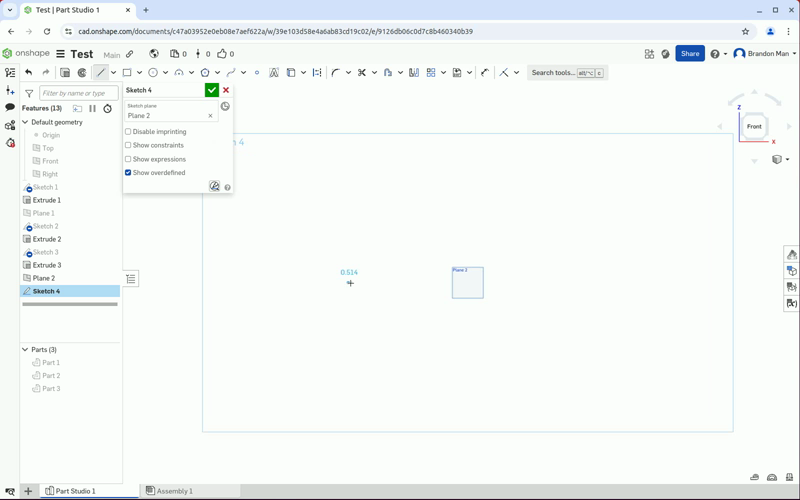
scroll(6)
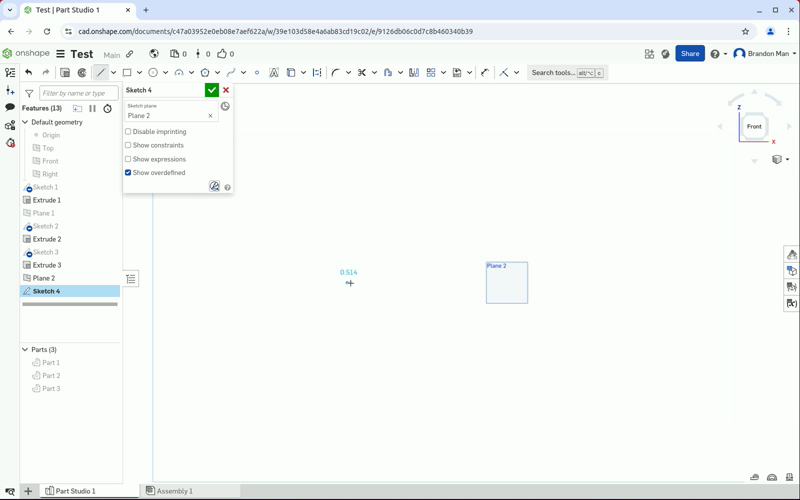
scroll(6)
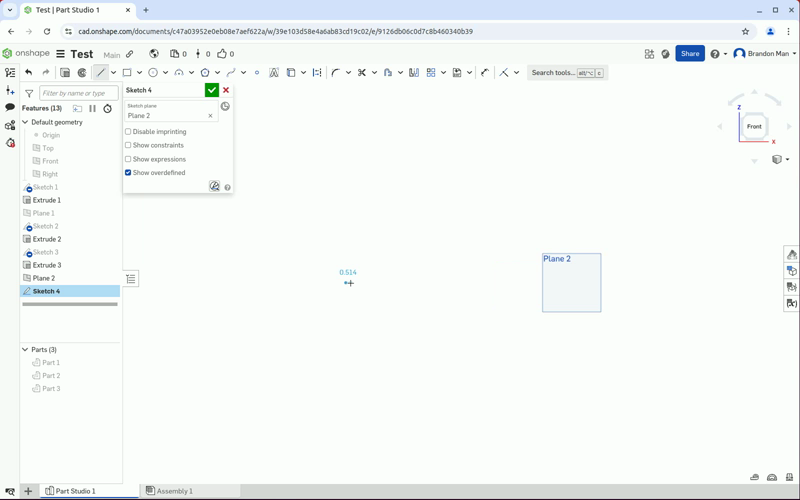
scroll(6)
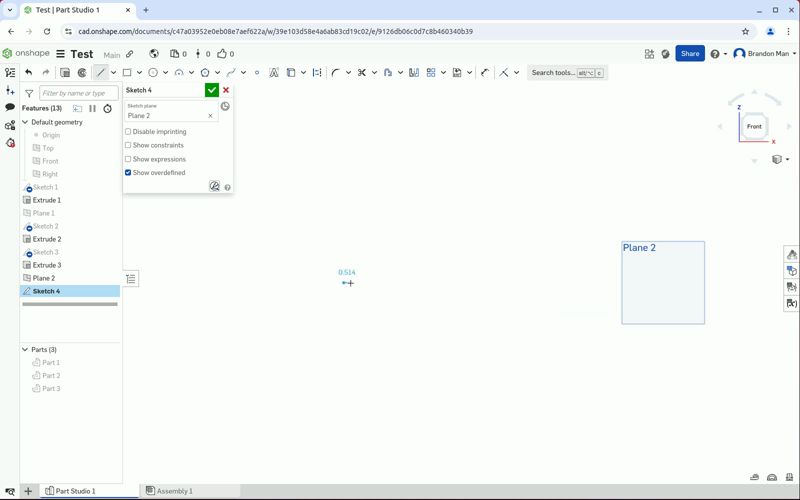
scroll(6)
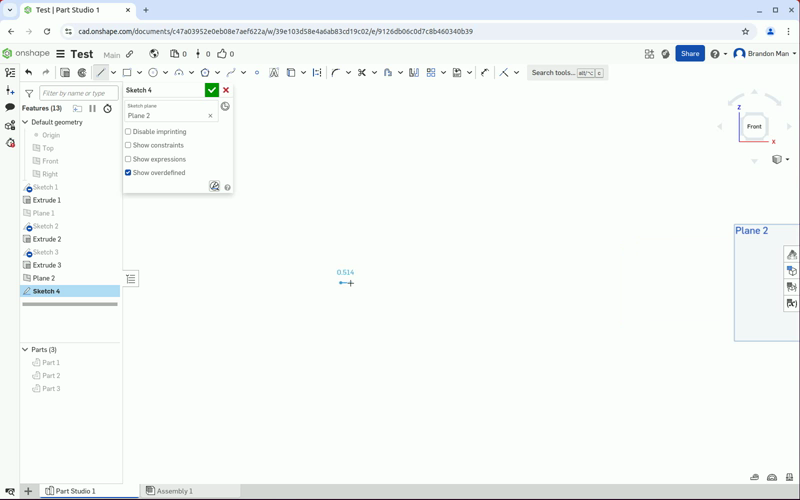
scroll(6)
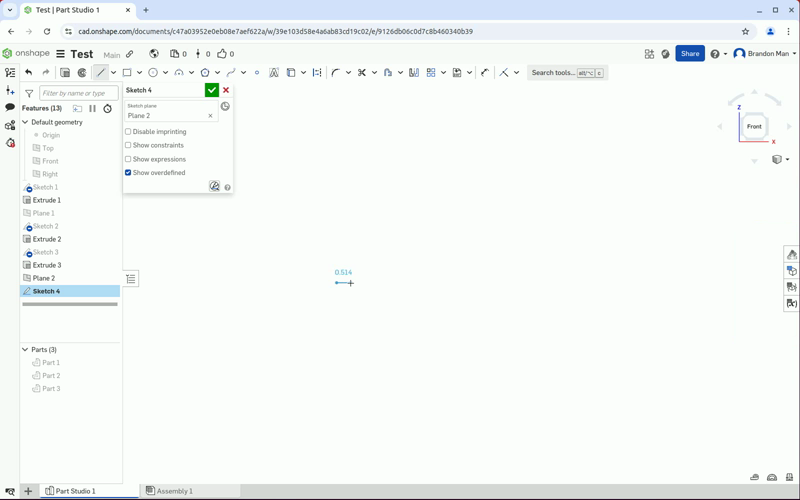
scroll(6)
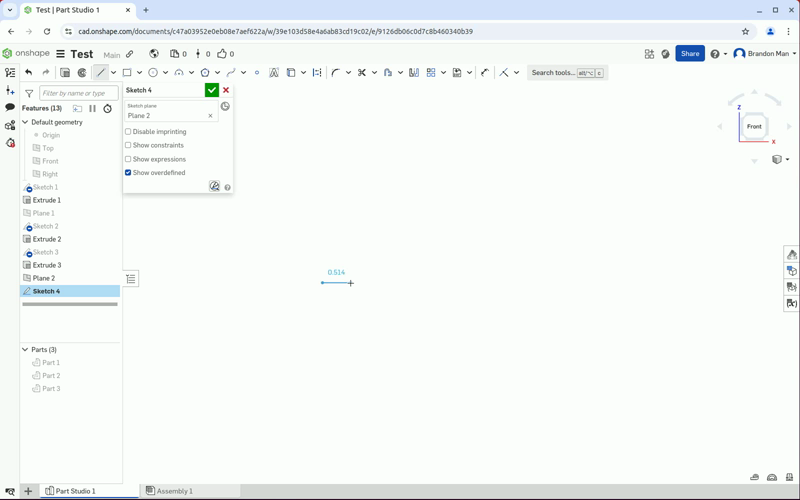
click(350, 282)
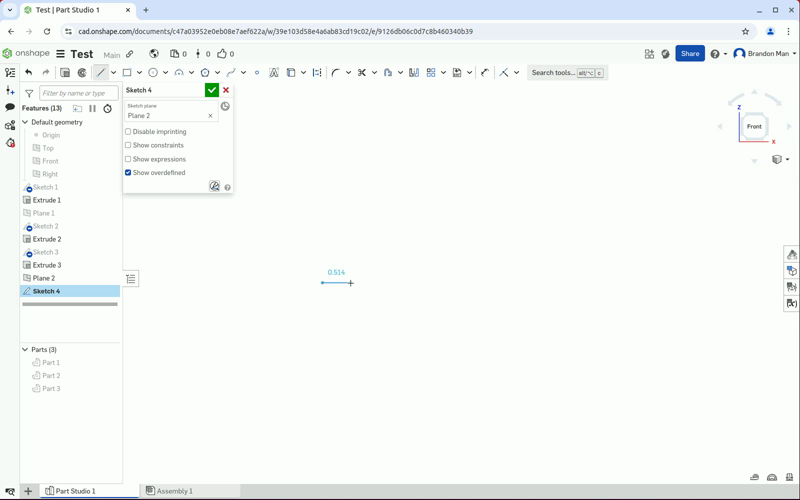
scroll(-6)
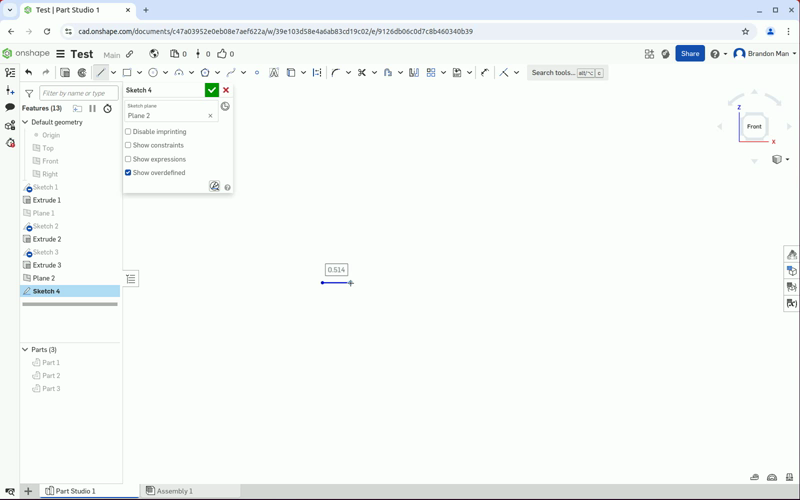
scroll(-6)
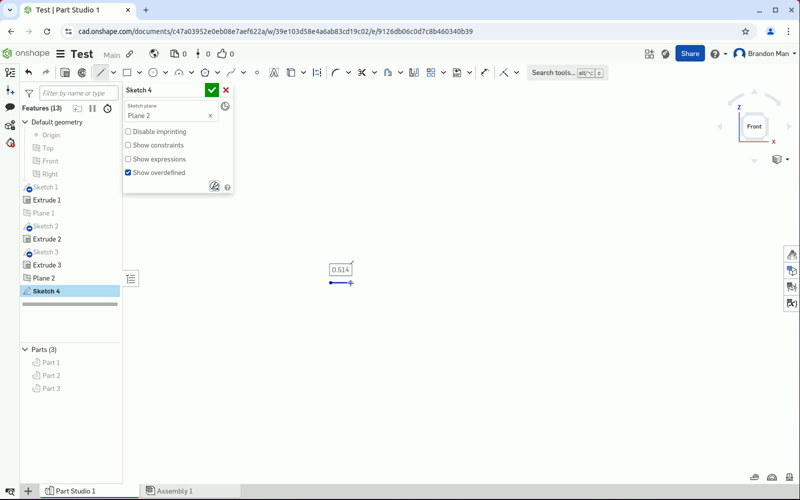
scroll(-6)
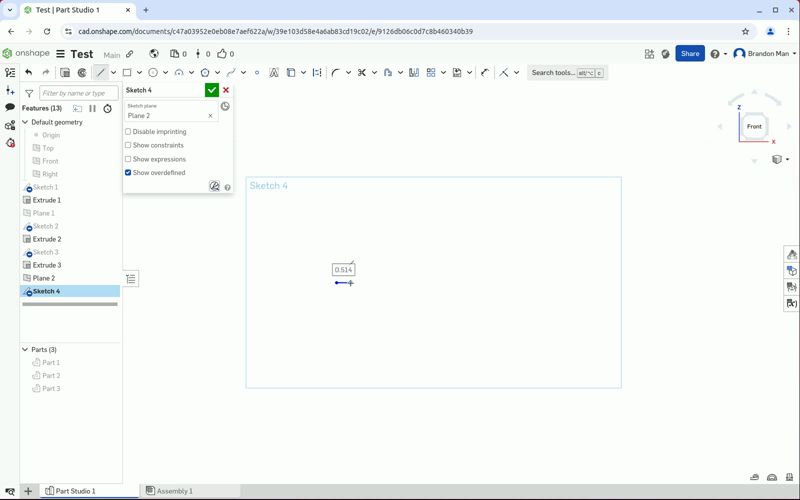
scroll(-6)
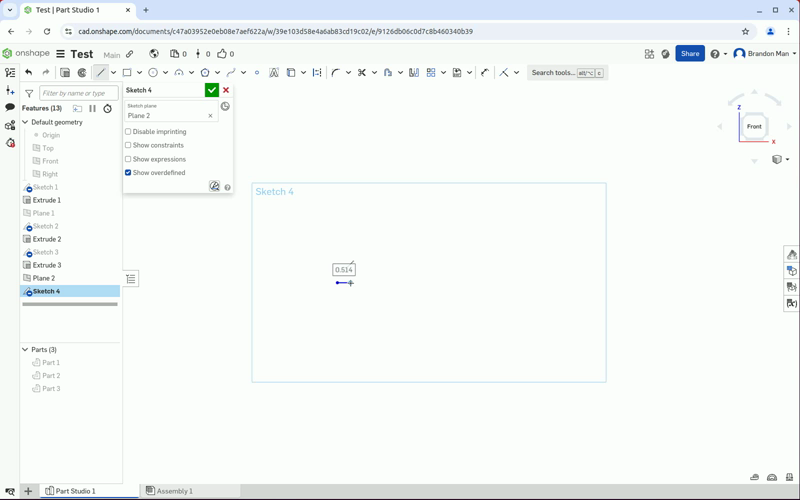
scroll(-6)
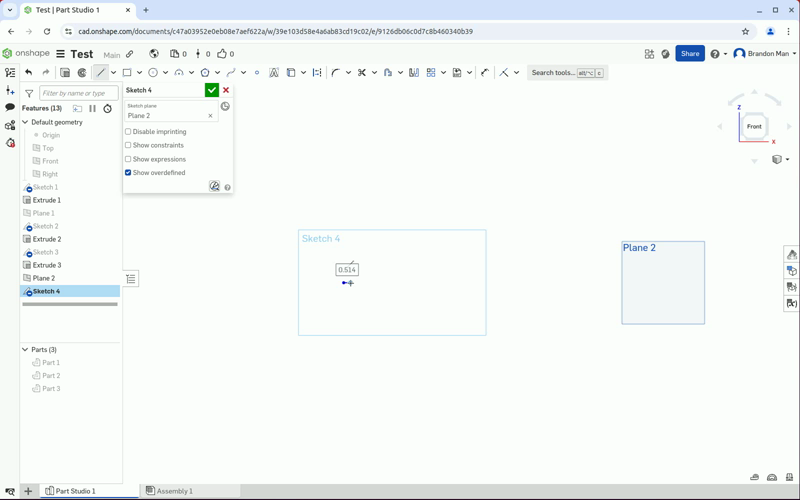
scroll(-6)
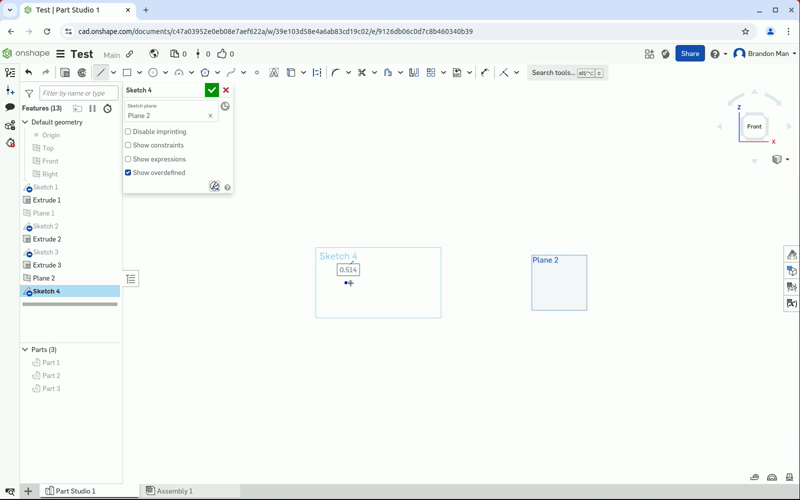
scroll(-6)
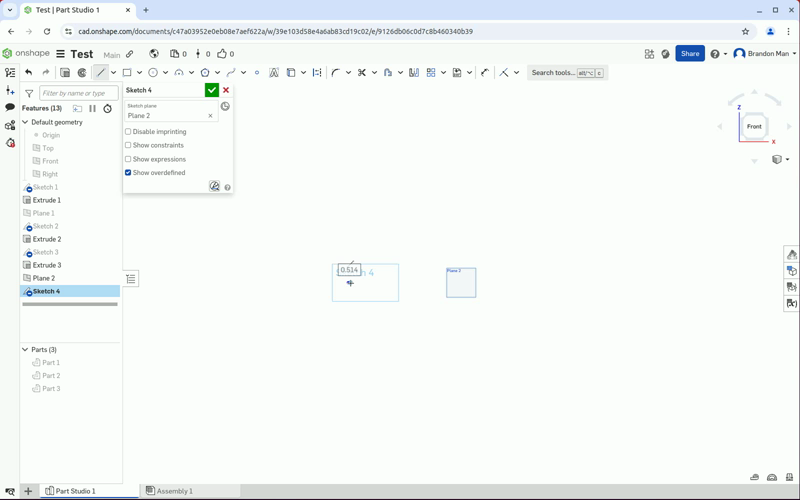
key_up(shift)
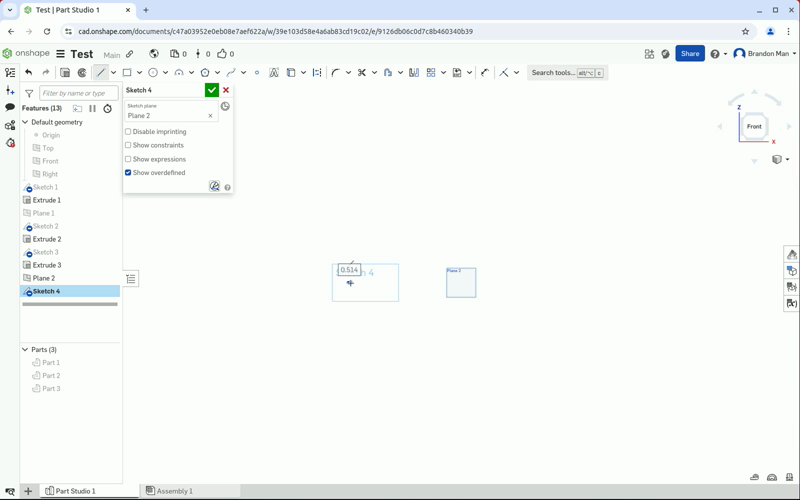
key_down(shift)
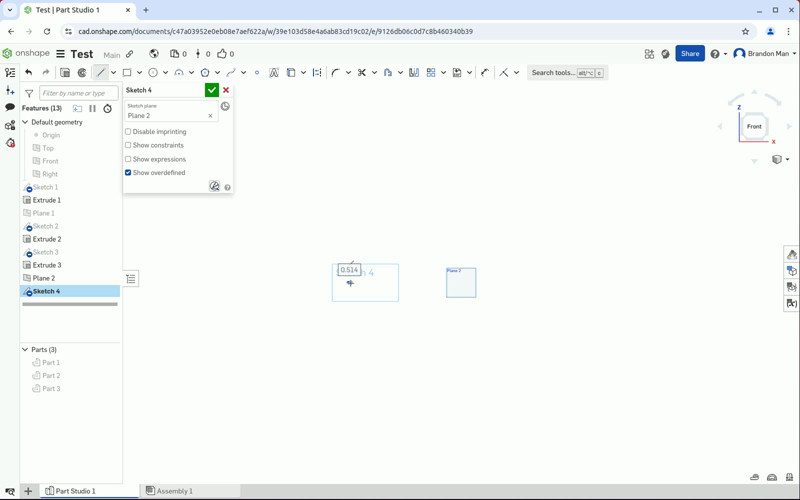
mouse_move(380, 282)
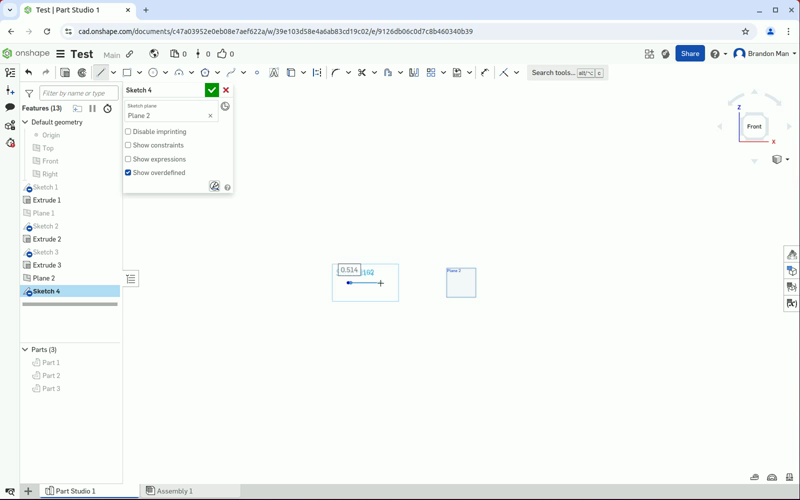
mouse_move(350, 259)
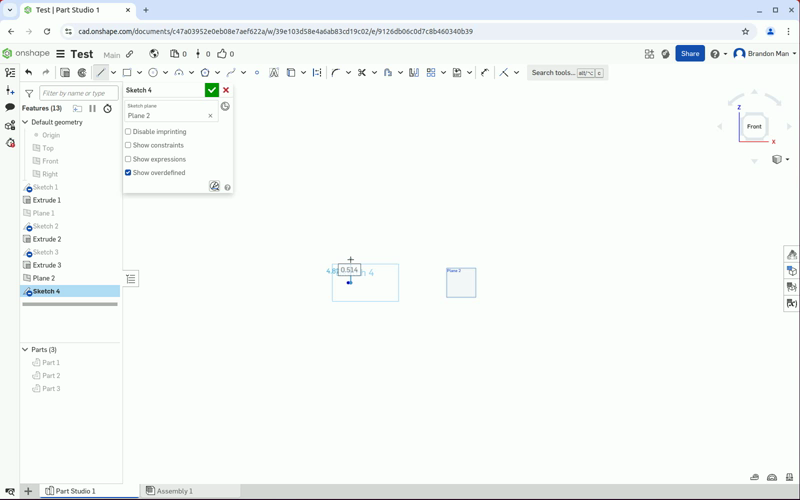
click(350, 259)
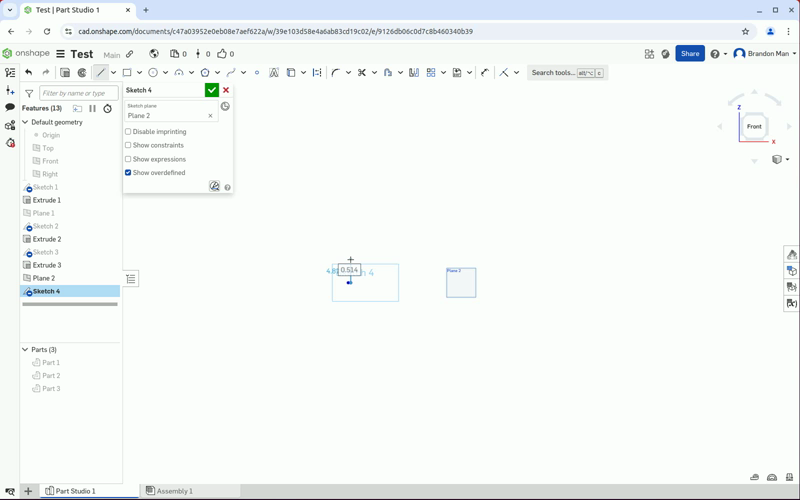
key_up(shift)
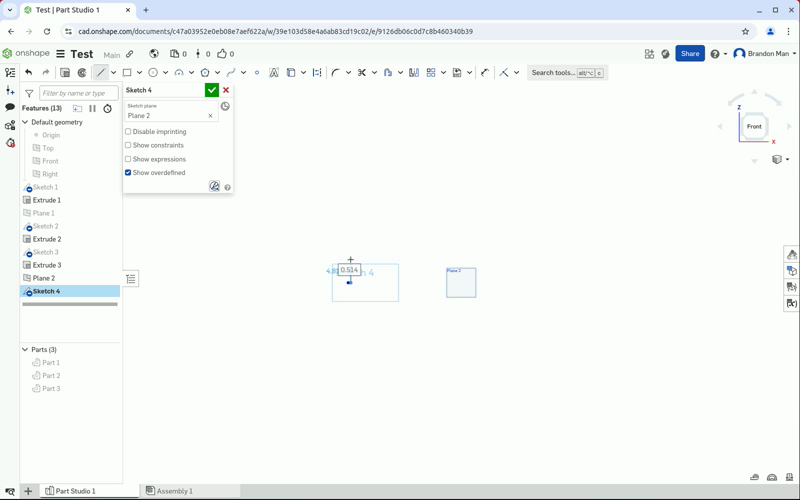
key_down(shift)
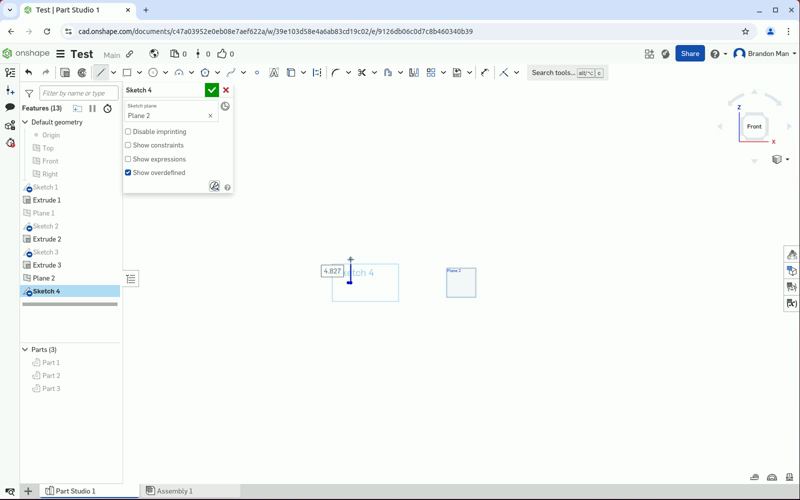
mouse_move(569, 259)
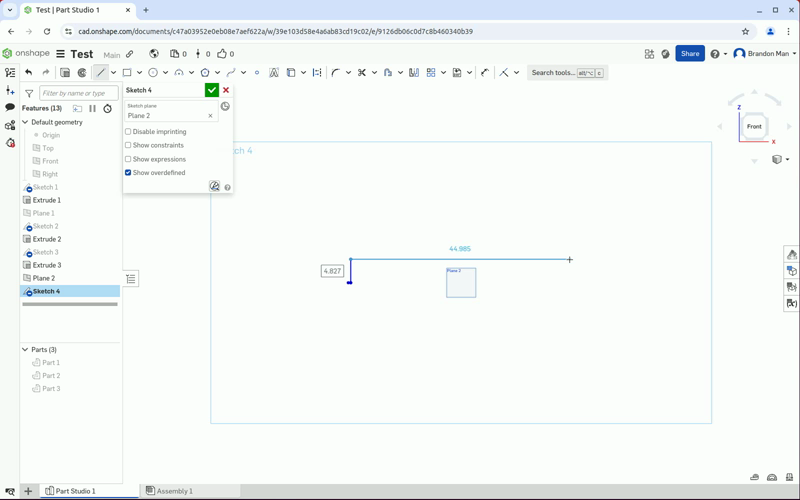
click(569, 259)
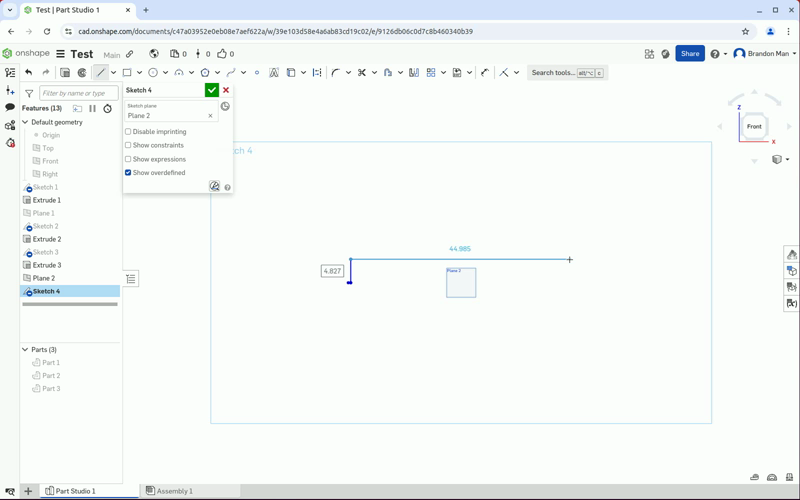
key_up(shift)
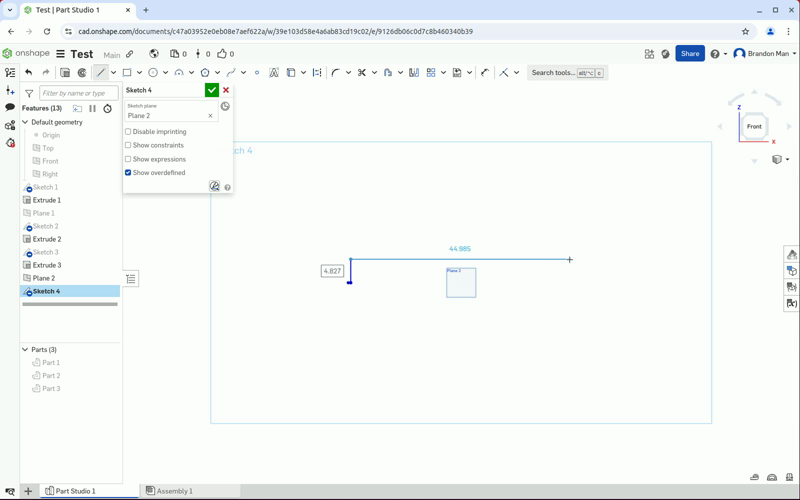
key_down(shift)
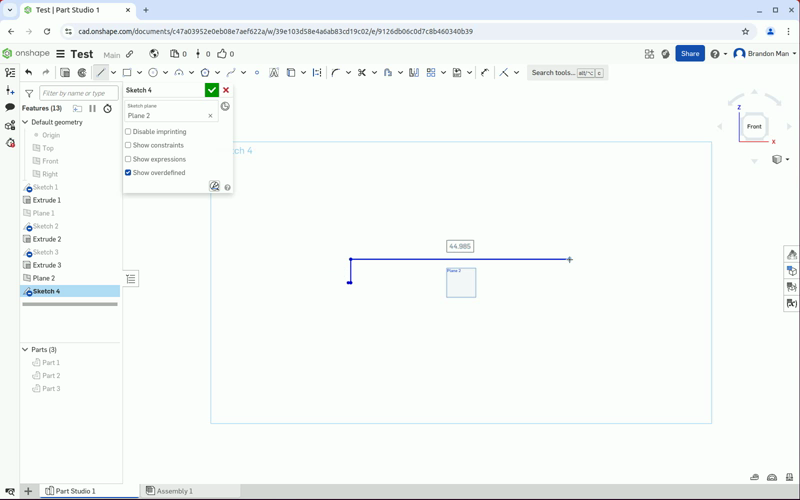
mouse_move(589, 259)
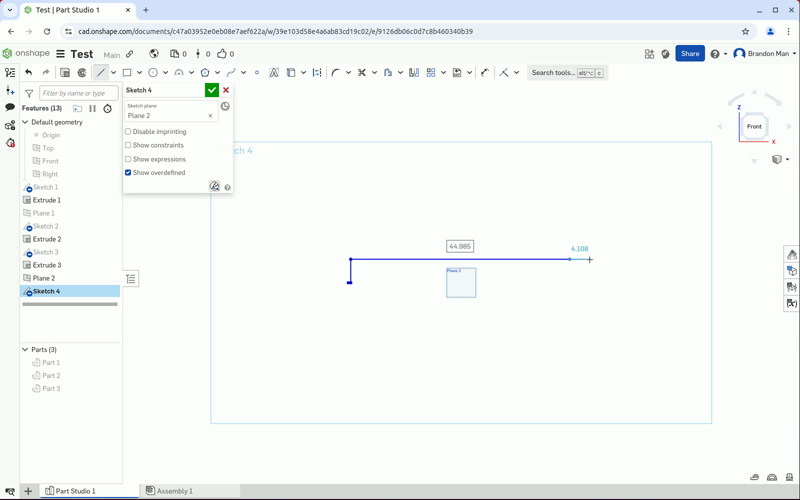
mouse_move(569, 282)
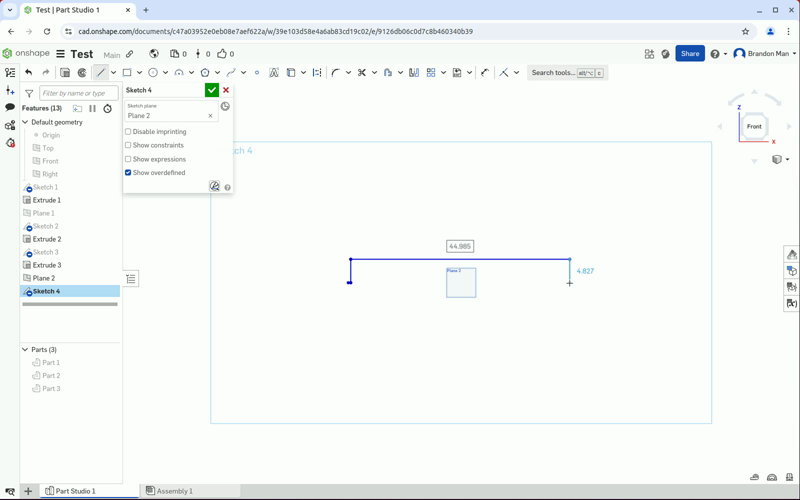
click(569, 282)
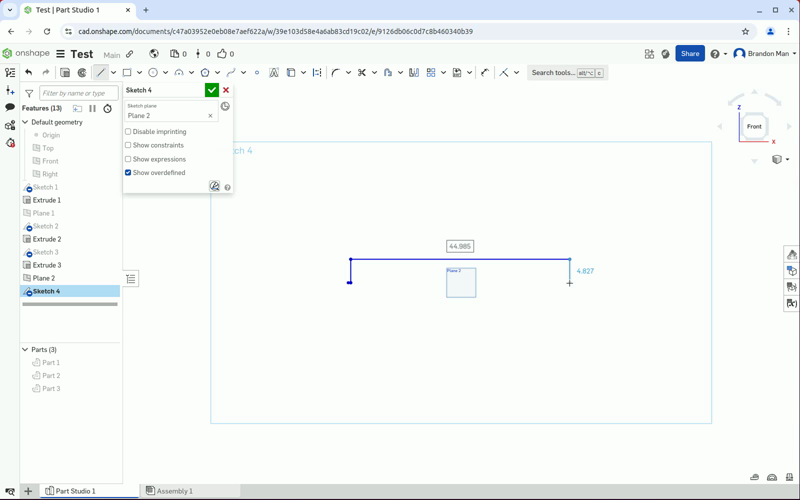
key_up(shift)
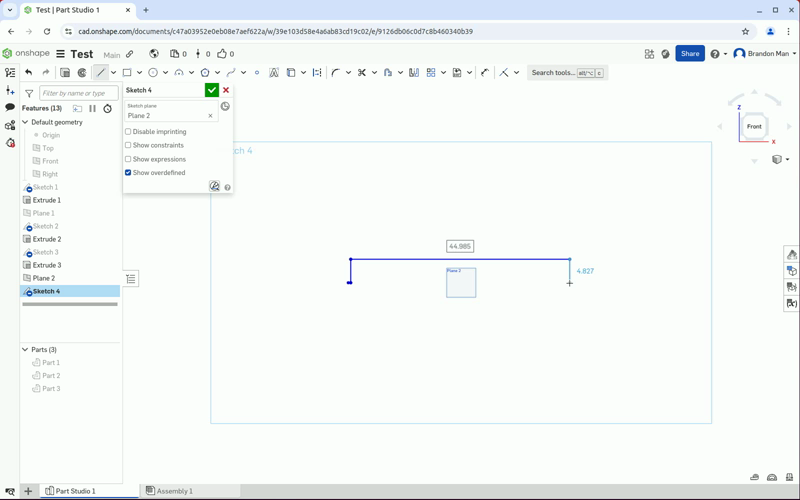
key_down(shift)
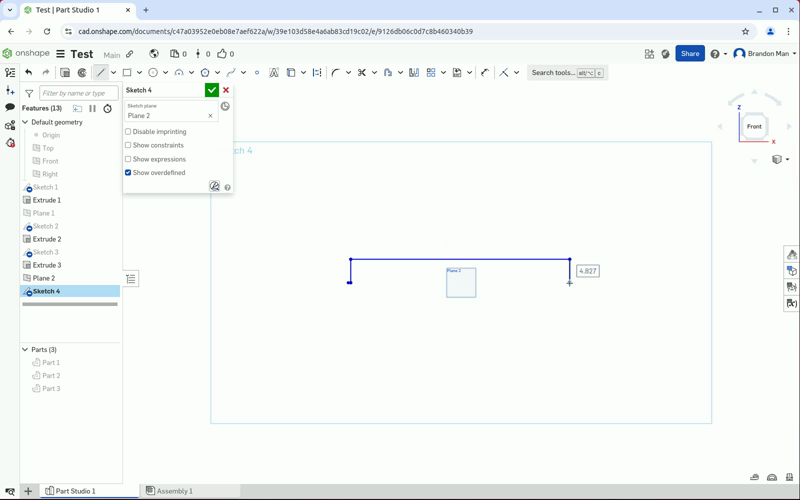
mouse_move(589, 282)
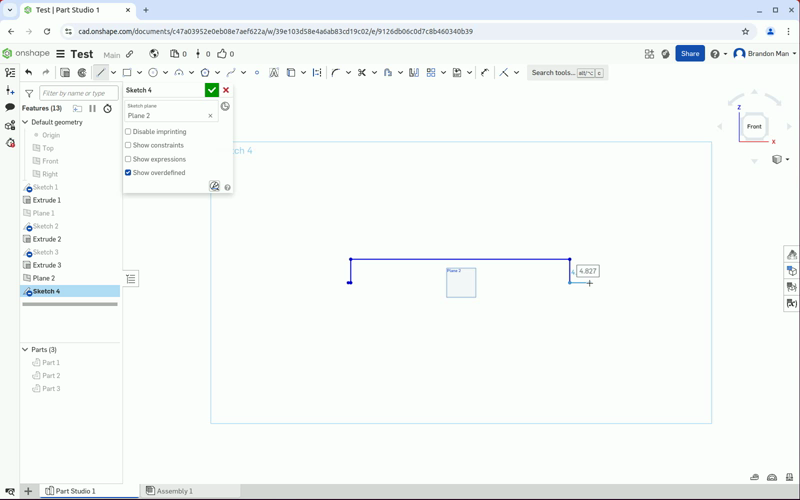
mouse_move(572, 282)
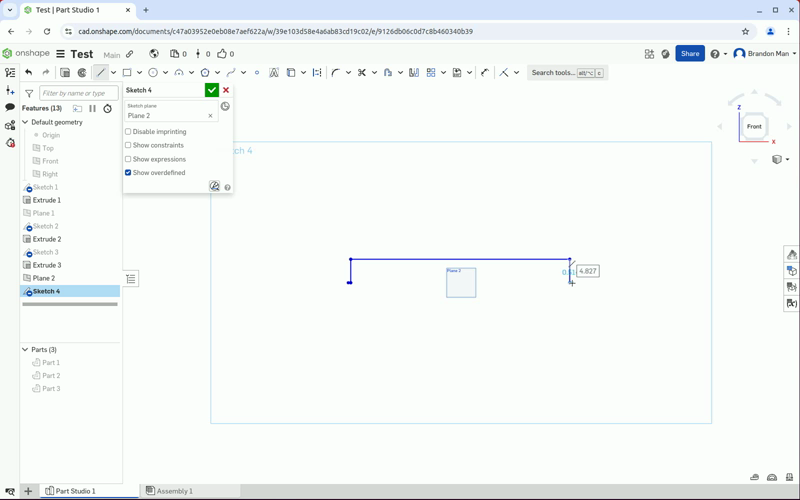
scroll(6)
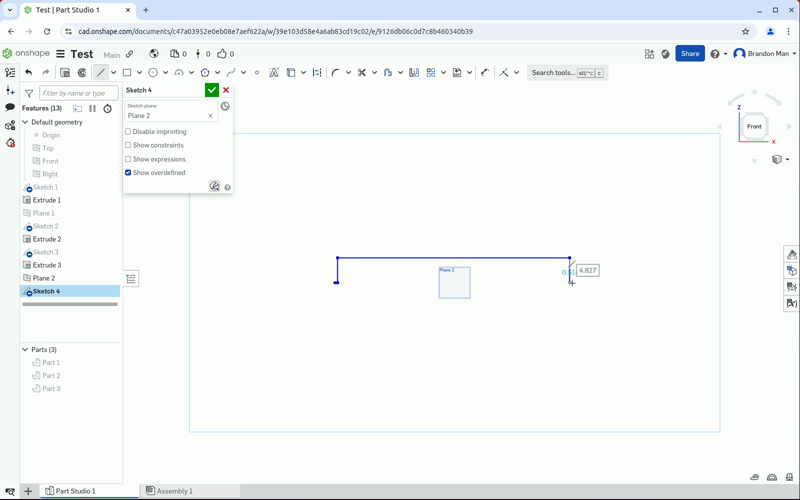
scroll(6)
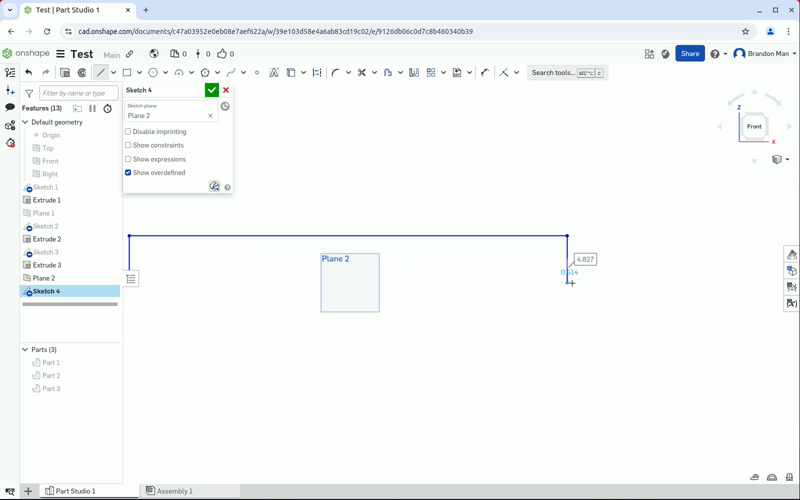
scroll(6)
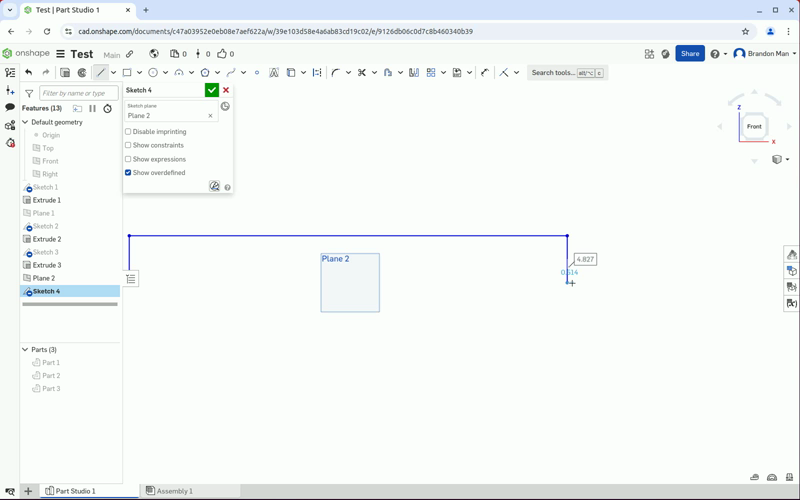
scroll(6)
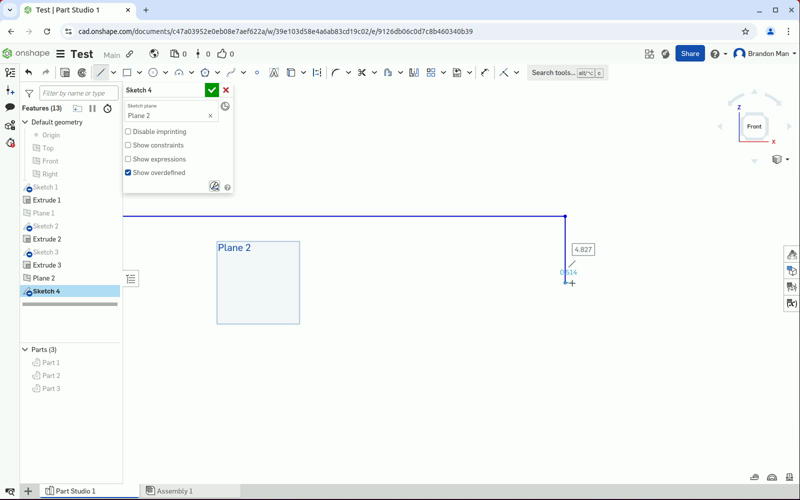
scroll(6)
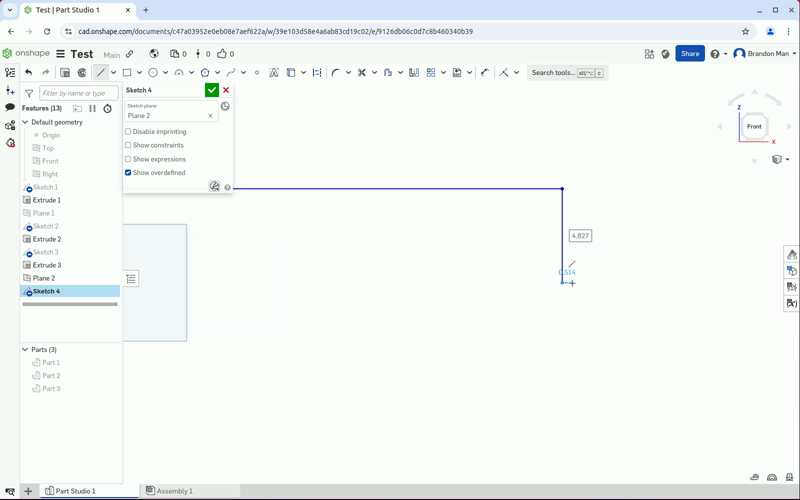
scroll(6)
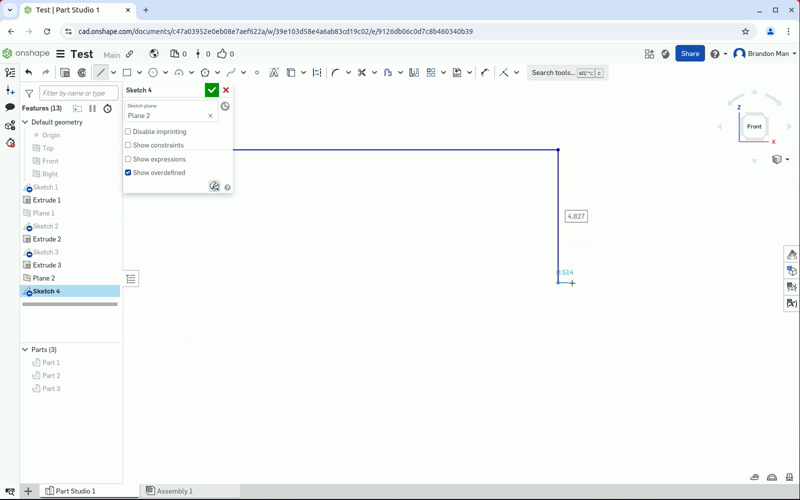
scroll(6)
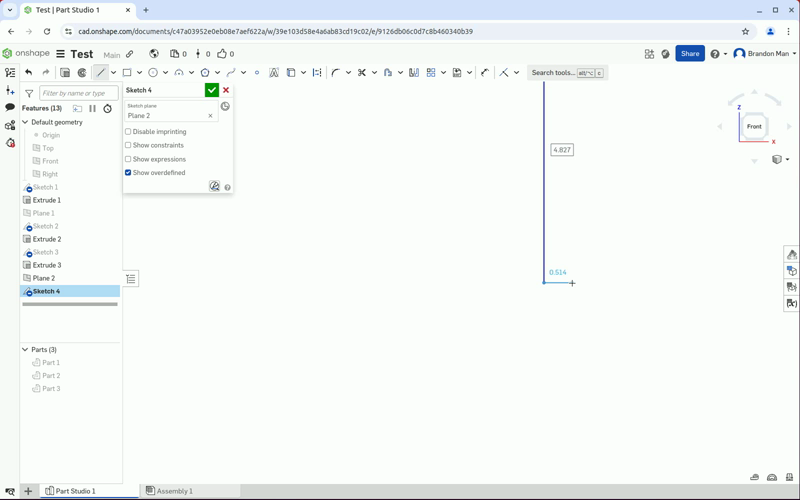
click(572, 282)
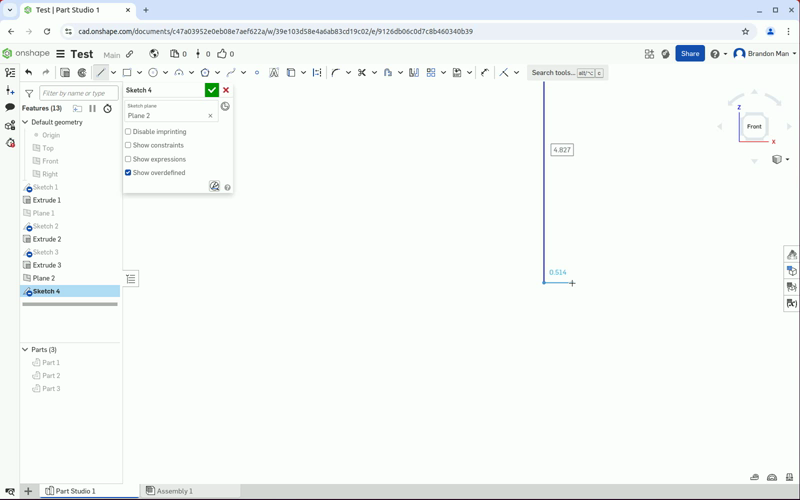
scroll(-6)
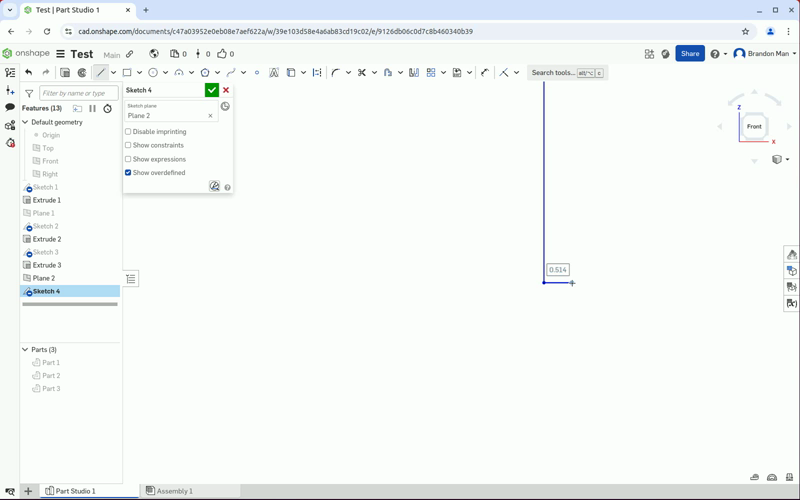
scroll(-6)
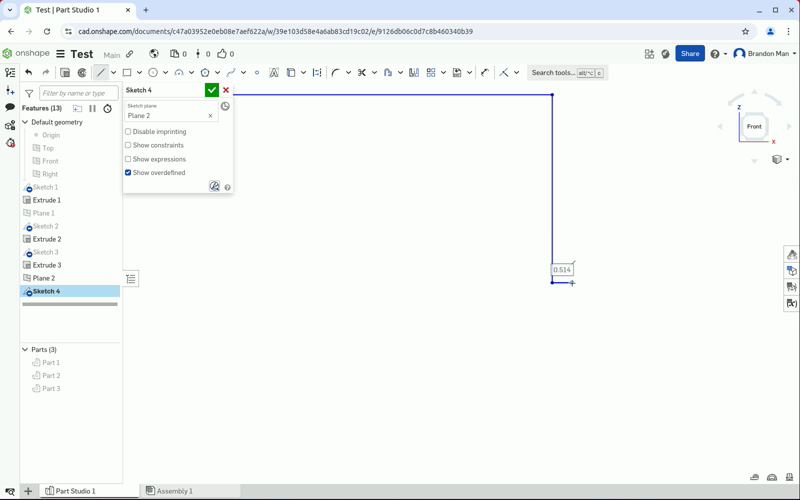
scroll(-6)
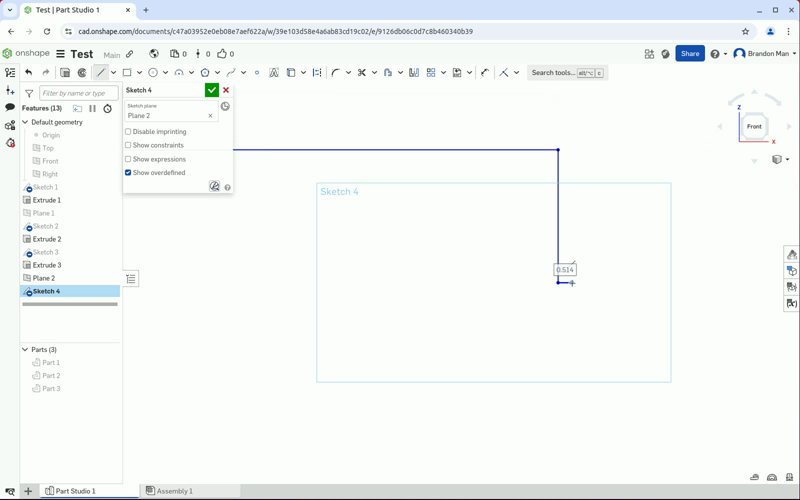
scroll(-6)
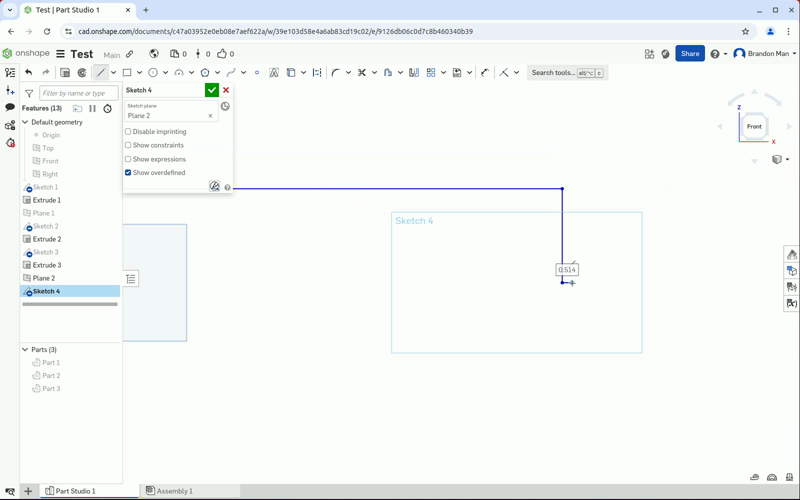
scroll(-6)
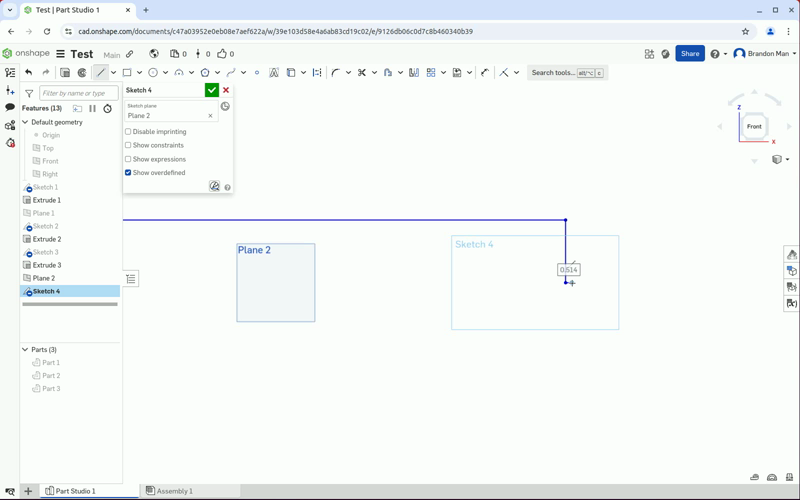
scroll(-6)
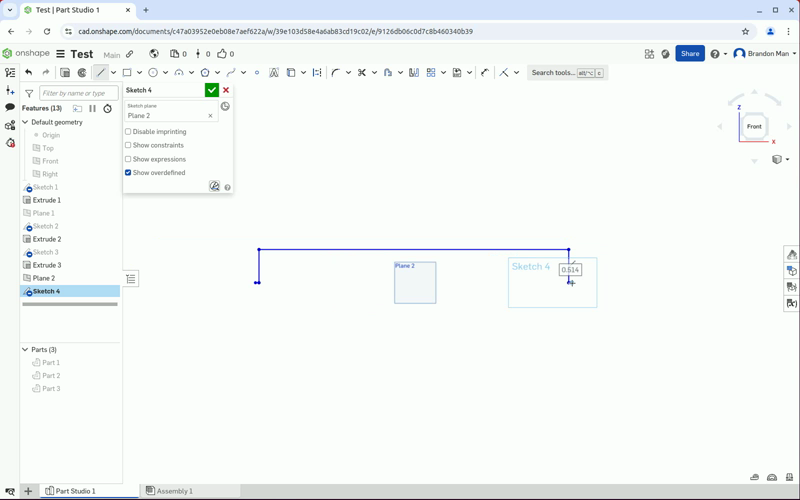
scroll(-6)
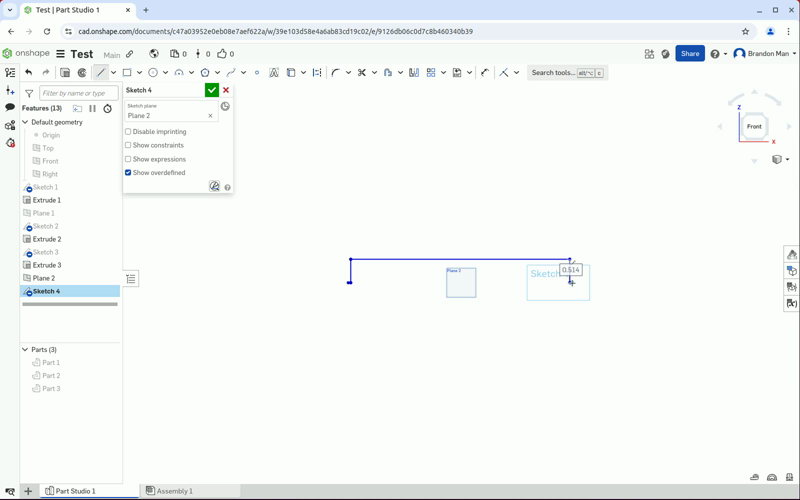
key_up(shift)
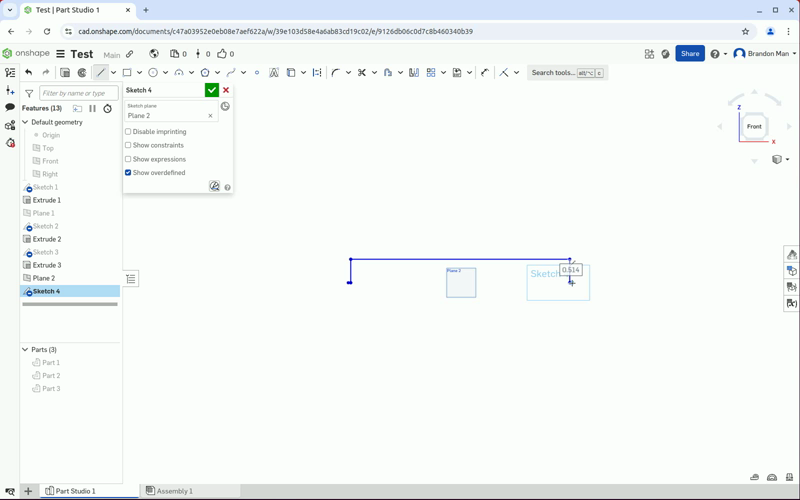
key_down(shift)
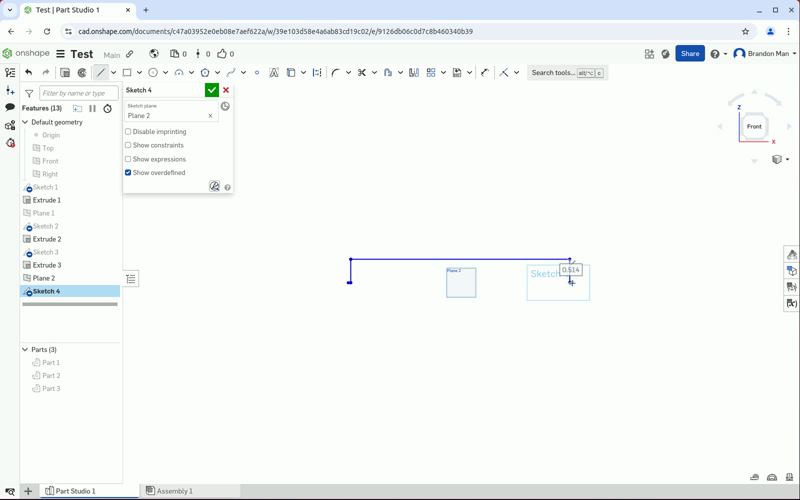
mouse_move(589, 282)
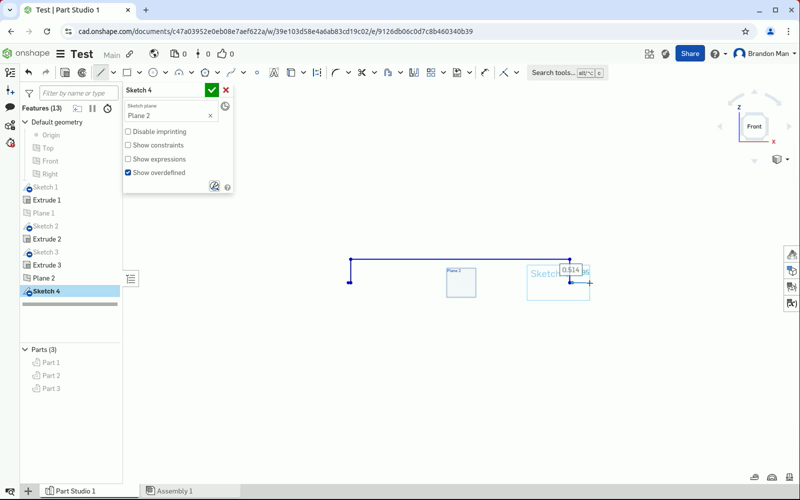
mouse_move(572, 257)
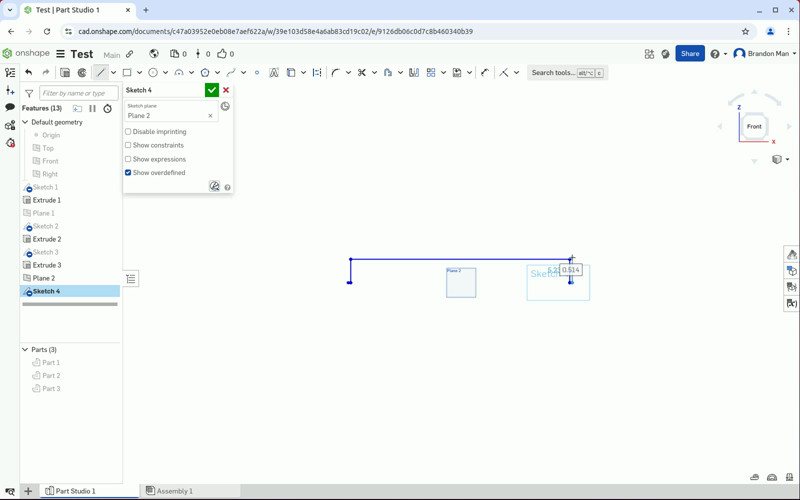
scroll(6)
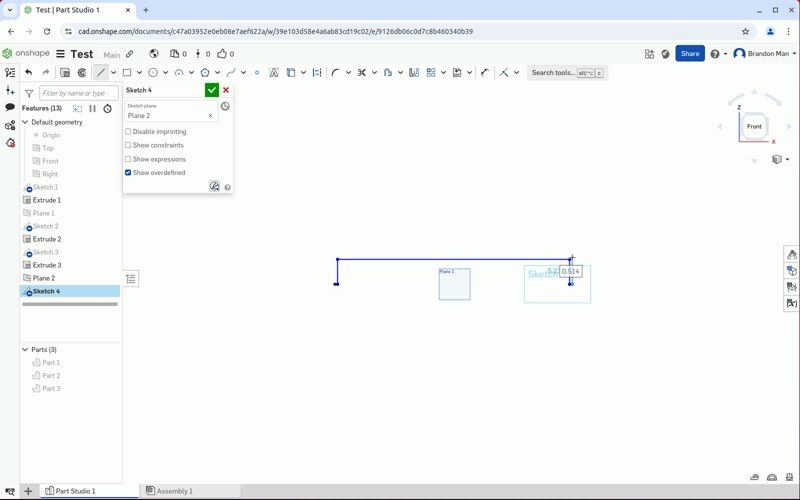
scroll(6)
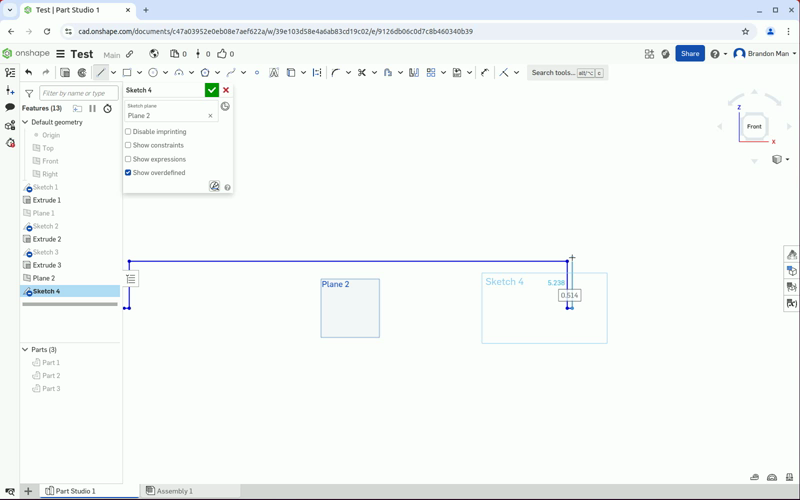
scroll(6)
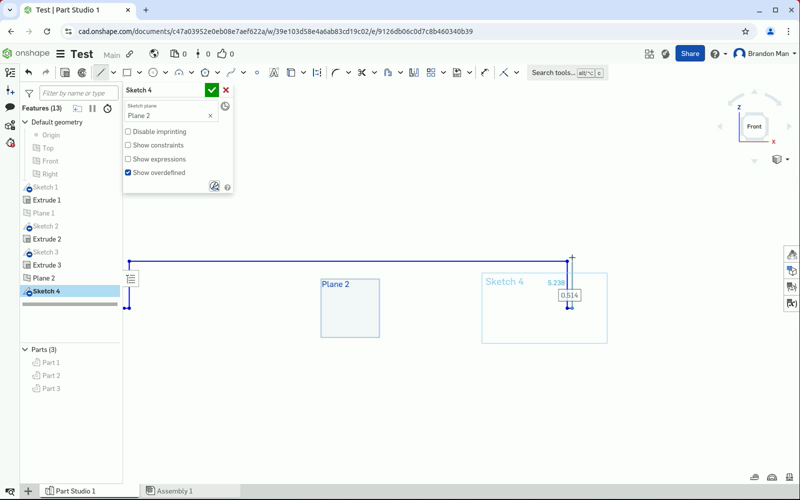
scroll(6)
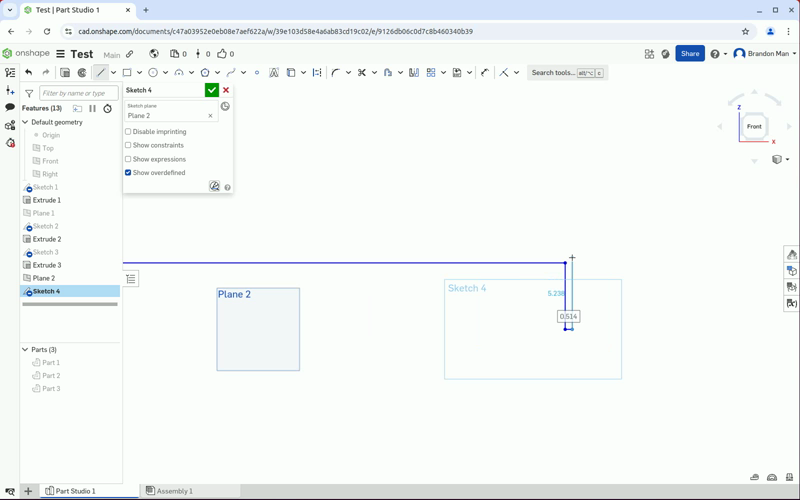
scroll(6)
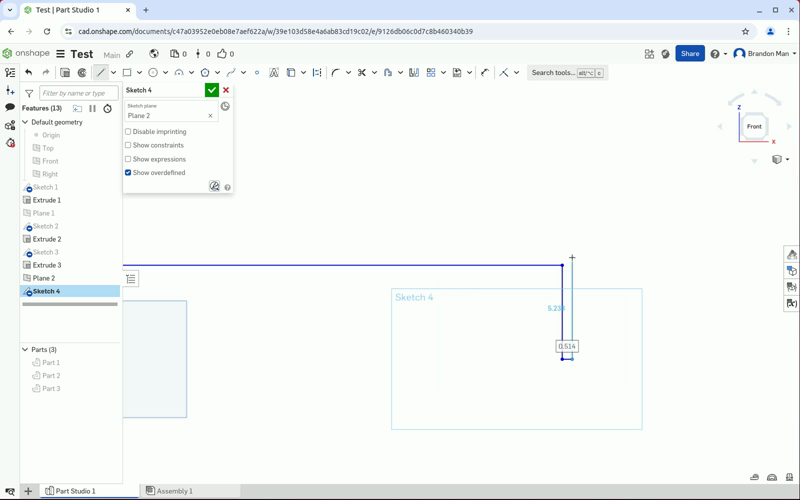
scroll(6)
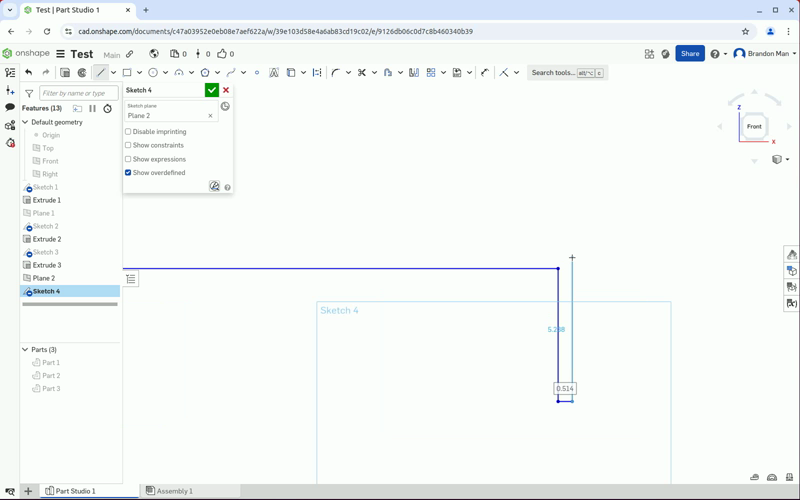
scroll(6)
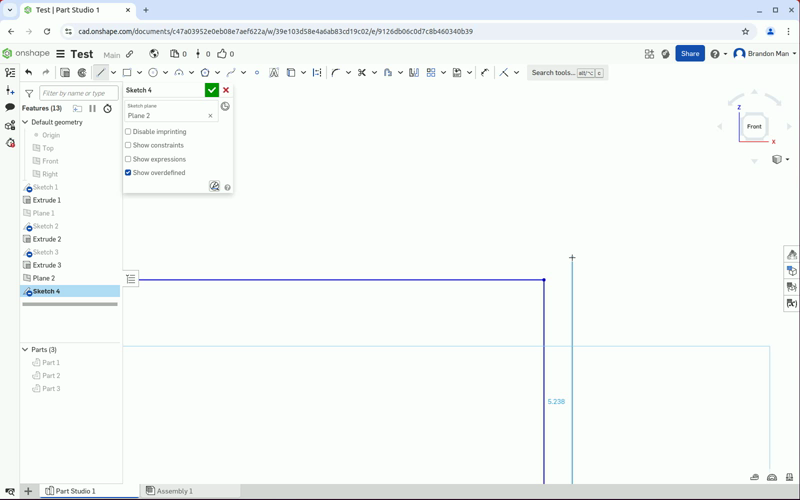
click(572, 257)
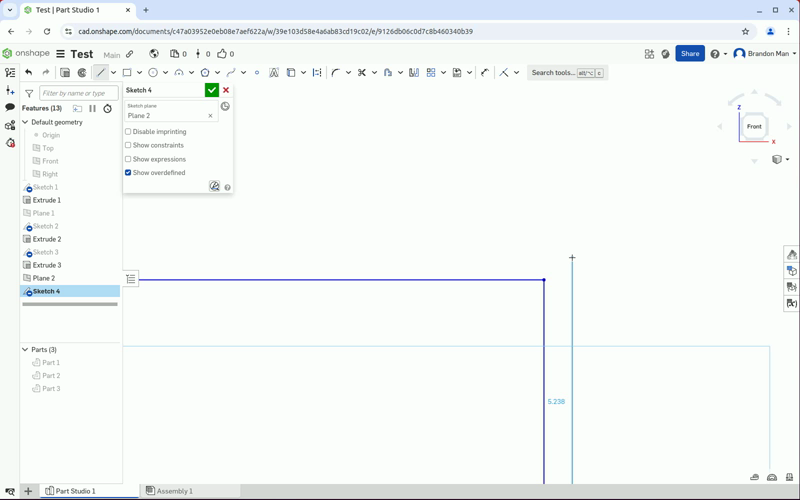
scroll(-6)
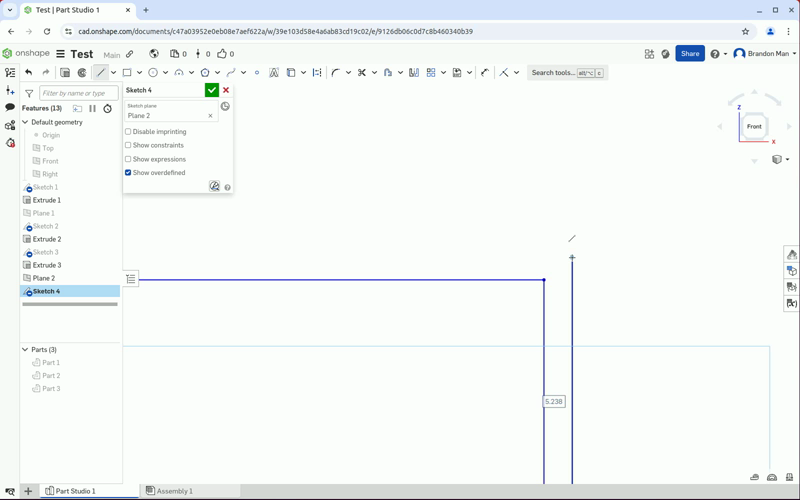
scroll(-6)
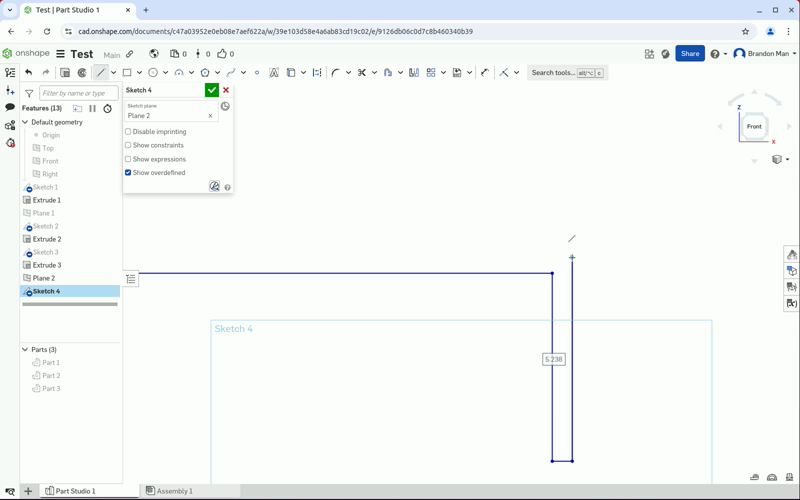
scroll(-6)
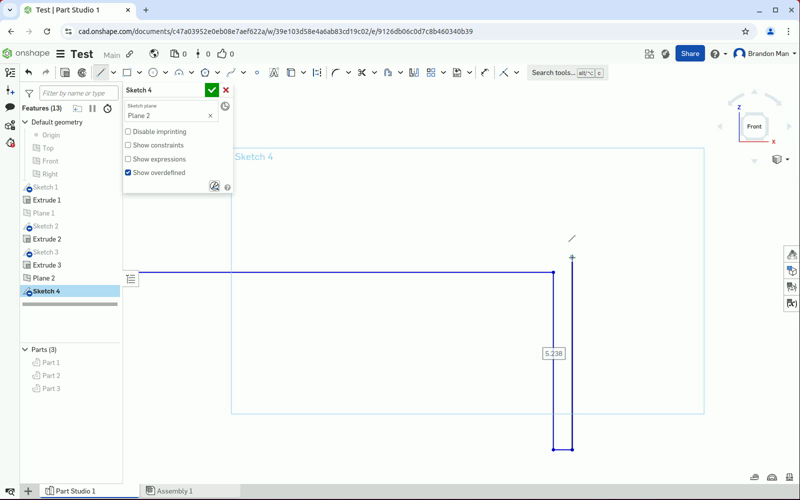
scroll(-6)
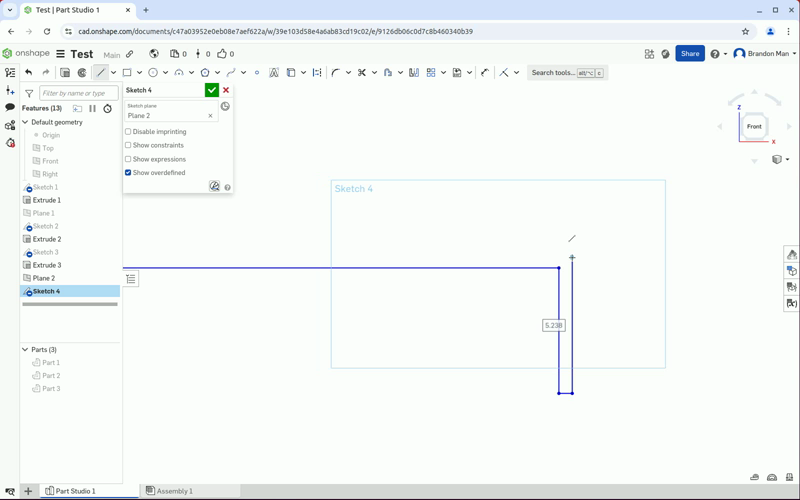
scroll(-6)
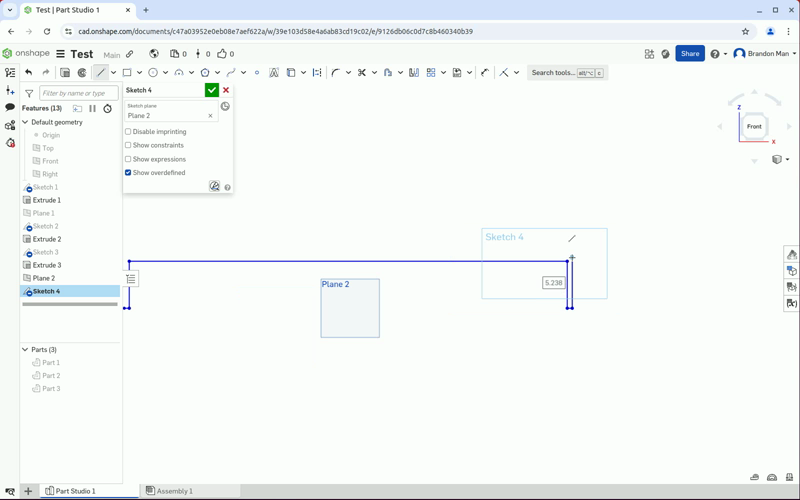
scroll(-6)
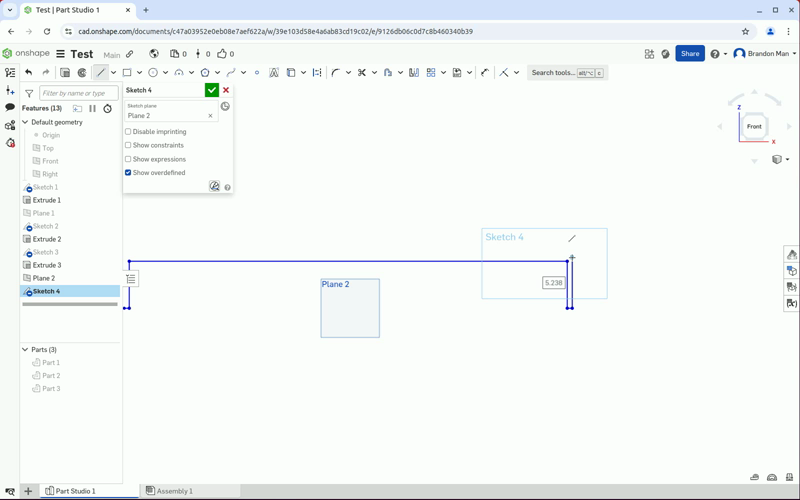
scroll(-6)
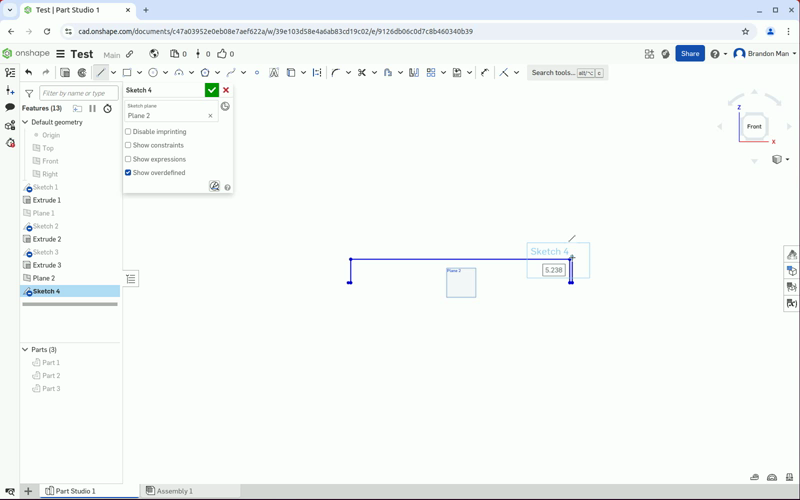
key_up(shift)
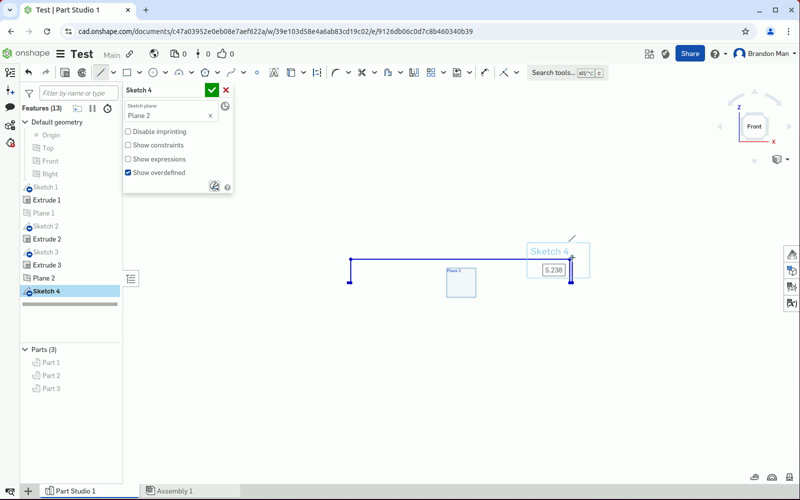
key_down(shift)
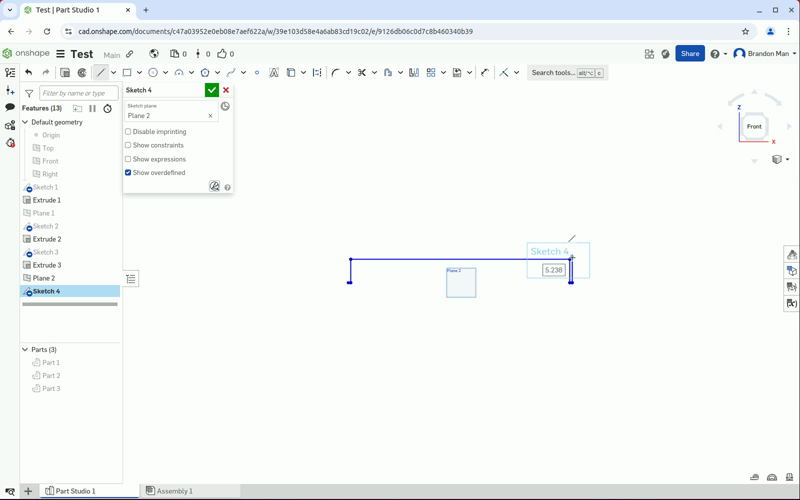
mouse_move(348, 257)
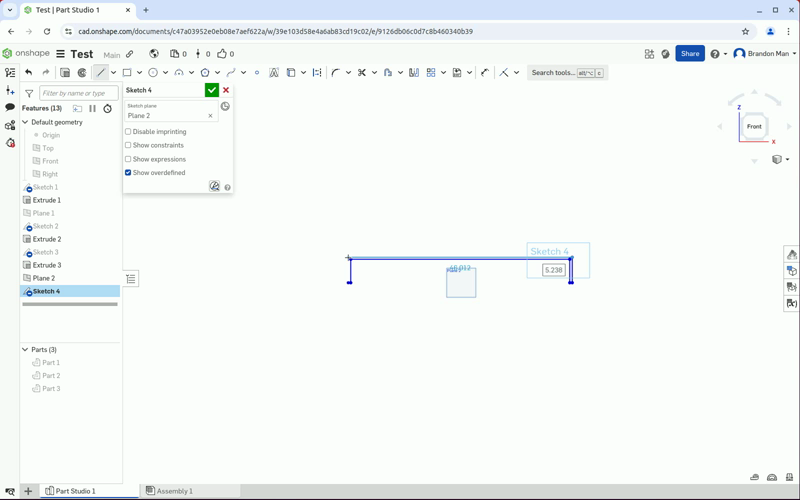
scroll(6)
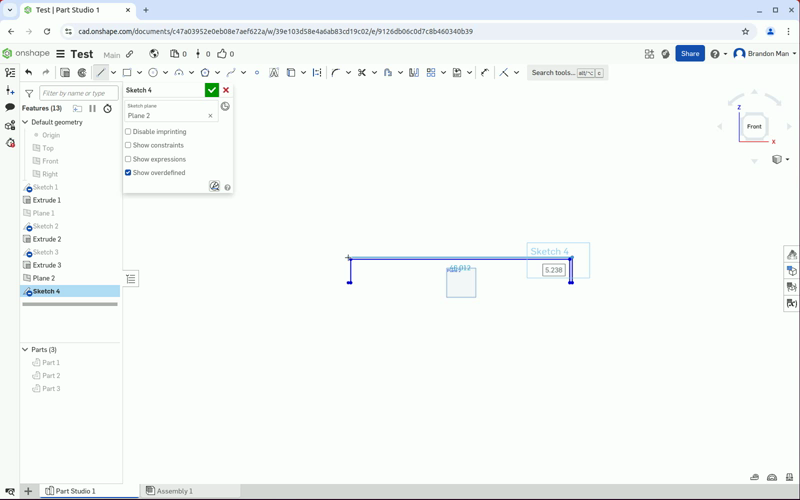
scroll(6)
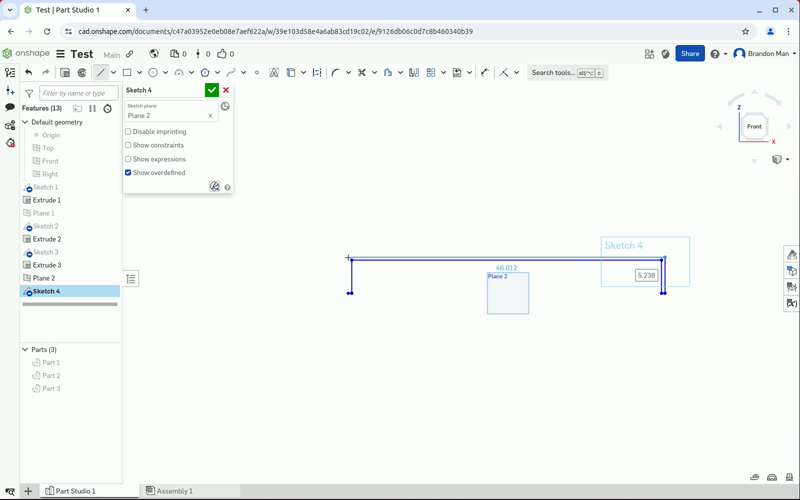
scroll(6)
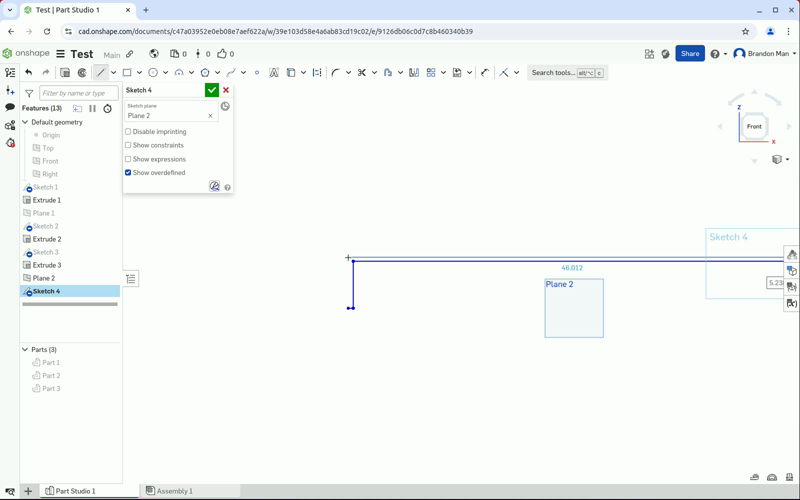
scroll(6)
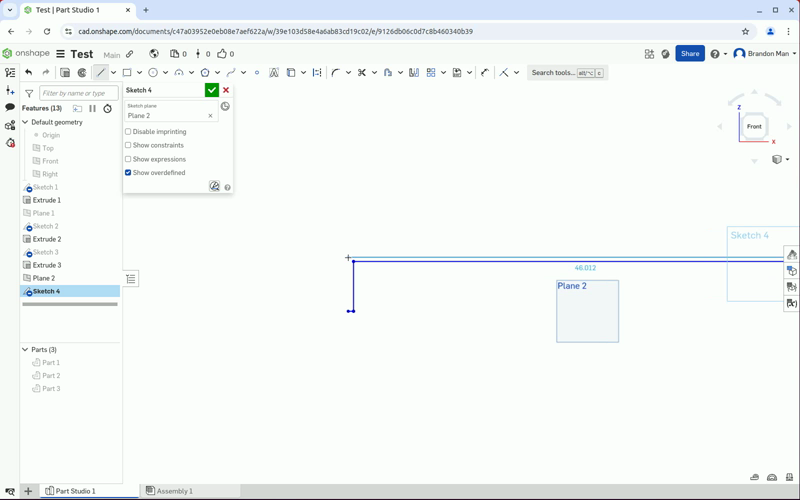
scroll(6)
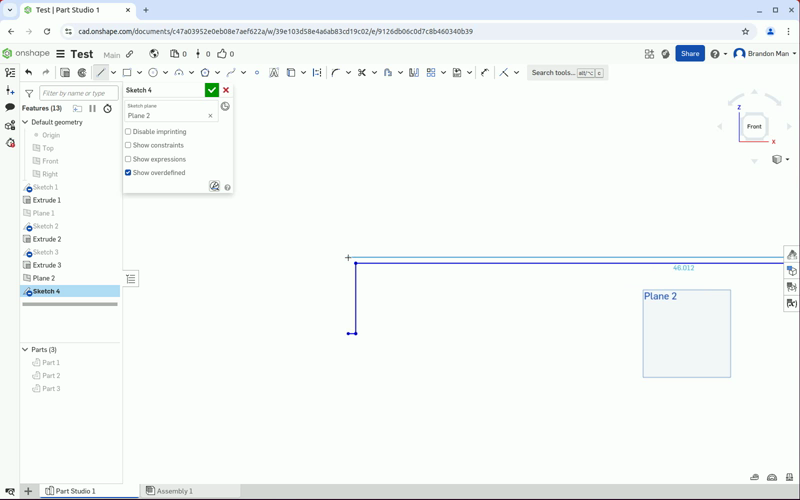
scroll(6)
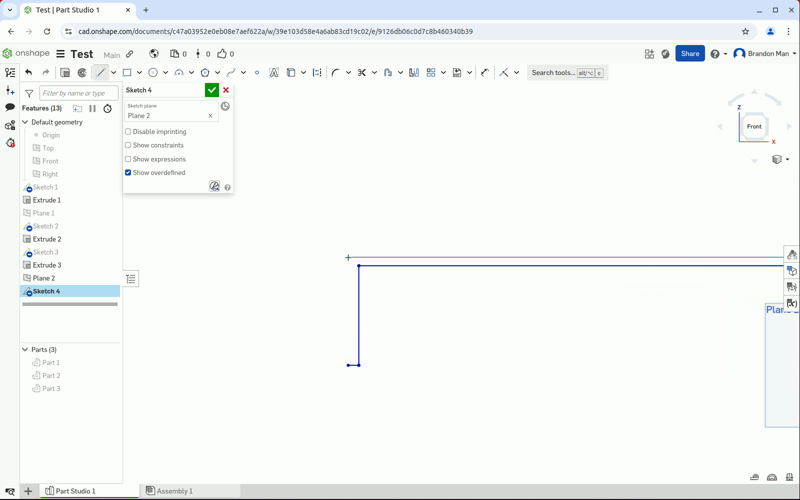
scroll(6)
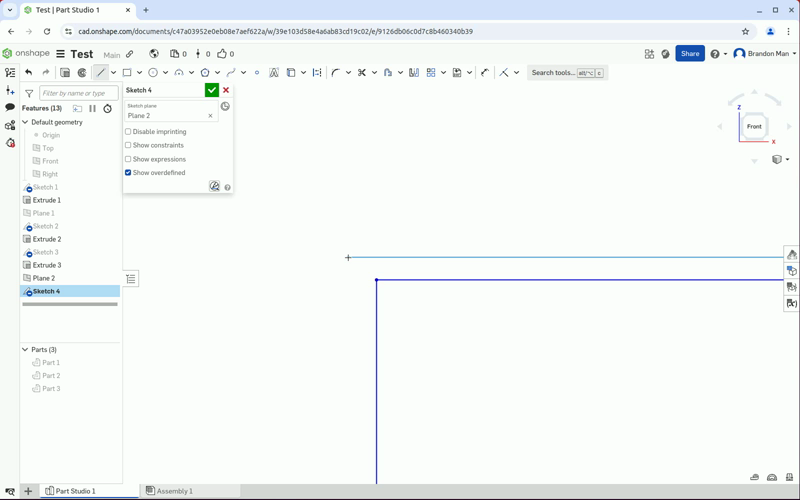
click(348, 257)
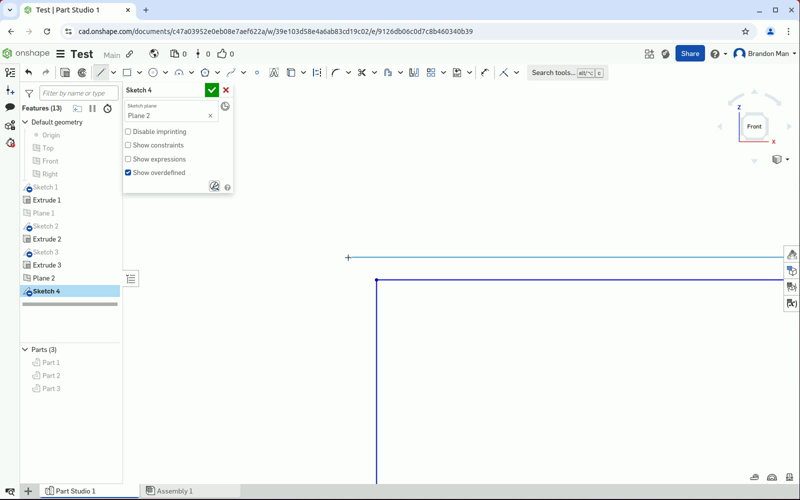
scroll(-6)
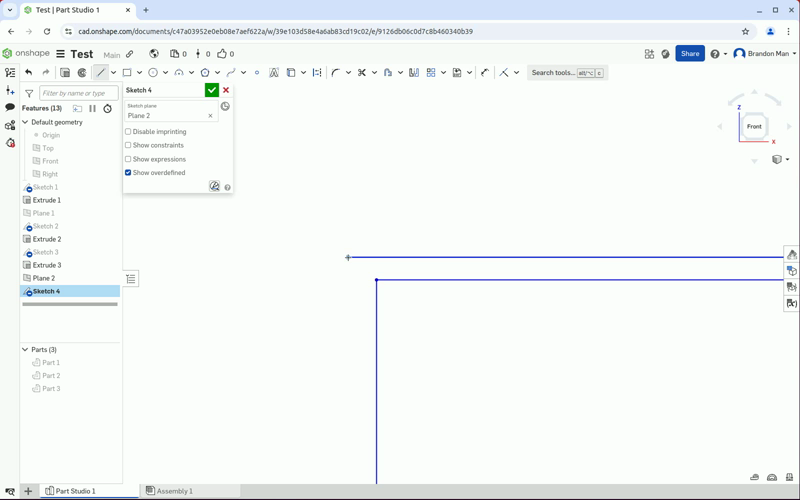
scroll(-6)
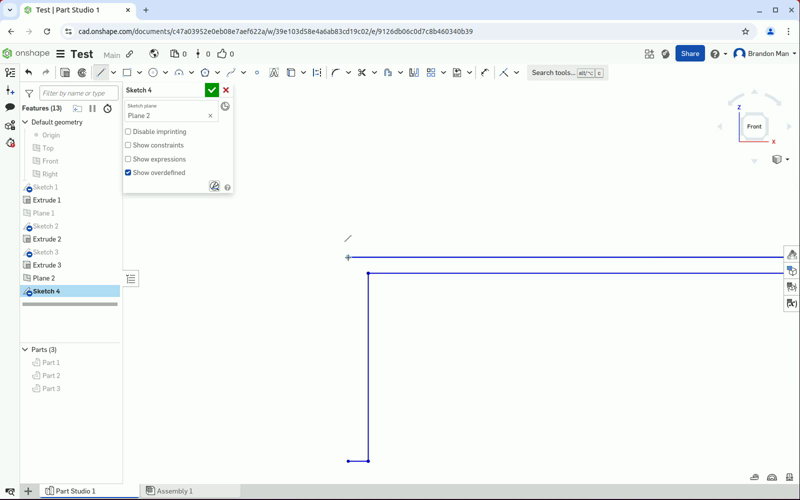
scroll(-6)
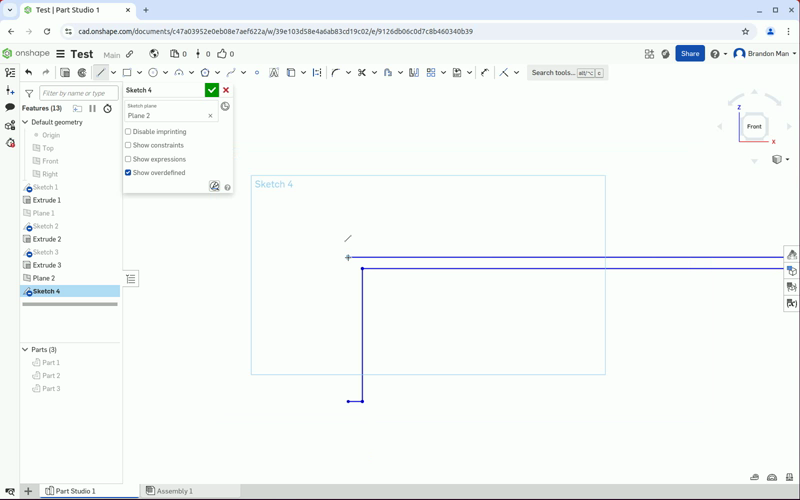
scroll(-6)
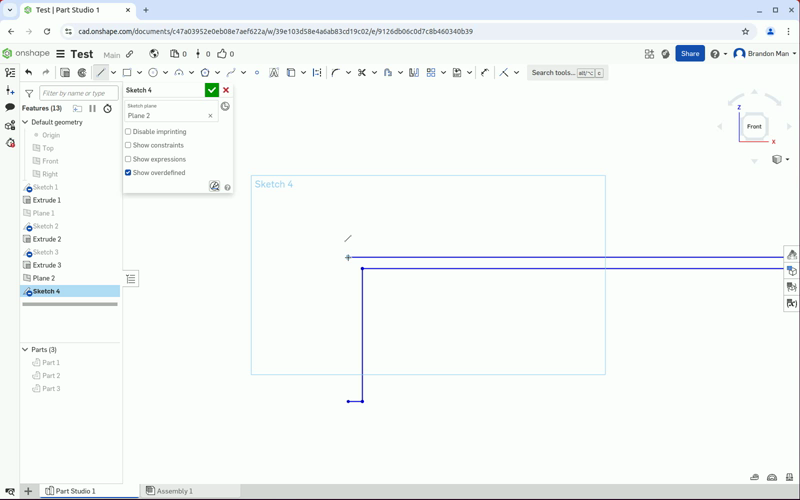
scroll(-6)
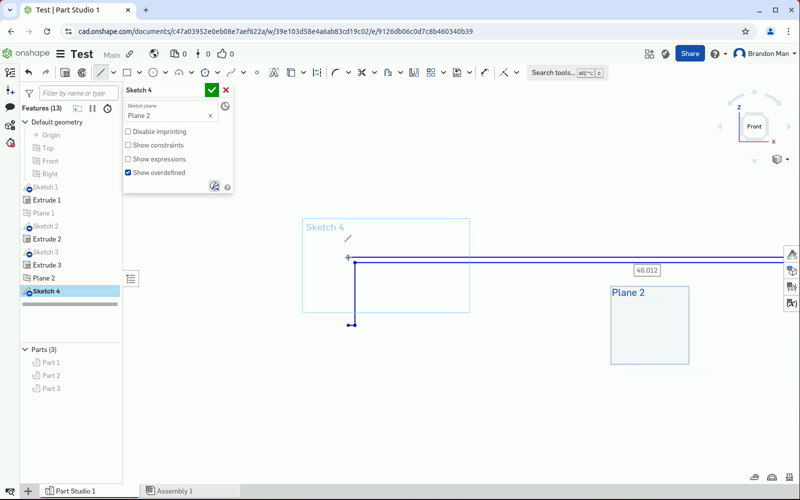
scroll(-6)
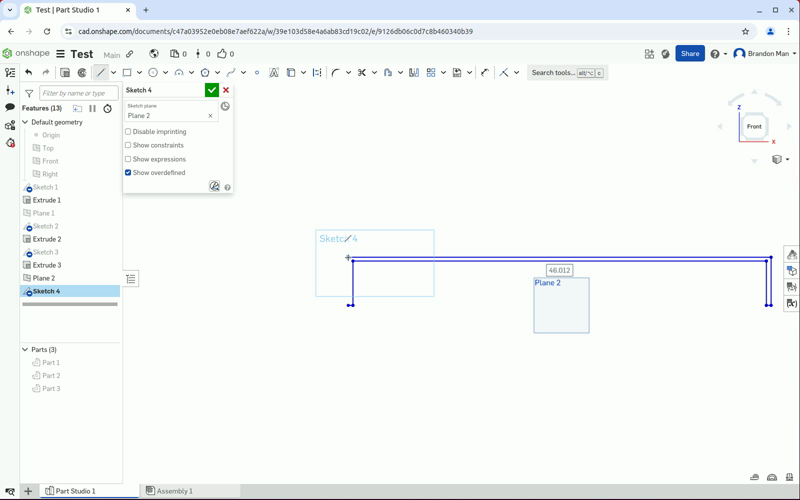
scroll(-6)
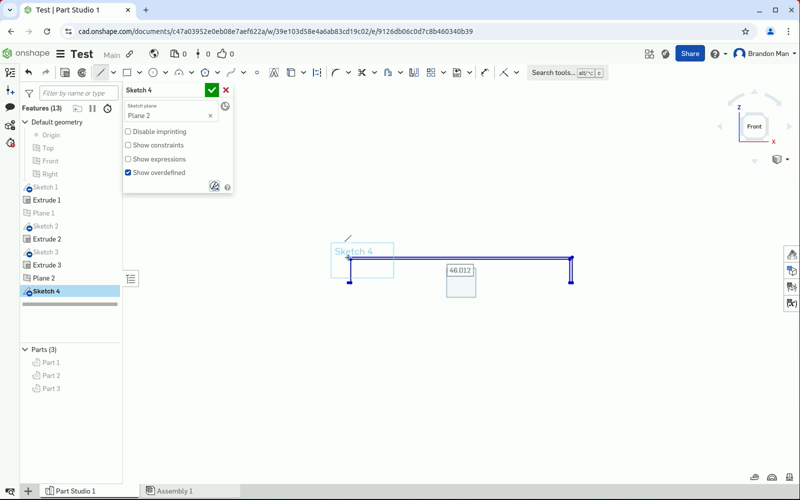
key_up(shift)
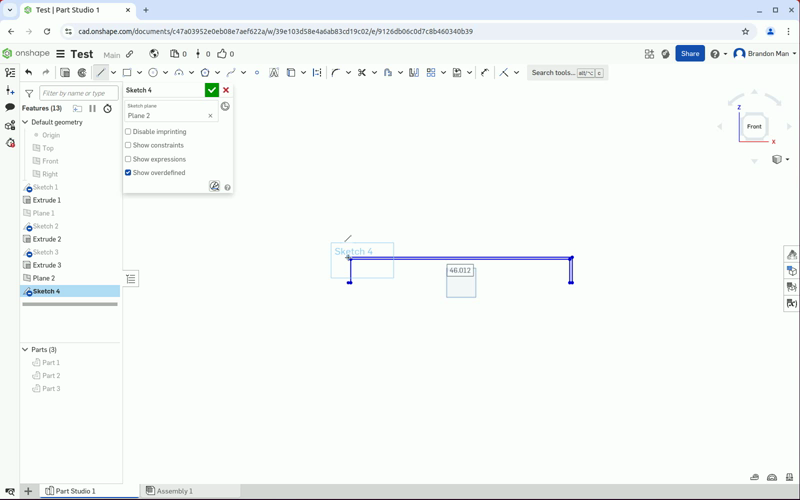
mouse_move(378, 257)
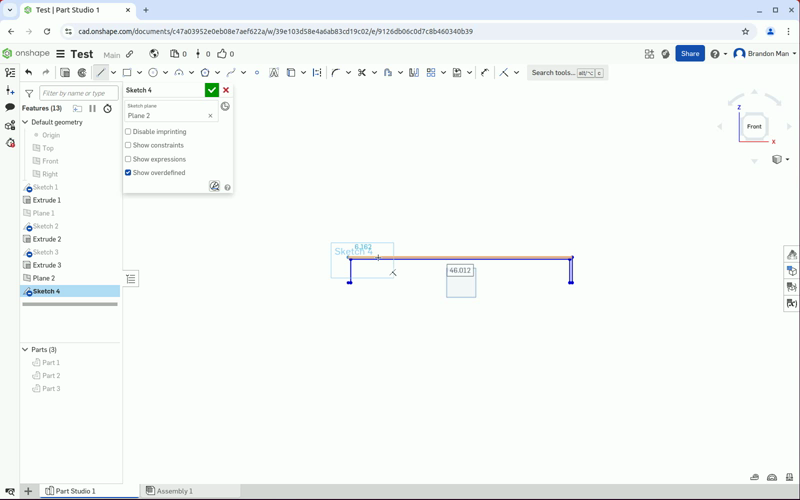
key_down(shift)
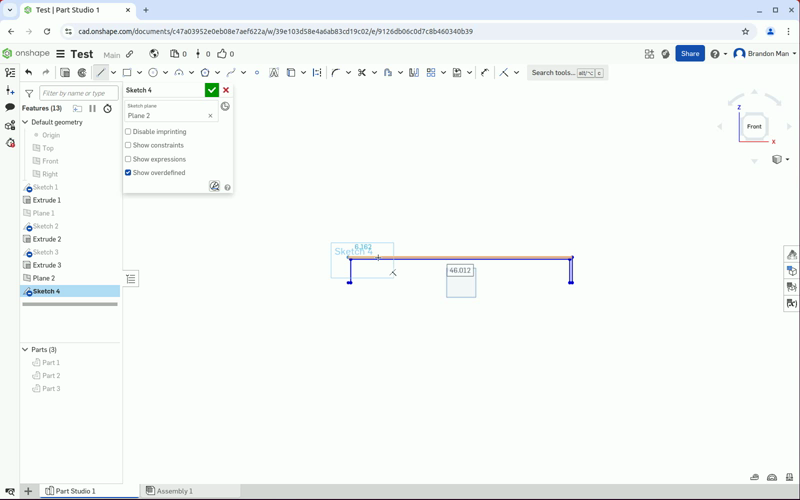
mouse_move(348, 282)
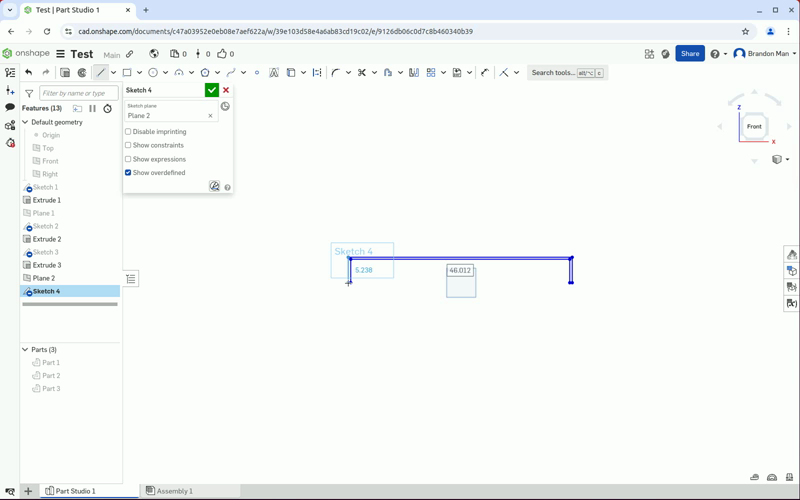
scroll(6)
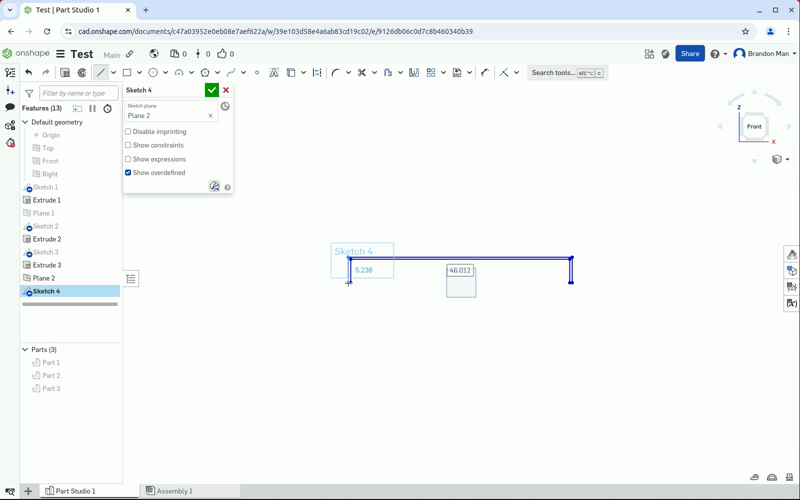
scroll(6)
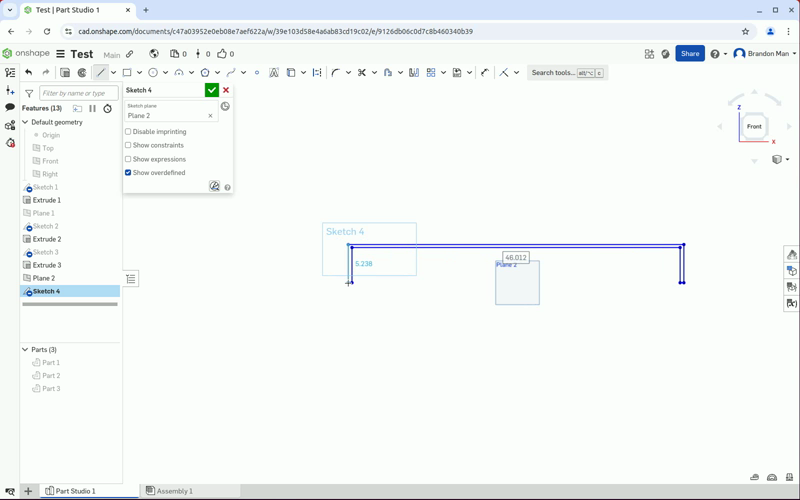
scroll(6)
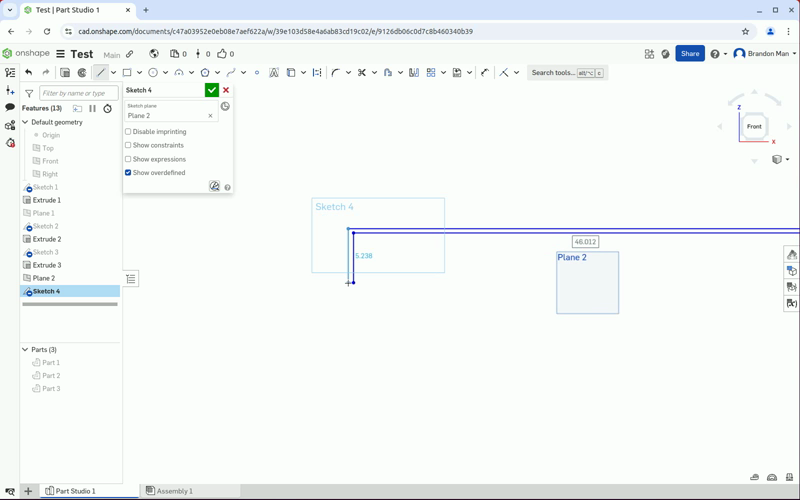
scroll(6)
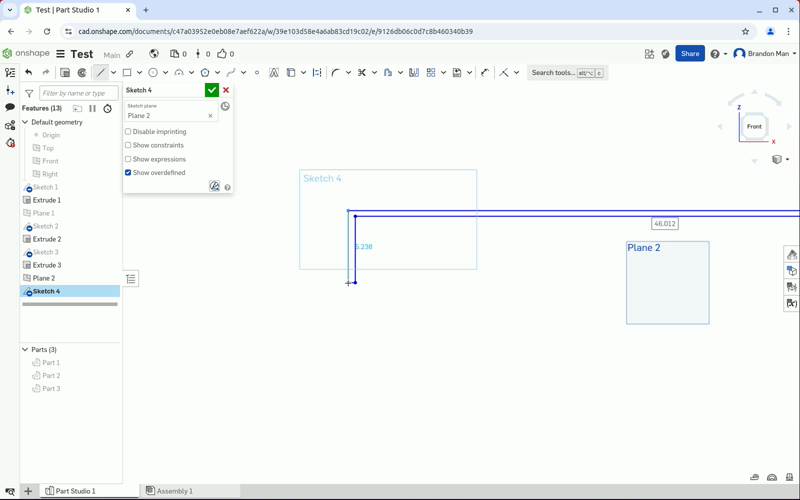
scroll(6)
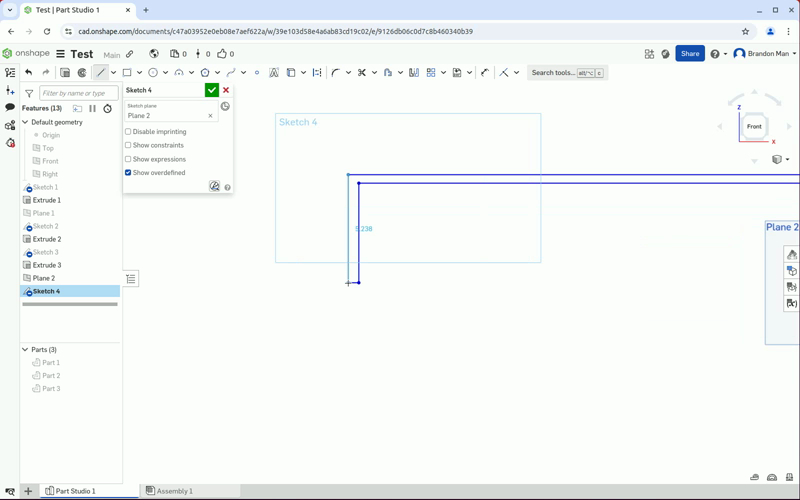
scroll(6)
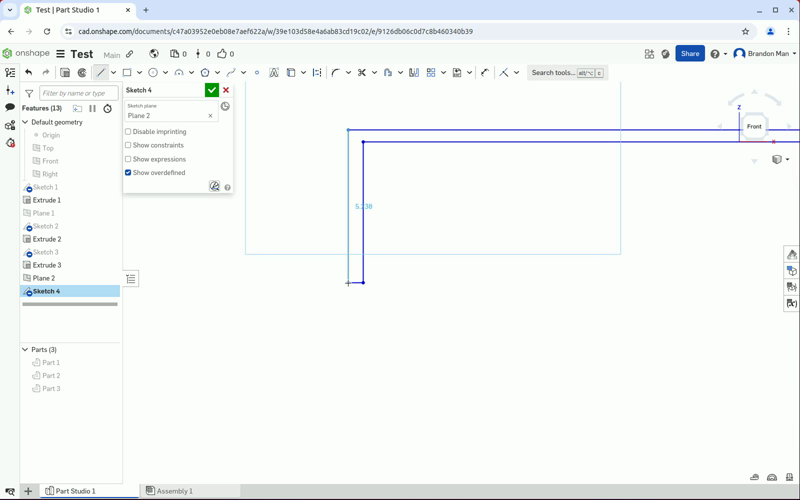
scroll(6)
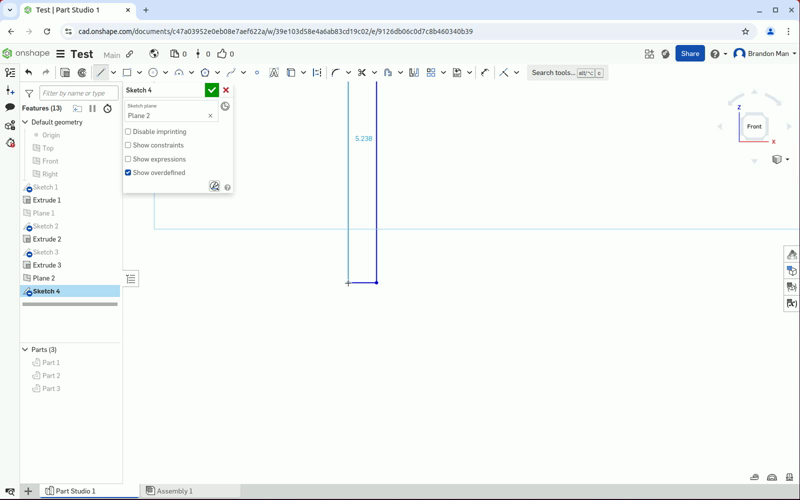
key_up(shift)
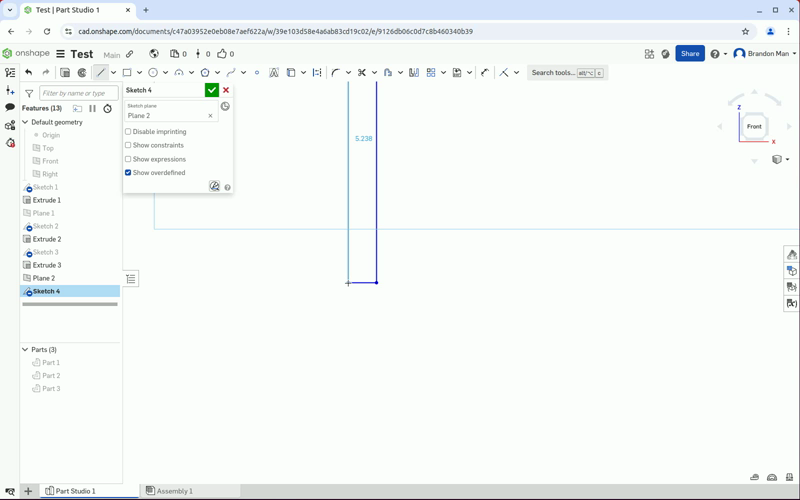
click(348, 282)
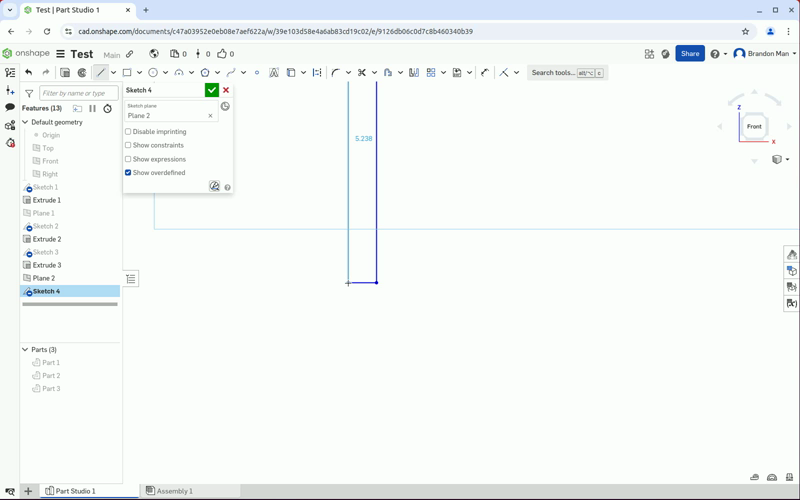
scroll(-6)
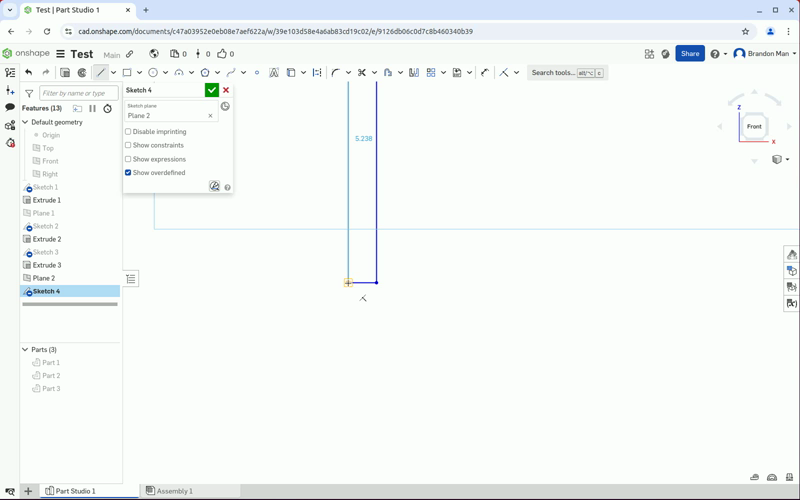
scroll(-6)
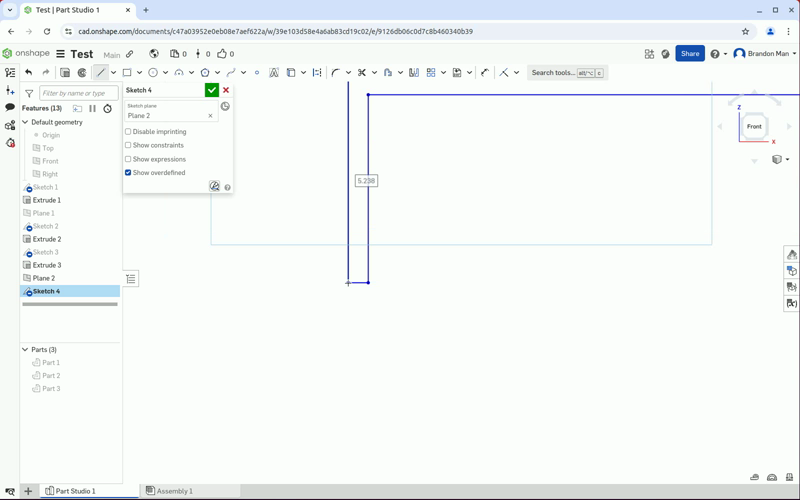
scroll(-6)
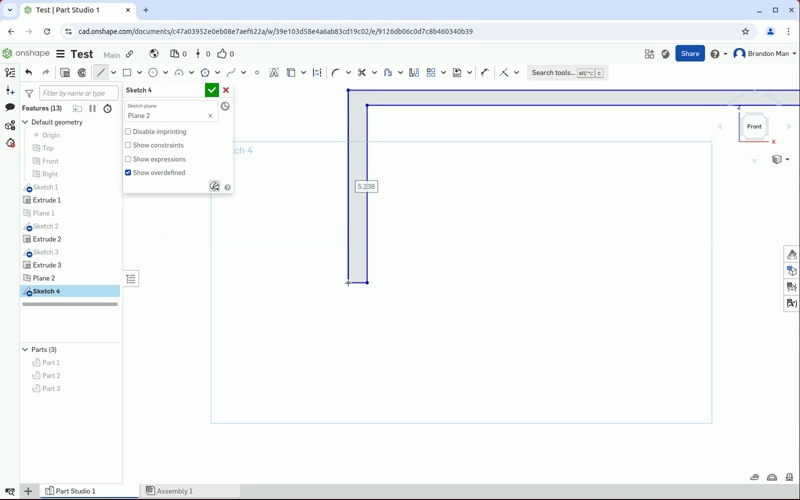
scroll(-6)
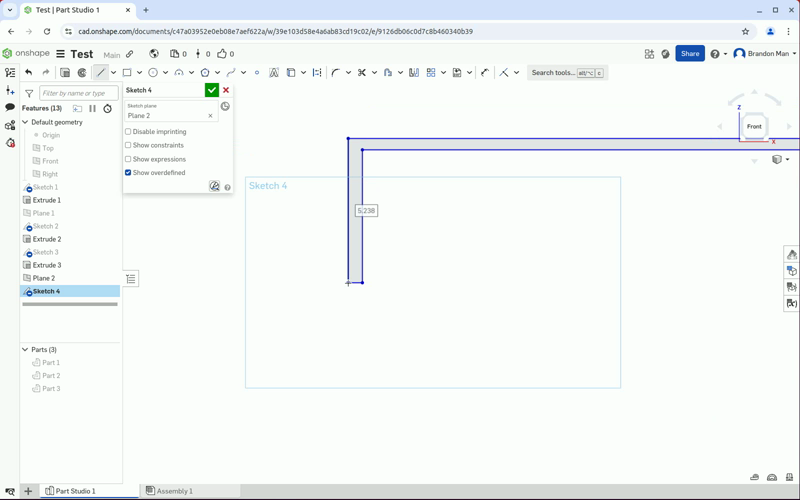
scroll(-6)
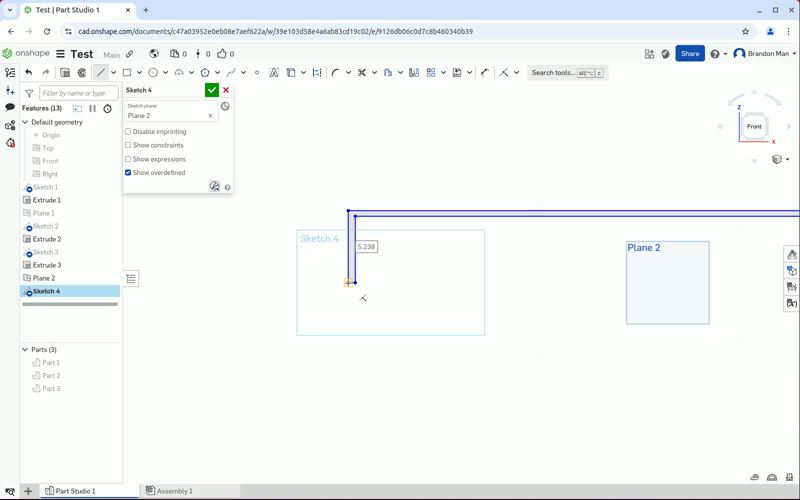
scroll(-6)
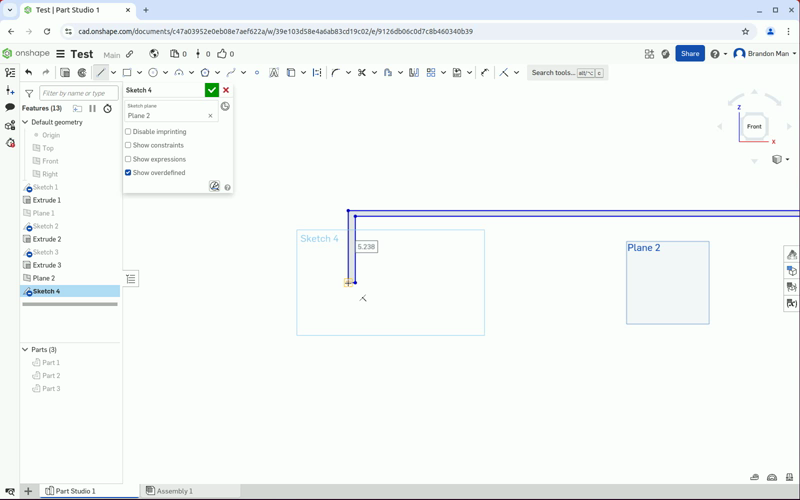
scroll(-6)
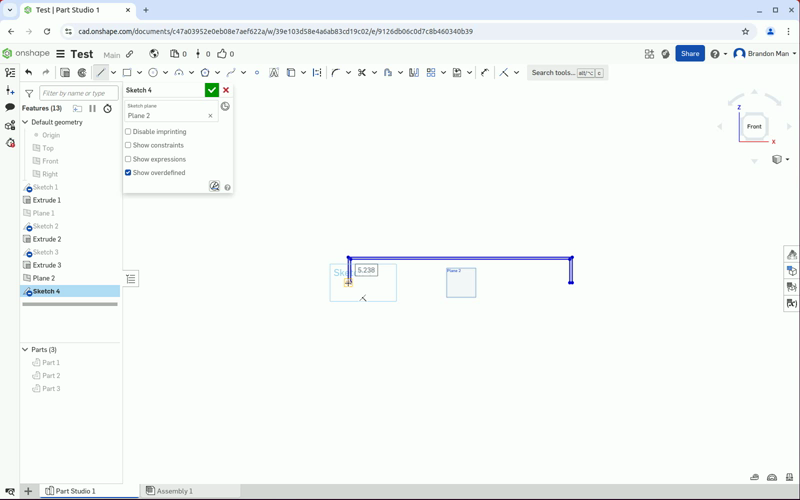
key(esc)
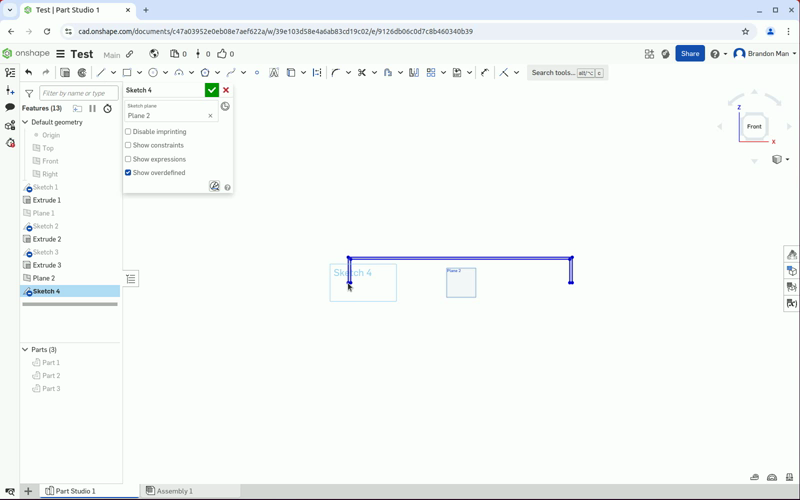
mouse_move(570, 267)
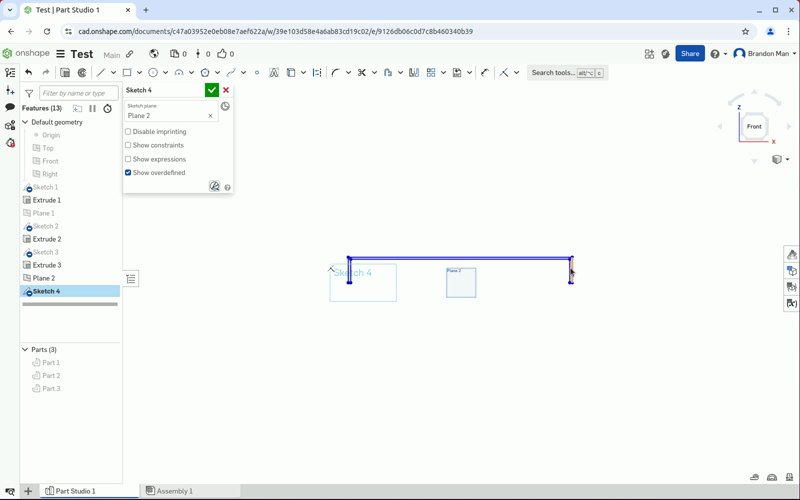
scroll(6)
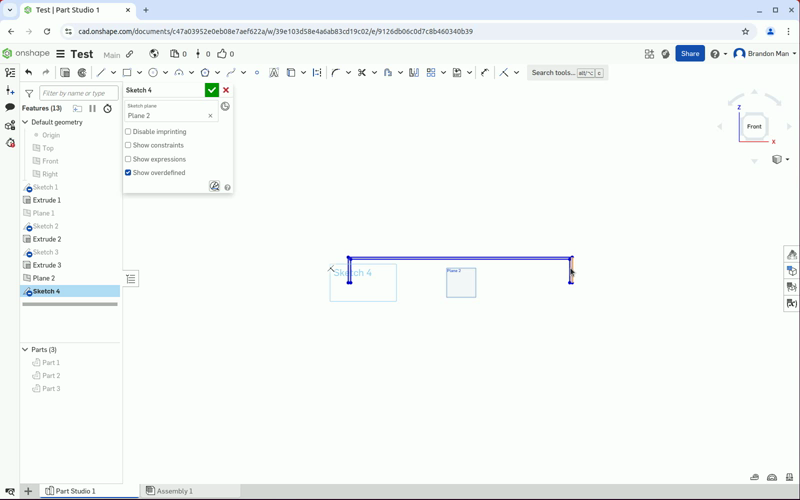
scroll(6)
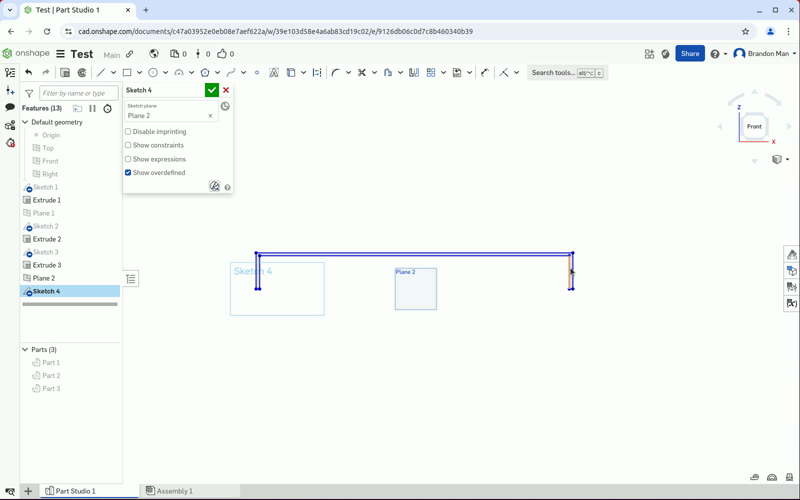
scroll(6)
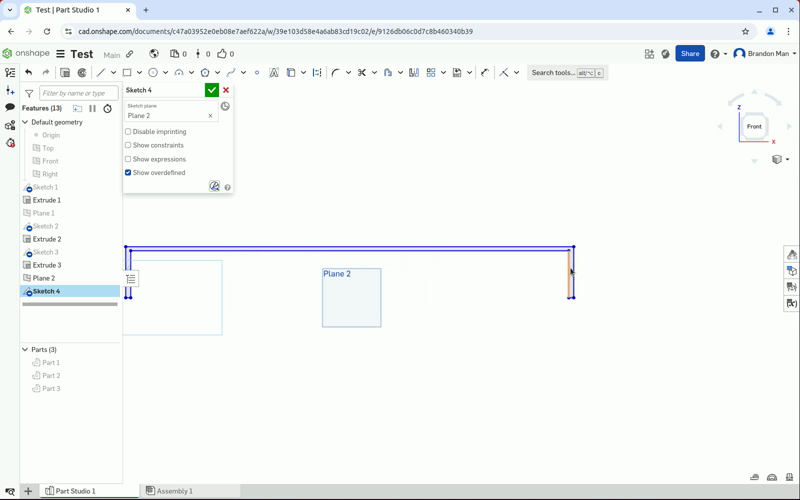
scroll(6)
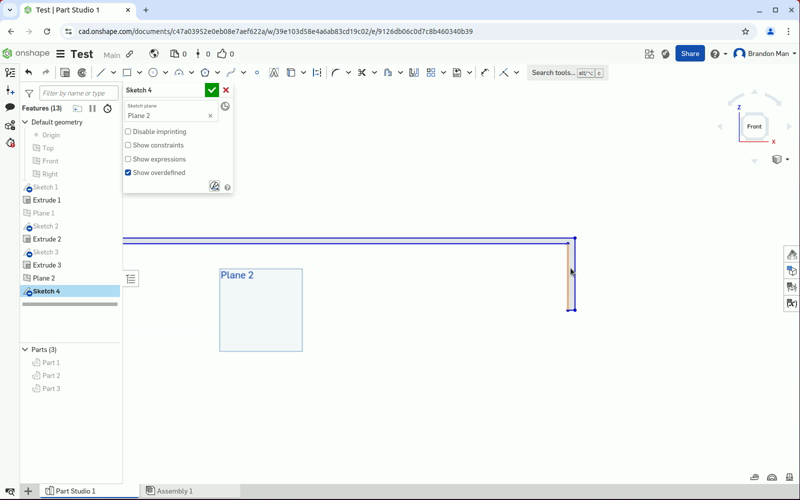
scroll(6)
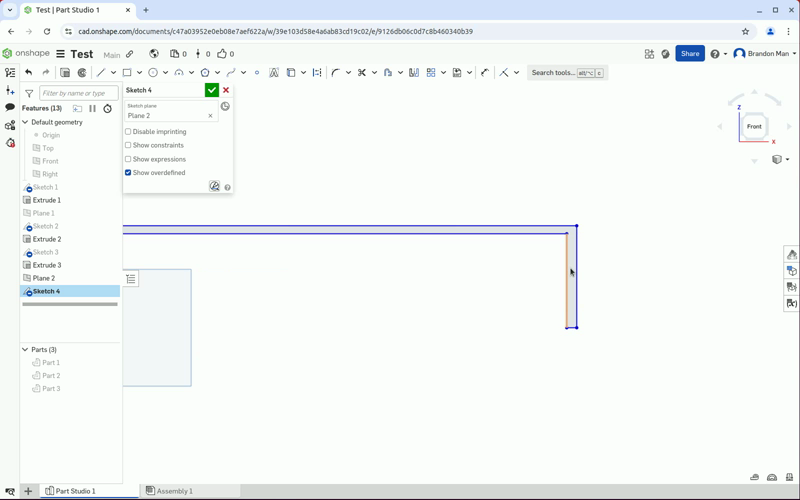
scroll(6)
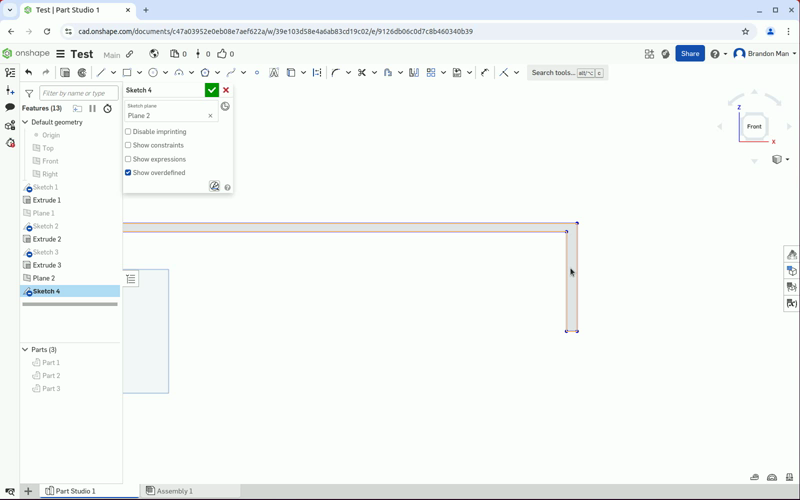
scroll(6)
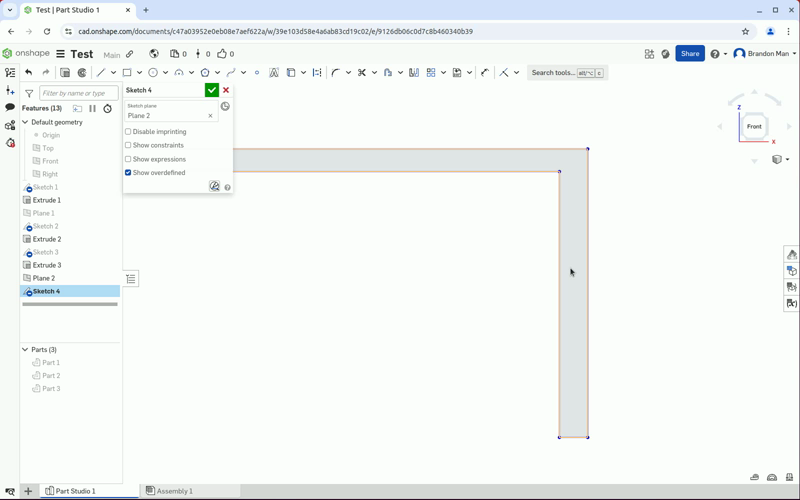
click(570, 267)
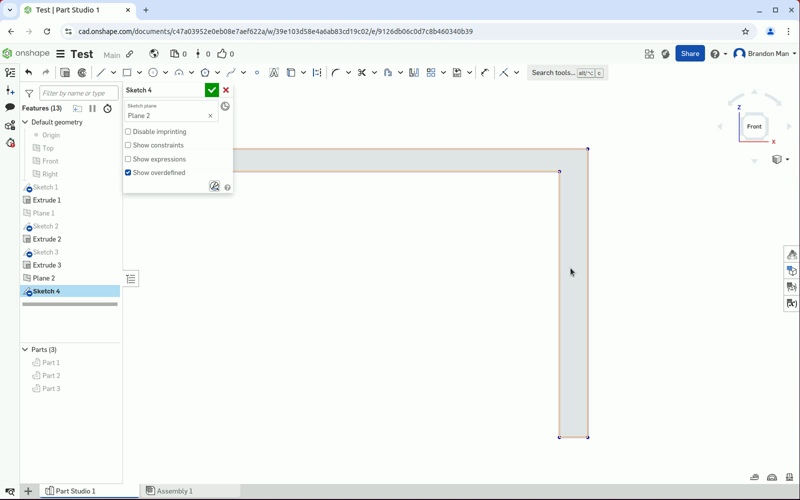
scroll(-6)
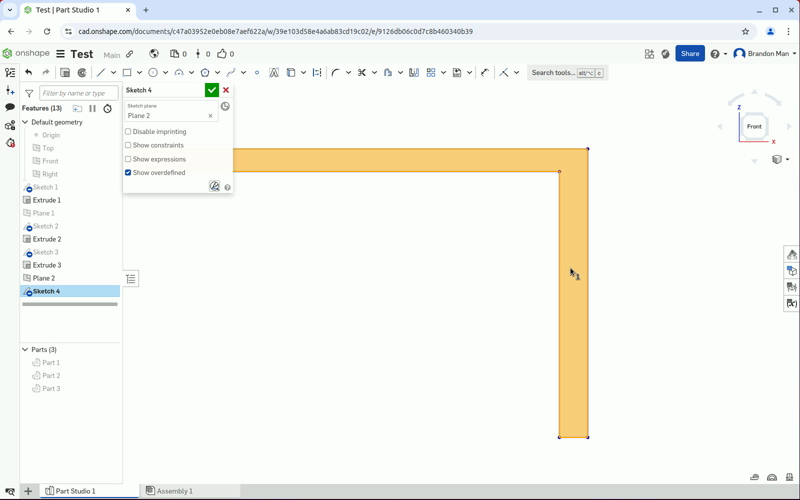
scroll(-6)
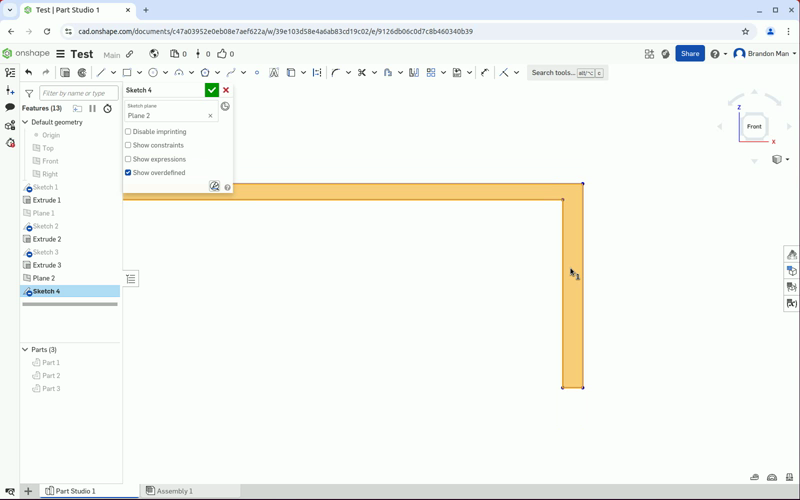
scroll(-6)
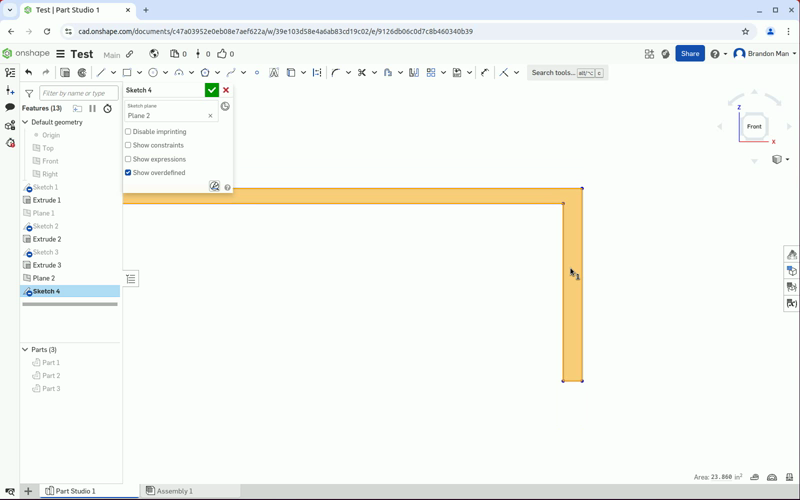
scroll(-6)
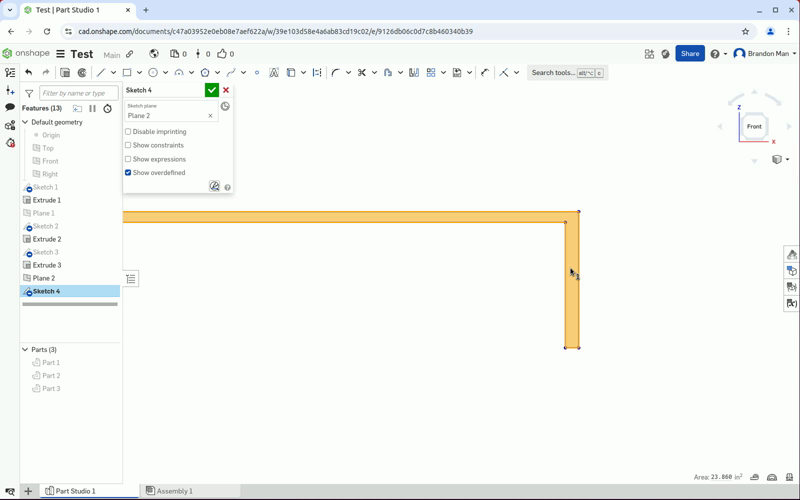
scroll(-6)
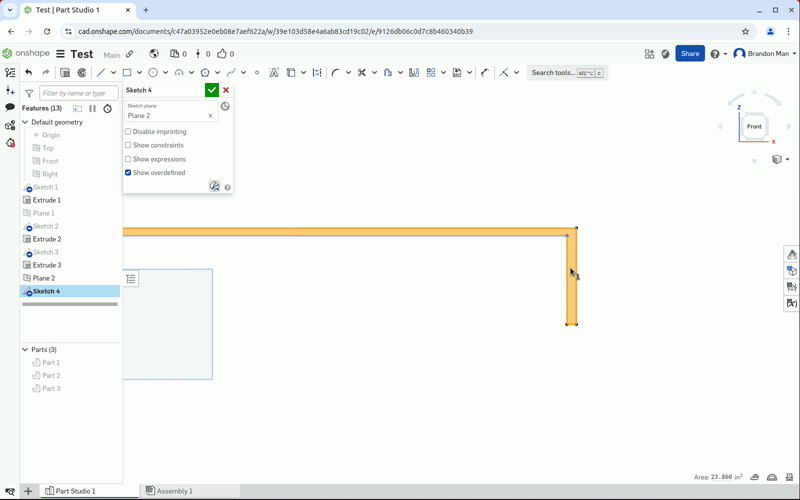
scroll(-6)
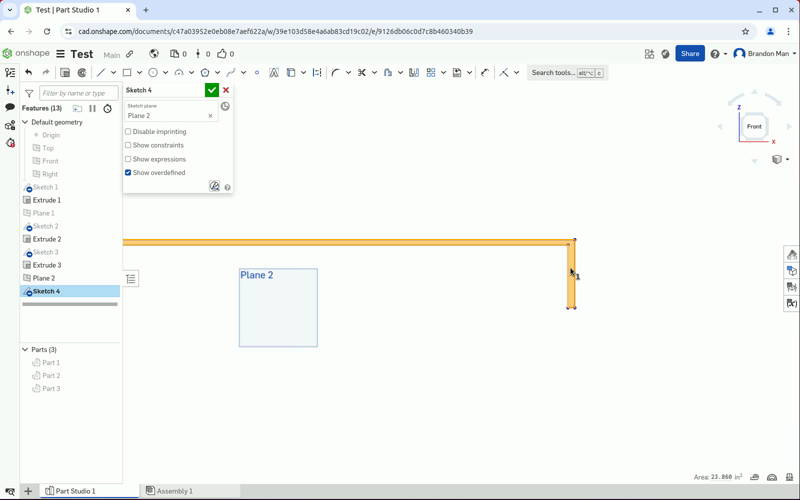
scroll(-6)
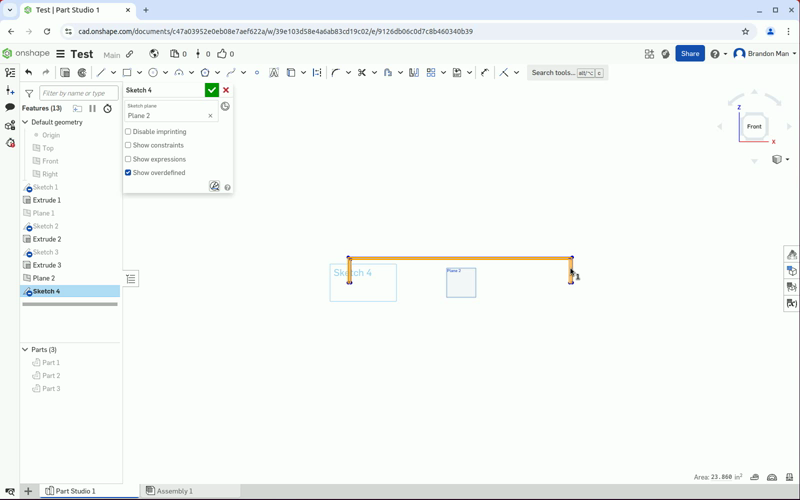
mouse_move(73, 352)
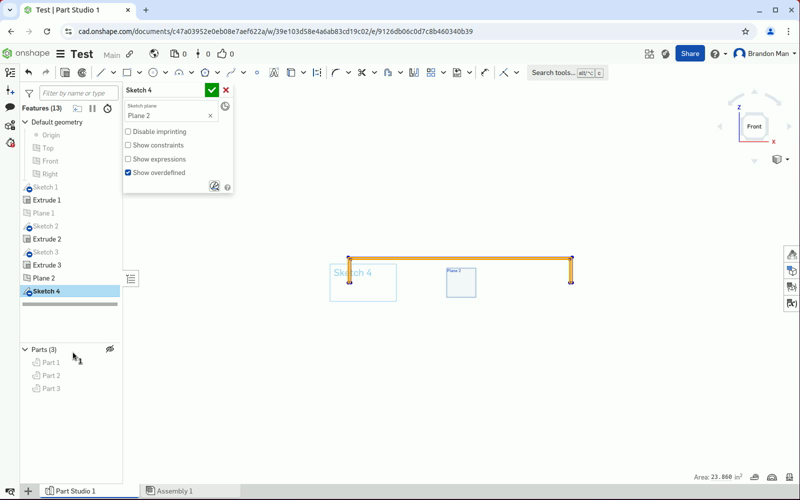
key(shift+y)
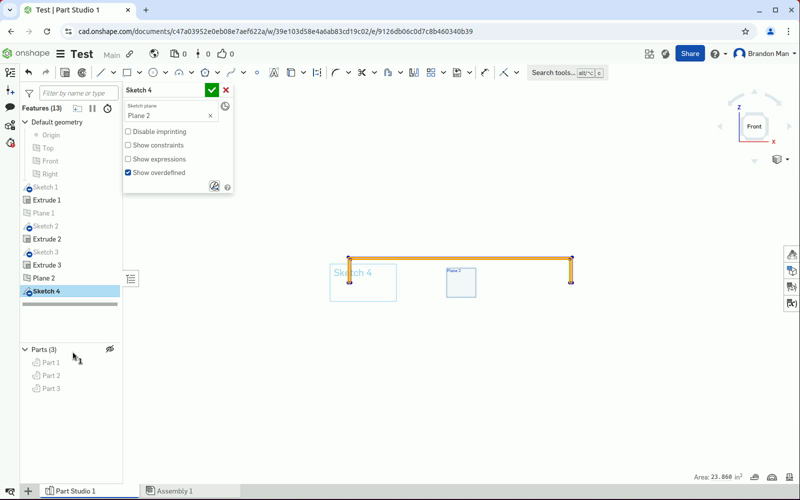
key(shift+e)
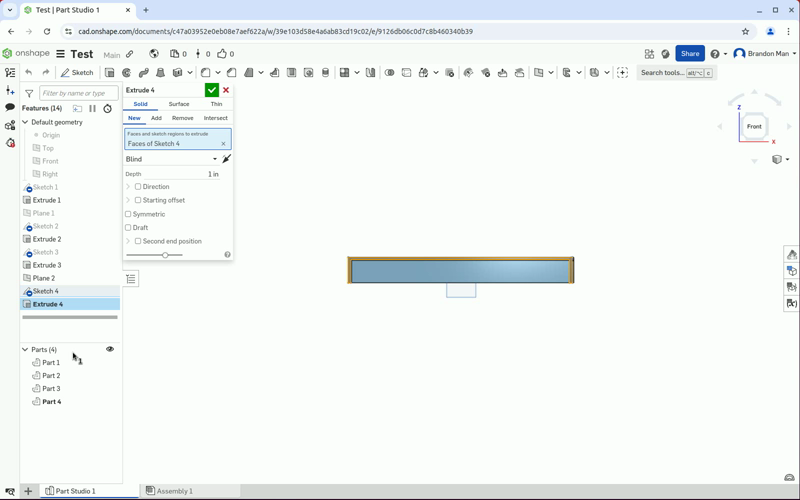
mouse_move(143, 106)
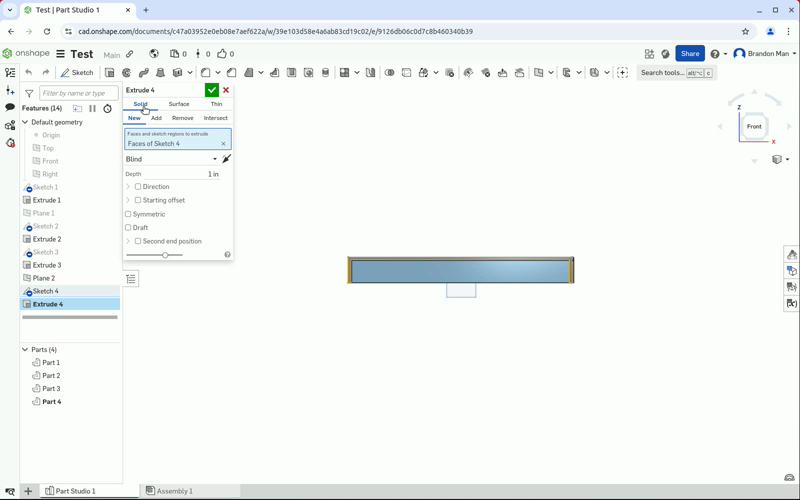
click(143, 106)
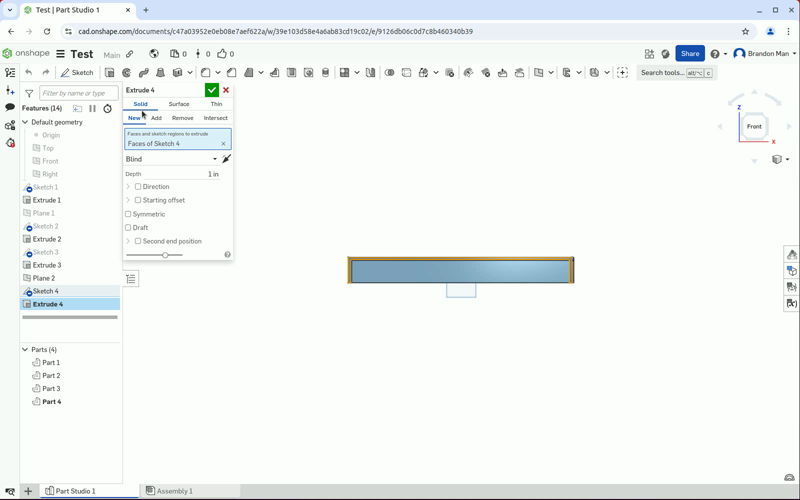
mouse_move(137, 120)
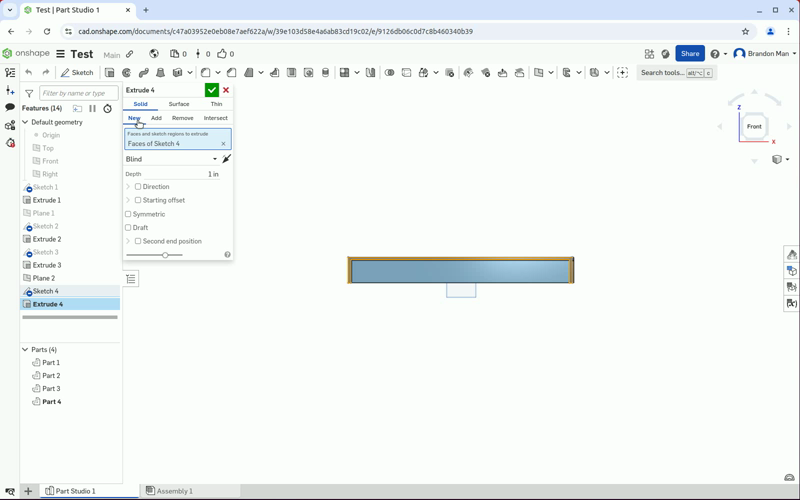
click(137, 120)
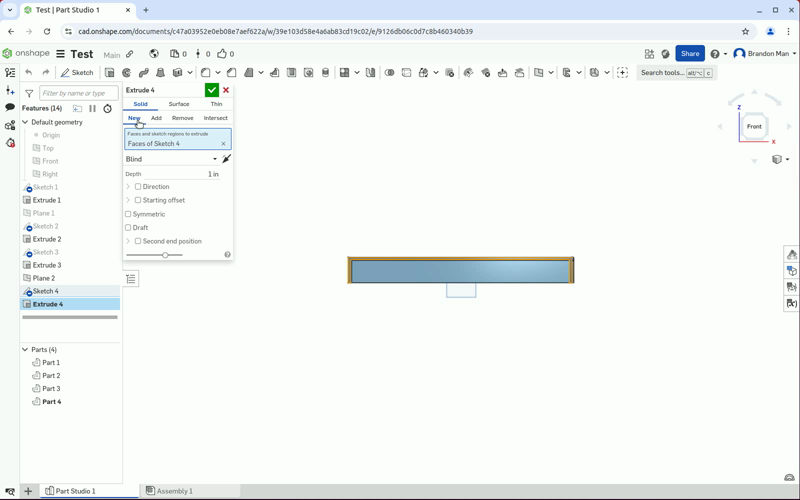
key(tab, 4)
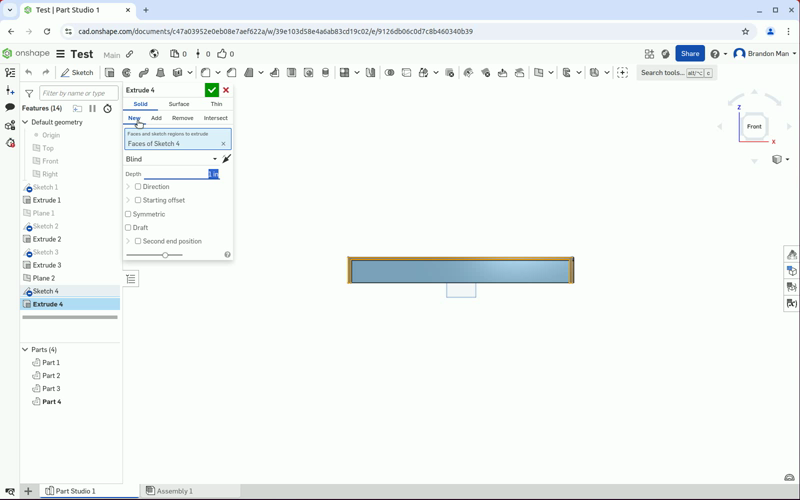
text(0.722)
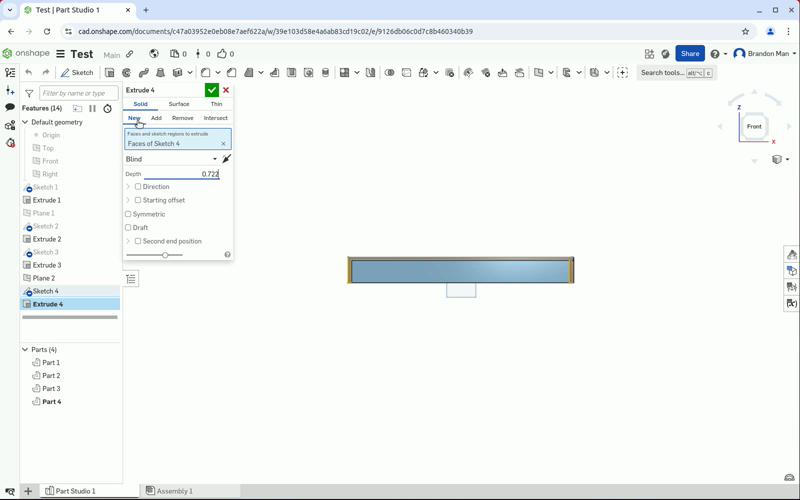
key(enter)
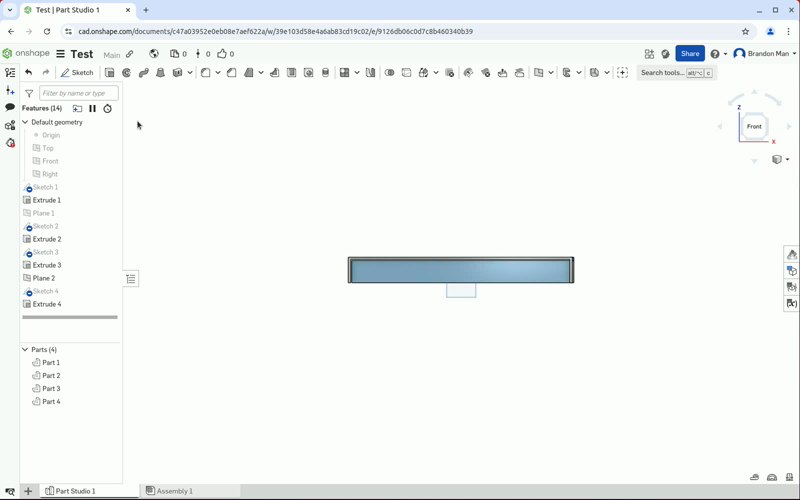
key(shift+h)
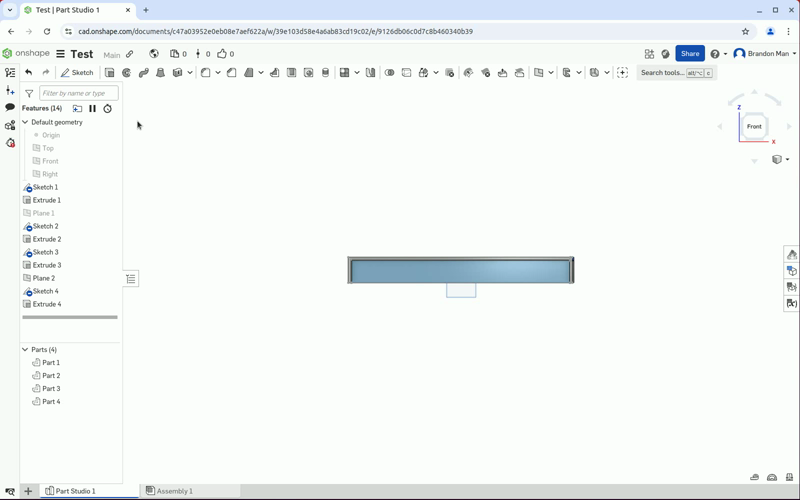
key(shift+h)
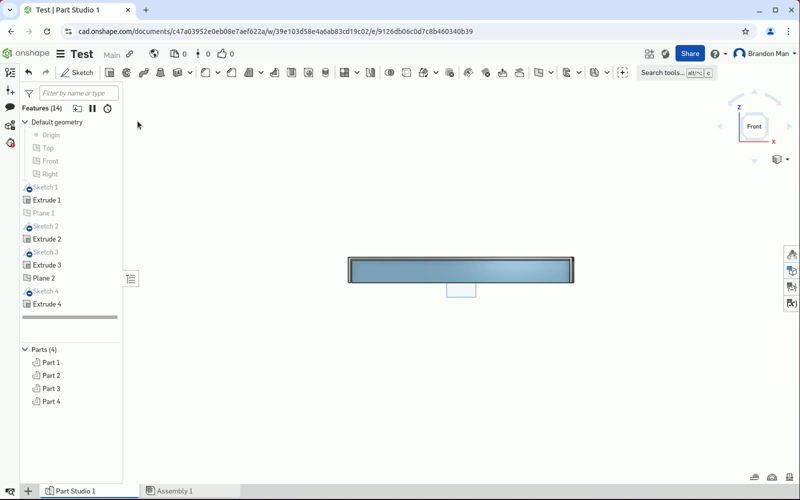
mouse_move(73, 189)
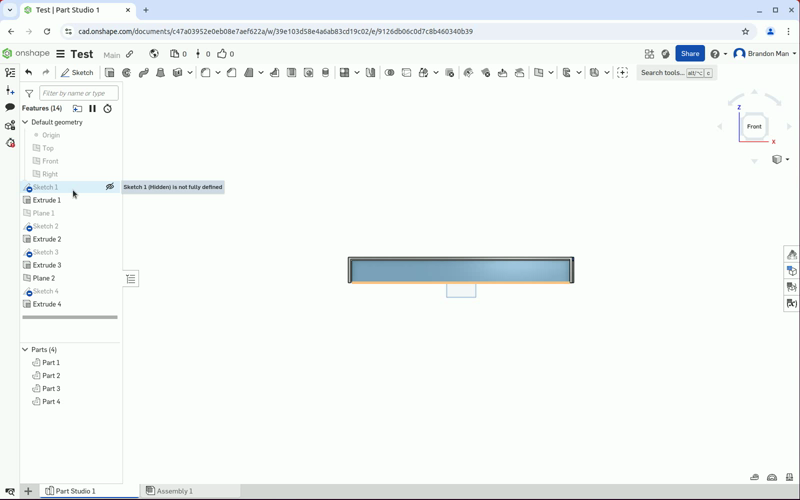
click(73, 189)
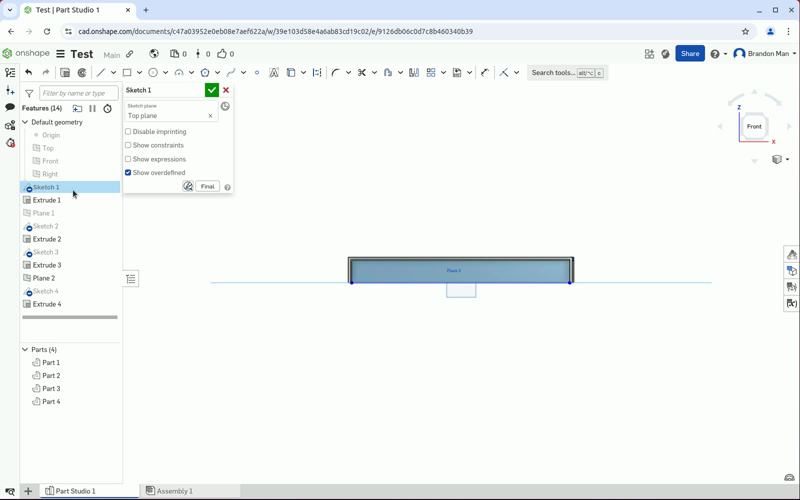
mouse_move(229, 92)
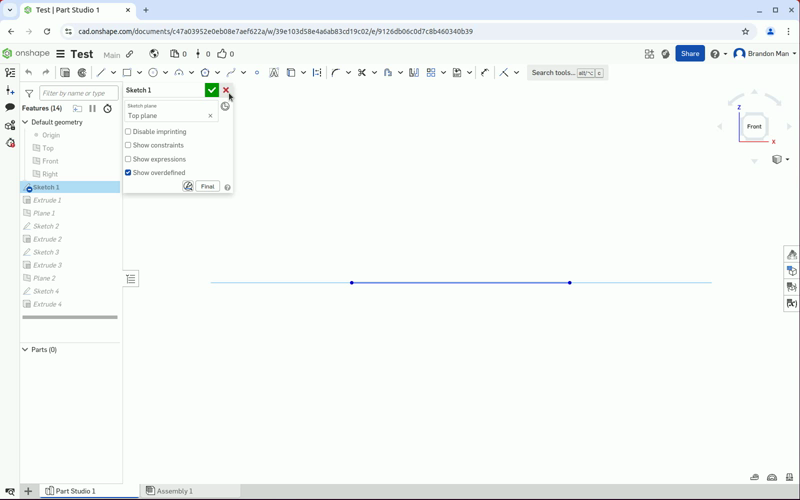
click(229, 92)
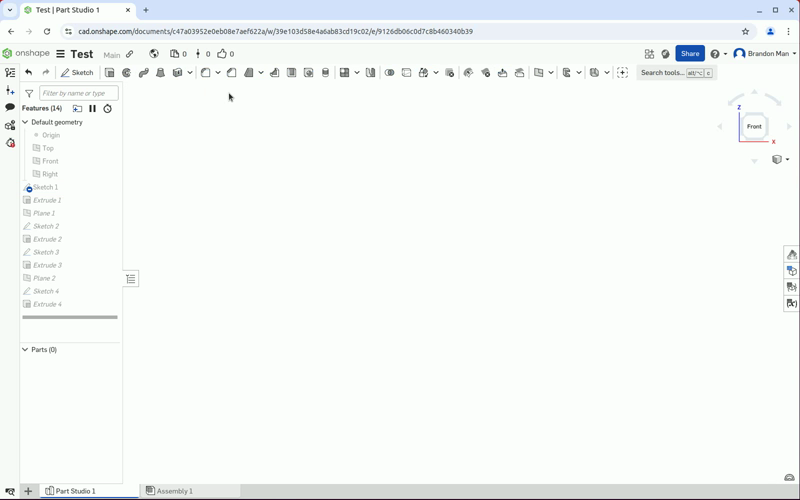
key(shift+s)
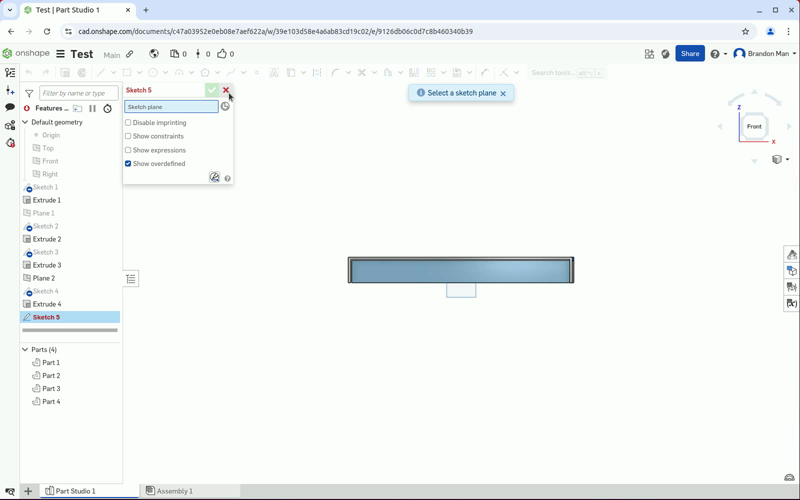
mouse_move(73, 280)
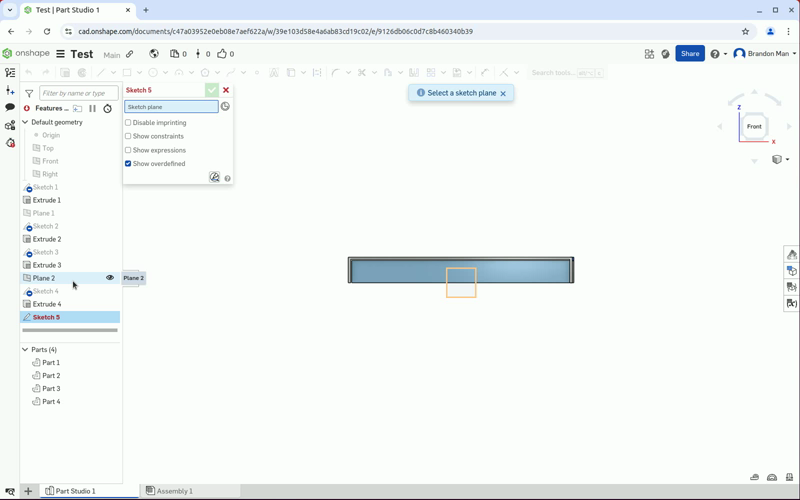
click(73, 280)
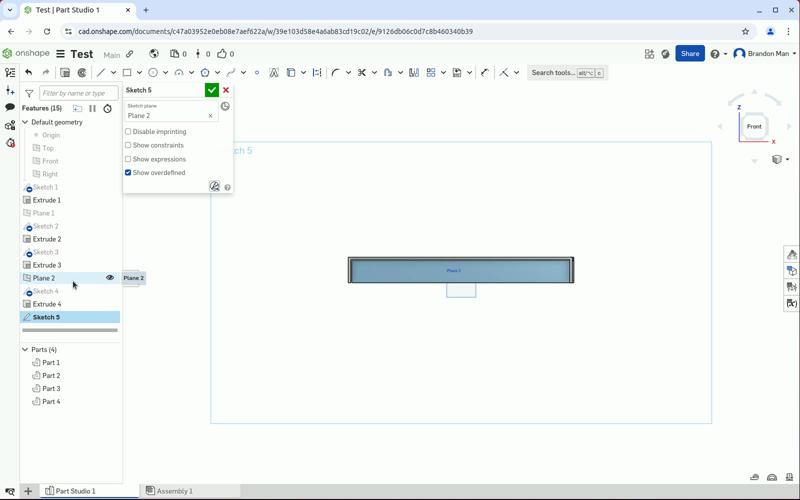
mouse_move(73, 352)
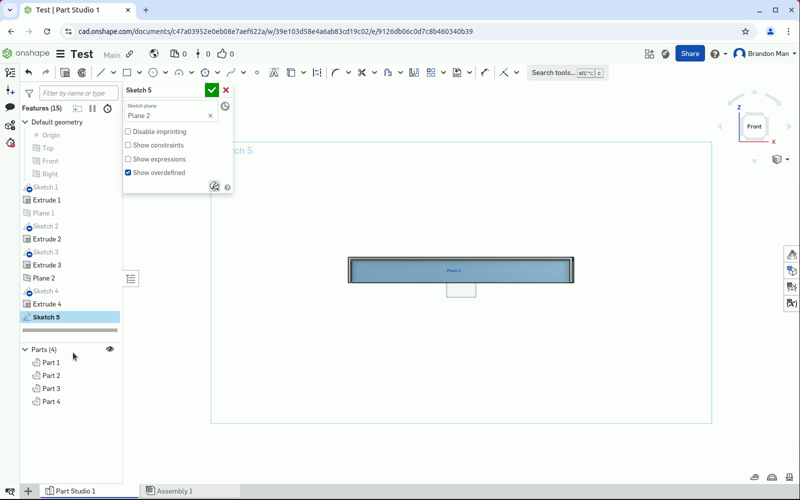
key(y)
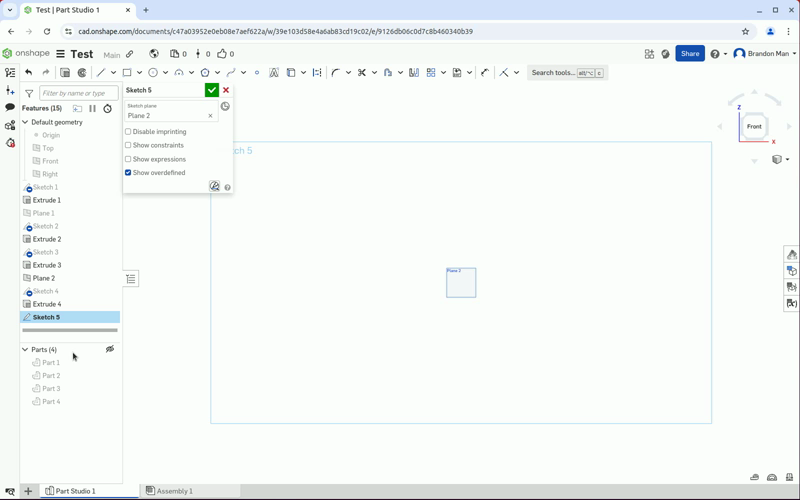
key(l)
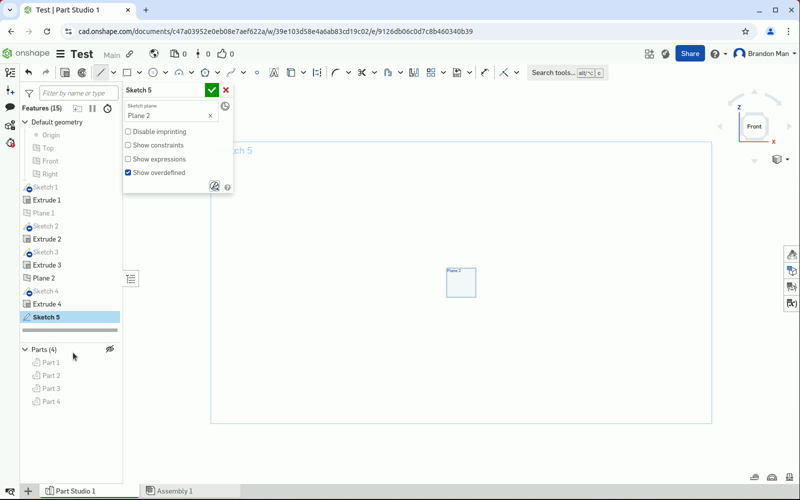
key_down(shift)
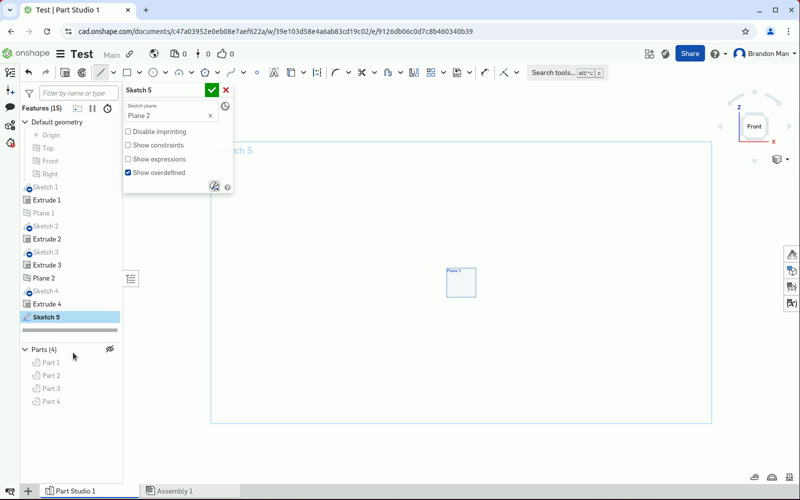
mouse_move(351, 282)
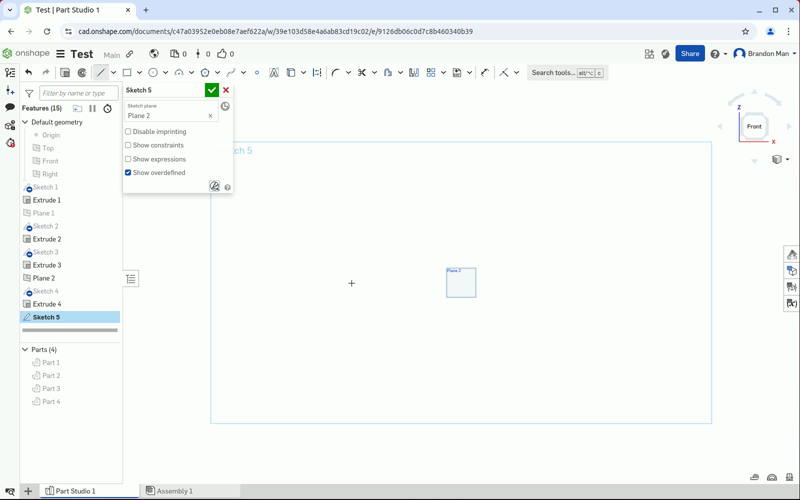
click(351, 282)
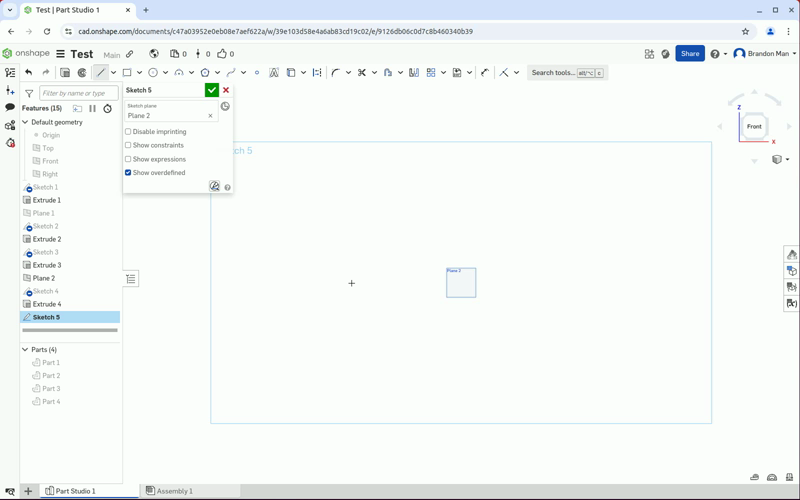
key_up(shift)
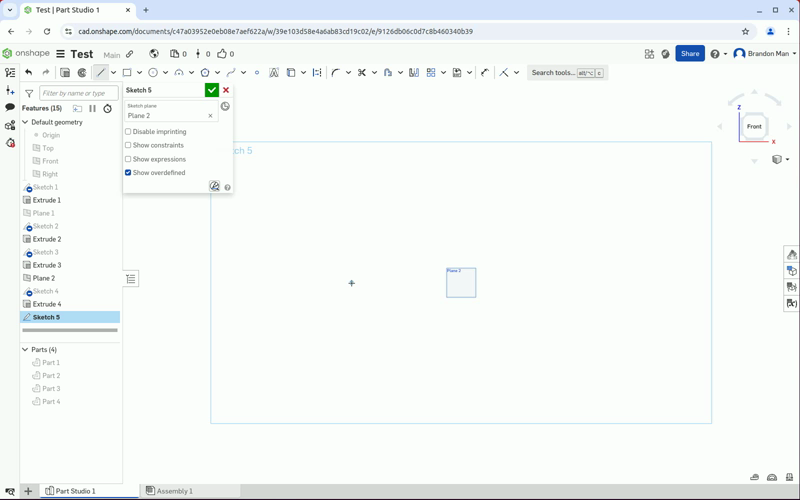
key_down(shift)
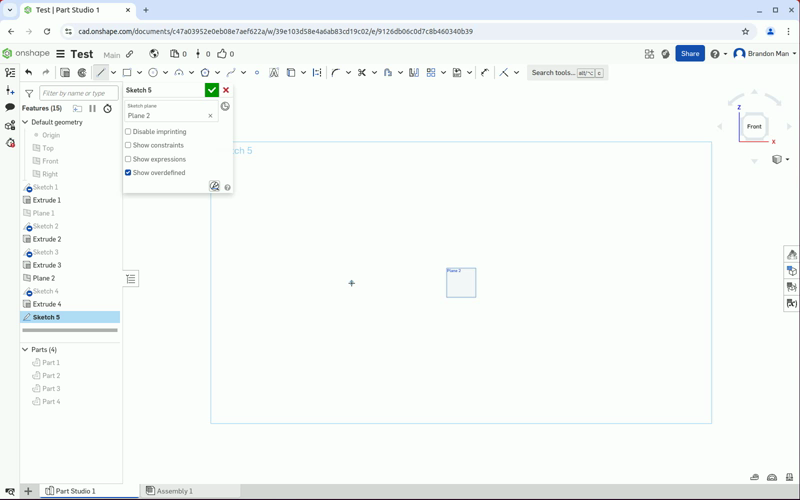
mouse_move(569, 282)
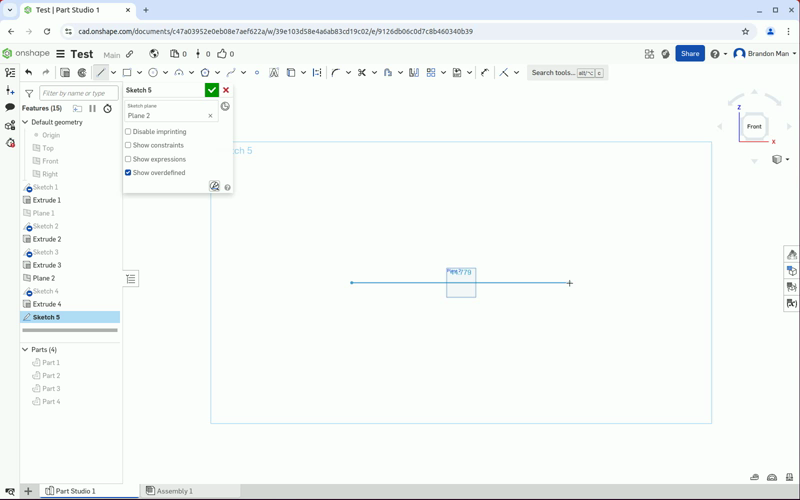
click(569, 282)
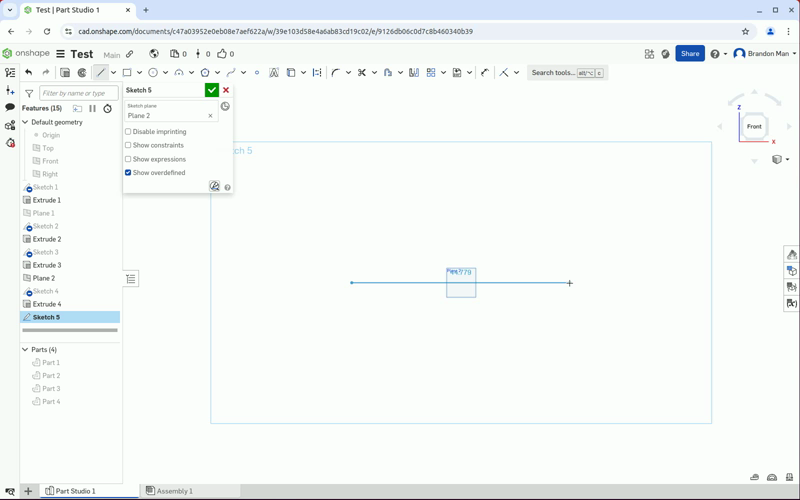
key_up(shift)
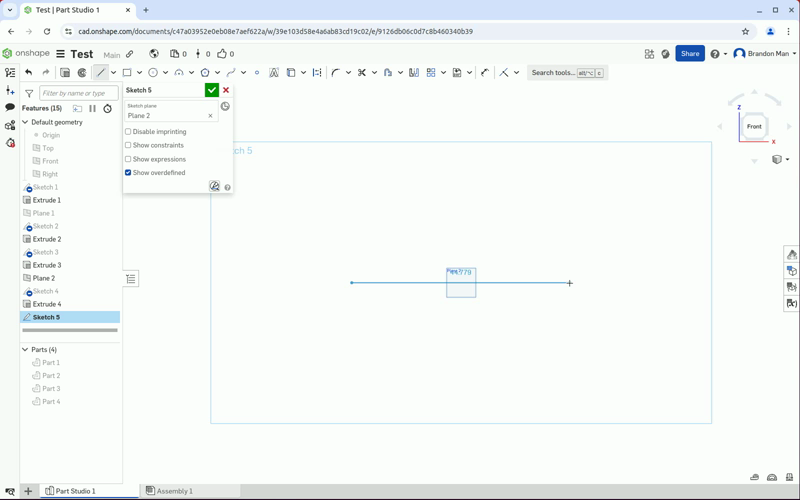
key_down(shift)
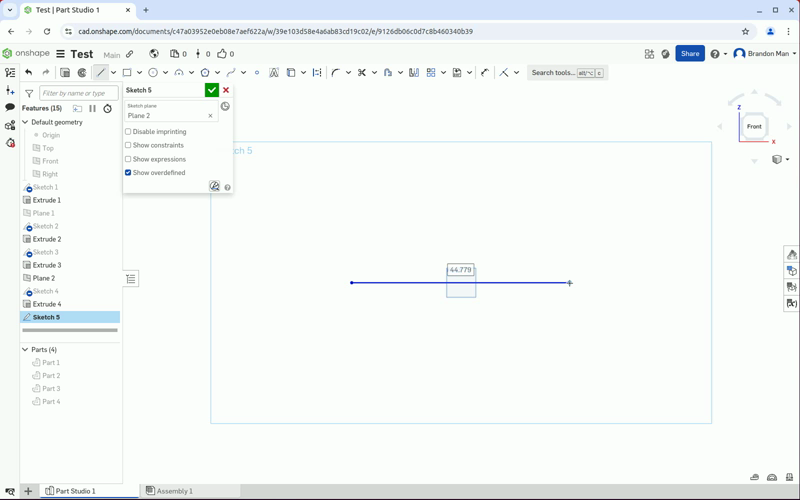
mouse_move(589, 282)
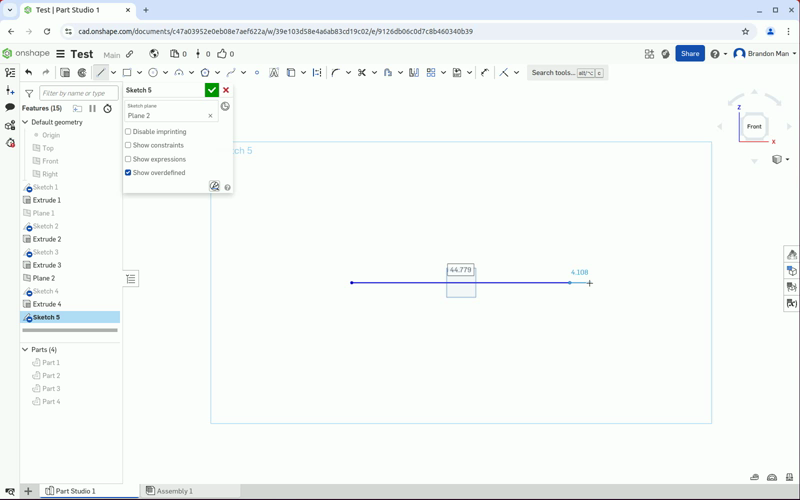
mouse_move(569, 260)
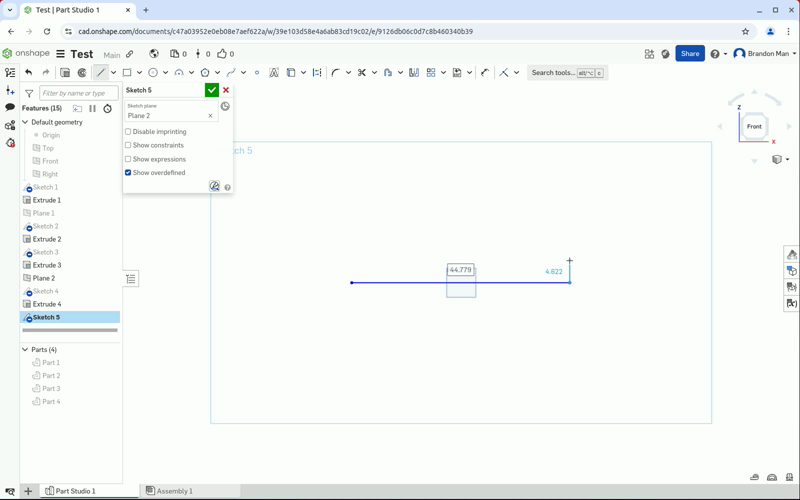
click(569, 260)
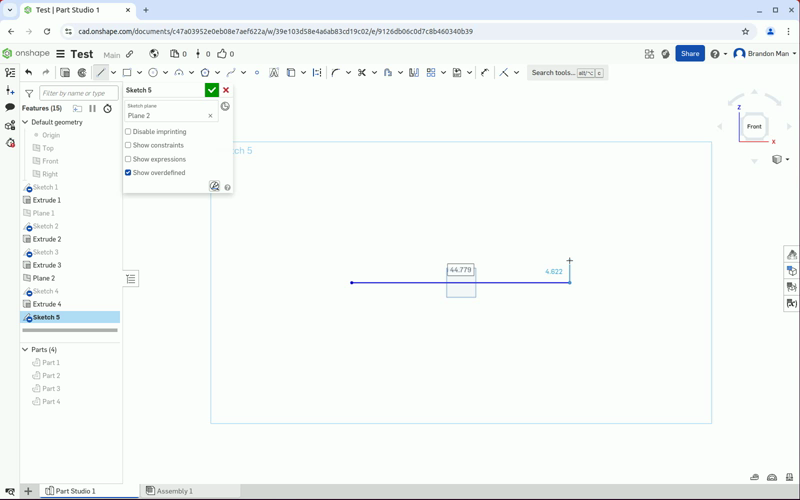
key_up(shift)
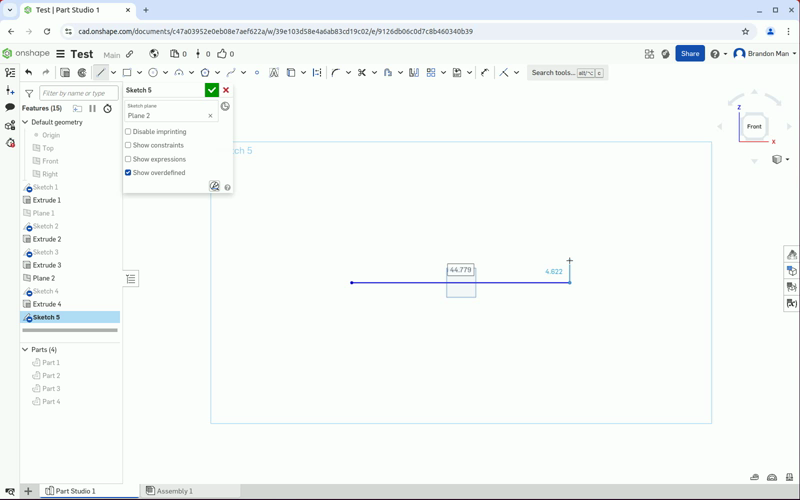
key_down(shift)
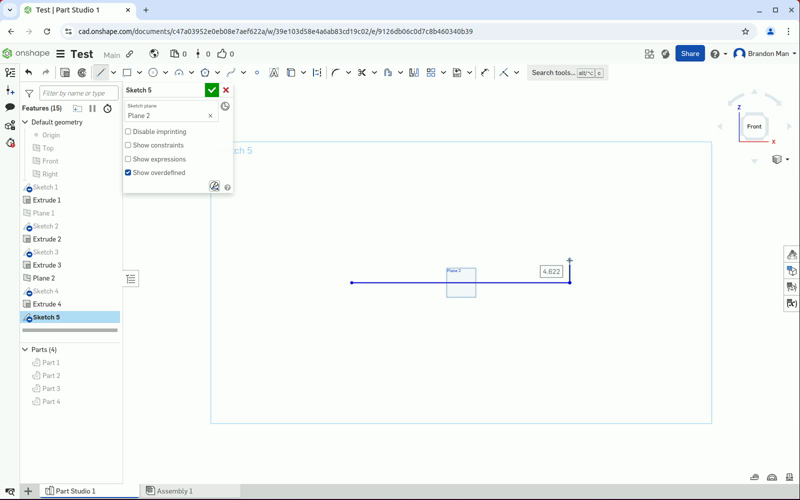
mouse_move(351, 260)
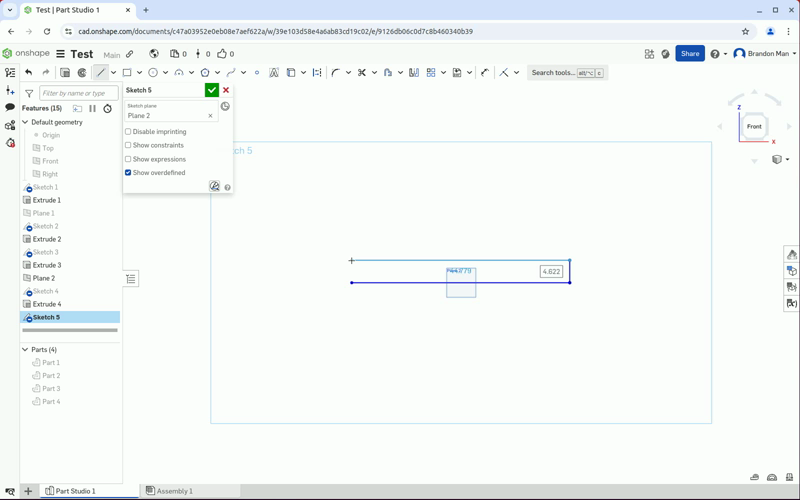
click(351, 260)
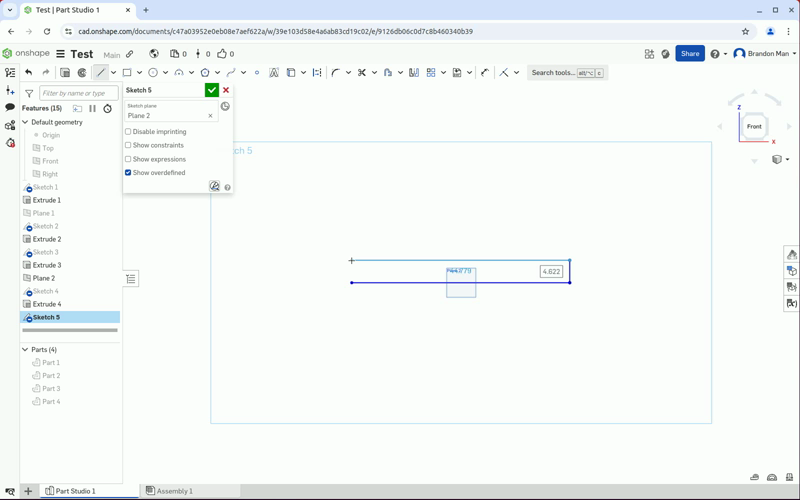
key_up(shift)
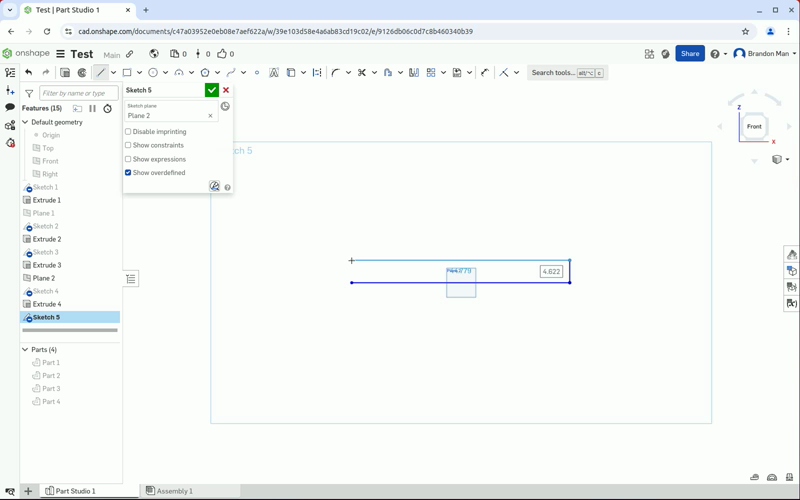
mouse_move(381, 260)
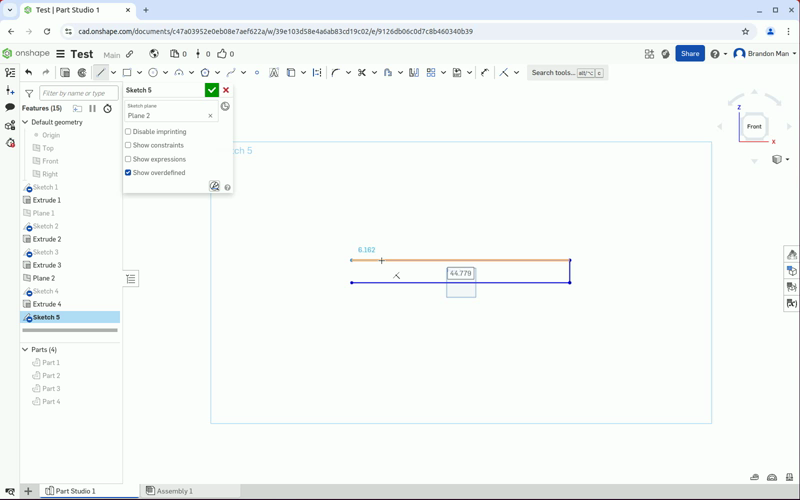
key_down(shift)
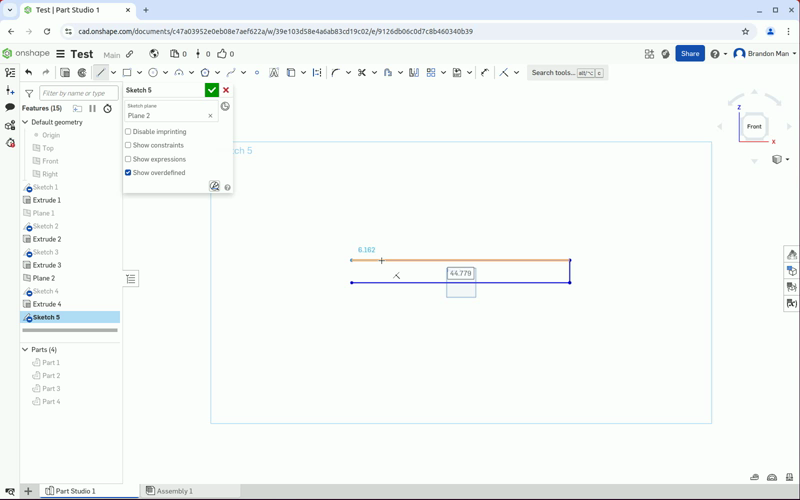
mouse_move(351, 282)
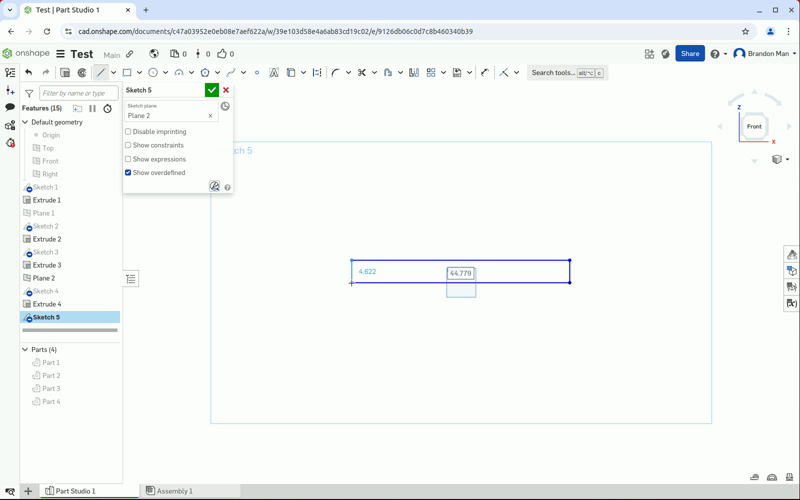
key_up(shift)
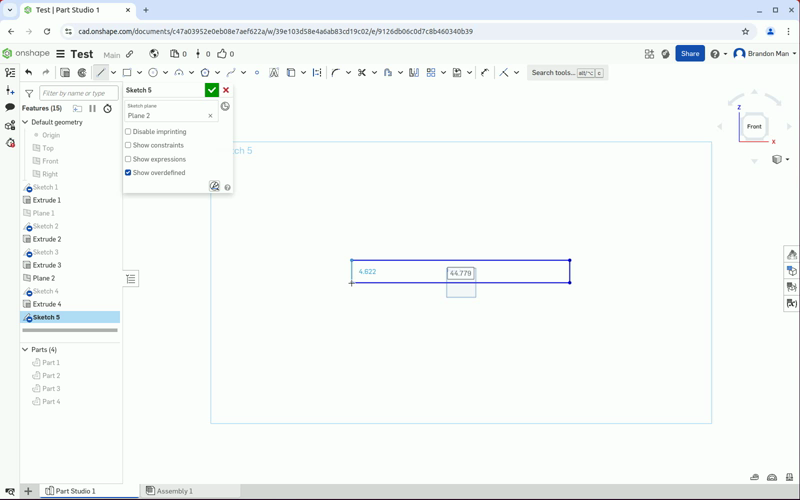
click(351, 282)
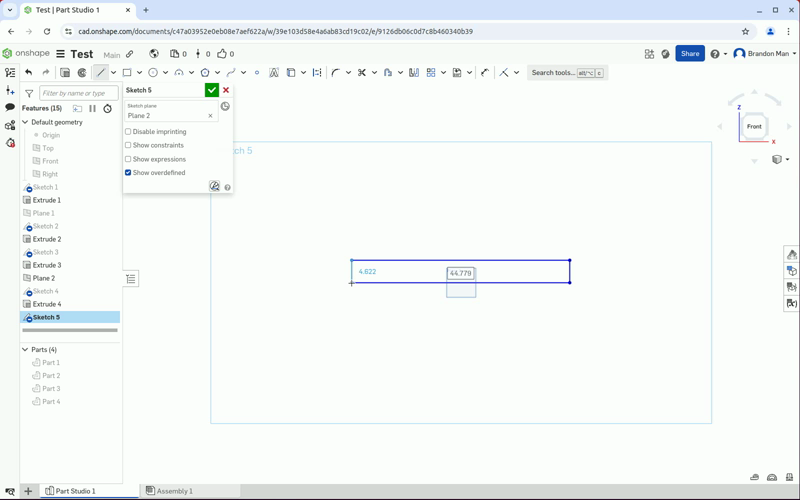
key(esc)
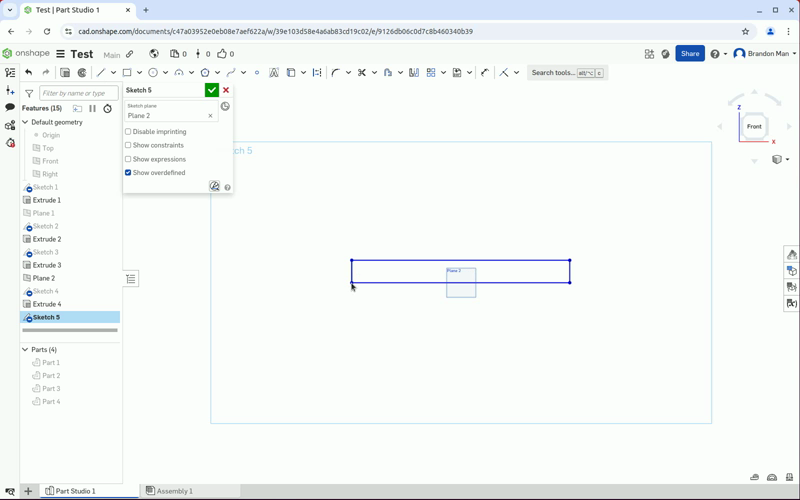
mouse_move(493, 273)
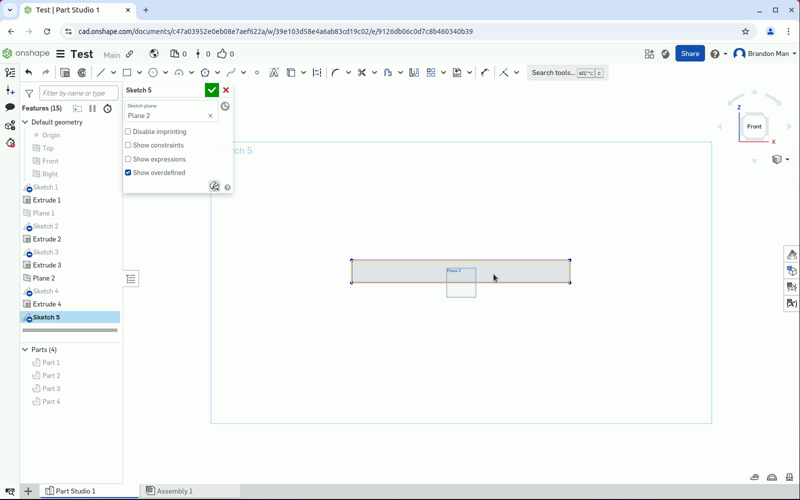
click(493, 273)
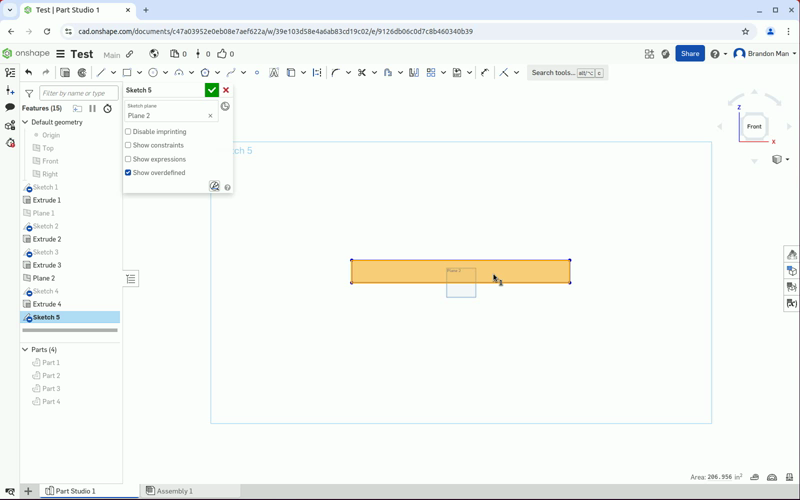
mouse_move(73, 352)
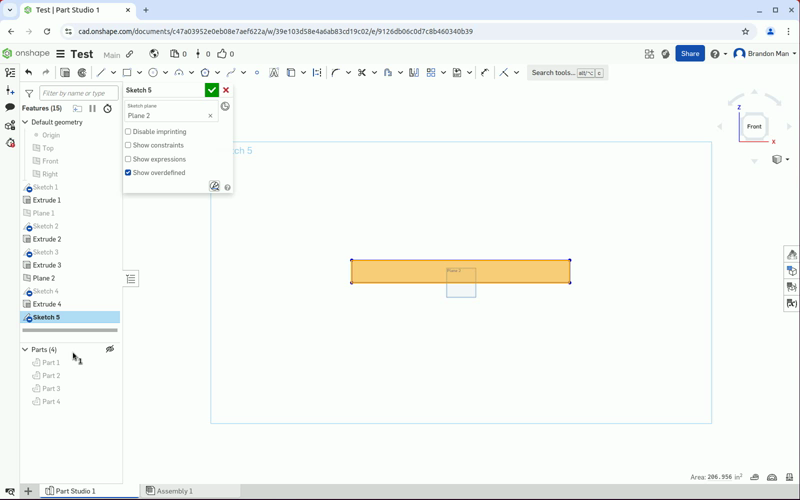
key(shift+y)
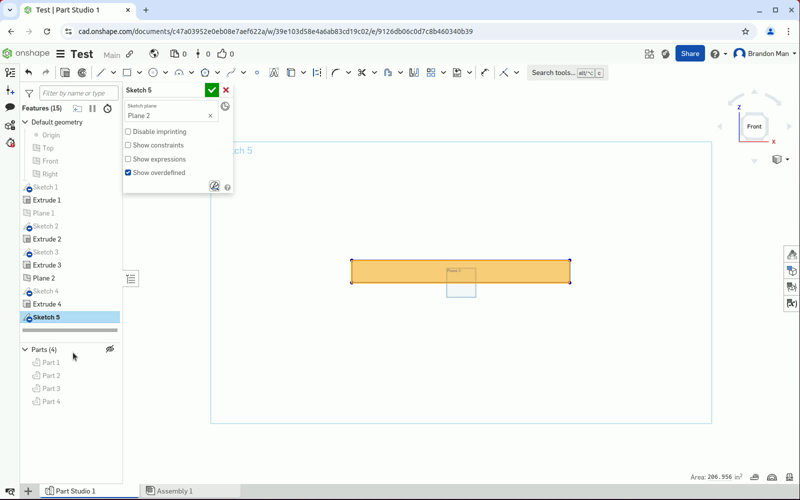
key(shift+e)
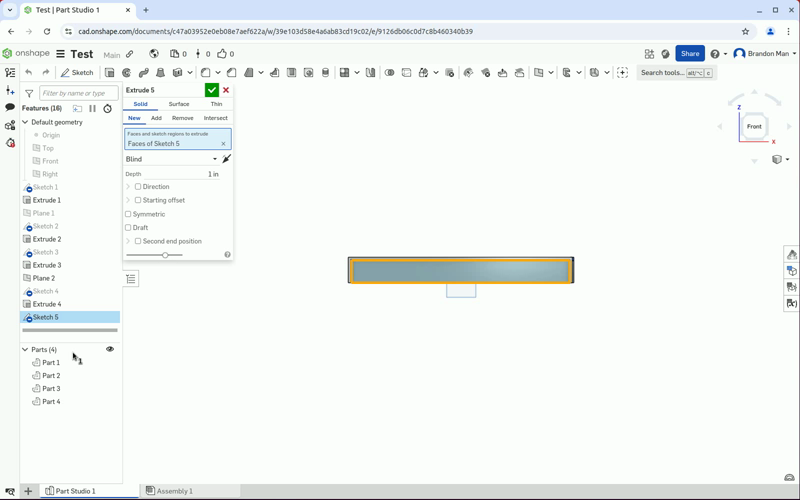
mouse_move(143, 106)
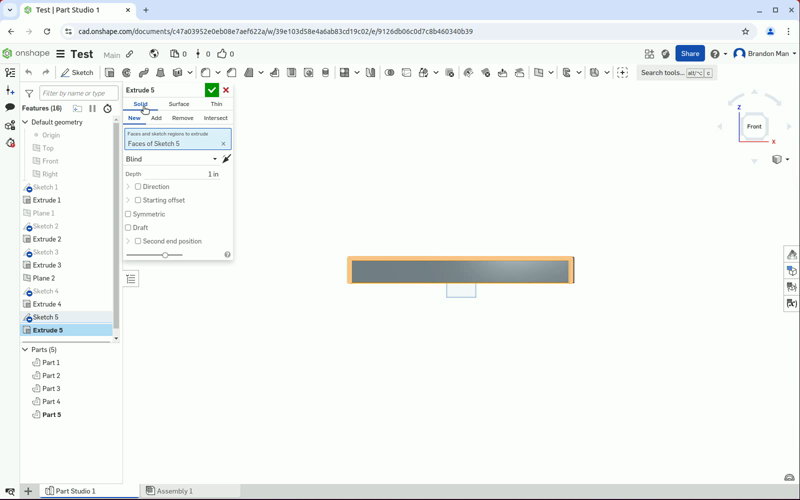
click(143, 106)
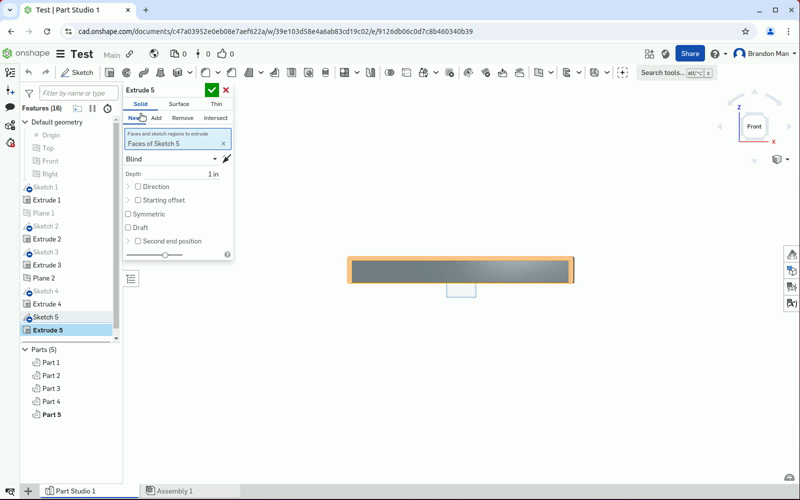
mouse_move(137, 120)
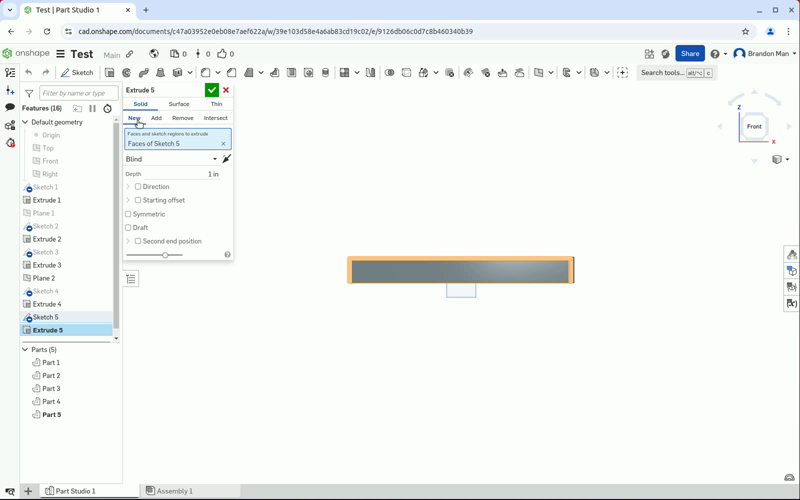
click(137, 120)
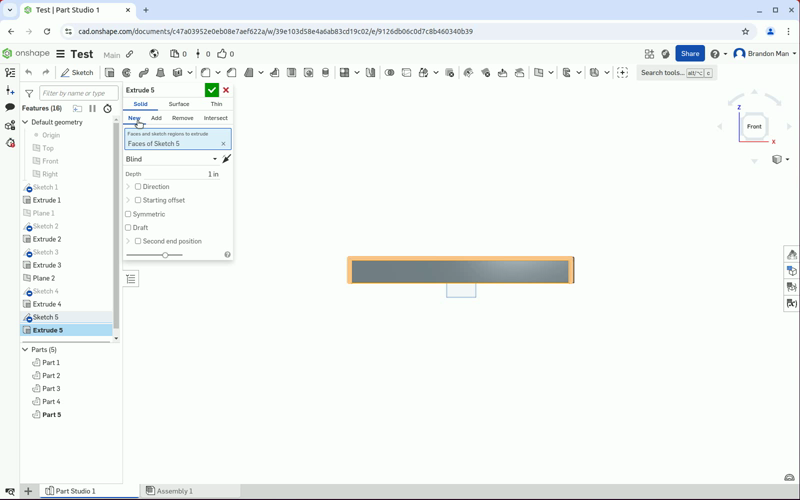
key(tab, 4)
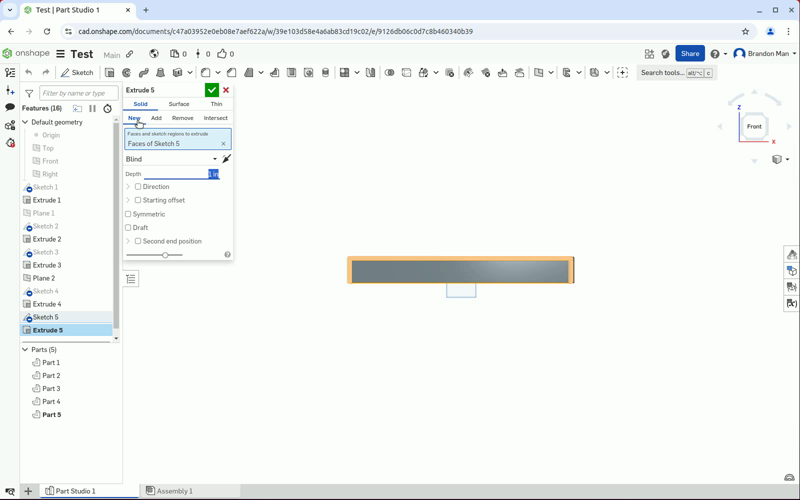
text(0.722)
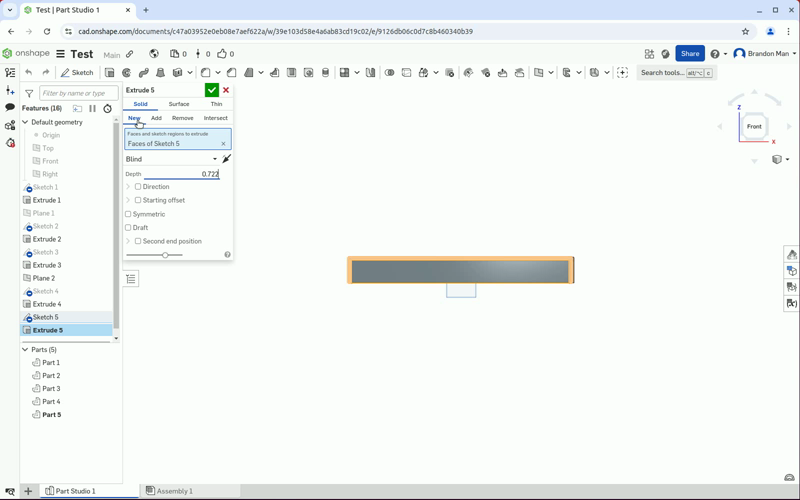
key(enter)
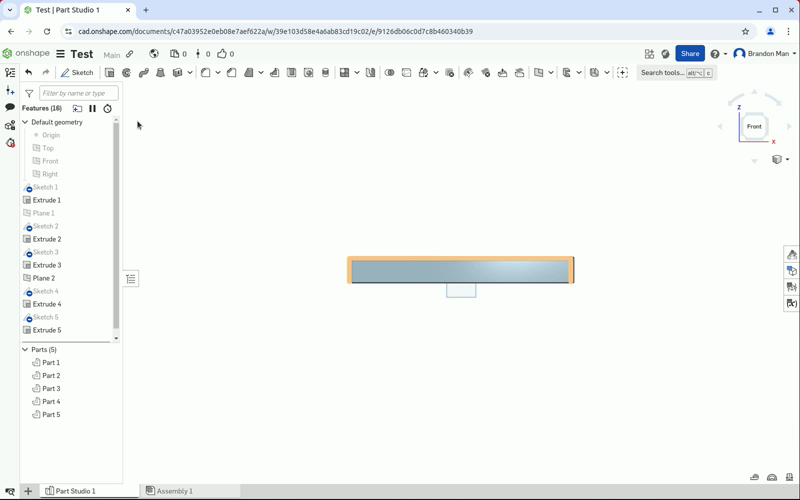
key(shift+h)
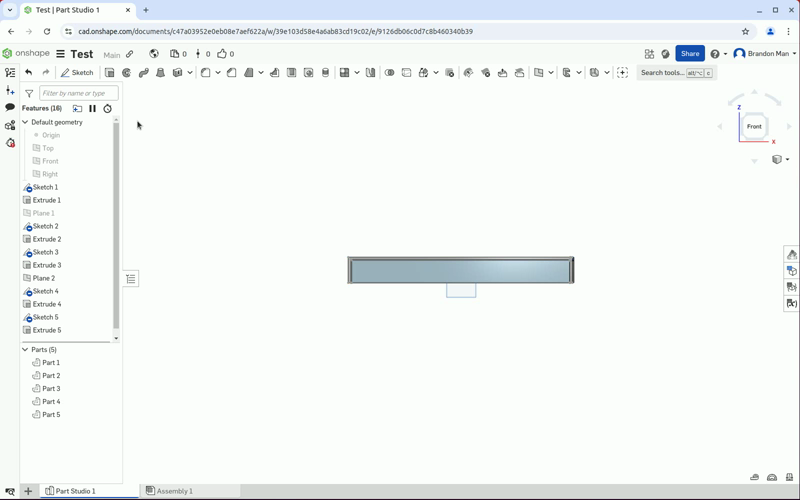
key(shift+h)
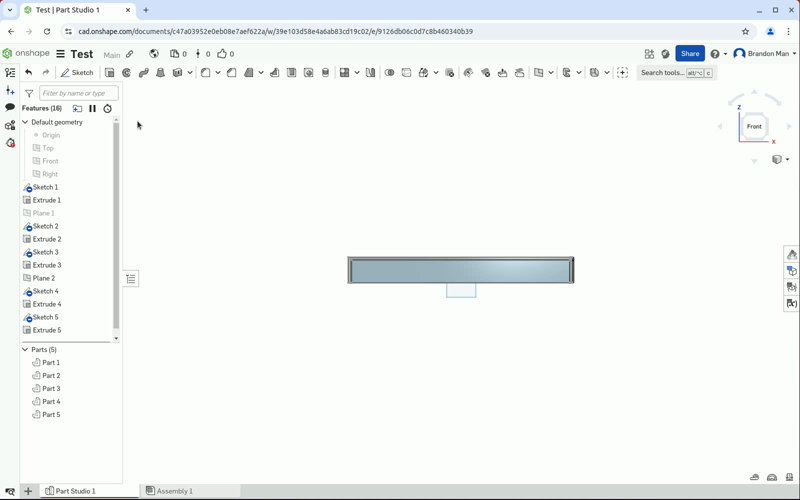
key(shift+7)
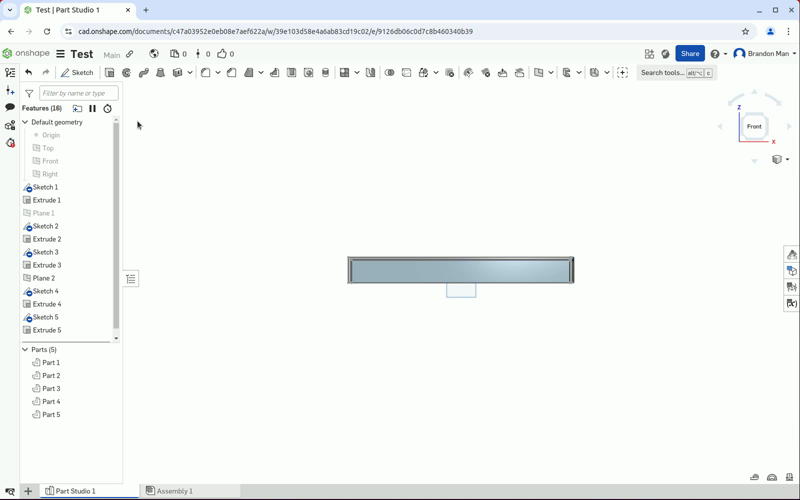
key(left, 2)
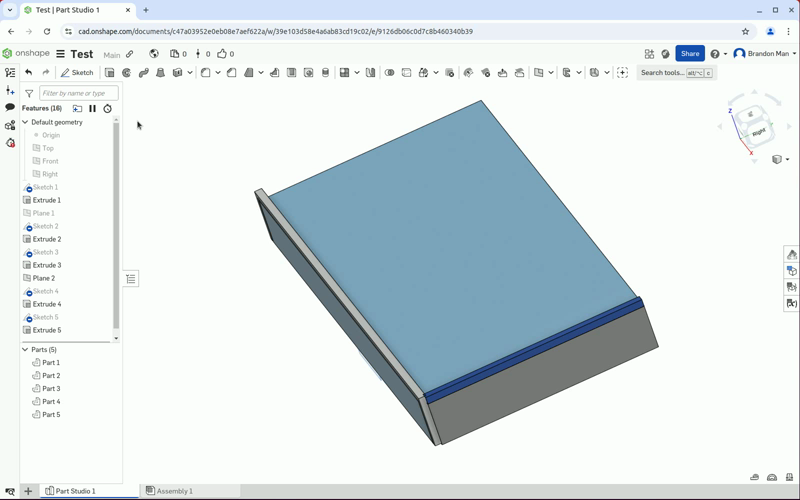
key(down, 2)
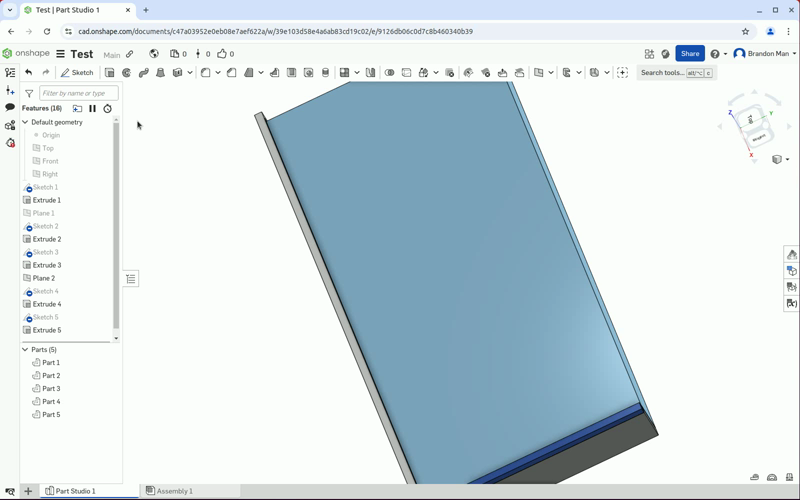
key(up, 2)
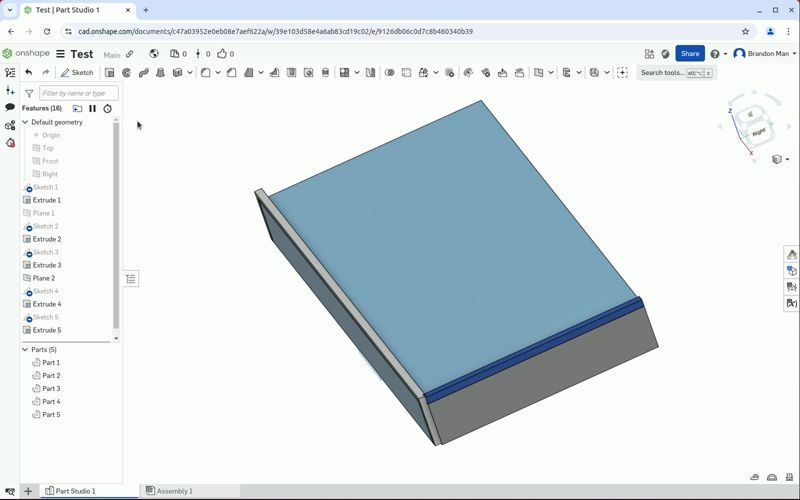
key(right, 2)
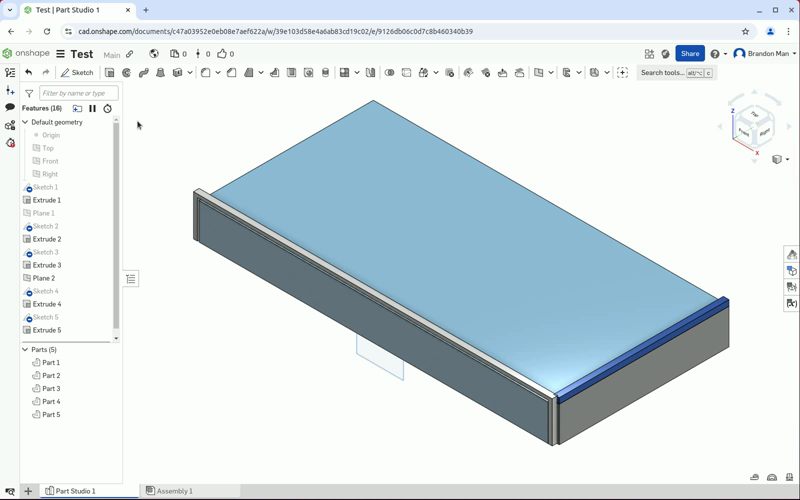
mouse_move(69, 189)
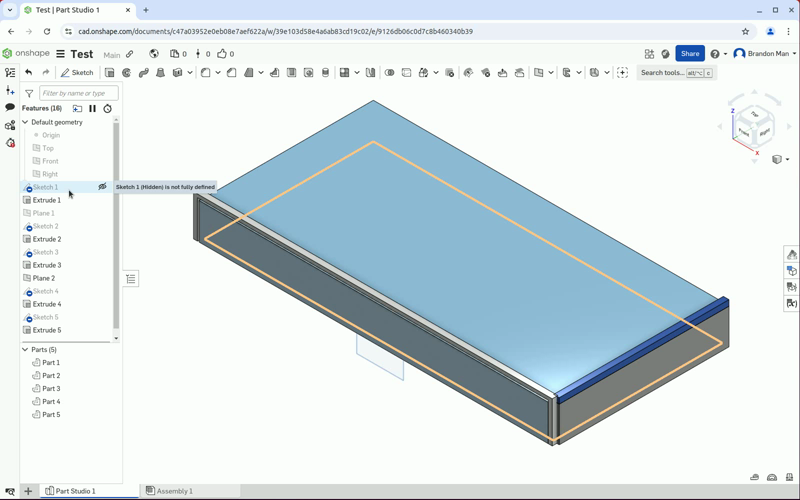
click(69, 189)